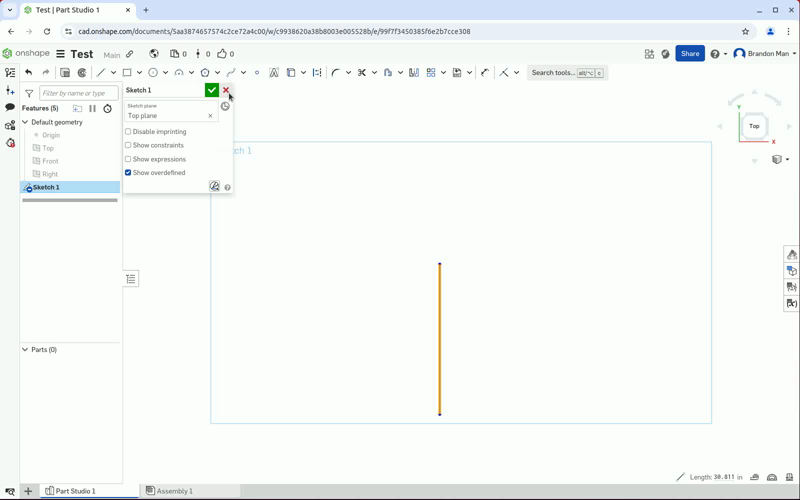
key(shift+h)
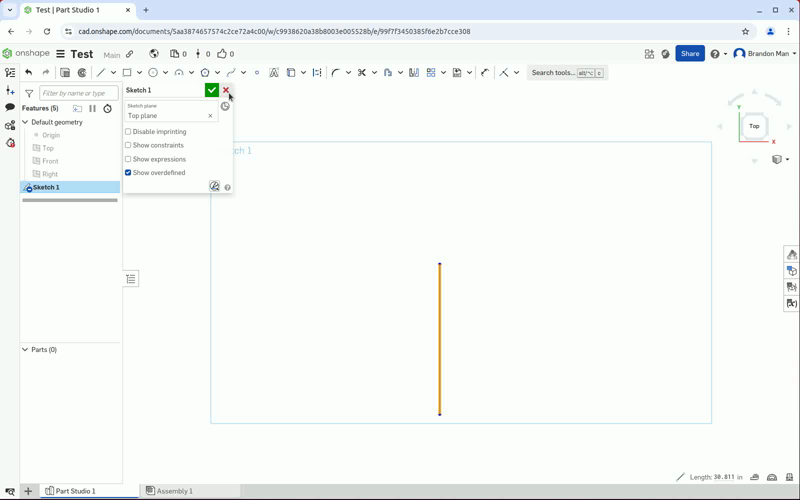
key(shift+s)
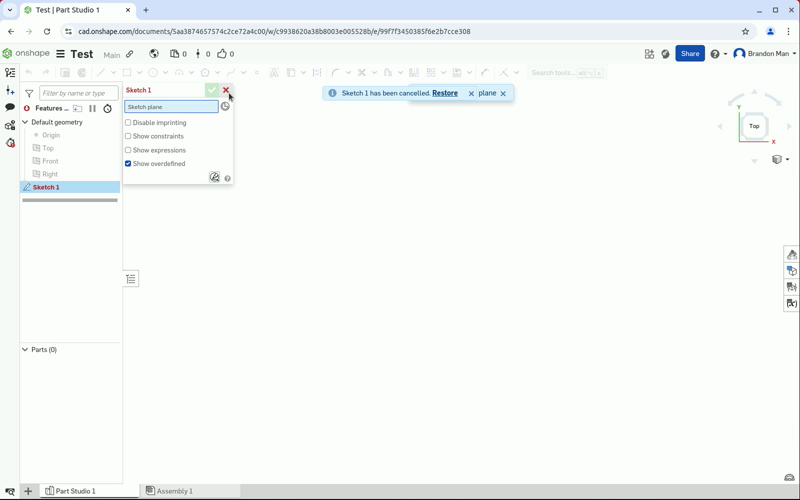
mouse_move(73, 150)
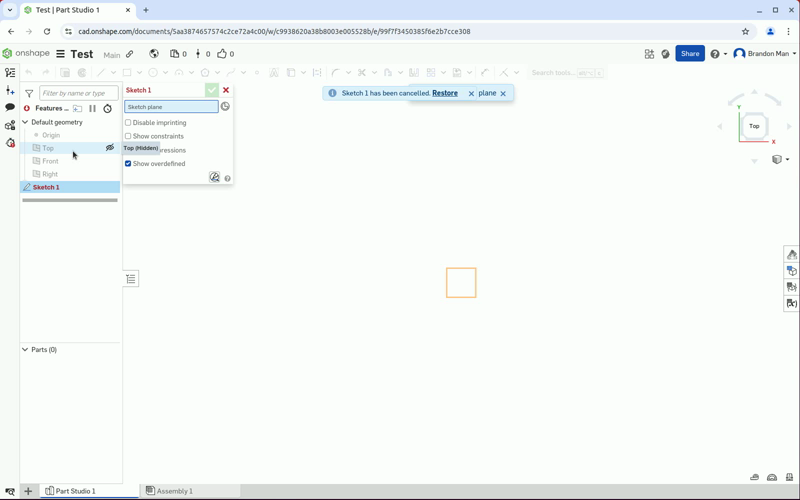
click(73, 150)
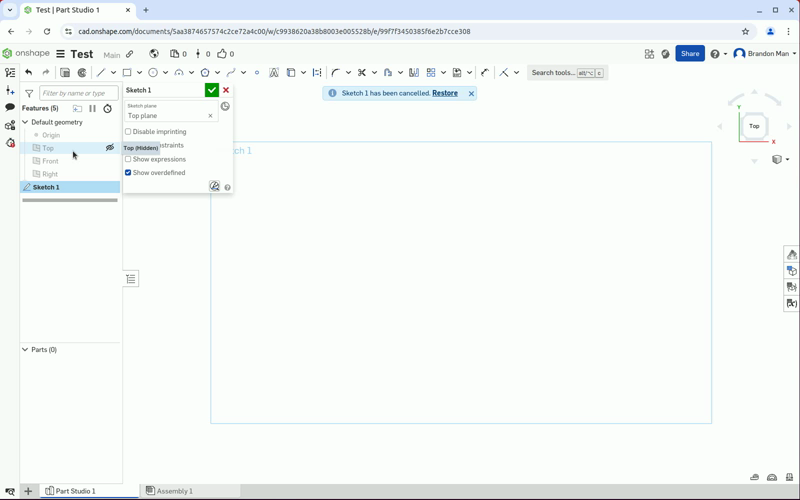
mouse_move(73, 352)
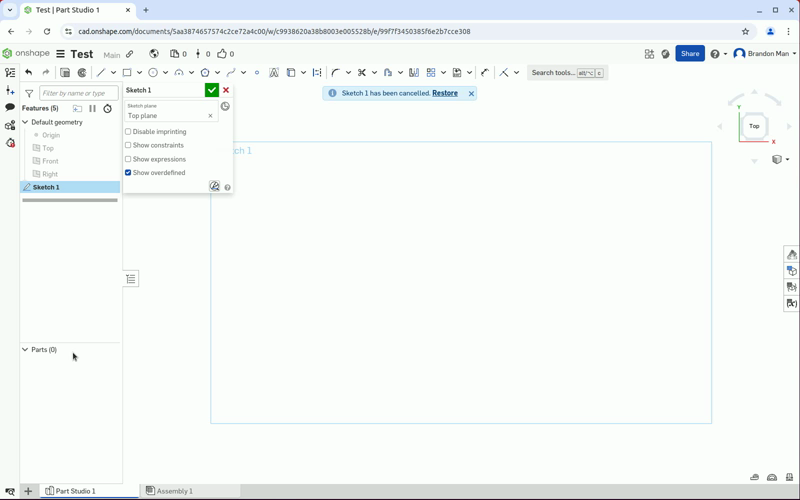
key(y)
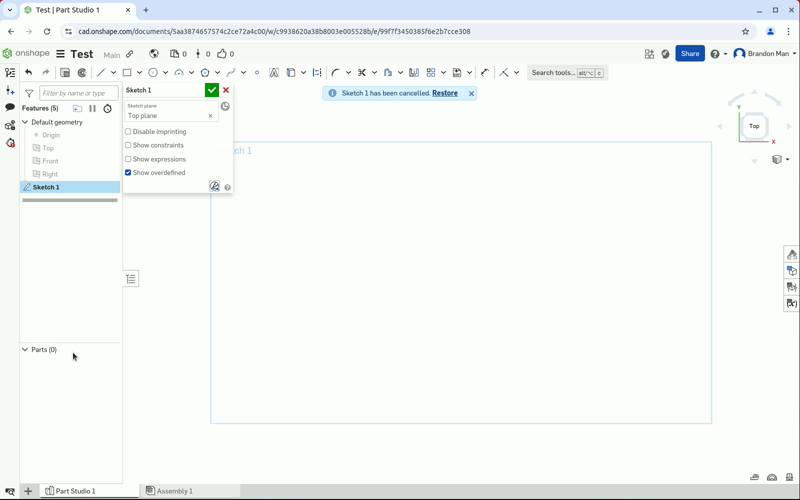
key(l)
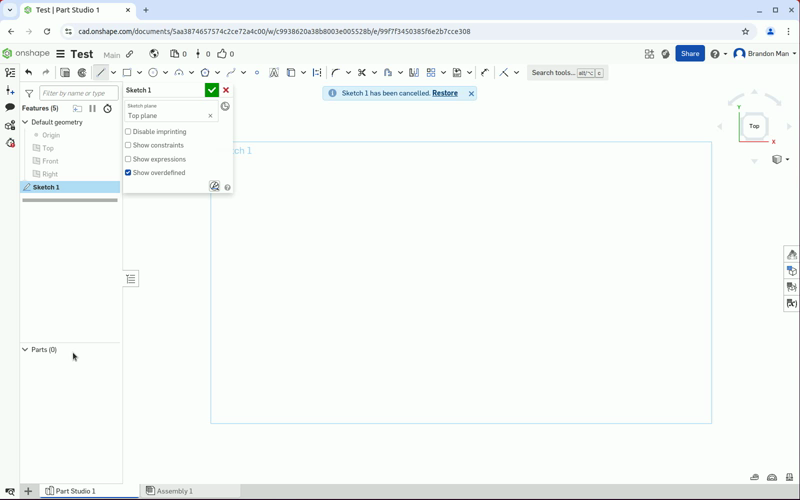
key_down(shift)
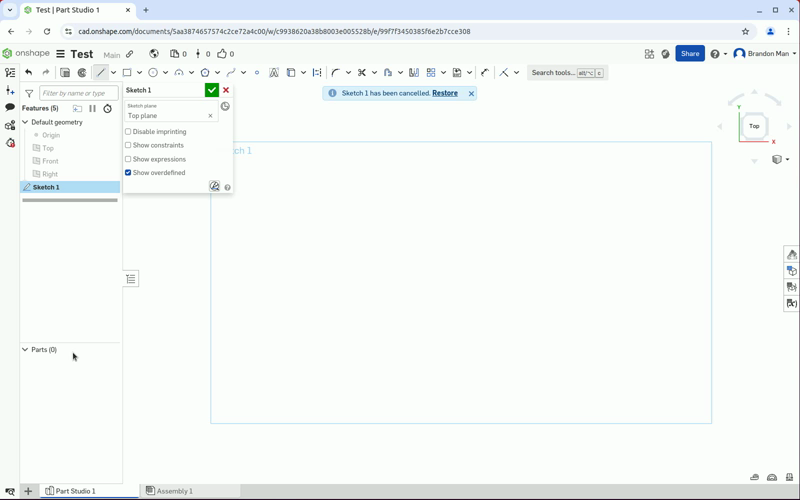
mouse_move(459, 384)
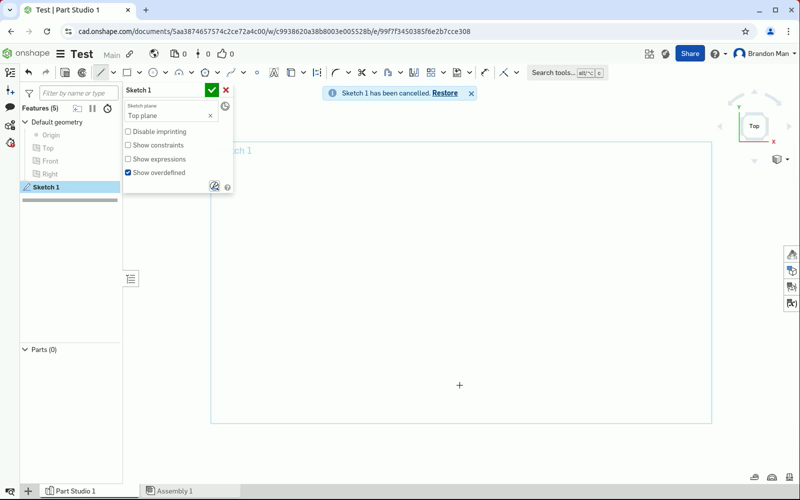
click(459, 384)
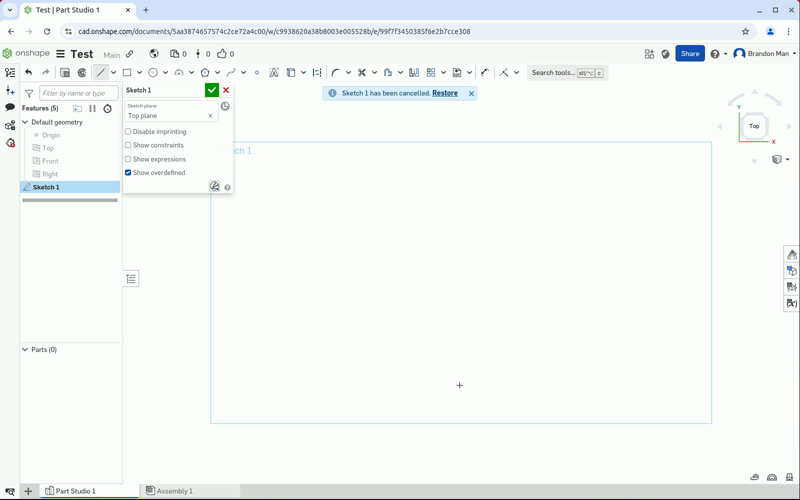
key_up(shift)
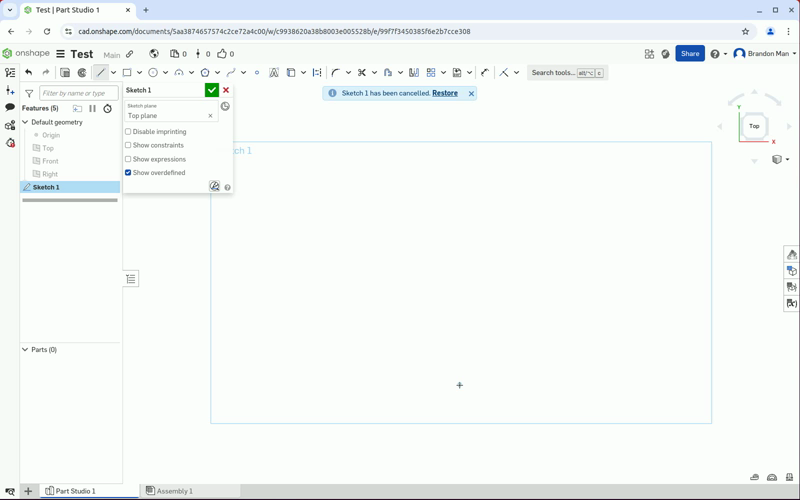
key_down(shift)
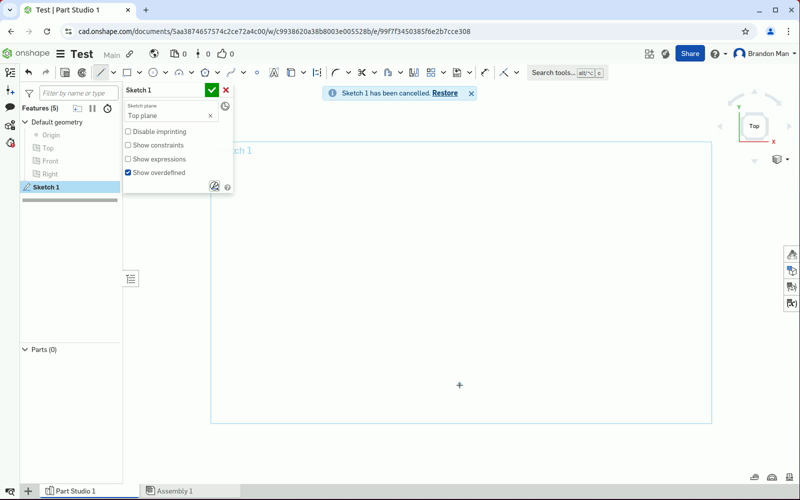
mouse_move(489, 384)
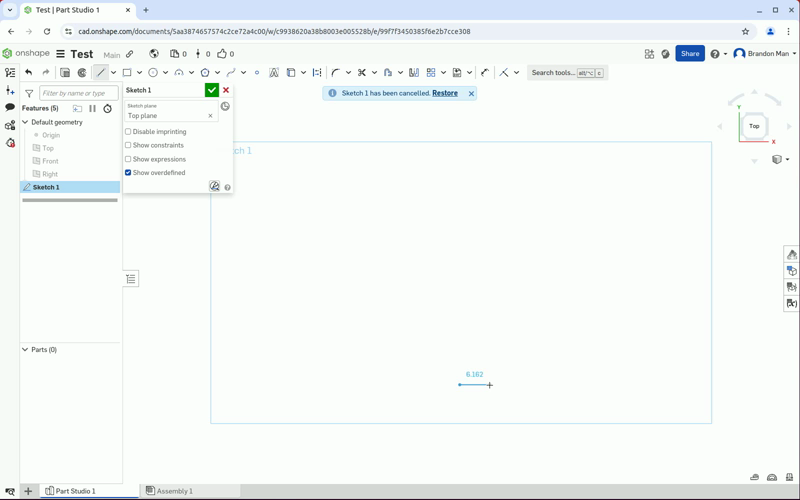
mouse_move(463, 384)
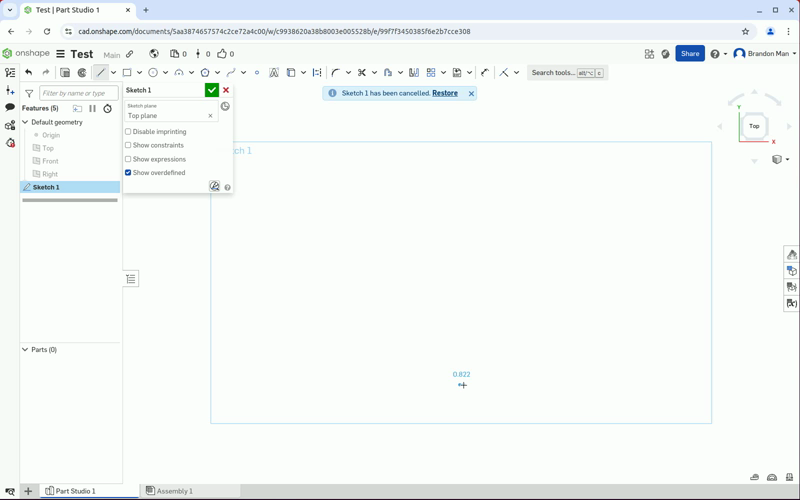
scroll(6)
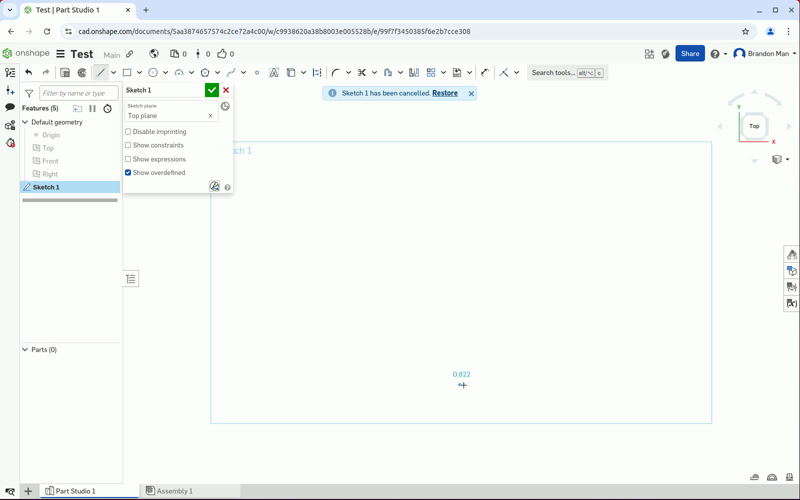
scroll(6)
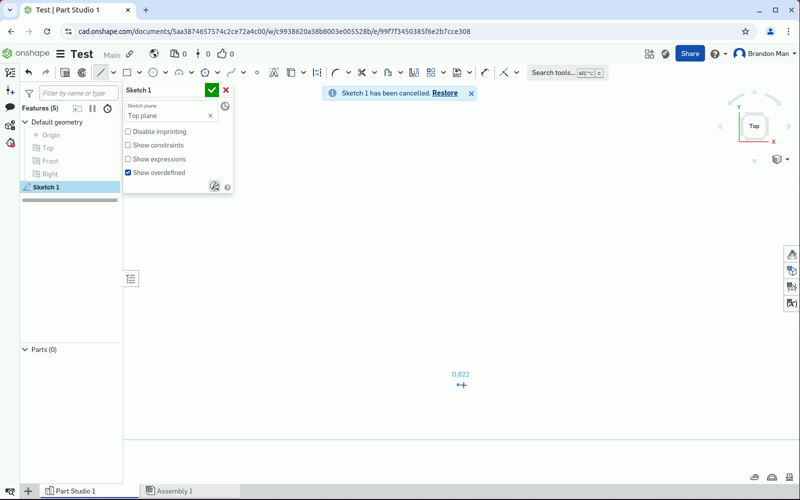
scroll(6)
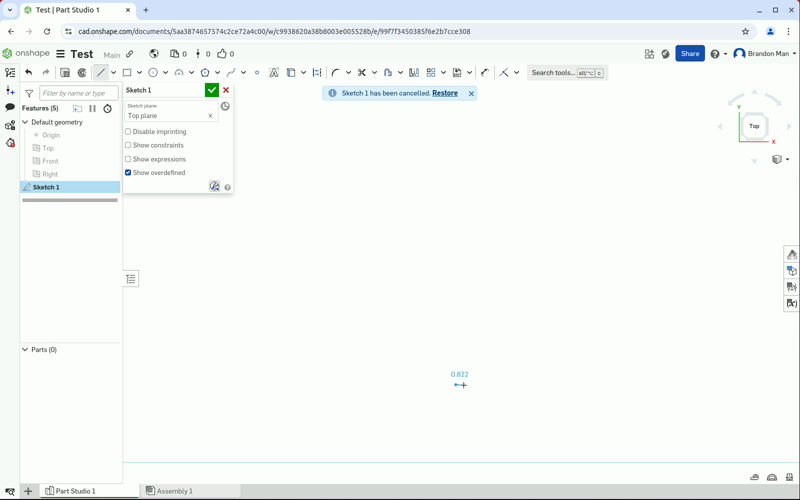
scroll(6)
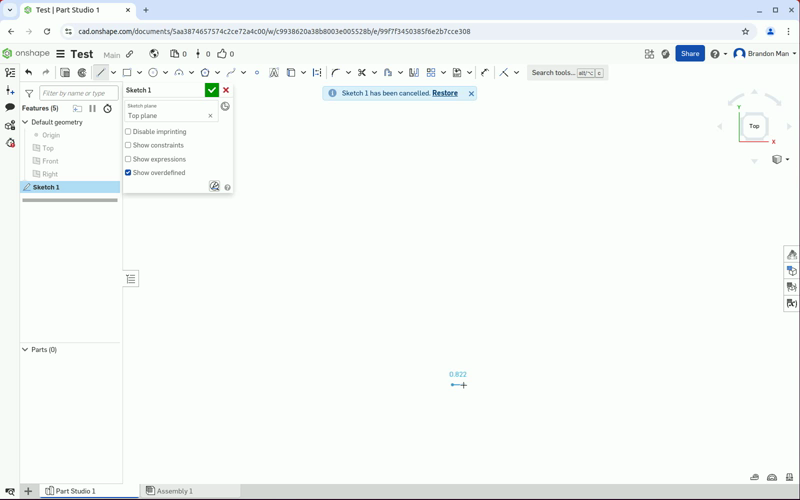
scroll(6)
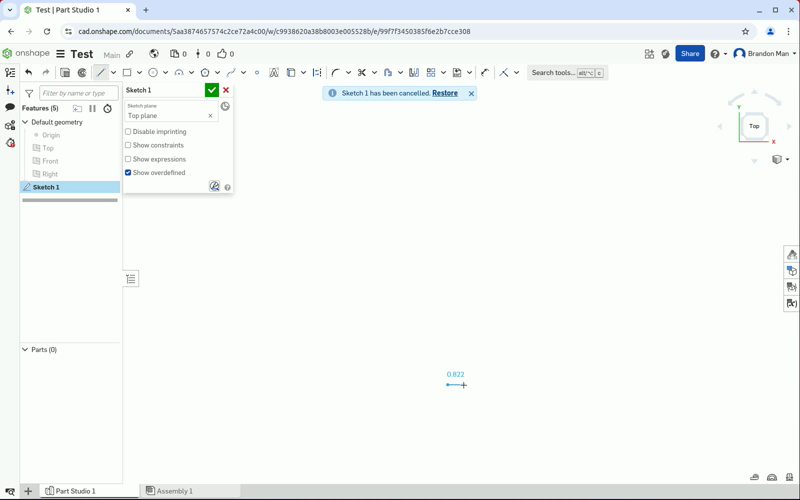
scroll(6)
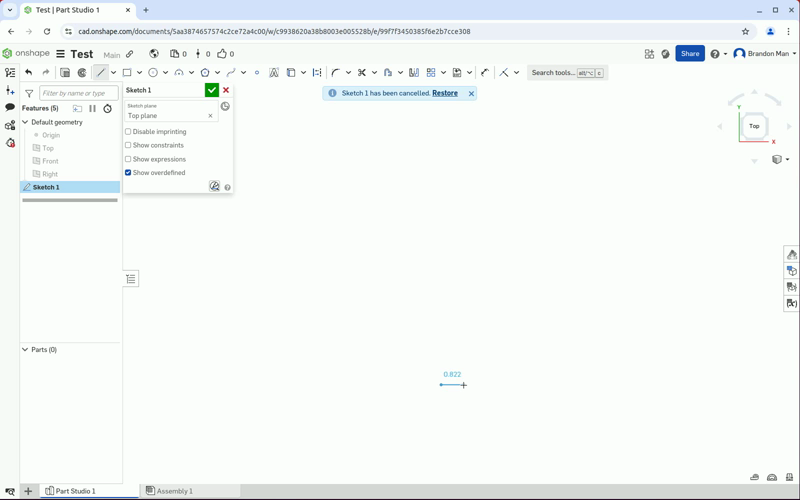
scroll(6)
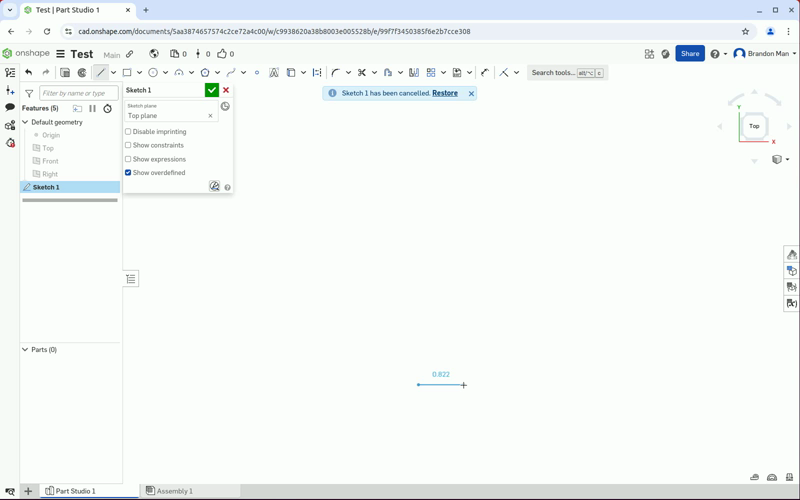
click(463, 384)
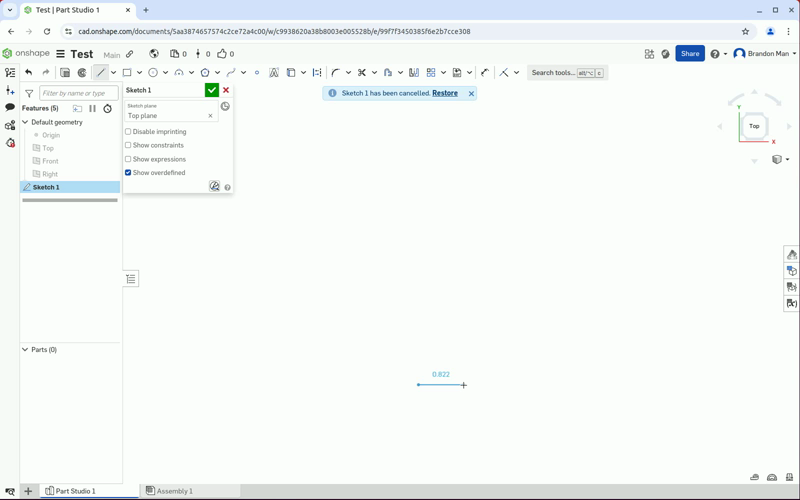
scroll(-6)
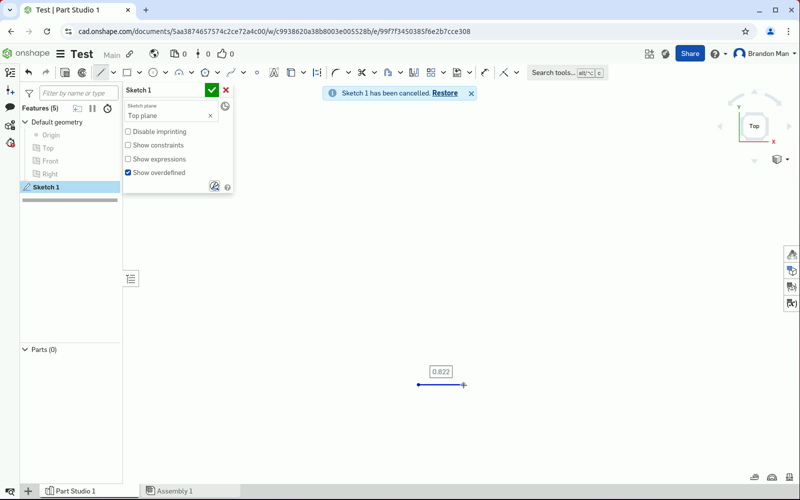
scroll(-6)
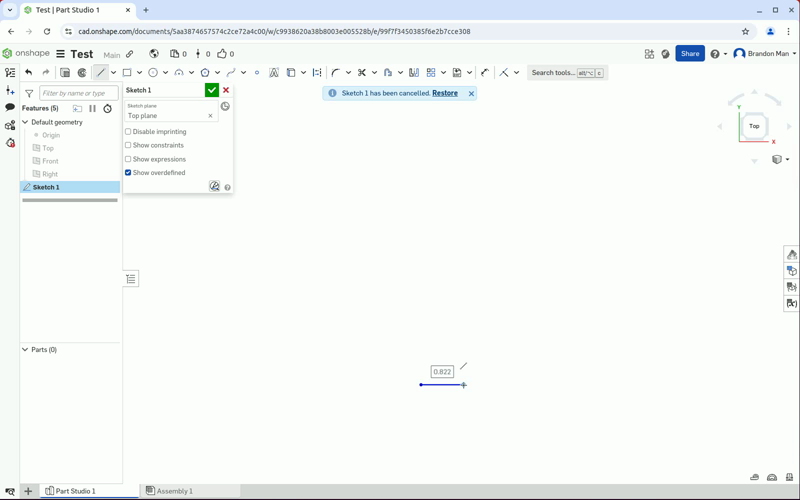
scroll(-6)
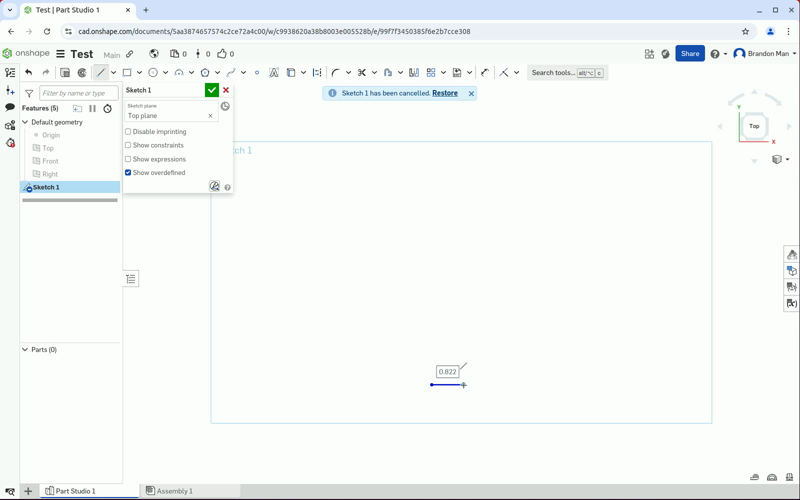
scroll(-6)
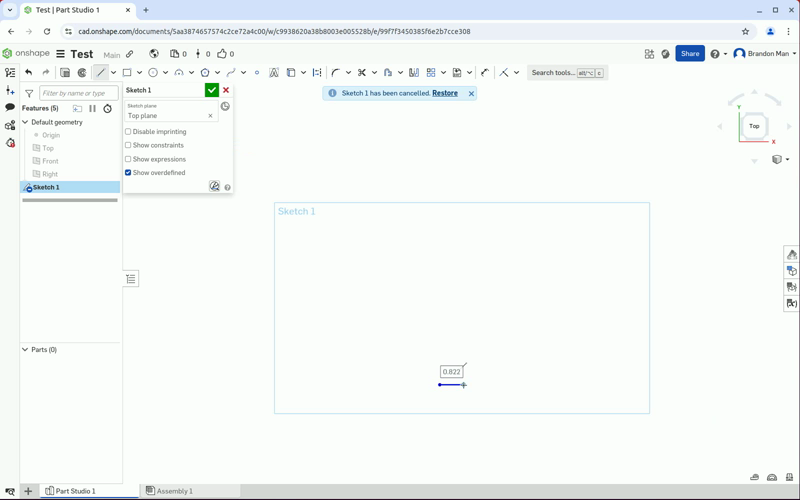
scroll(-6)
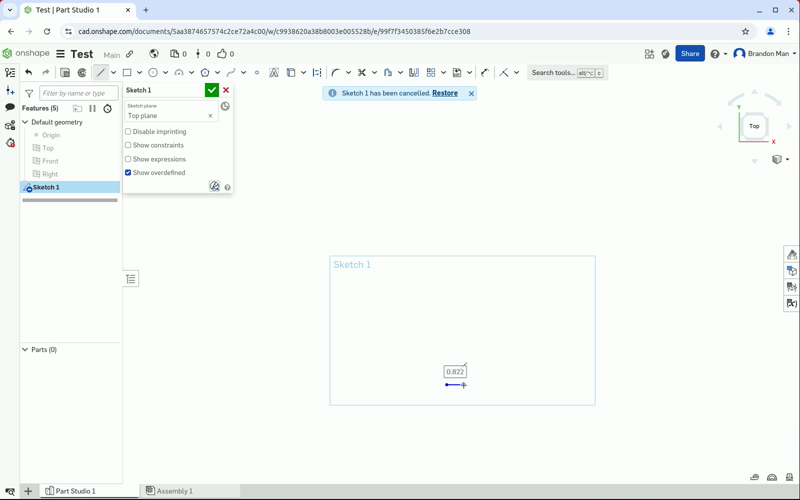
scroll(-6)
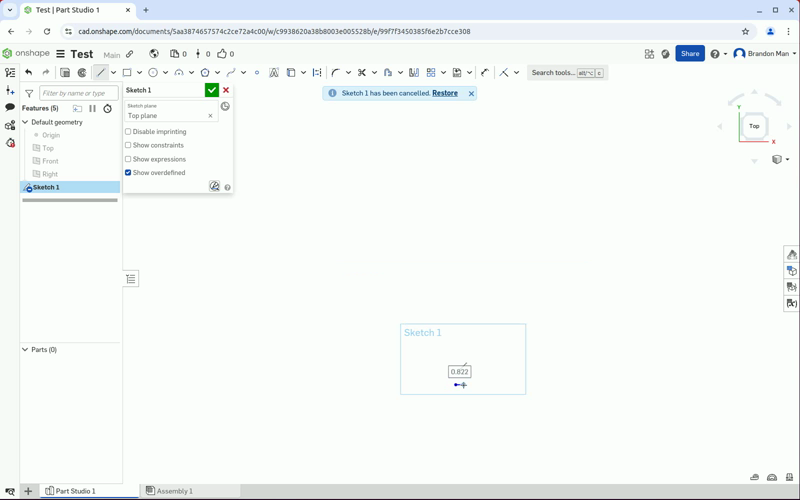
scroll(-6)
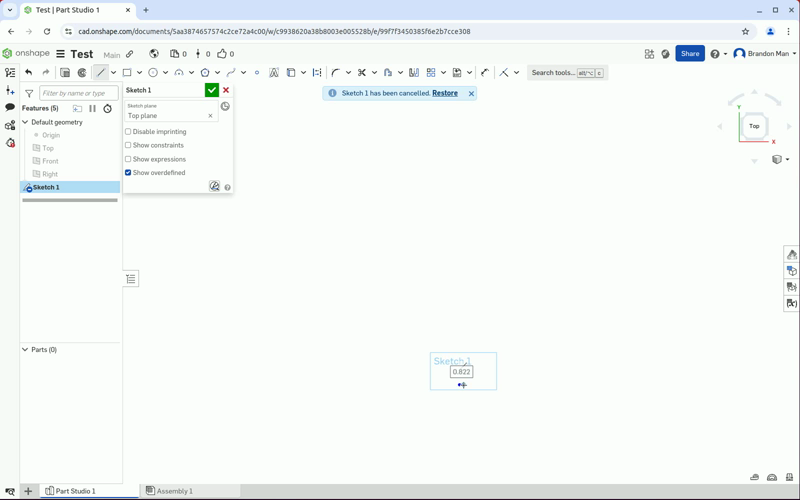
key_up(shift)
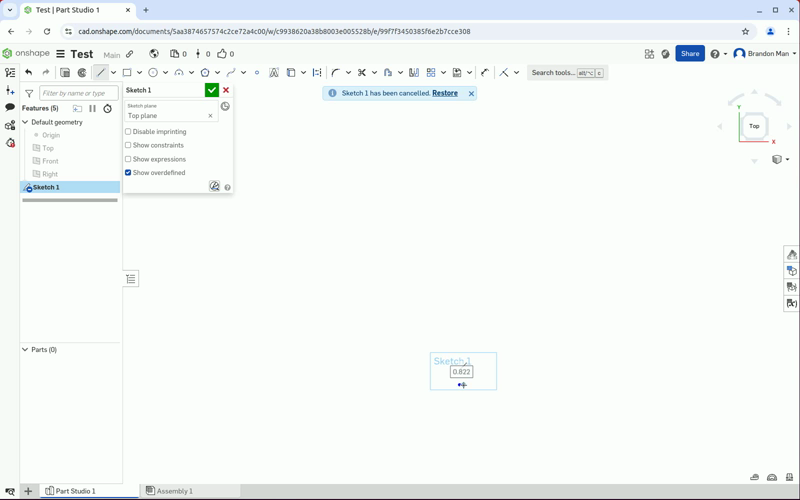
key_down(shift)
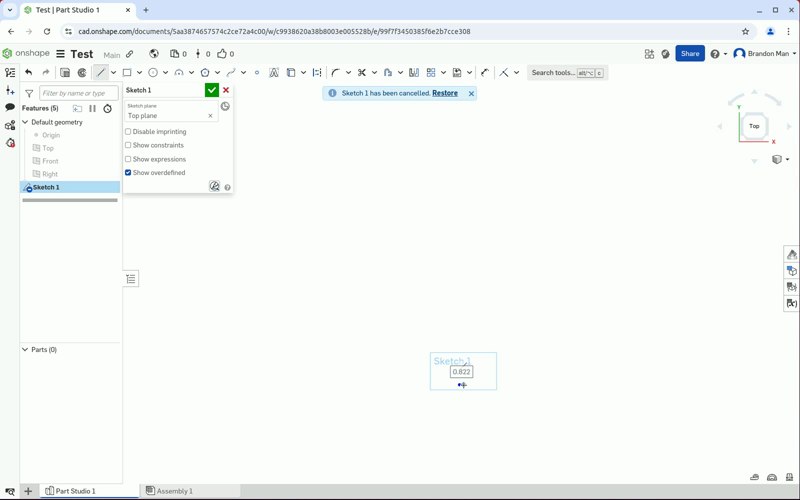
mouse_move(463, 180)
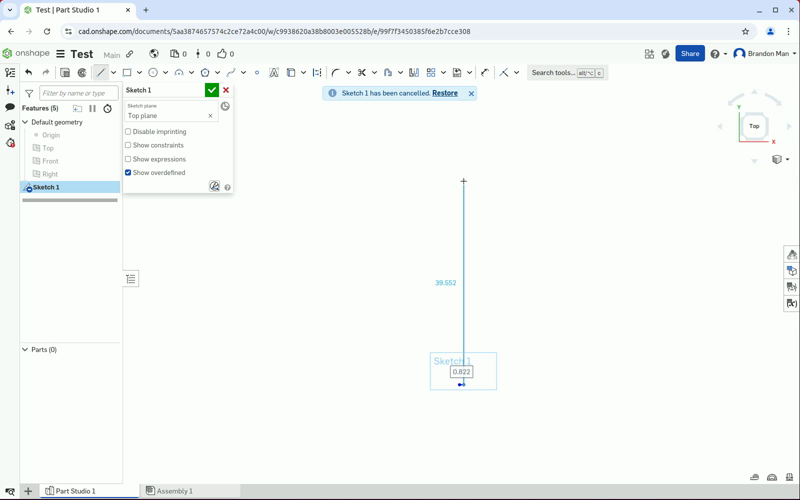
click(463, 180)
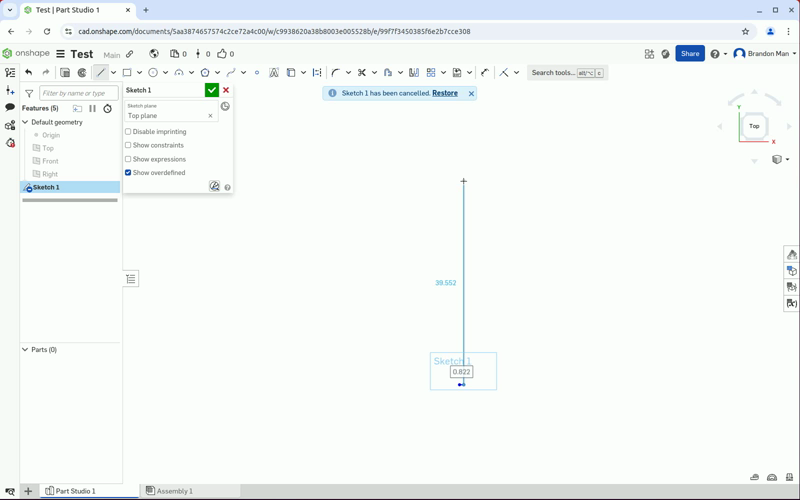
key_up(shift)
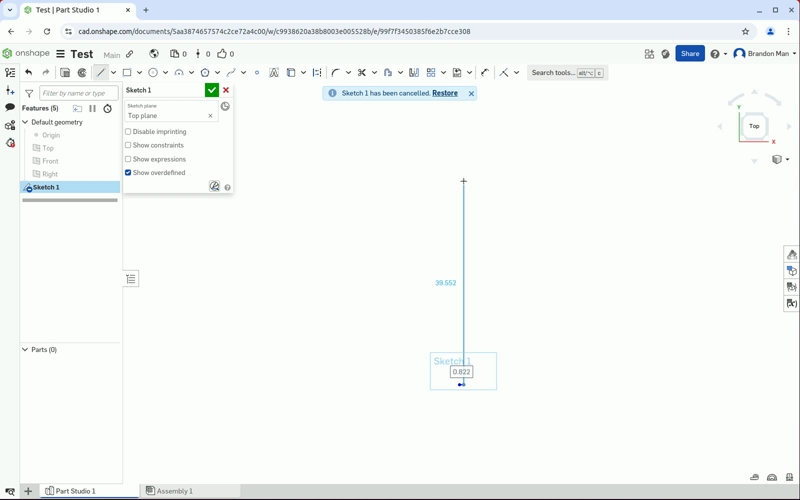
key_down(shift)
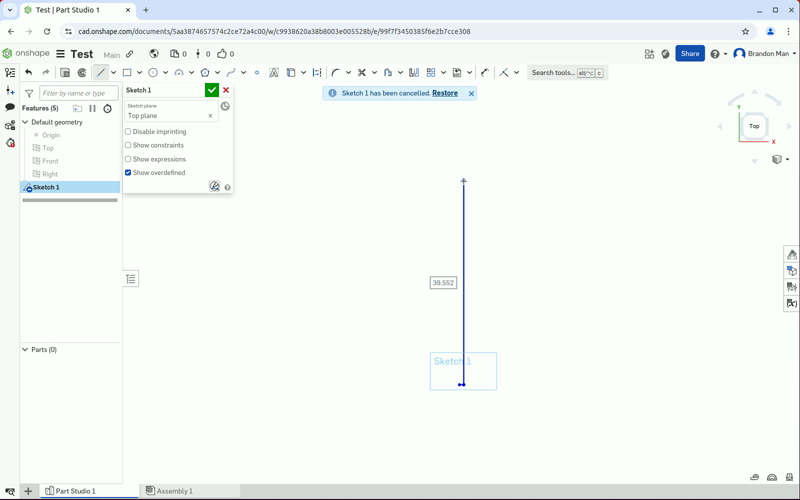
mouse_move(493, 180)
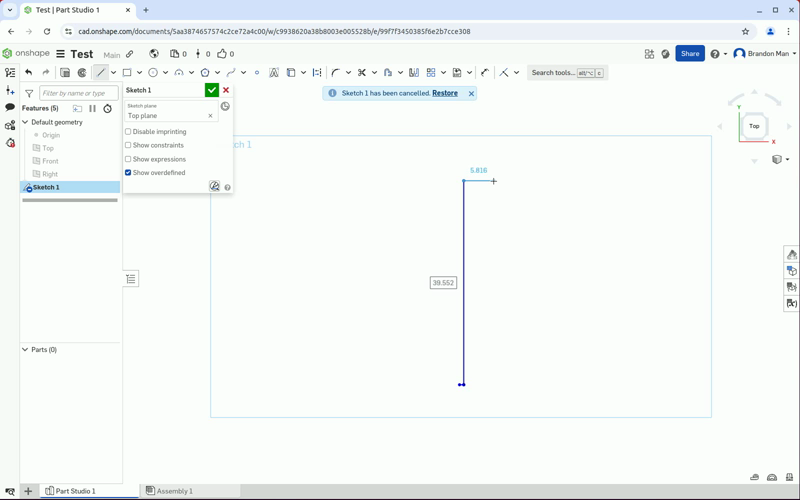
mouse_move(459, 180)
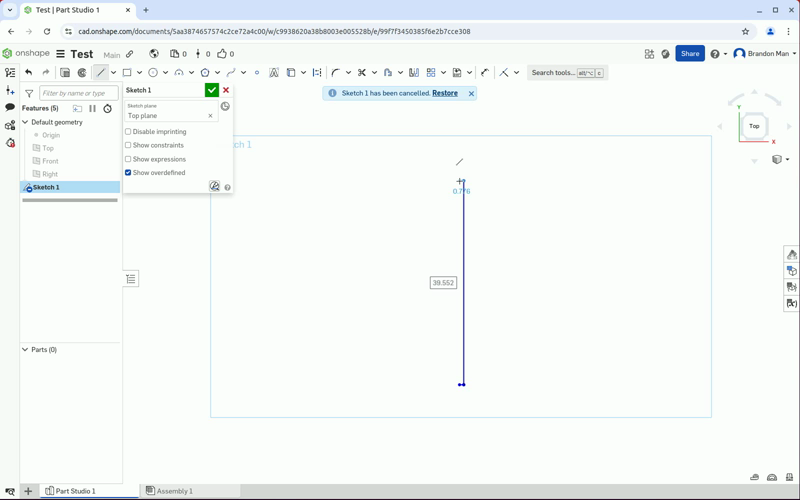
scroll(6)
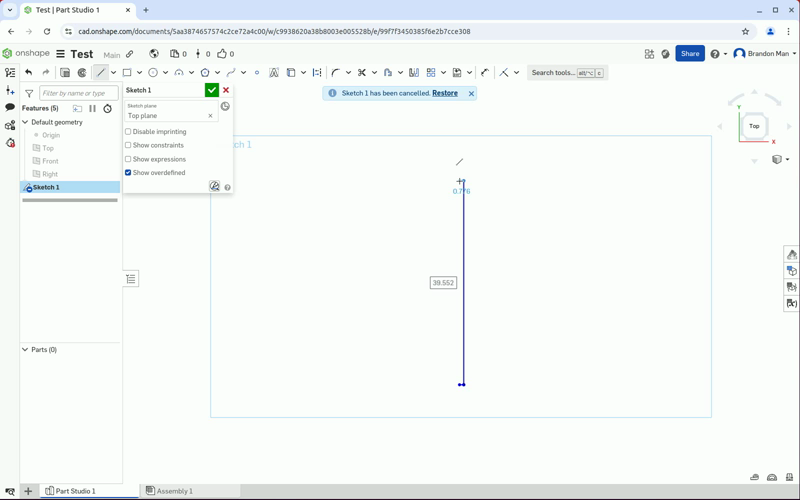
scroll(6)
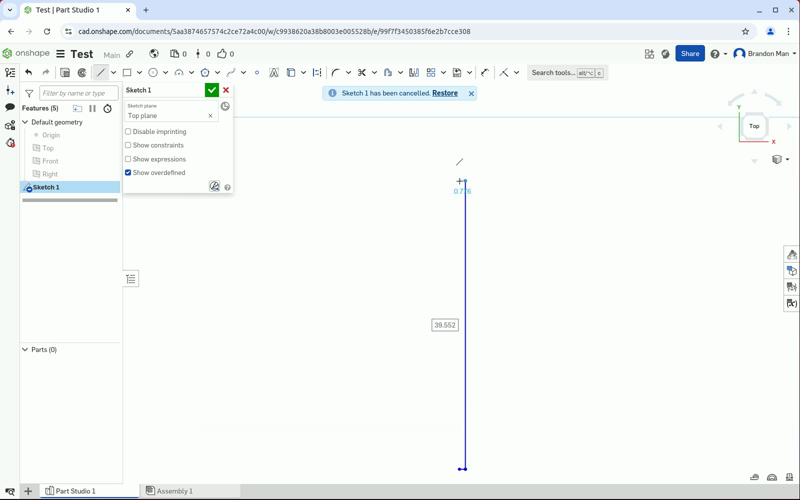
scroll(6)
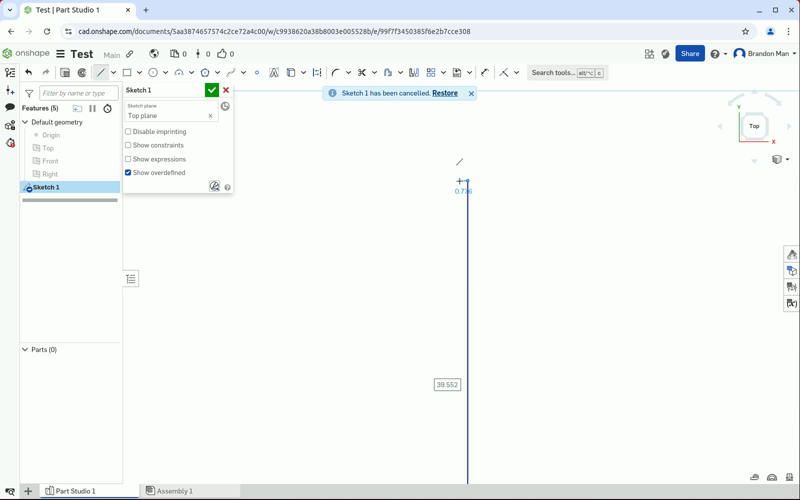
scroll(6)
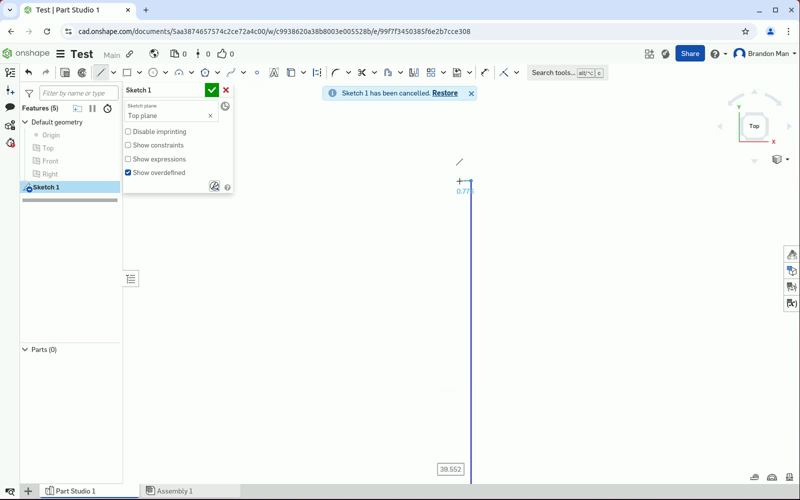
scroll(6)
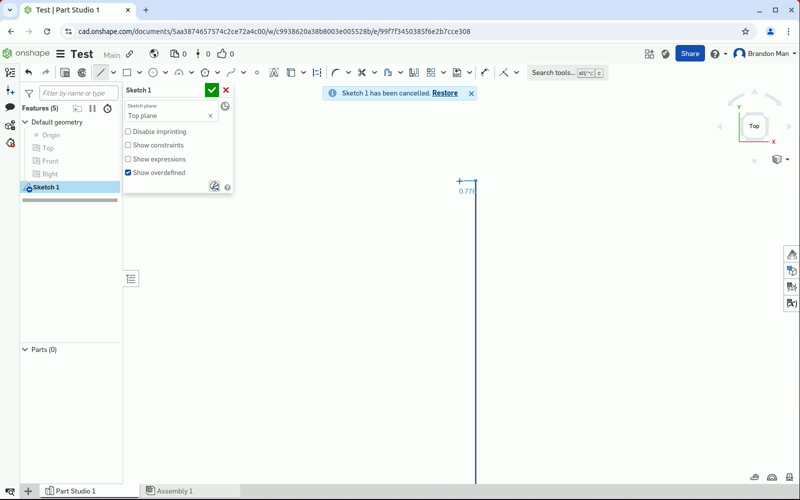
scroll(6)
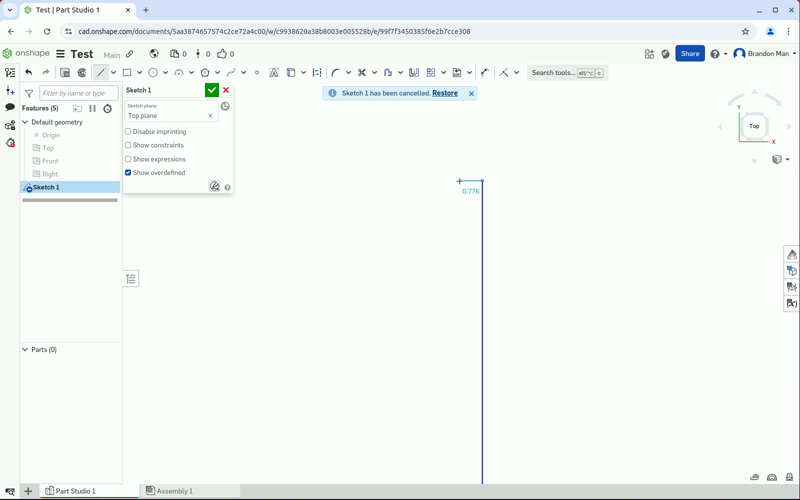
scroll(6)
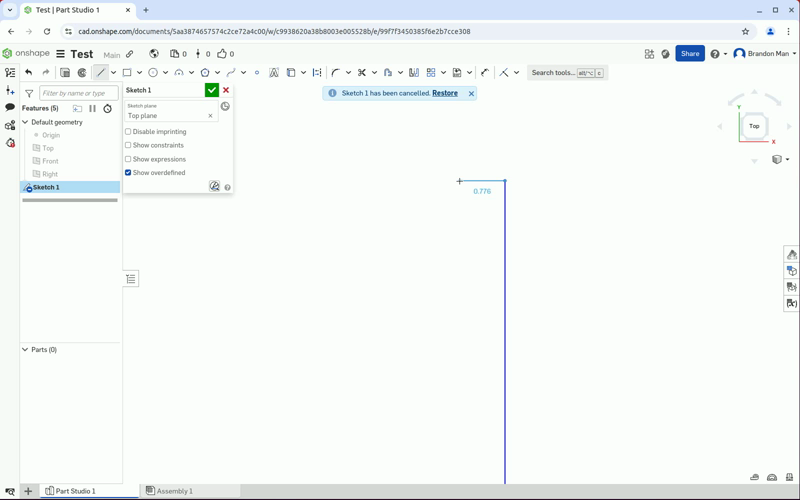
click(459, 180)
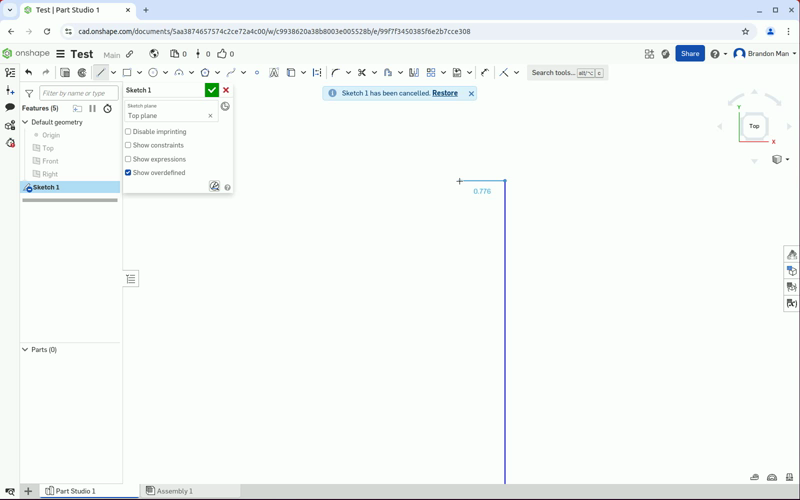
scroll(-6)
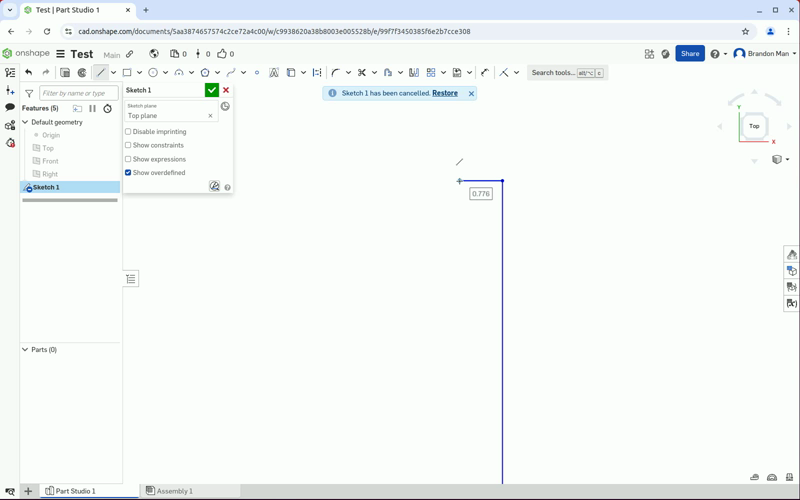
scroll(-6)
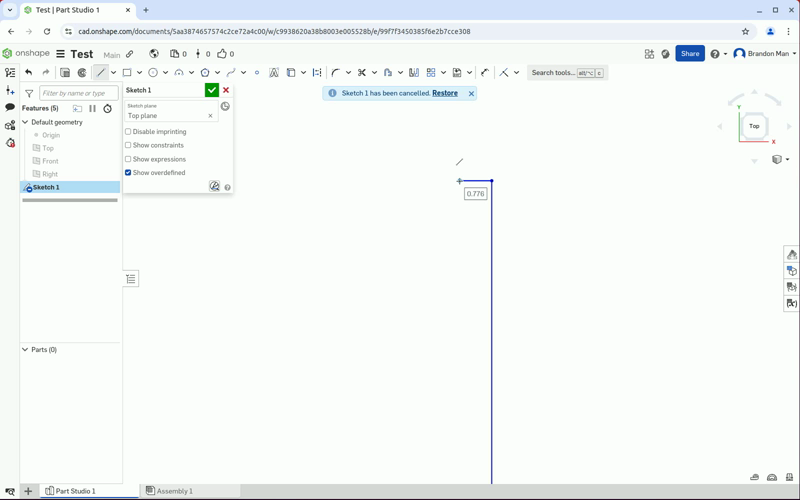
scroll(-6)
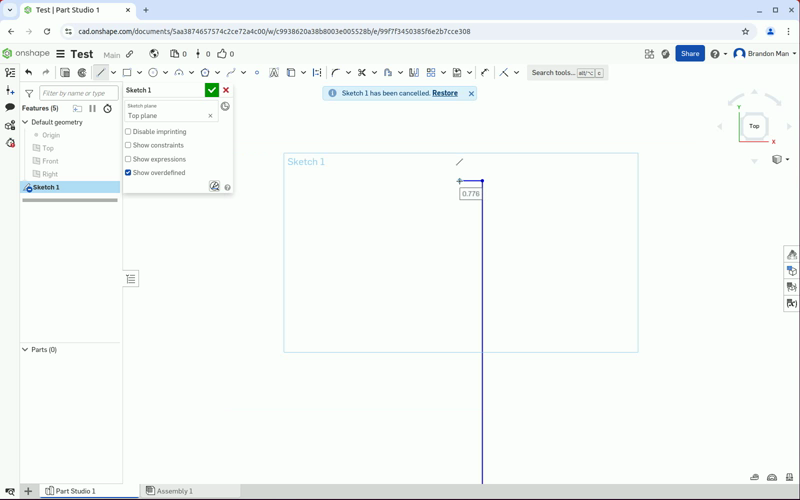
scroll(-6)
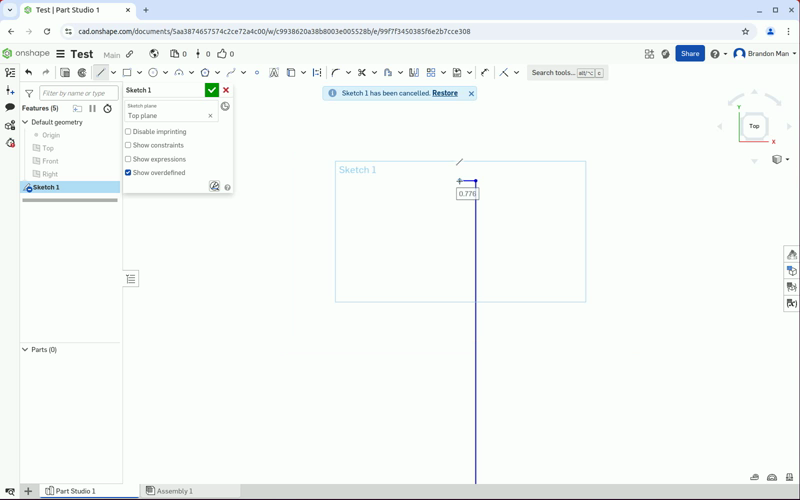
scroll(-6)
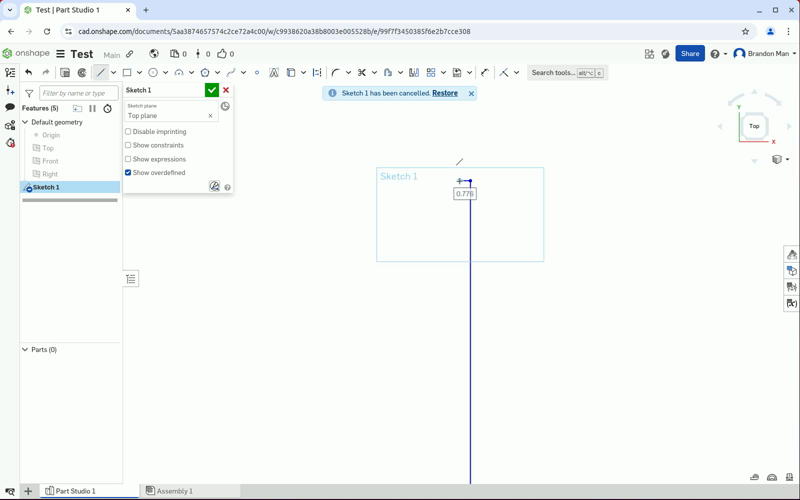
scroll(-6)
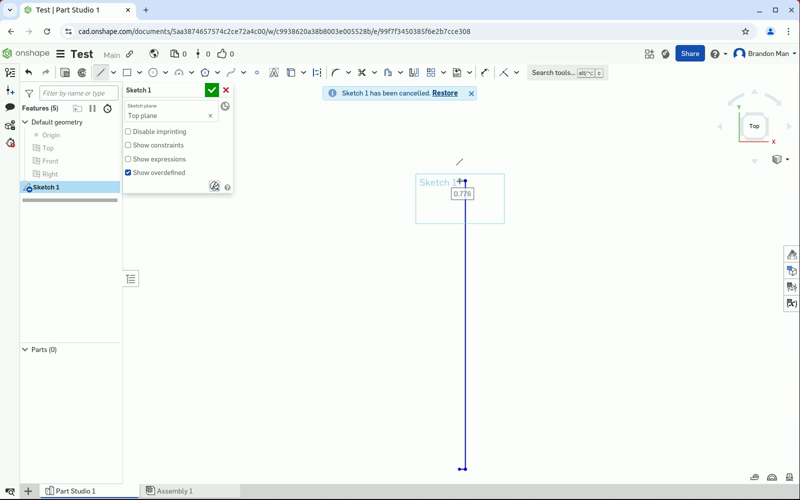
scroll(-6)
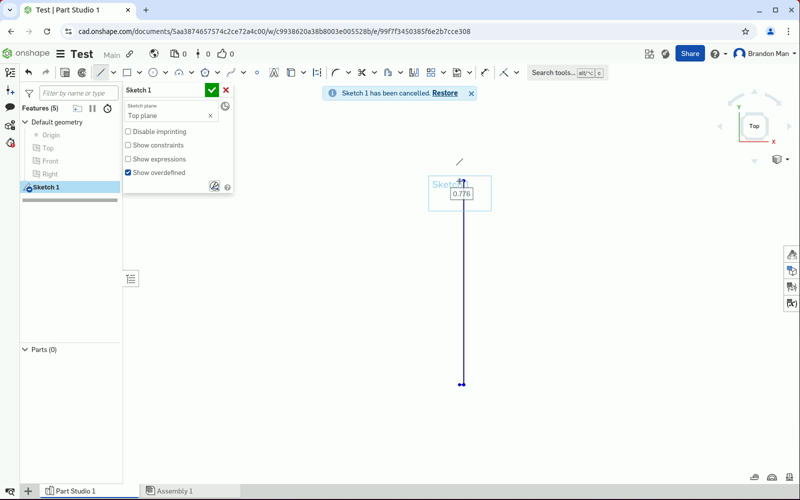
key_up(shift)
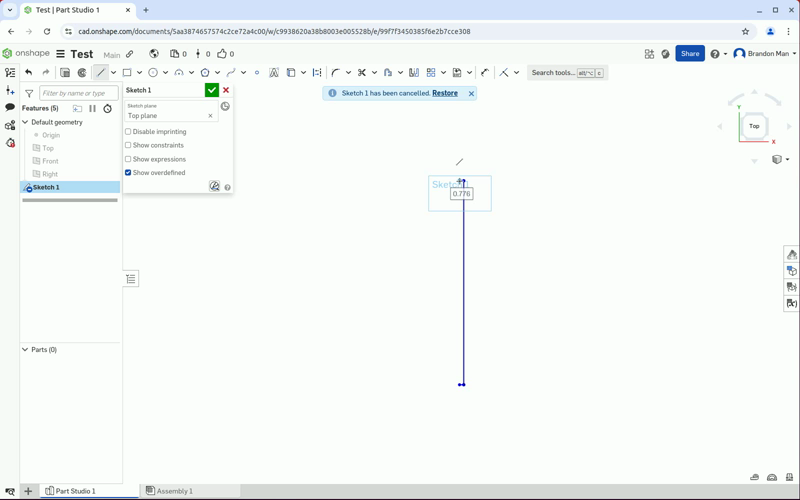
key_down(shift)
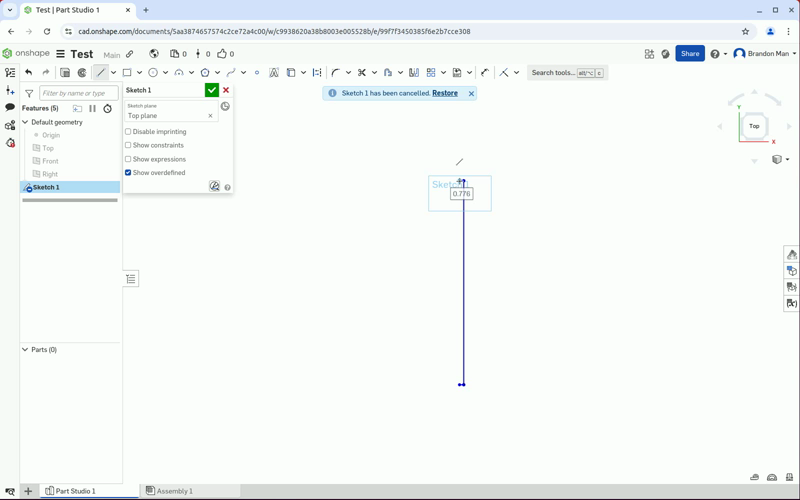
mouse_move(459, 384)
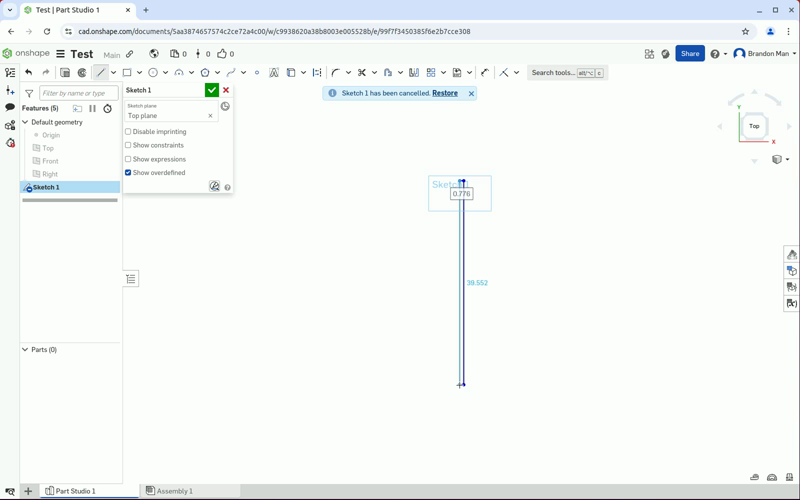
scroll(6)
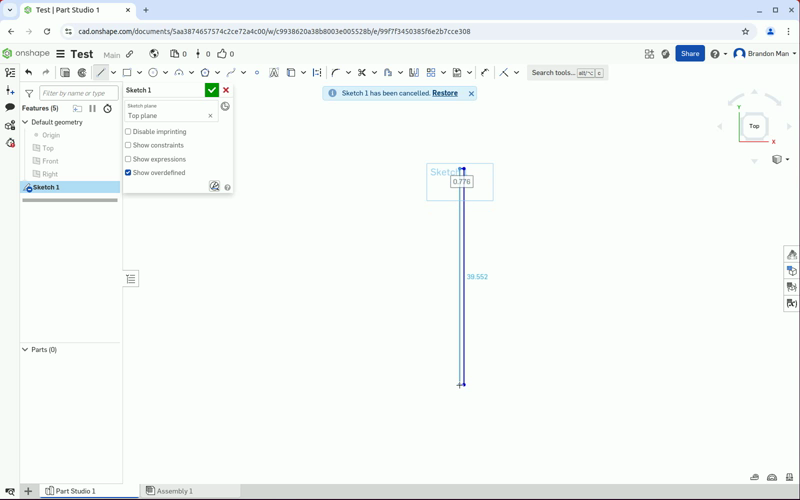
scroll(6)
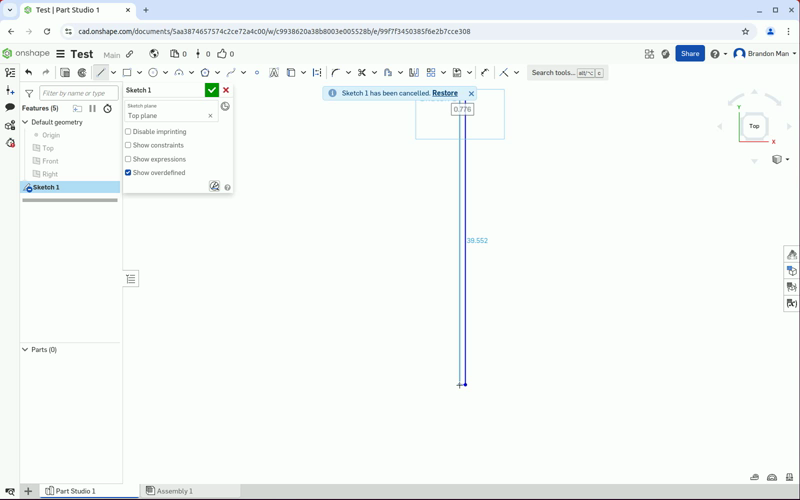
scroll(6)
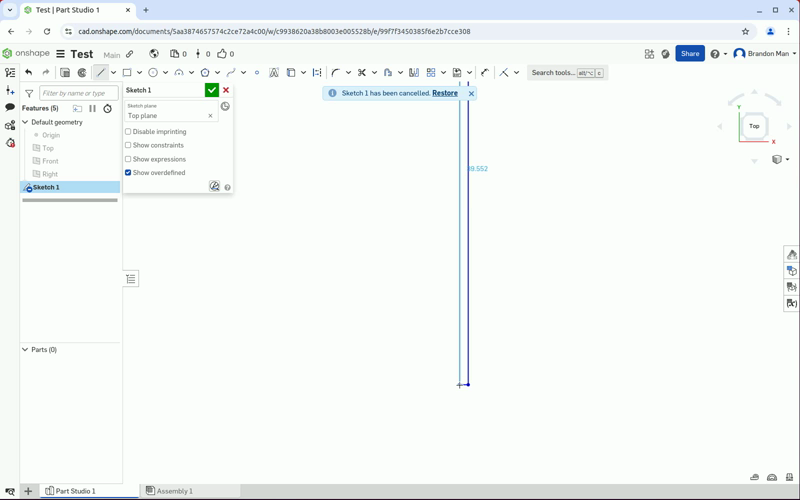
scroll(6)
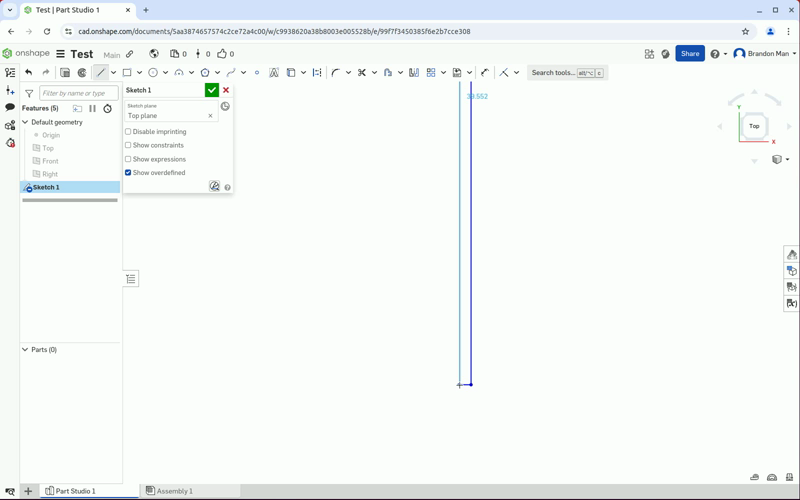
scroll(6)
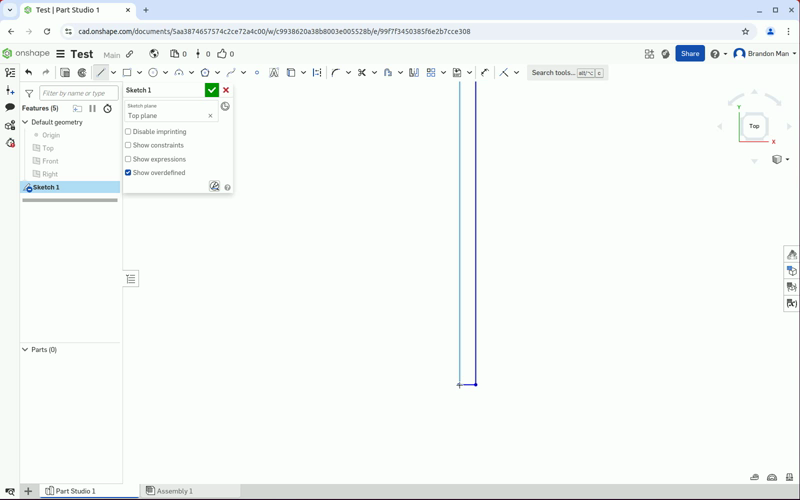
scroll(6)
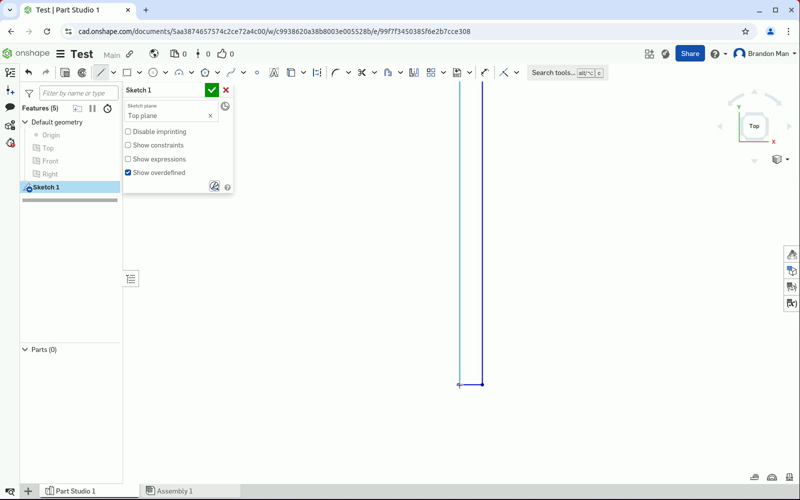
scroll(6)
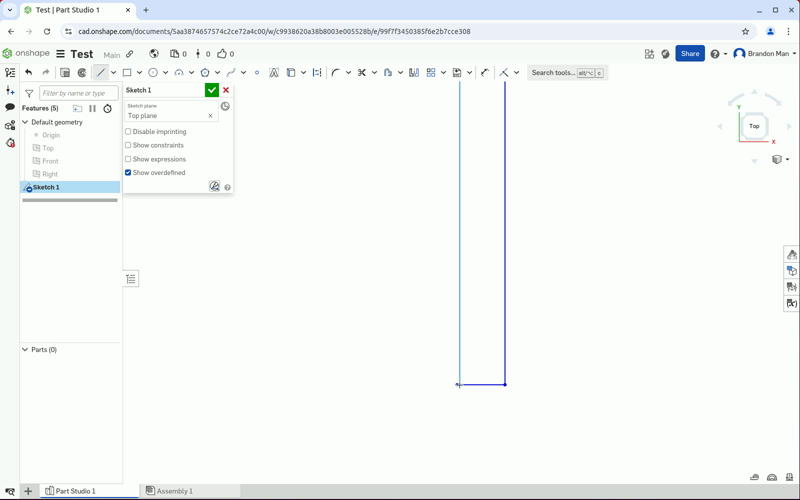
key_up(shift)
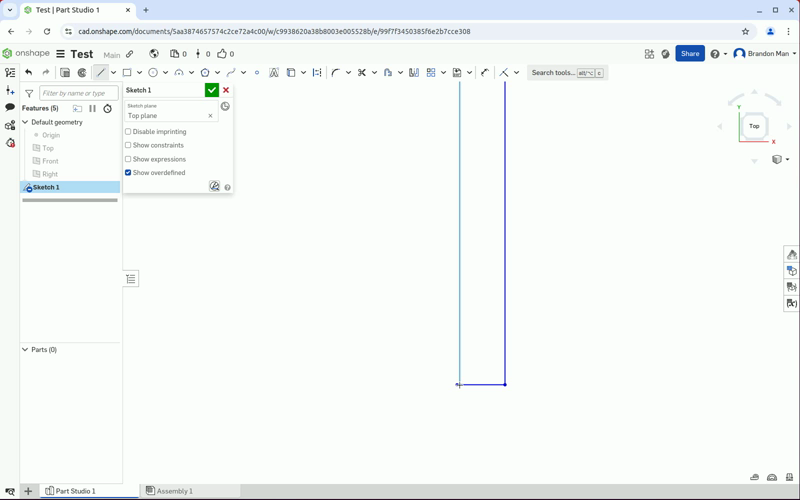
click(459, 384)
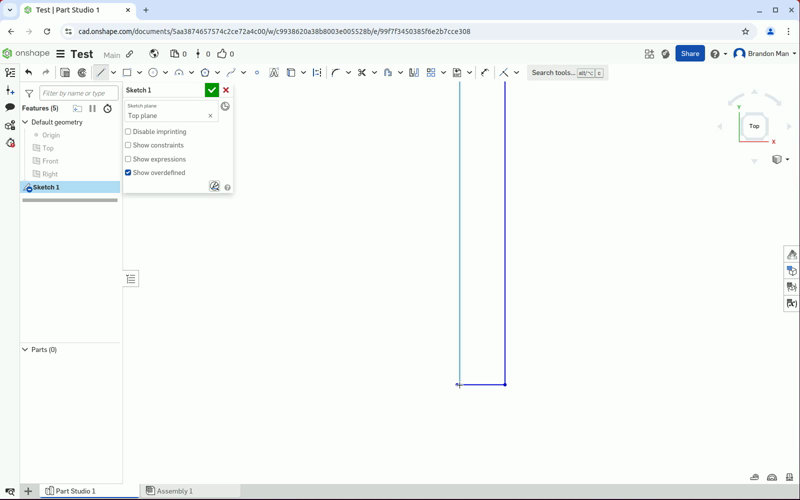
scroll(-6)
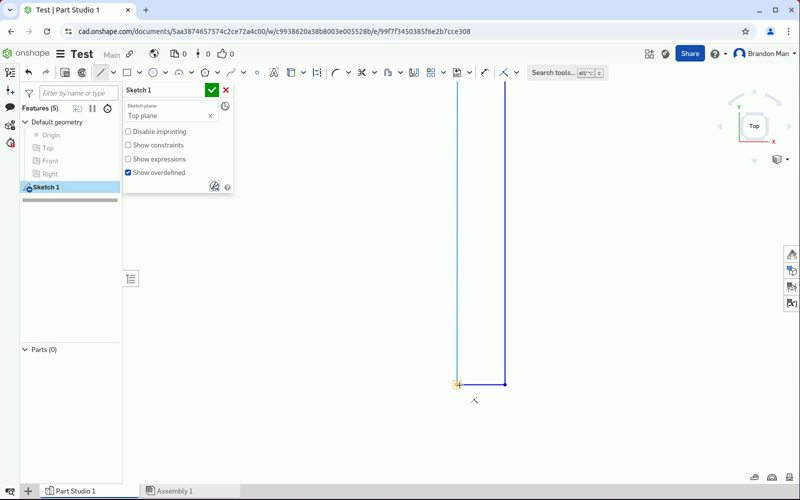
scroll(-6)
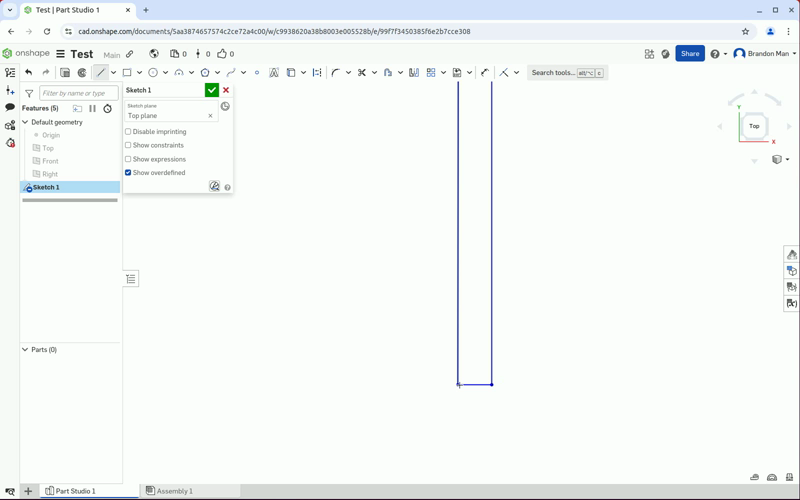
scroll(-6)
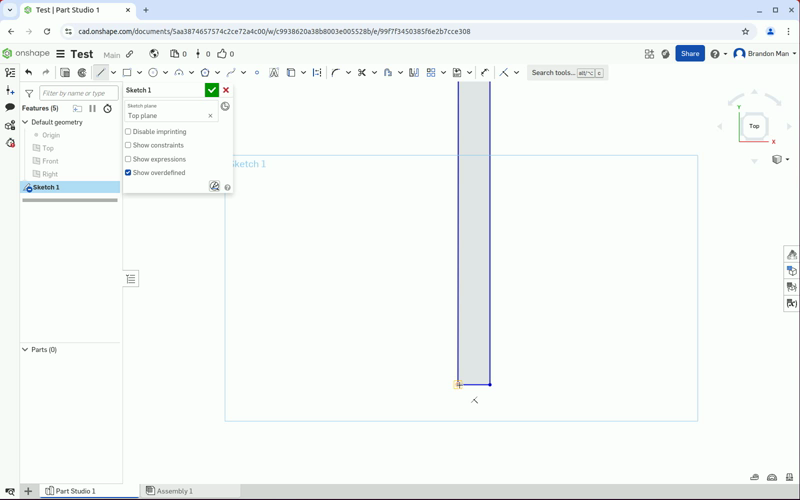
scroll(-6)
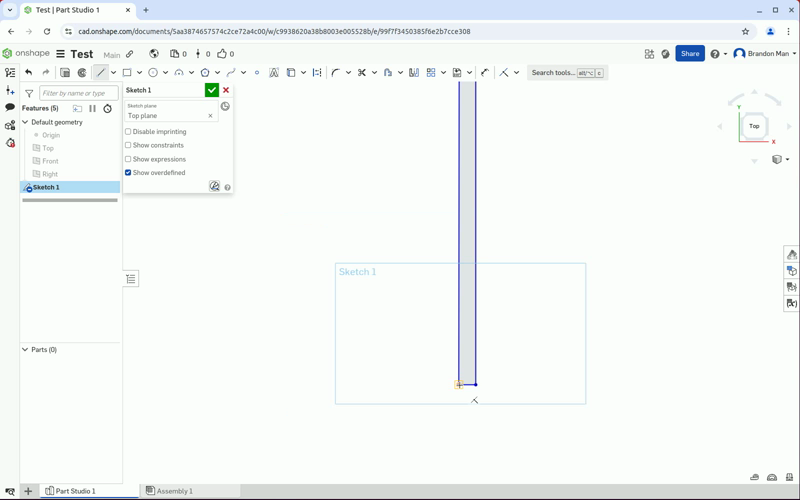
scroll(-6)
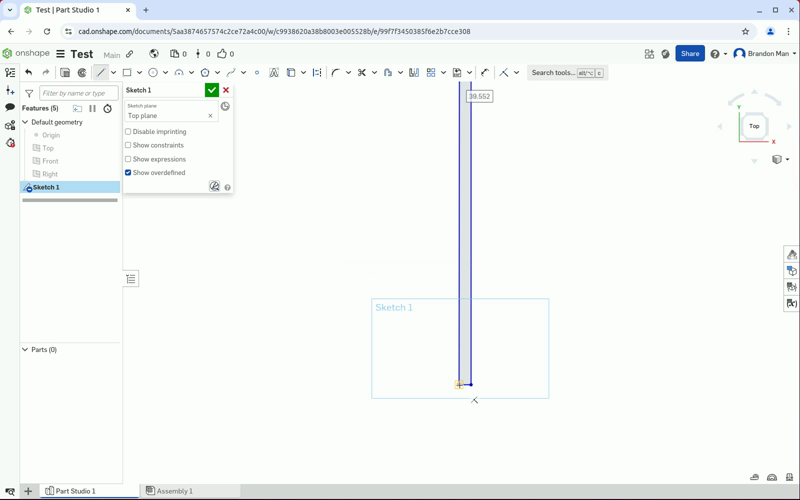
scroll(-6)
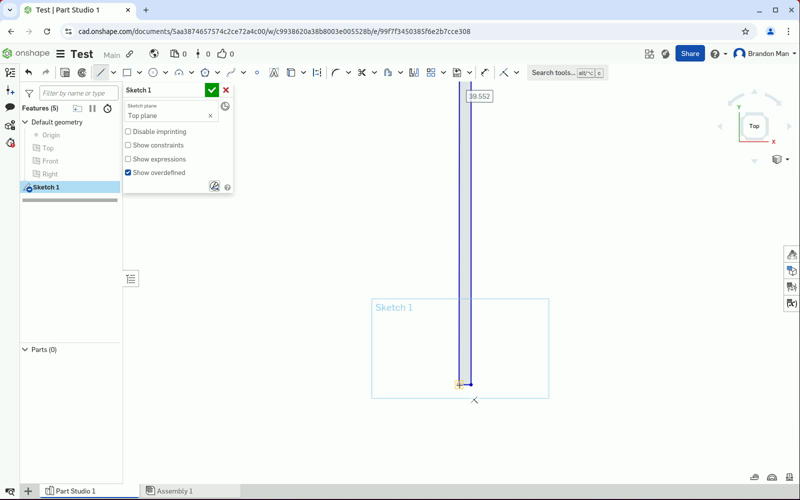
scroll(-6)
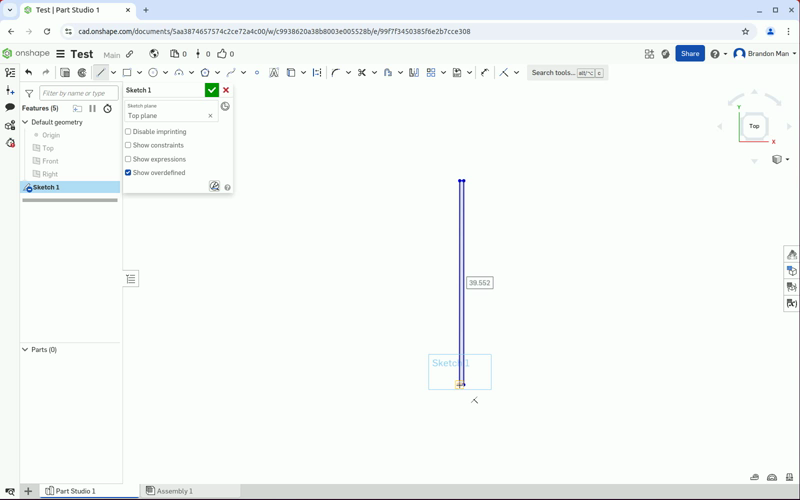
key(esc)
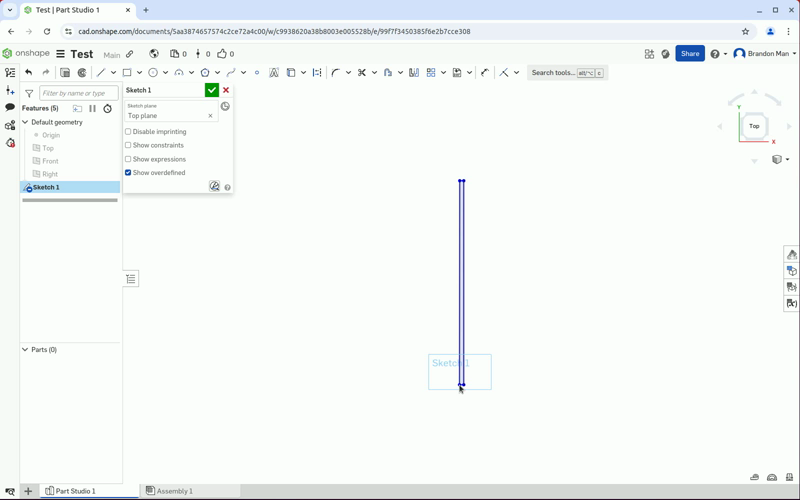
mouse_move(460, 183)
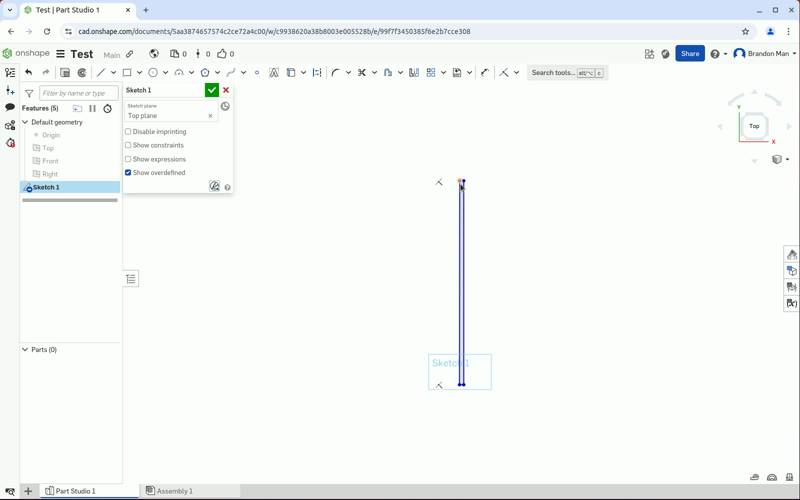
scroll(6)
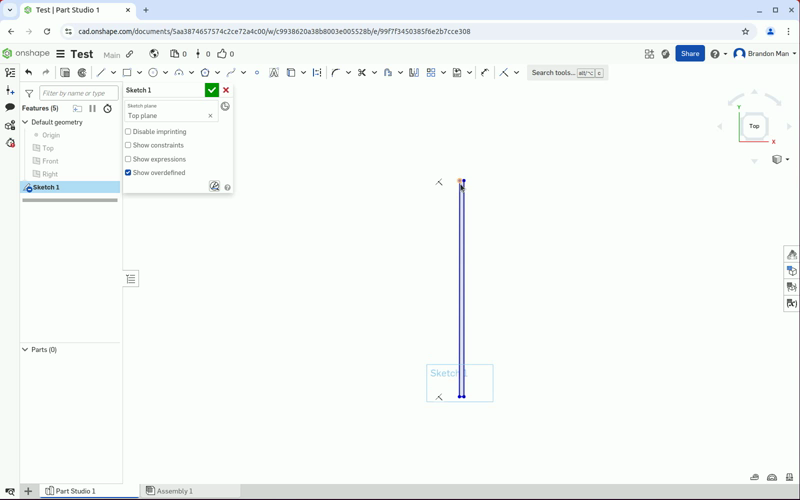
scroll(6)
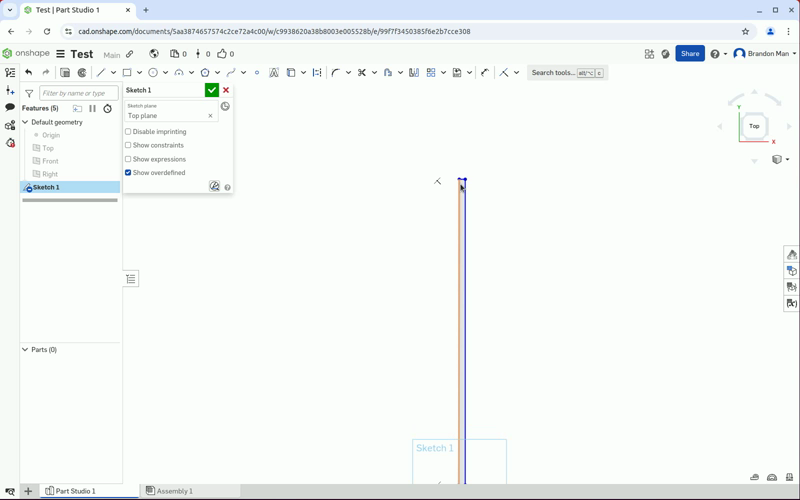
scroll(6)
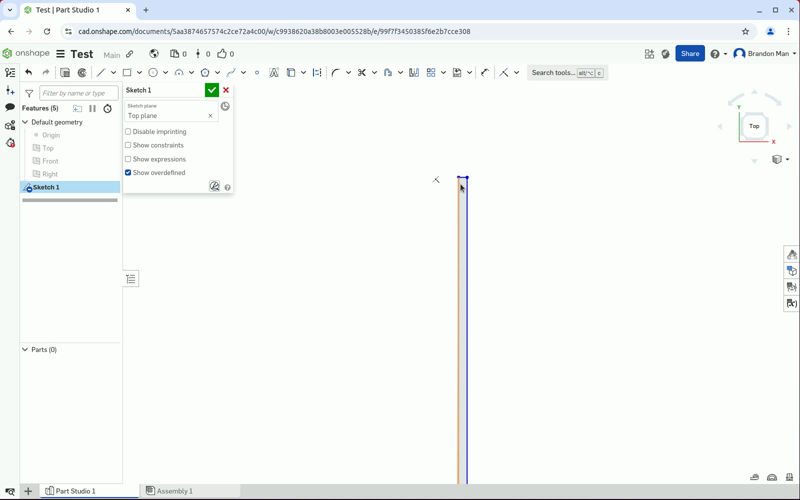
scroll(6)
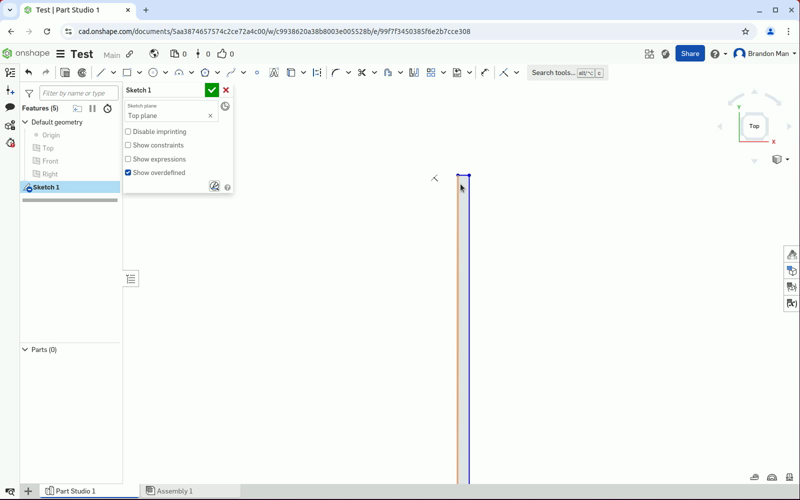
scroll(6)
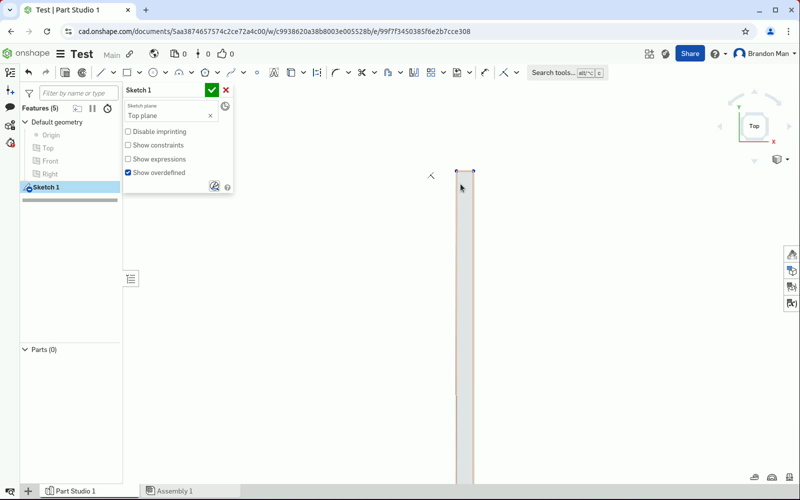
scroll(6)
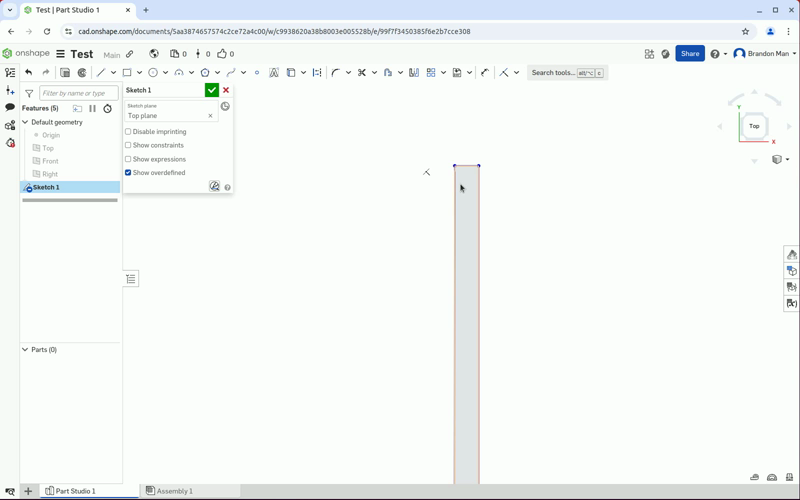
scroll(6)
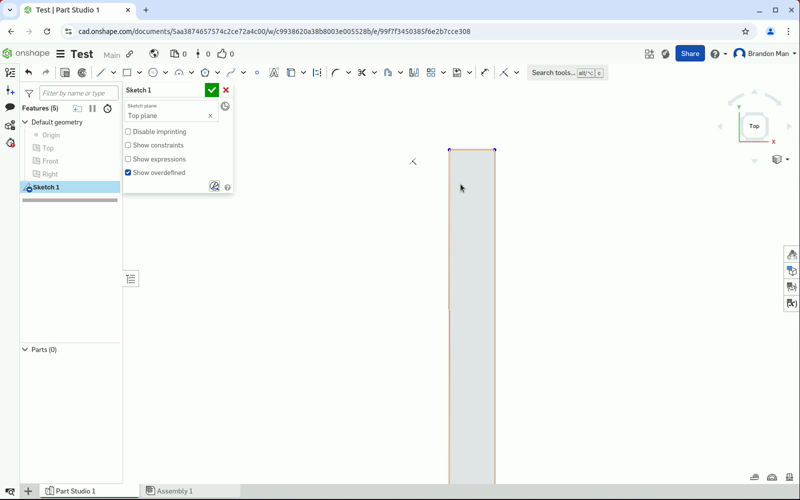
click(460, 183)
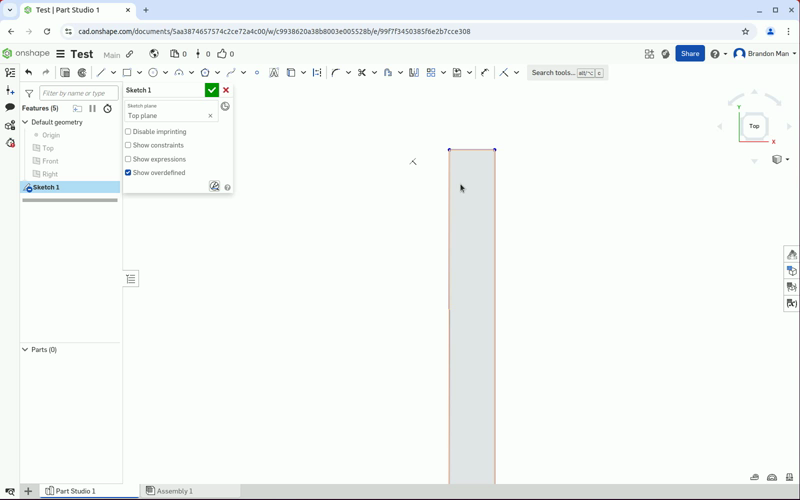
scroll(-6)
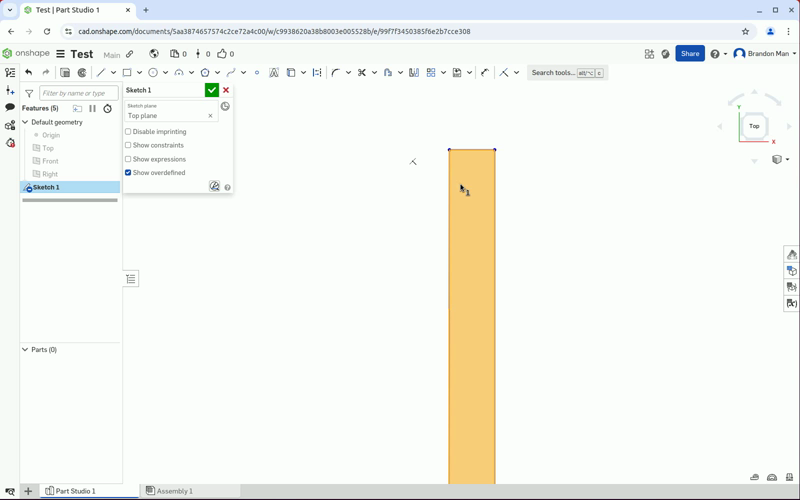
scroll(-6)
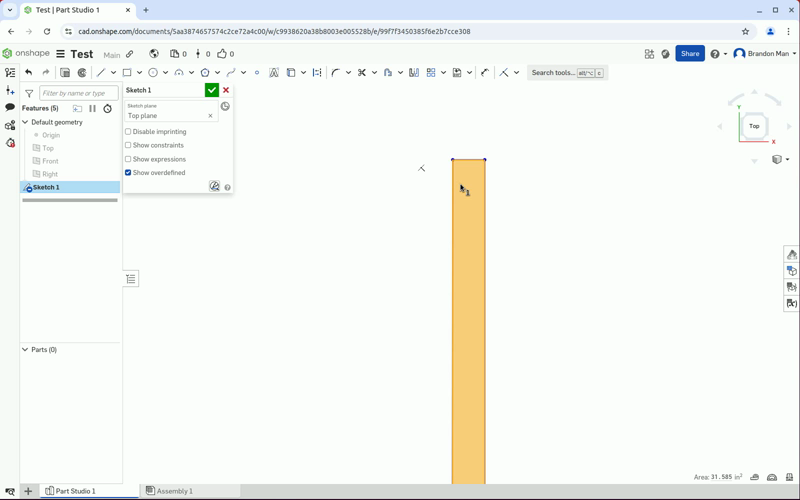
scroll(-6)
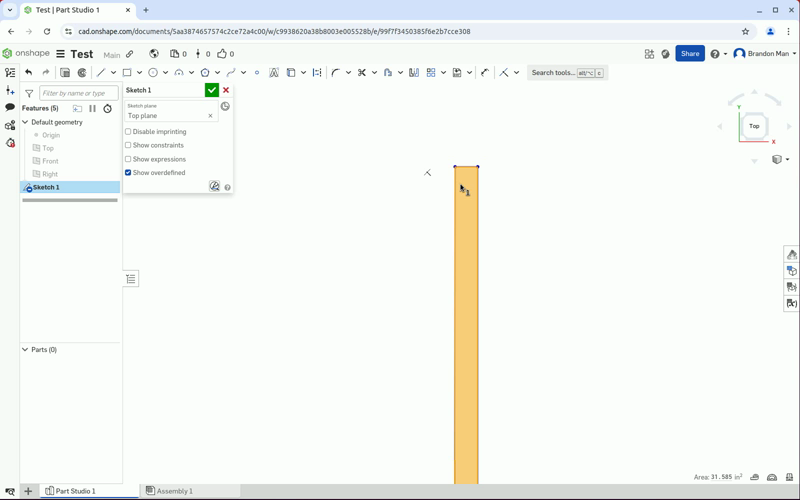
scroll(-6)
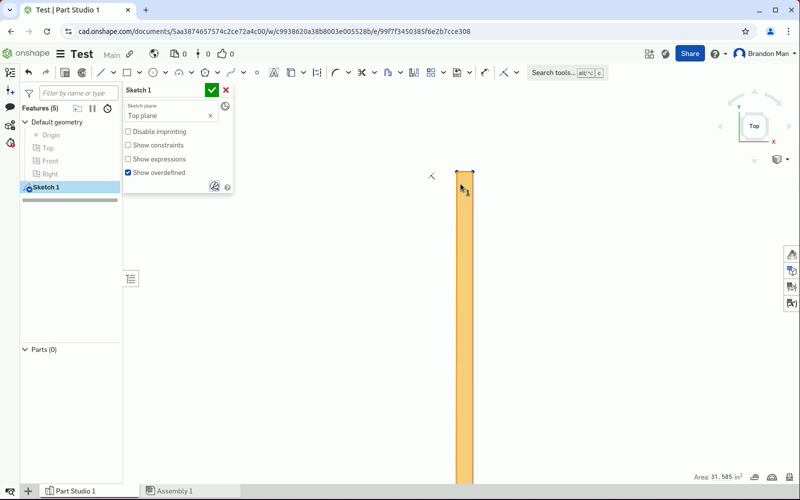
scroll(-6)
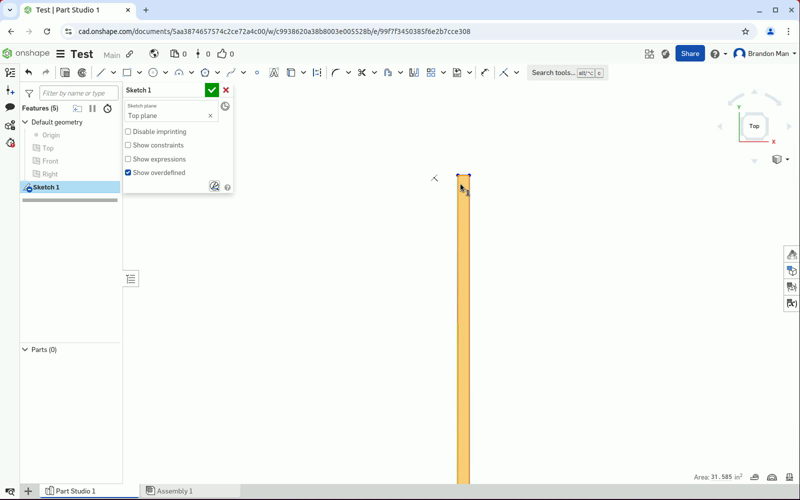
scroll(-6)
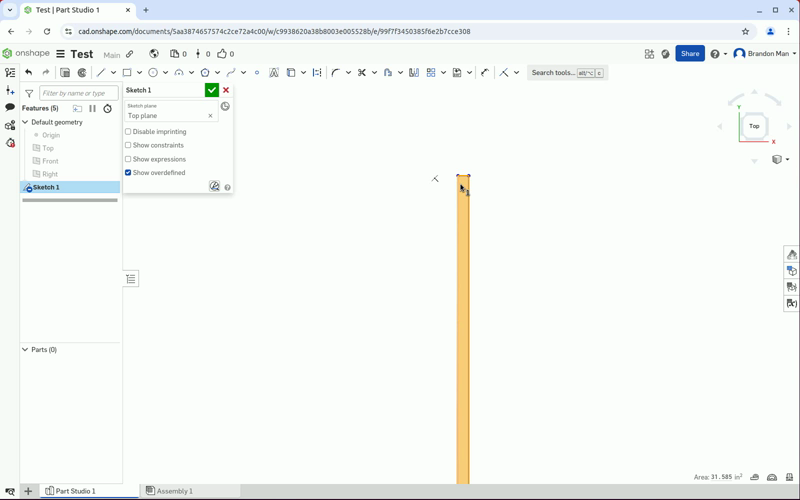
scroll(-6)
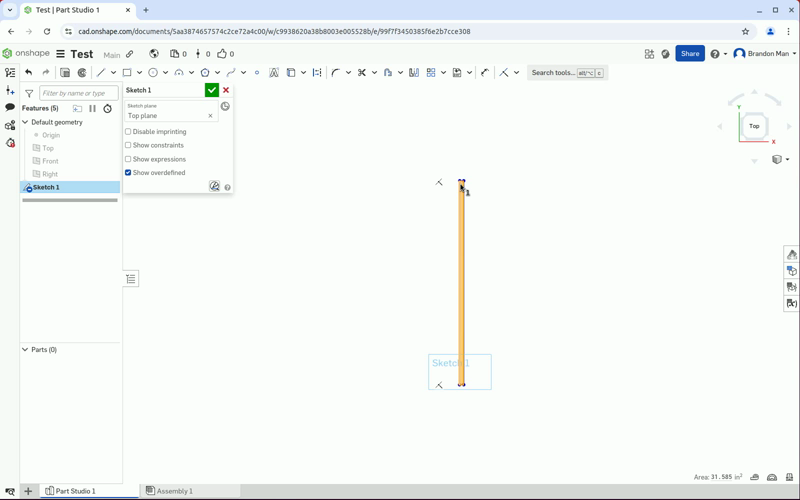
mouse_move(73, 352)
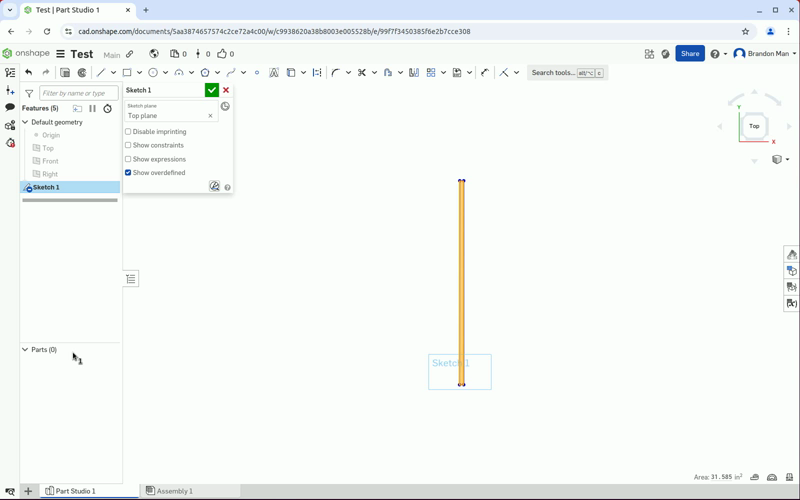
key(shift+y)
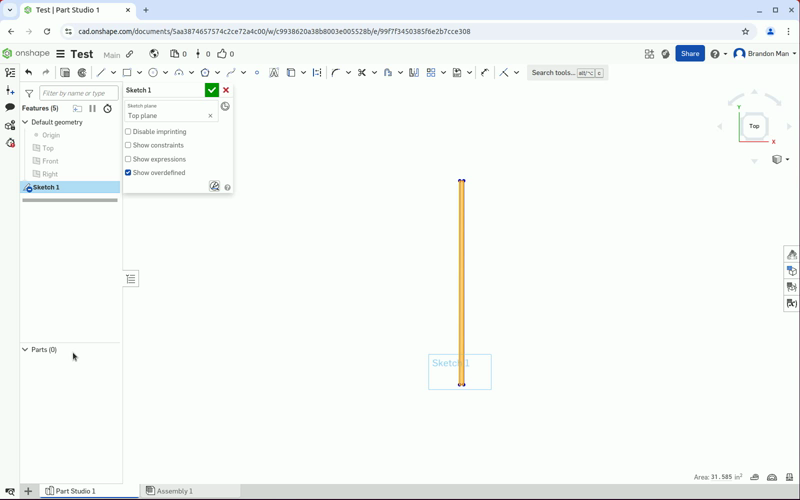
key(shift+e)
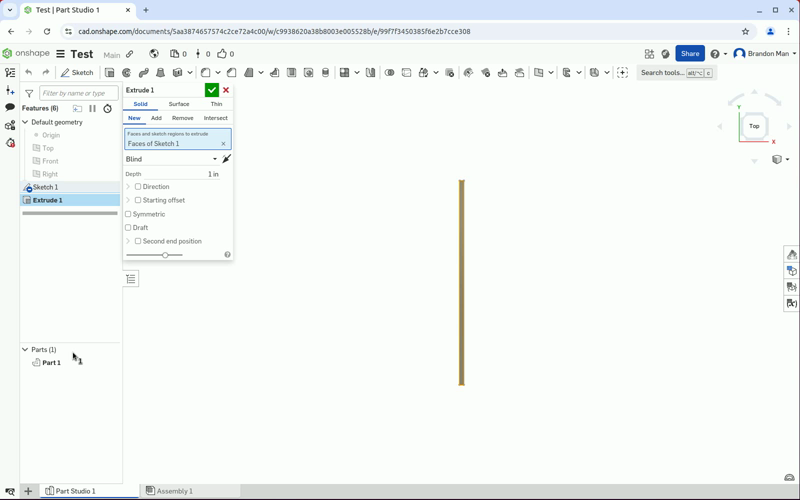
mouse_move(143, 106)
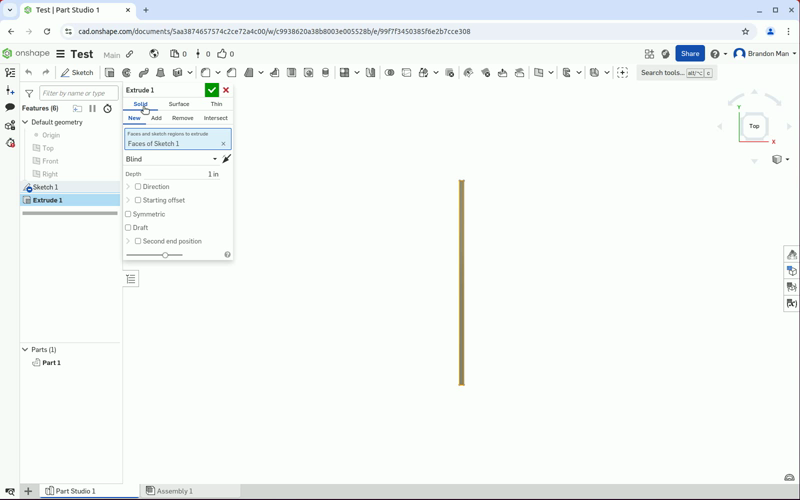
click(143, 106)
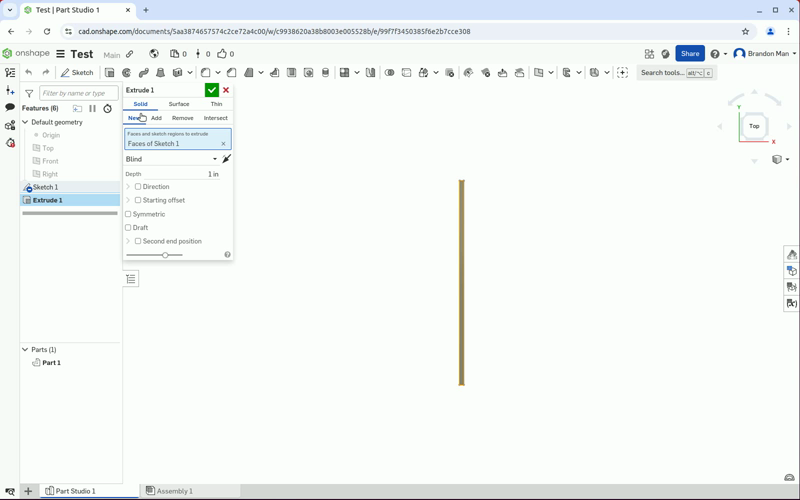
mouse_move(137, 120)
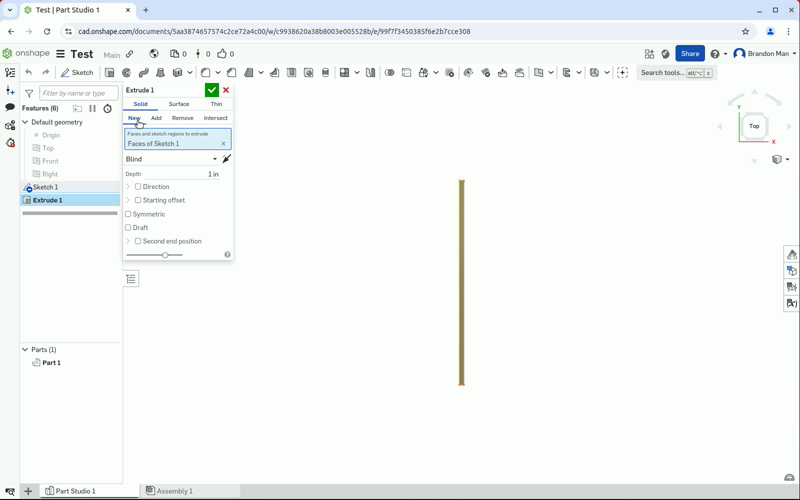
click(137, 120)
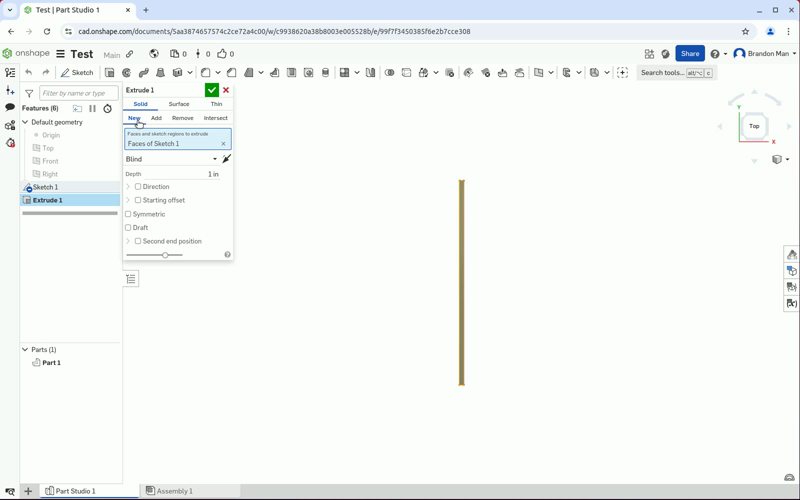
key(tab, 4)
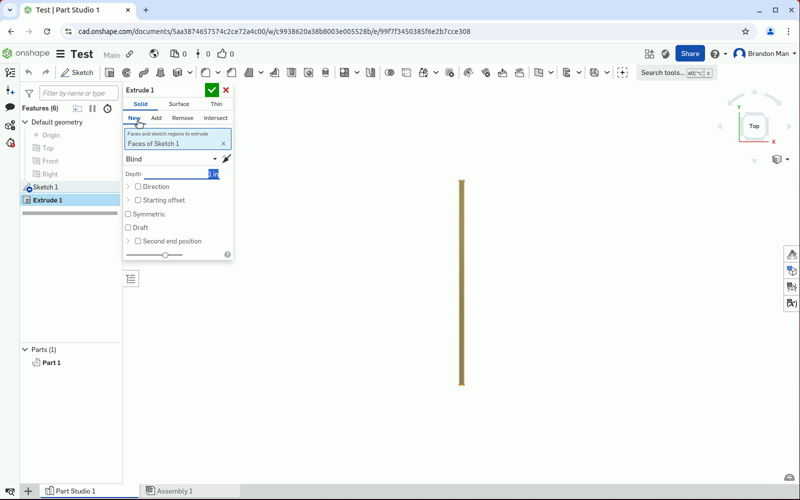
text(0.722)
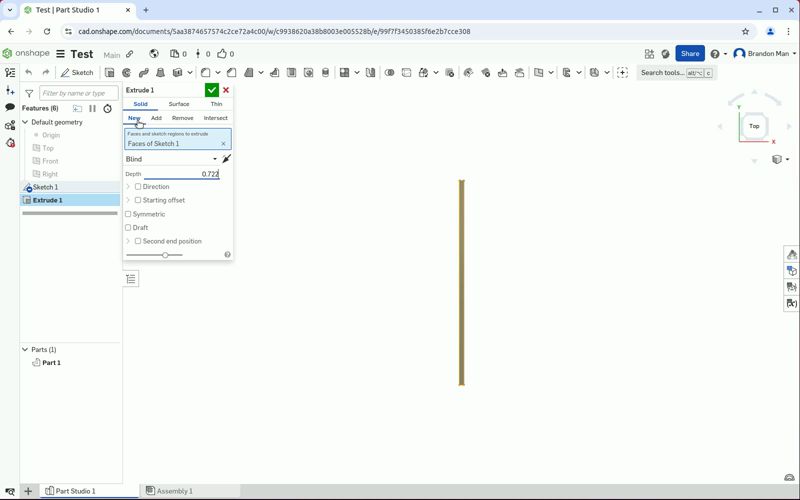
key(enter)
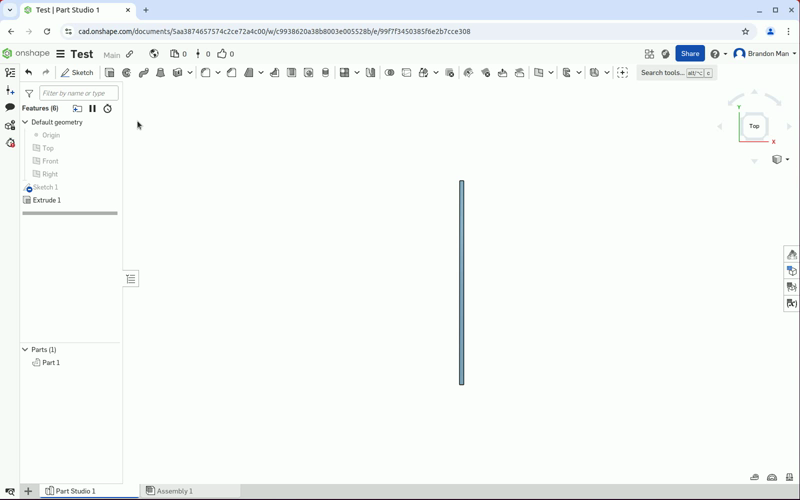
key(shift+h)
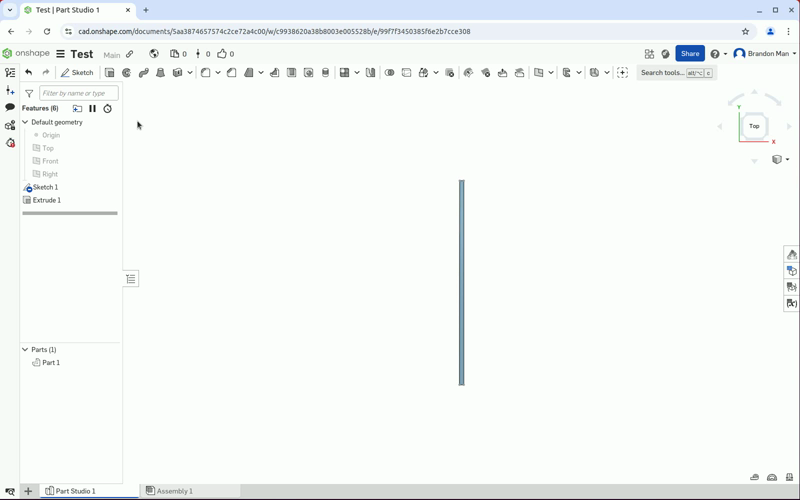
key(shift+h)
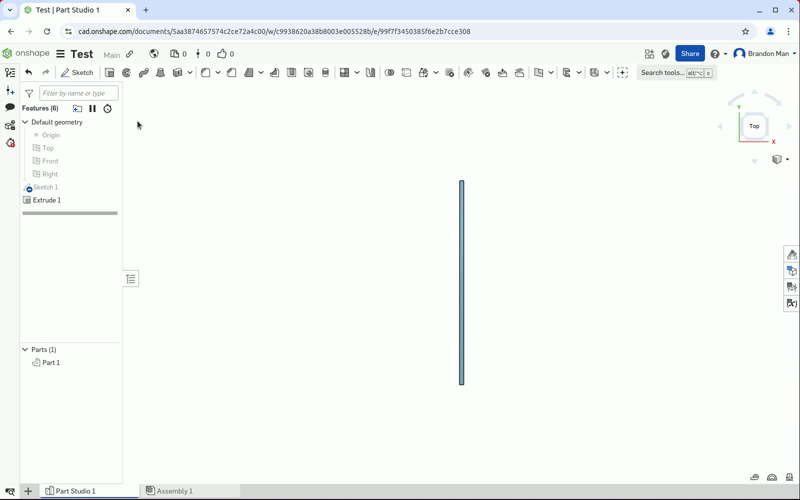
mouse_move(73, 189)
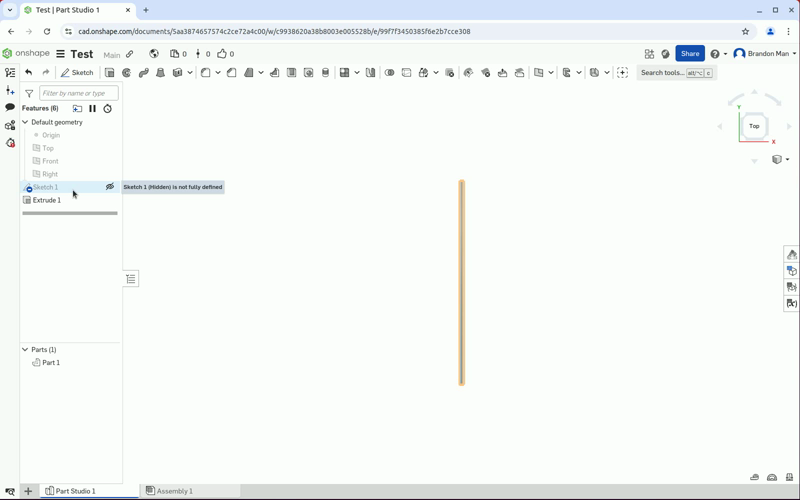
click(73, 189)
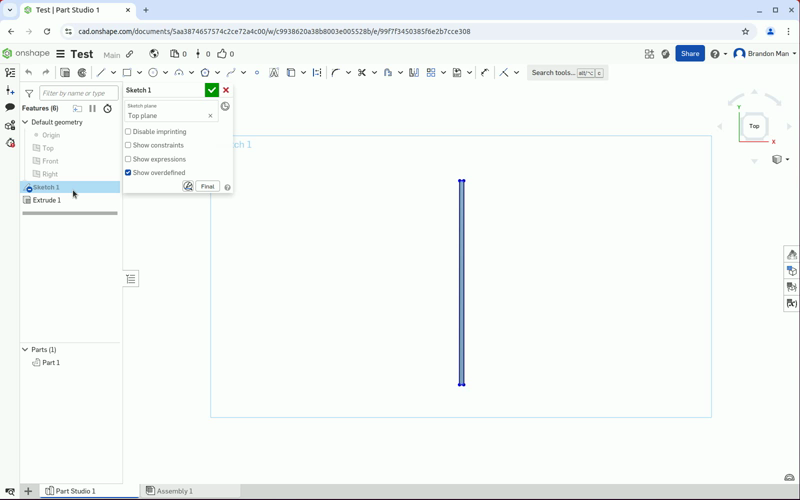
mouse_move(229, 92)
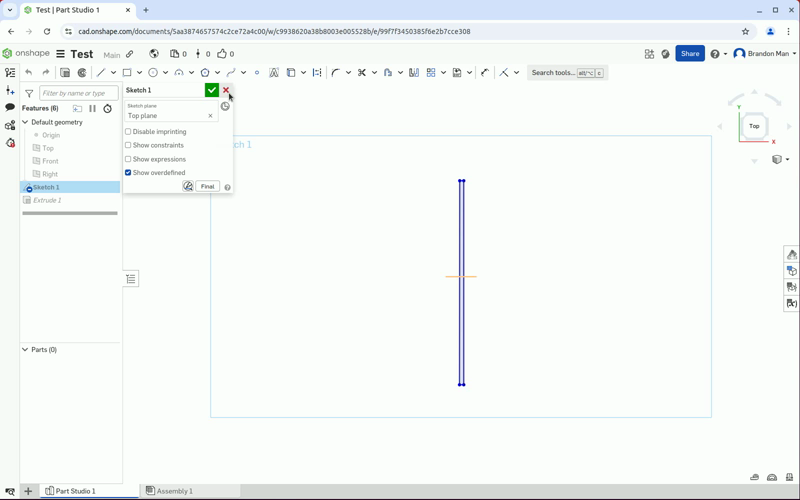
click(229, 92)
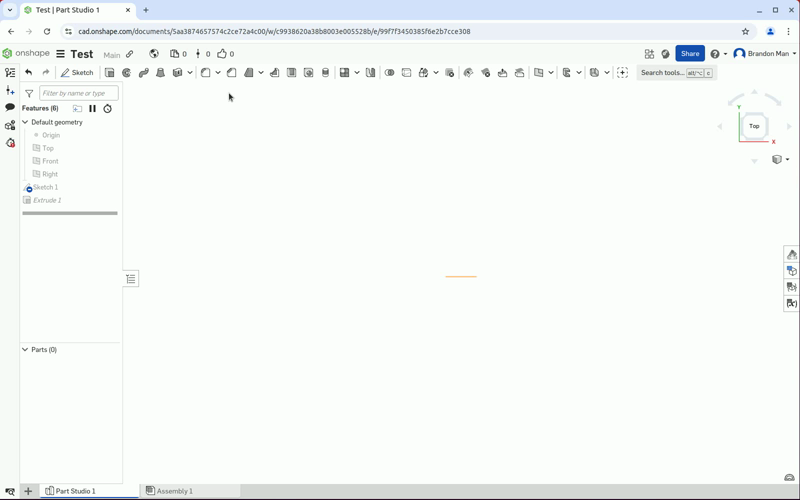
mouse_move(73, 352)
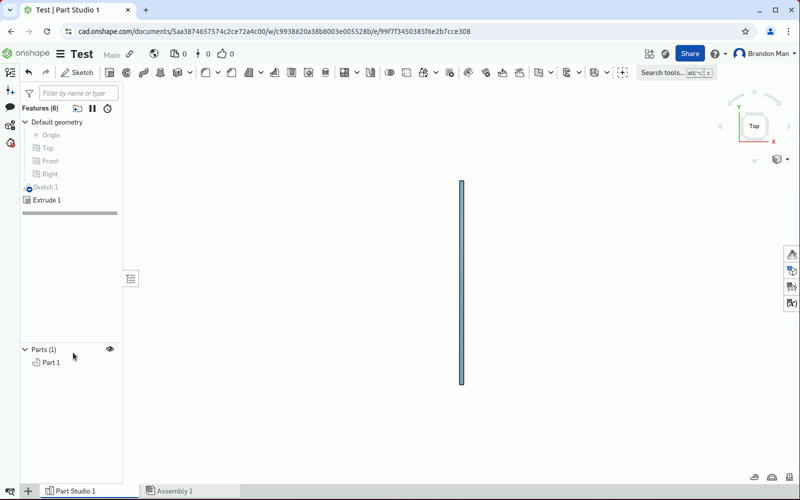
key(y)
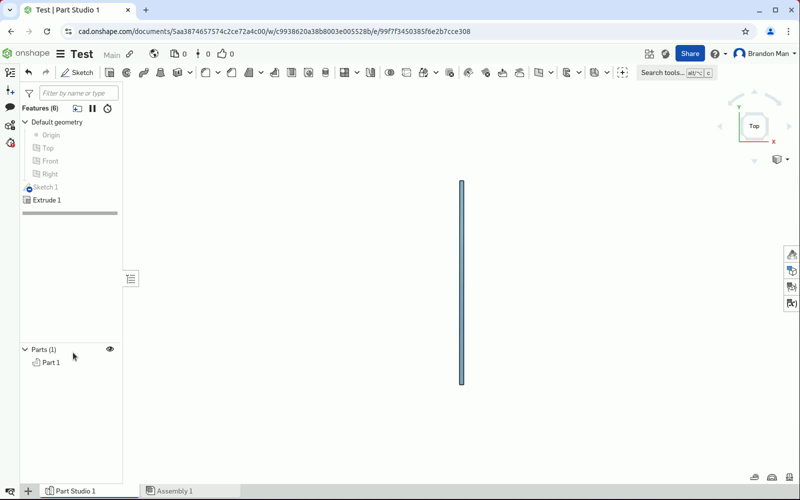
key(shift+p)
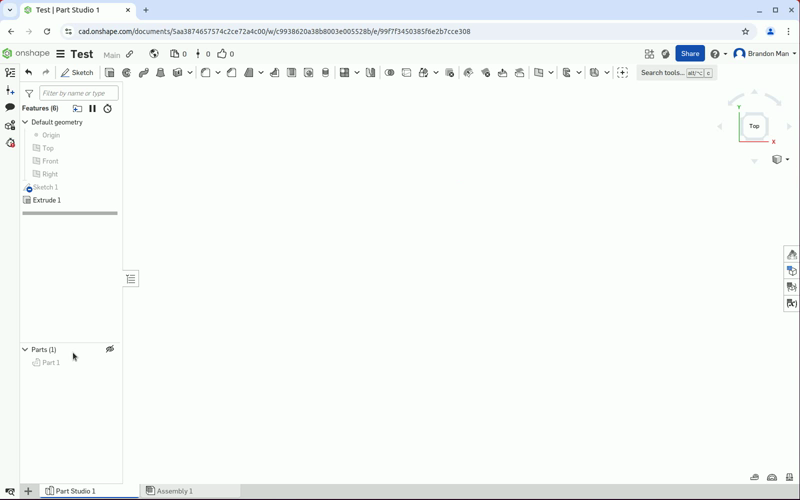
key(space)
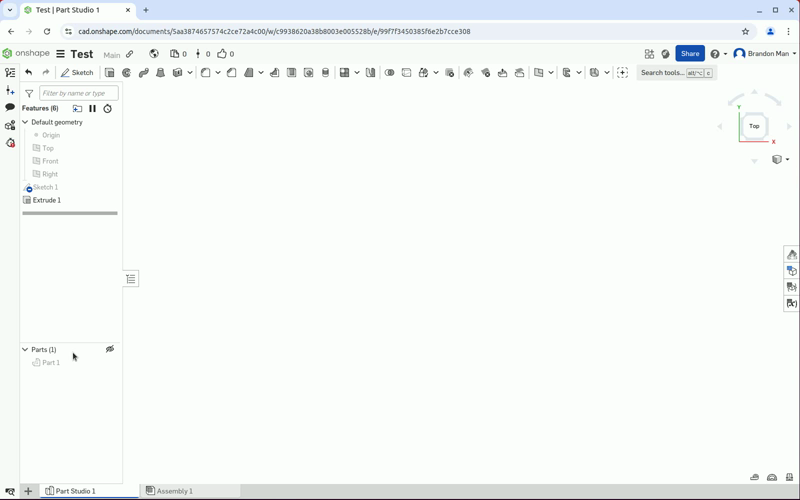
key_down(shift)
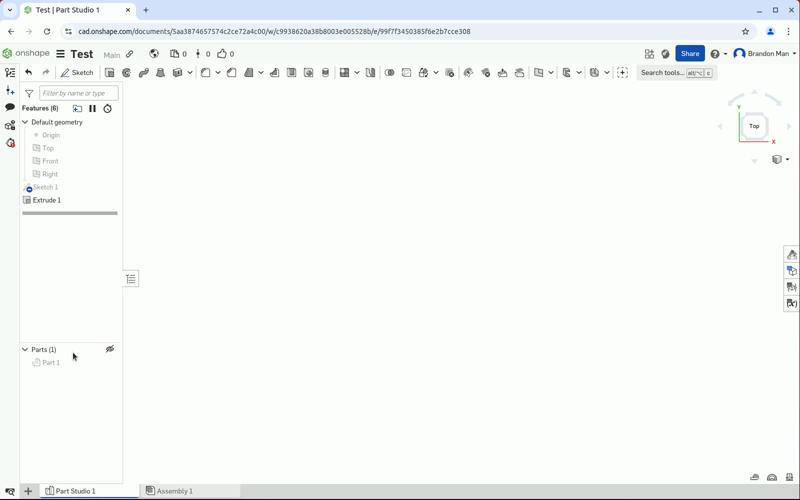
key(up)
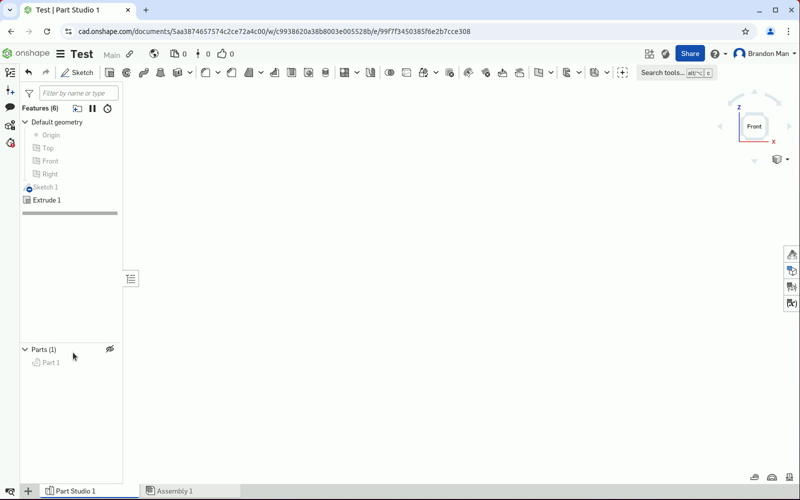
key_up(shift)
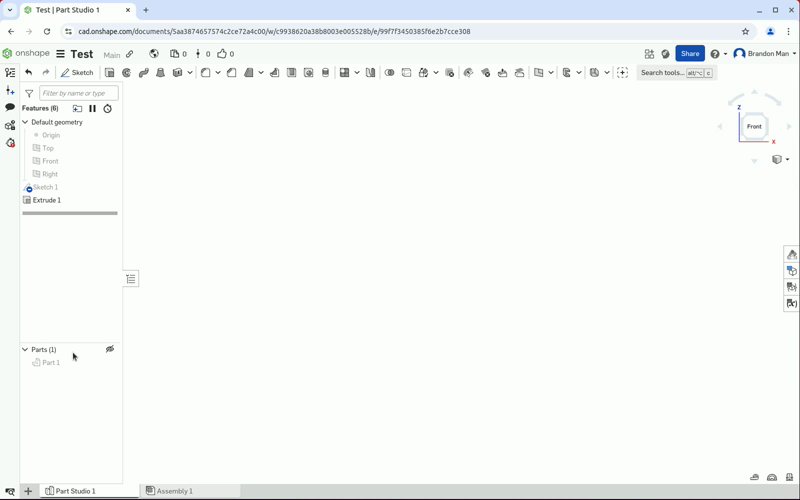
mouse_move(73, 352)
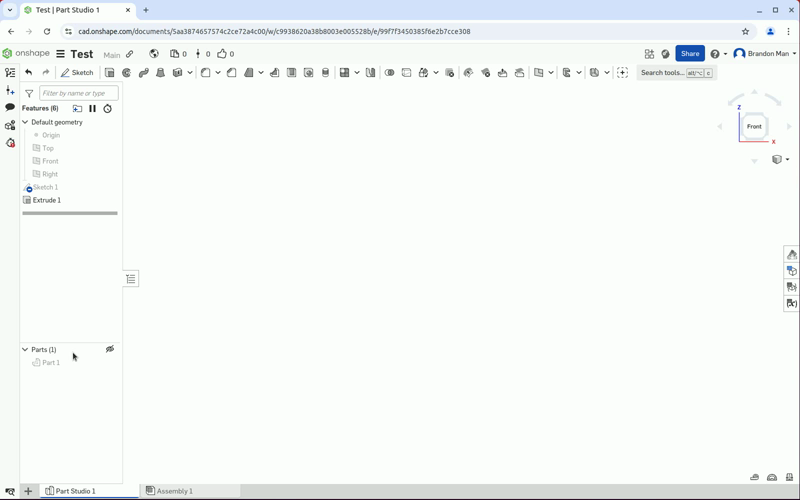
key(shift+y)
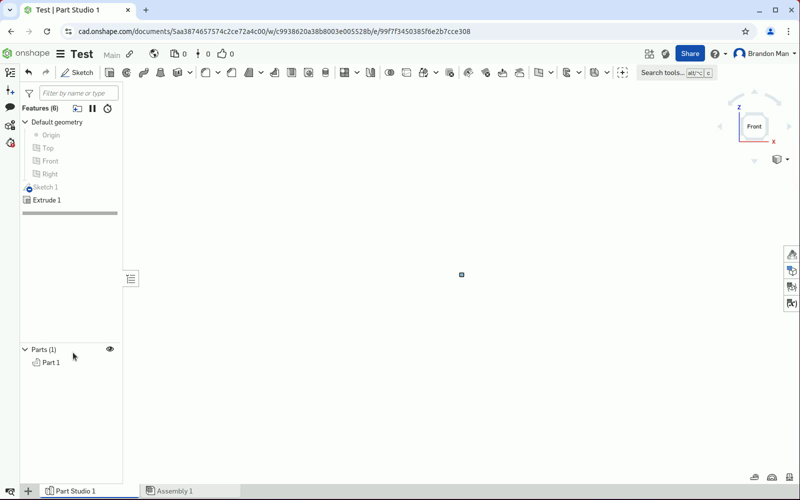
mouse_move(541, 75)
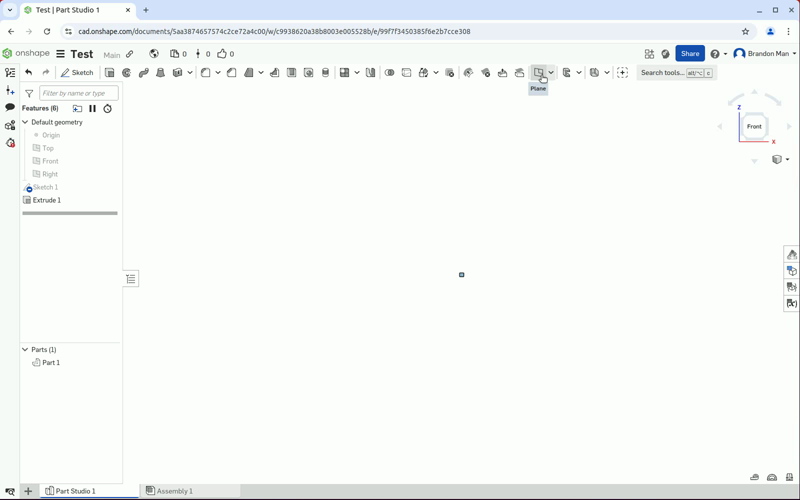
click(541, 75)
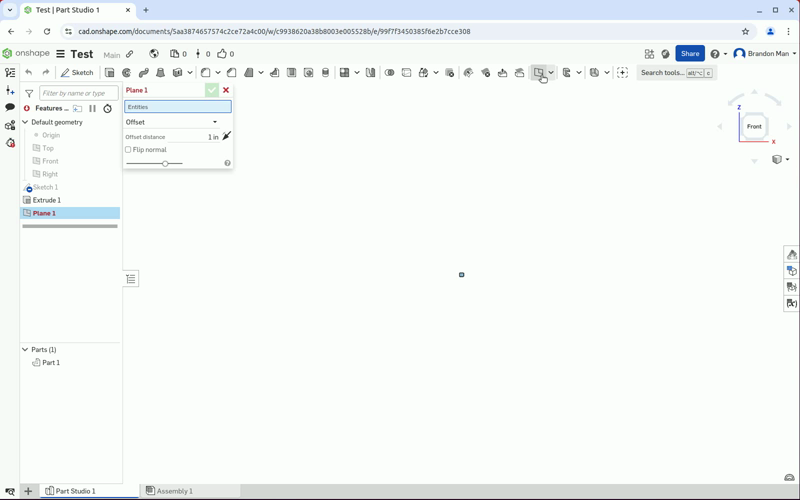
mouse_move(73, 163)
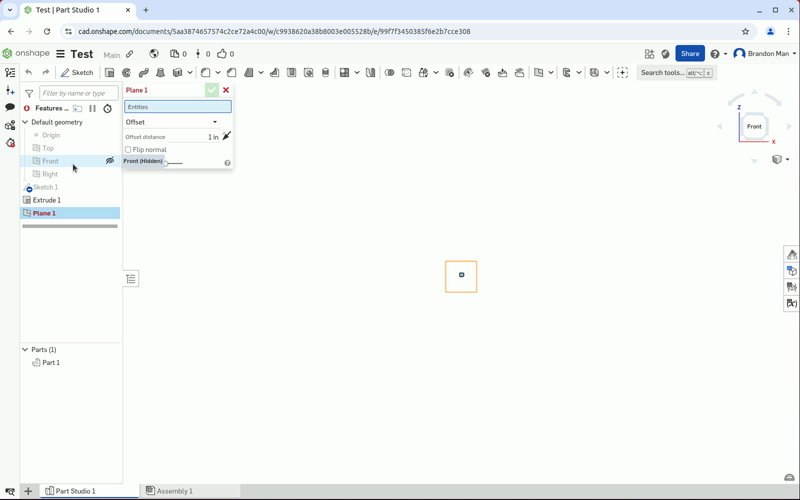
click(73, 163)
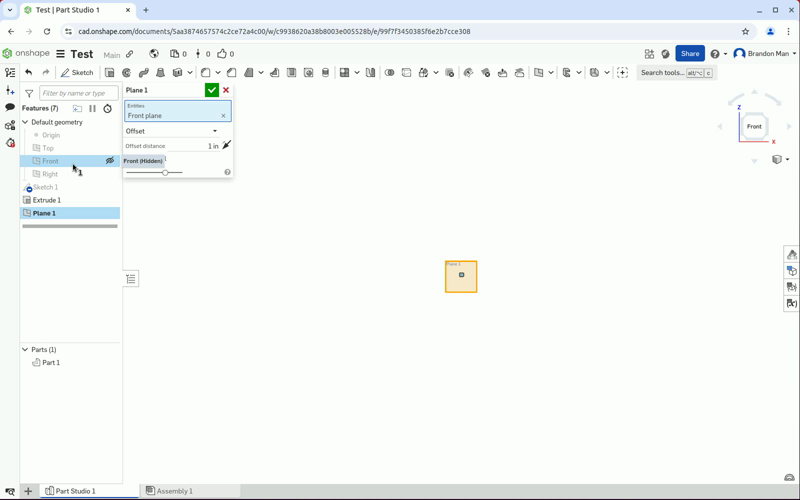
key(tab, 2)
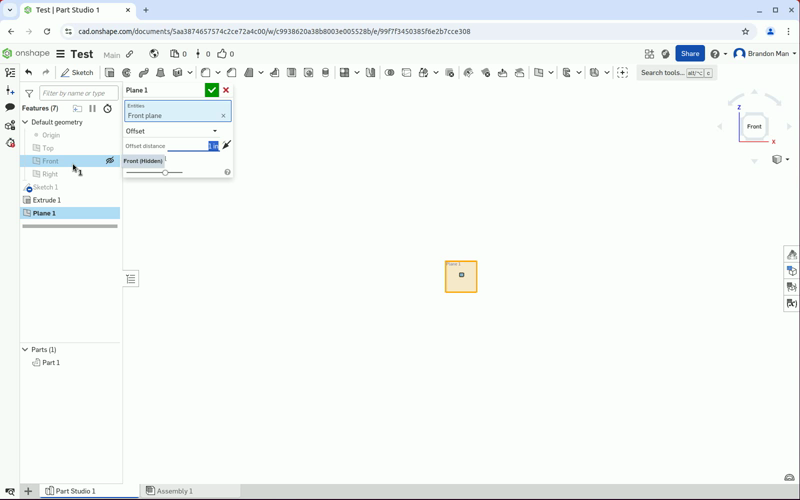
text(20.951)
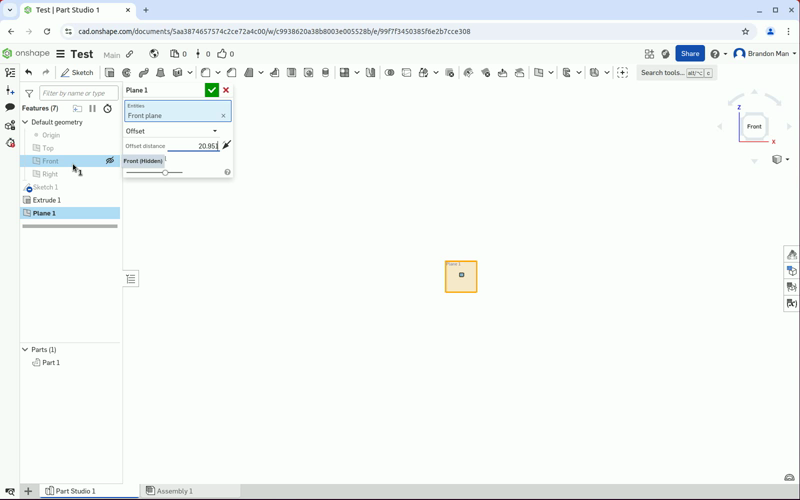
key(enter, 2)
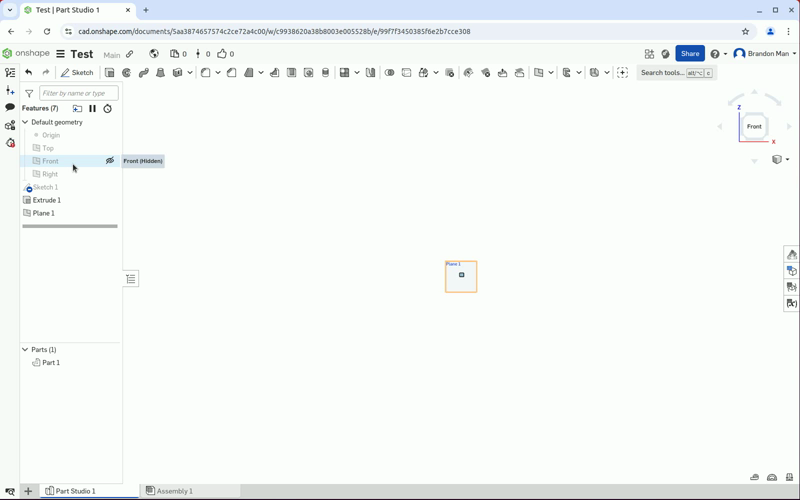
key(shift+s)
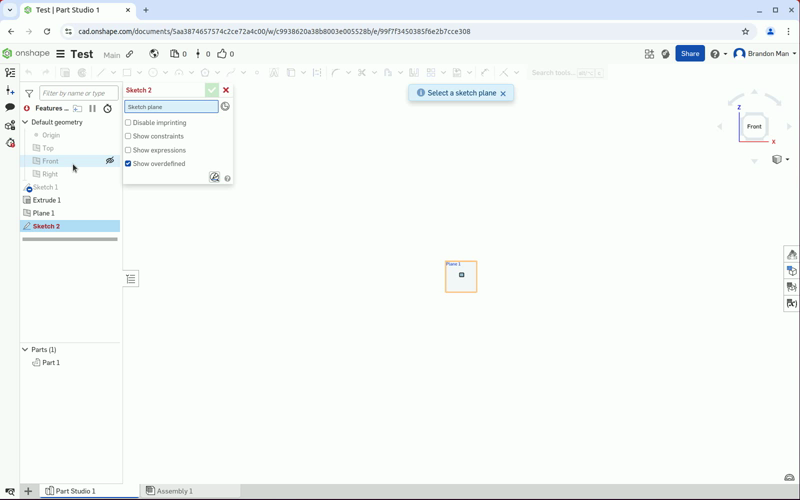
mouse_move(73, 215)
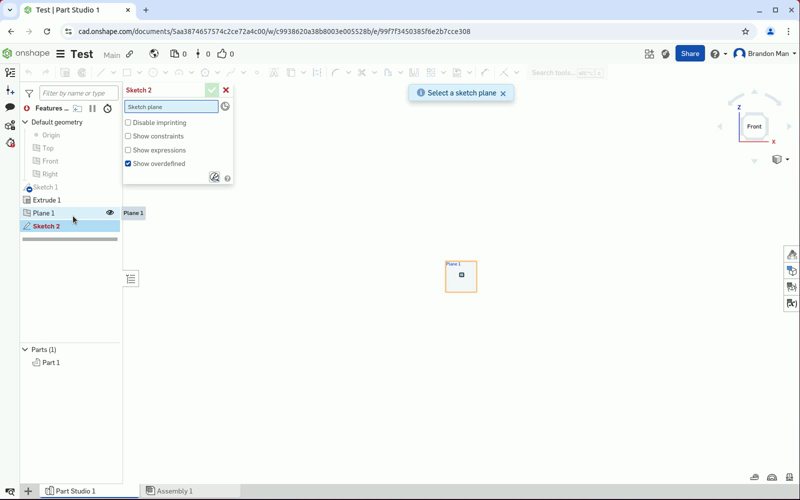
click(73, 215)
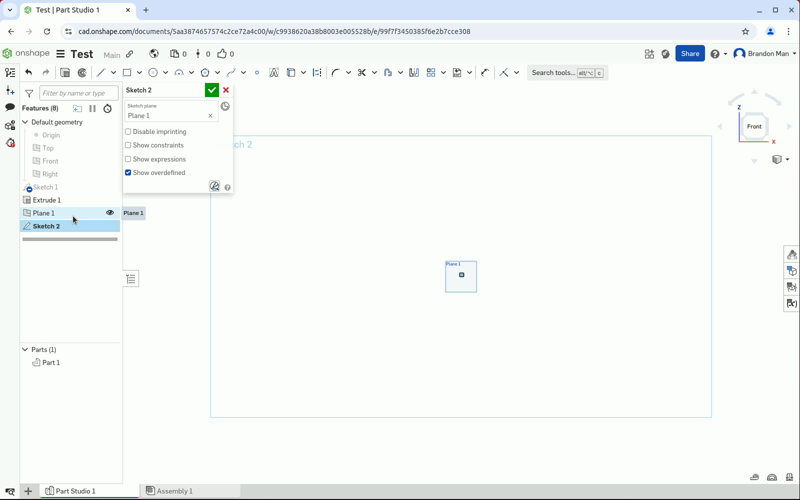
mouse_move(73, 352)
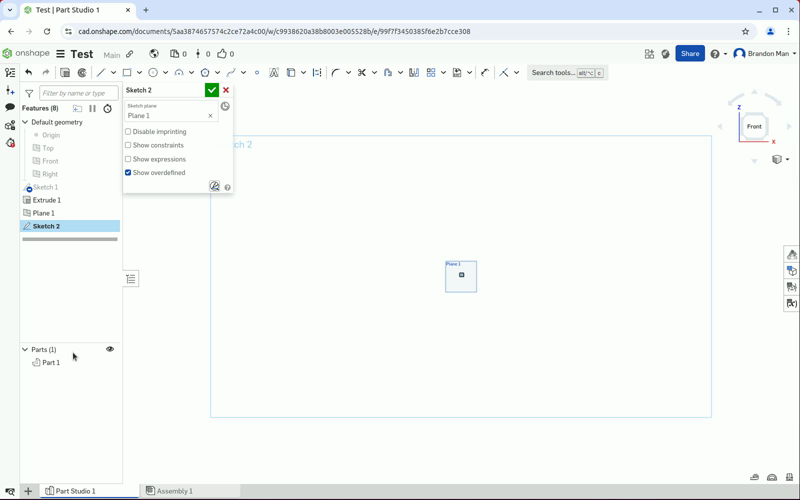
key(y)
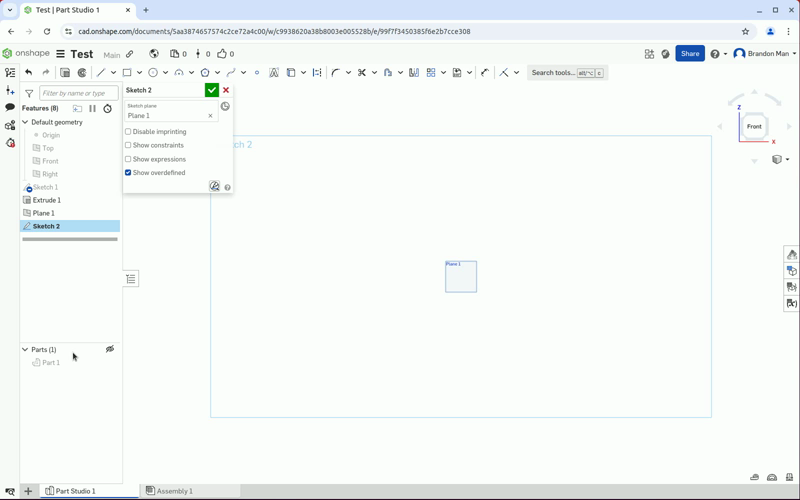
key(a)
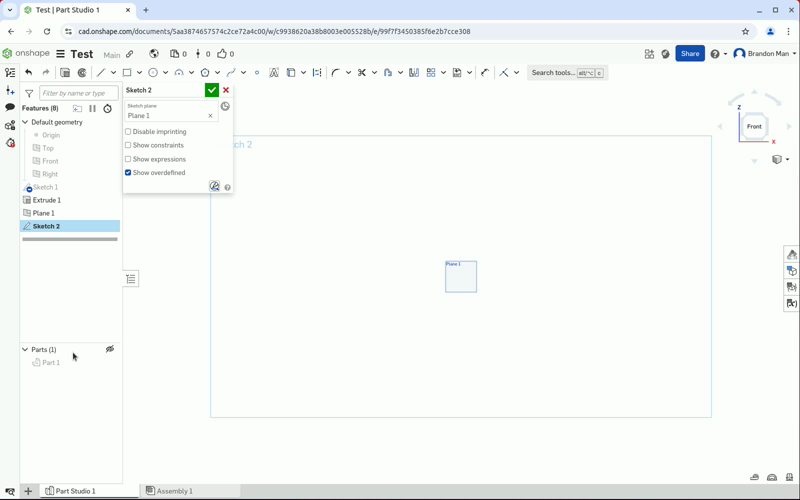
key_down(shift)
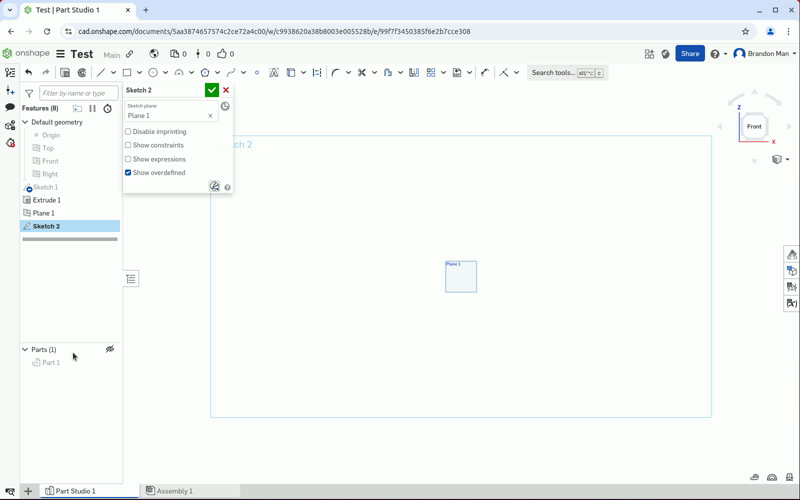
mouse_move(458, 250)
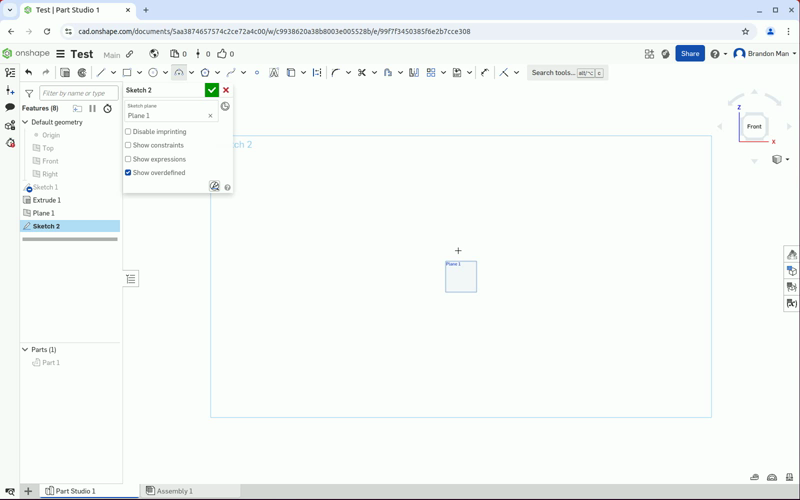
click(458, 250)
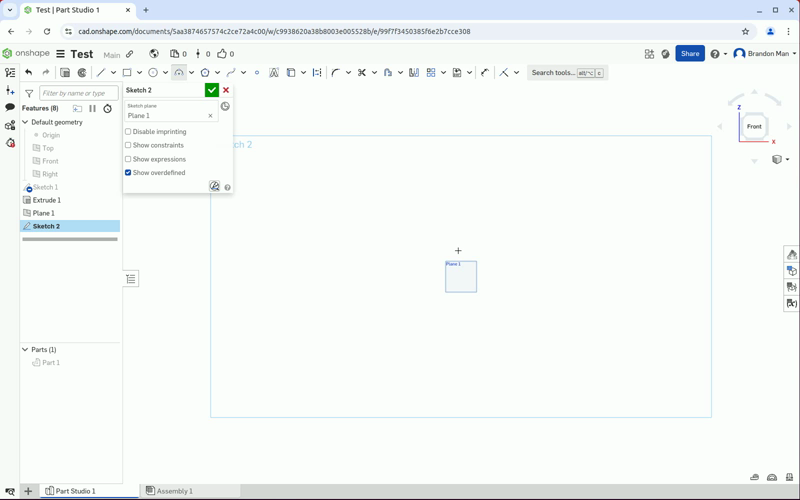
key_up(shift)
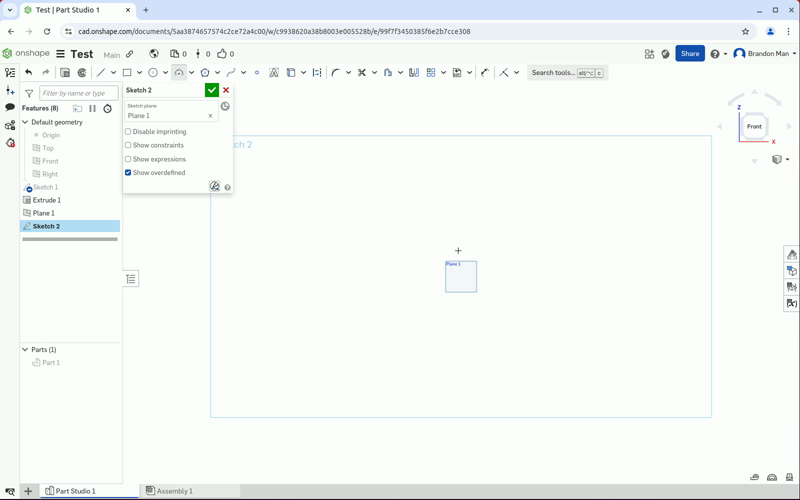
key_down(shift)
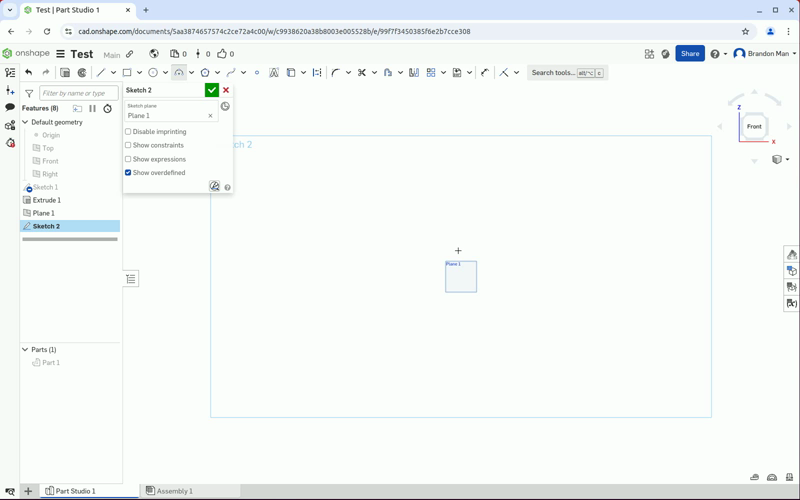
mouse_move(459, 283)
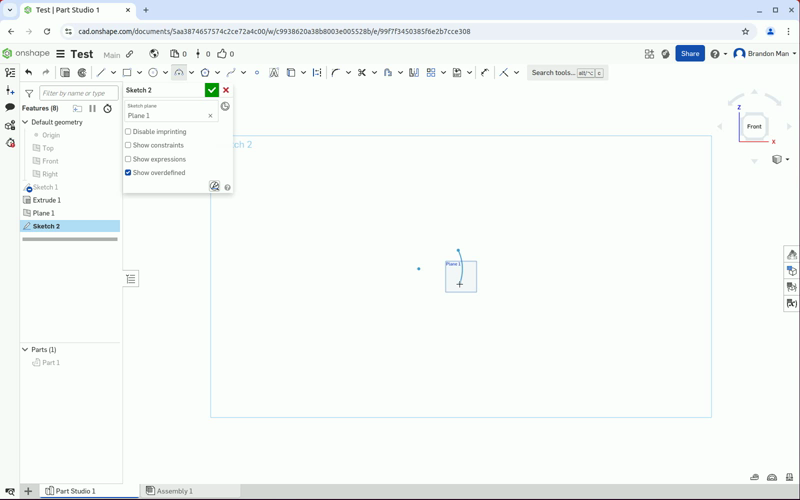
click(459, 283)
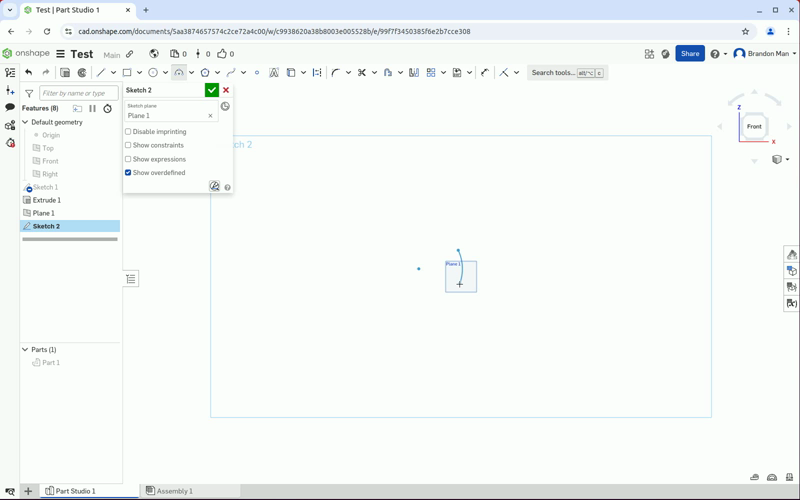
mouse_move(444, 267)
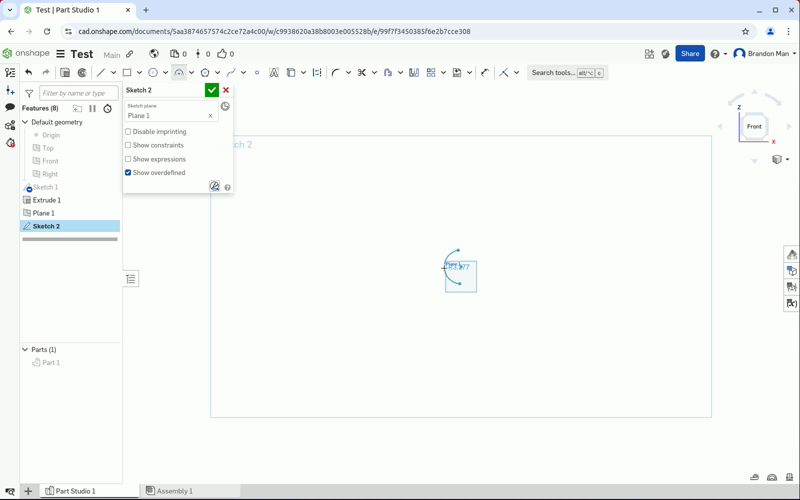
click(444, 267)
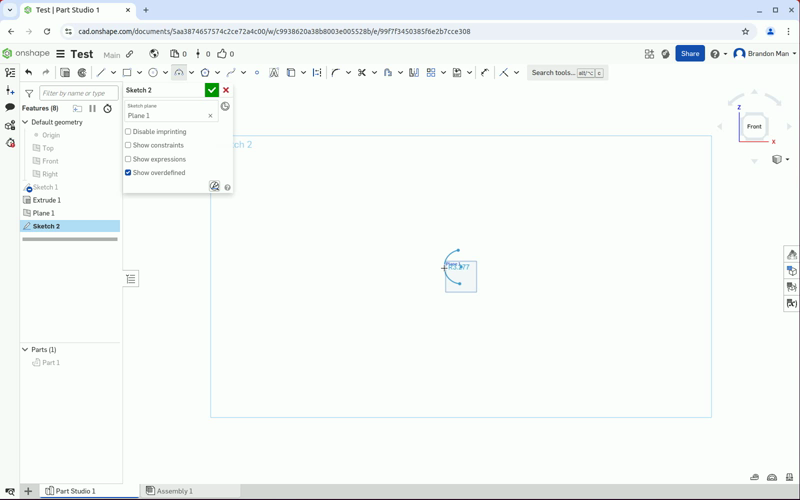
key_up(shift)
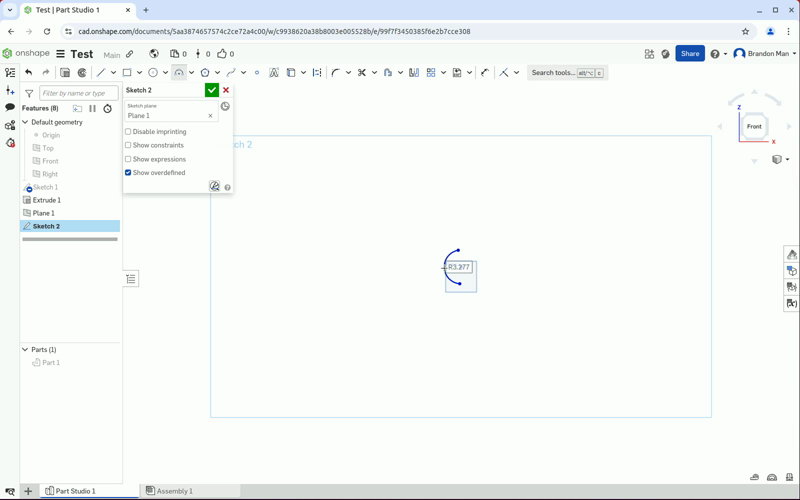
key(esc)
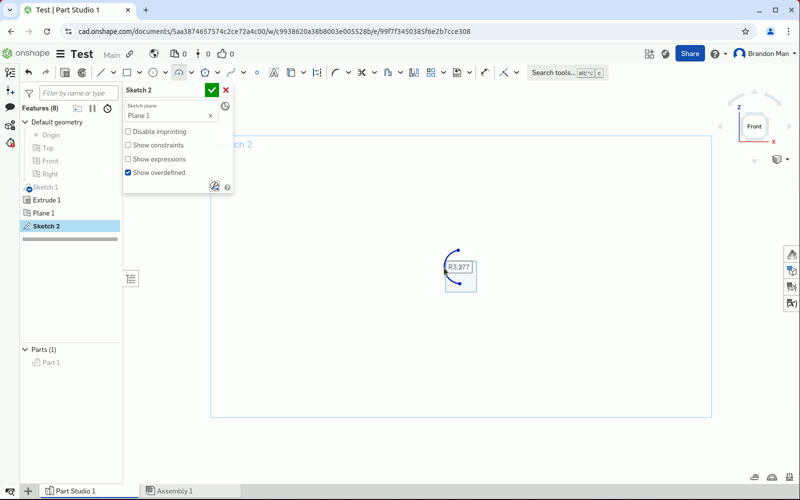
key(l)
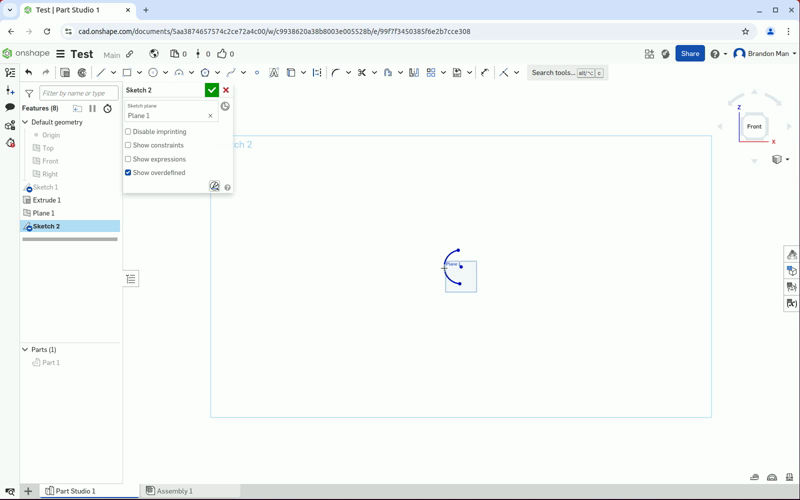
mouse_move(459, 283)
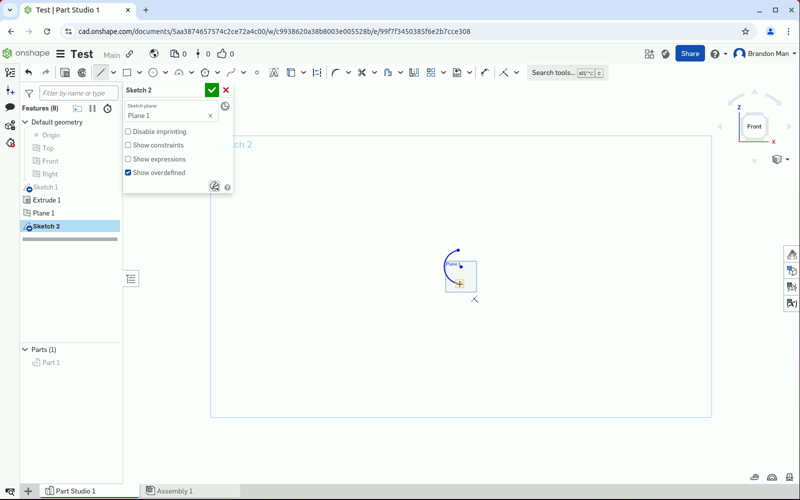
click(459, 283)
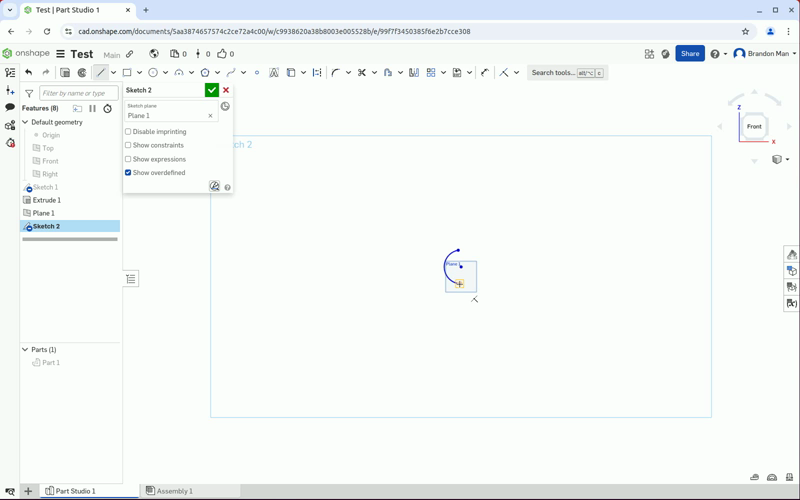
key_down(shift)
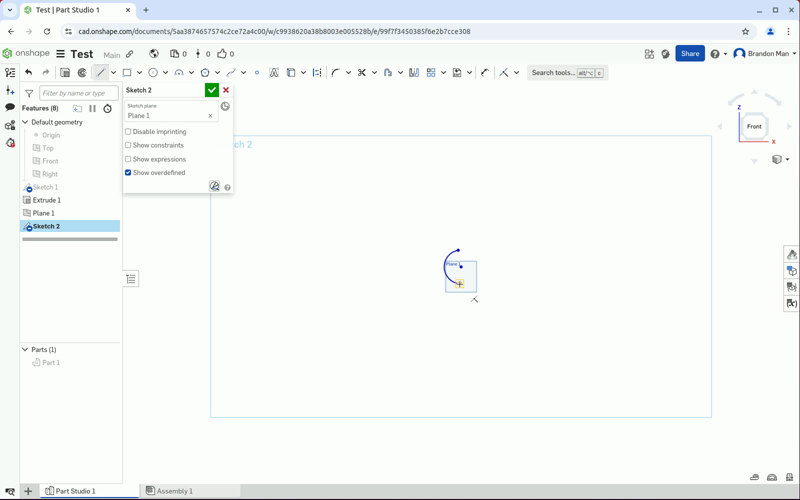
mouse_move(489, 283)
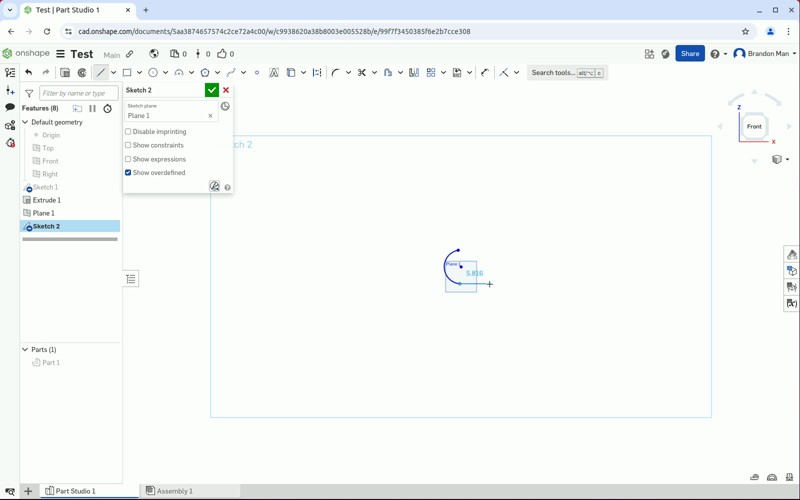
mouse_move(459, 280)
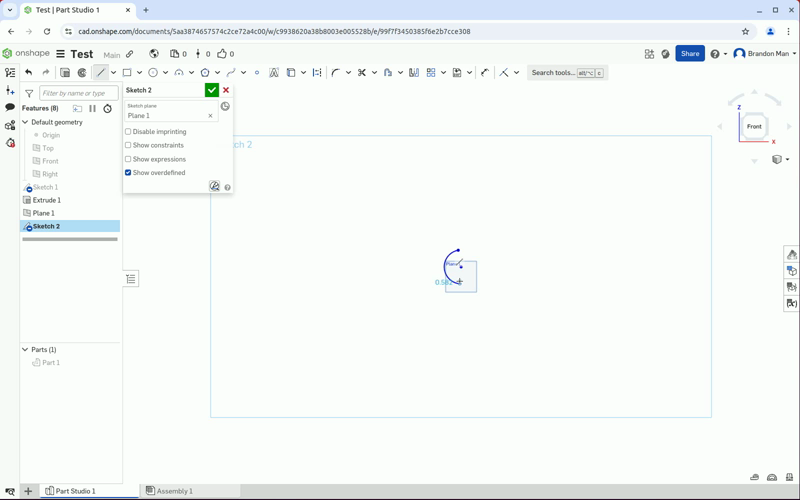
scroll(6)
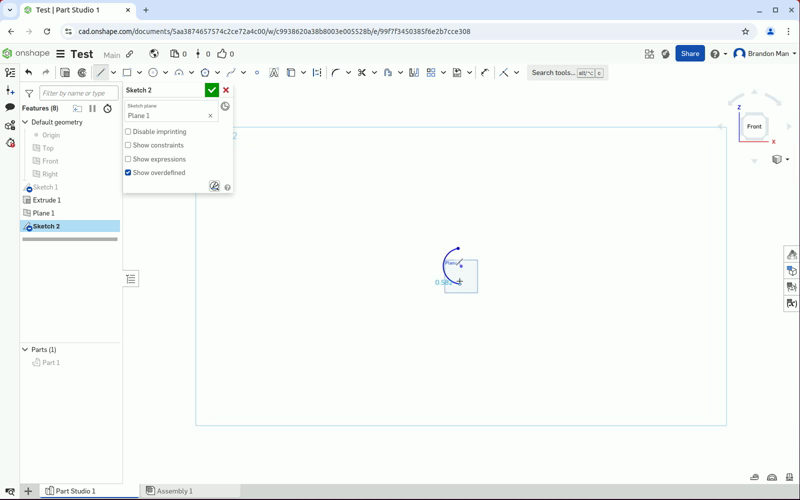
scroll(6)
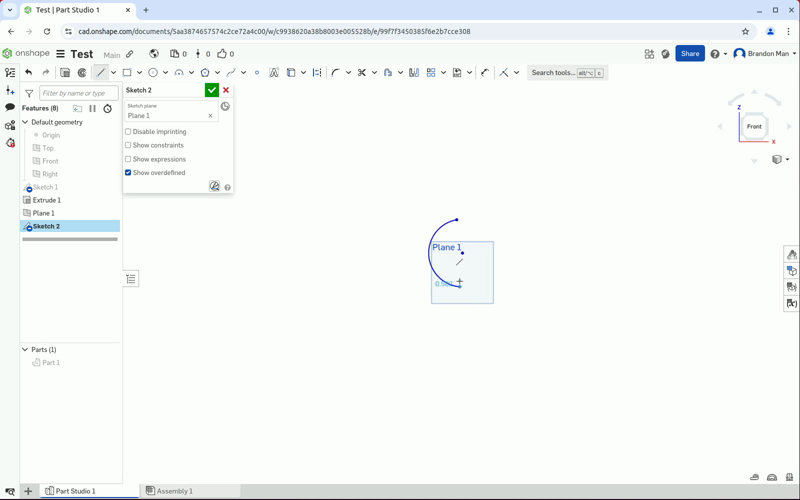
scroll(6)
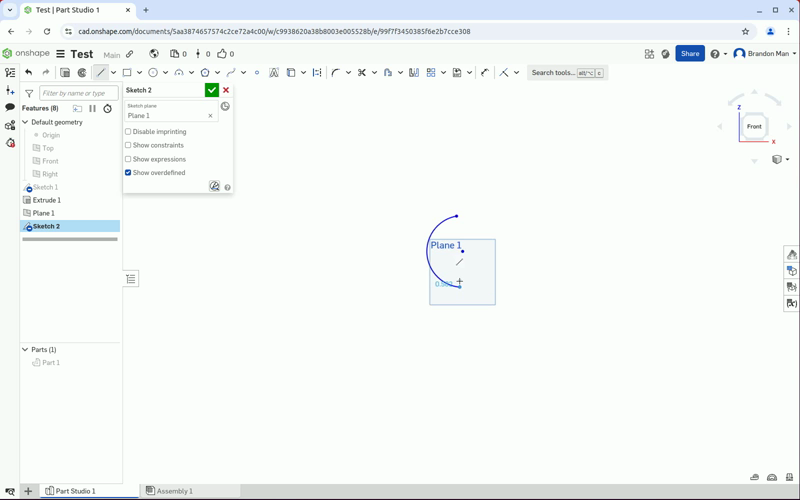
scroll(6)
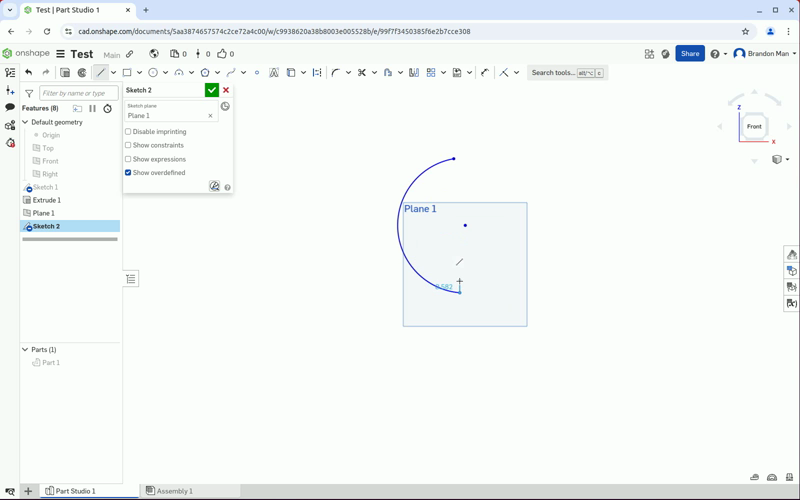
scroll(6)
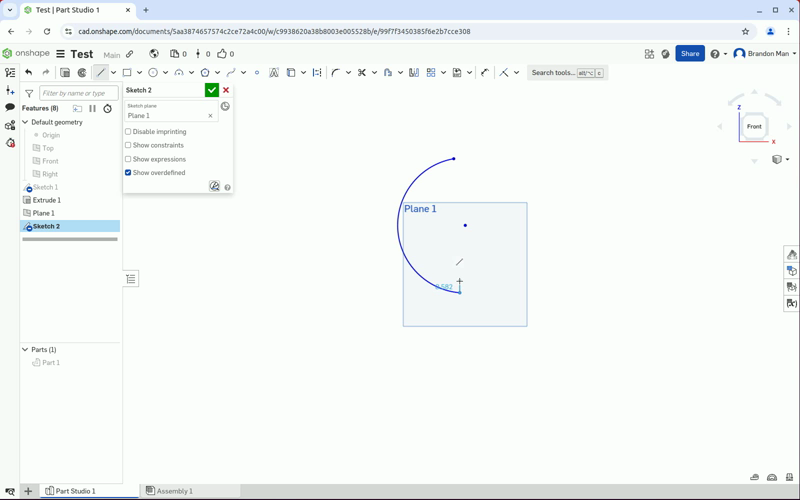
scroll(6)
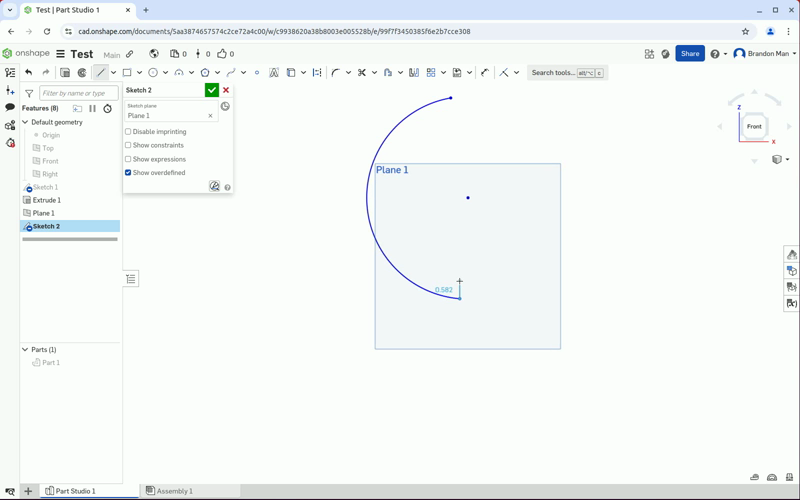
scroll(6)
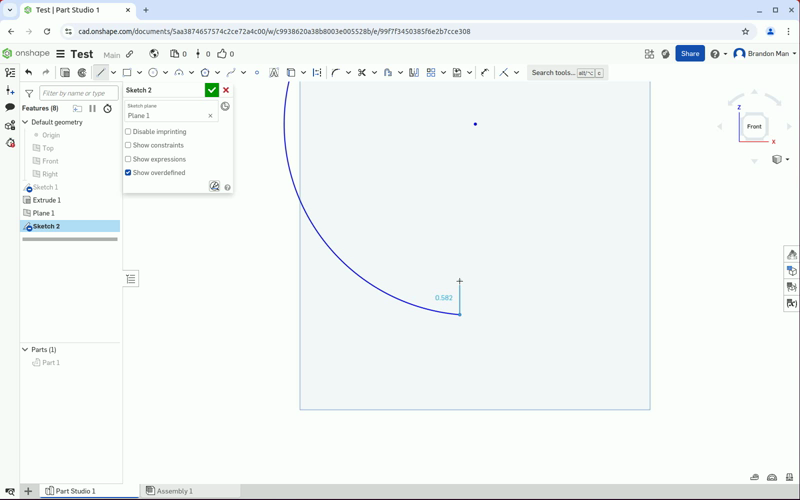
click(459, 280)
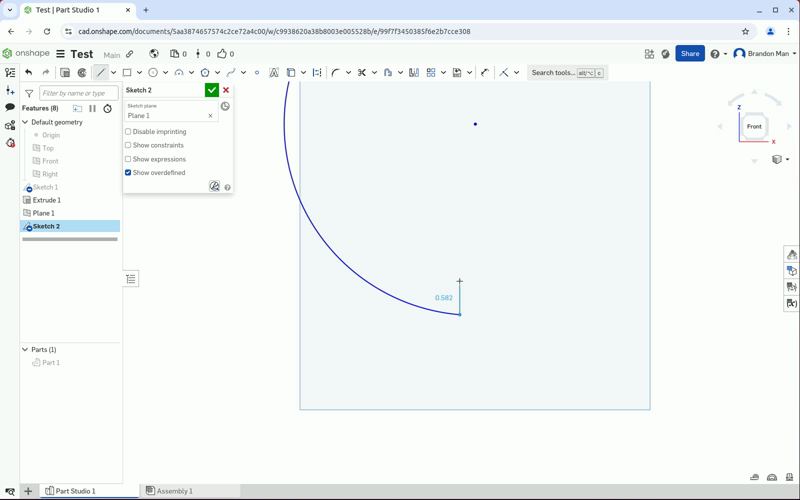
scroll(-6)
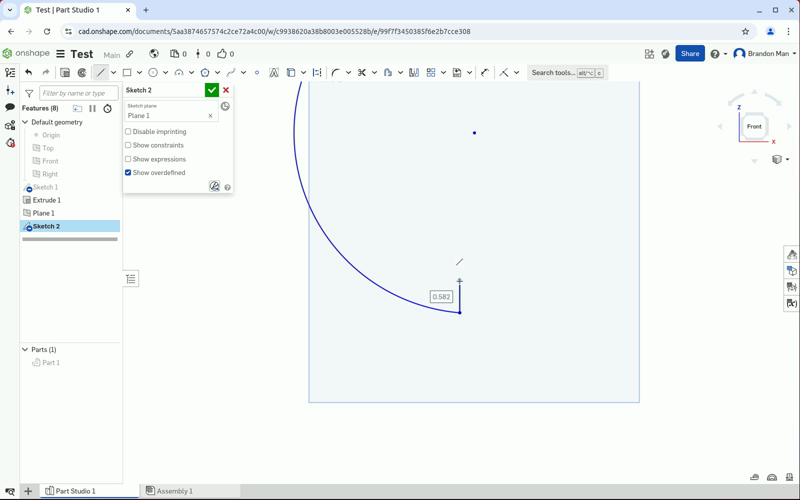
scroll(-6)
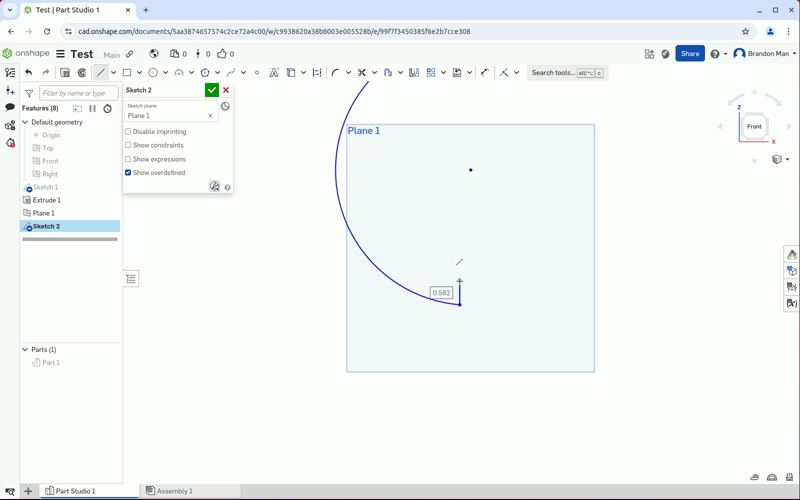
scroll(-6)
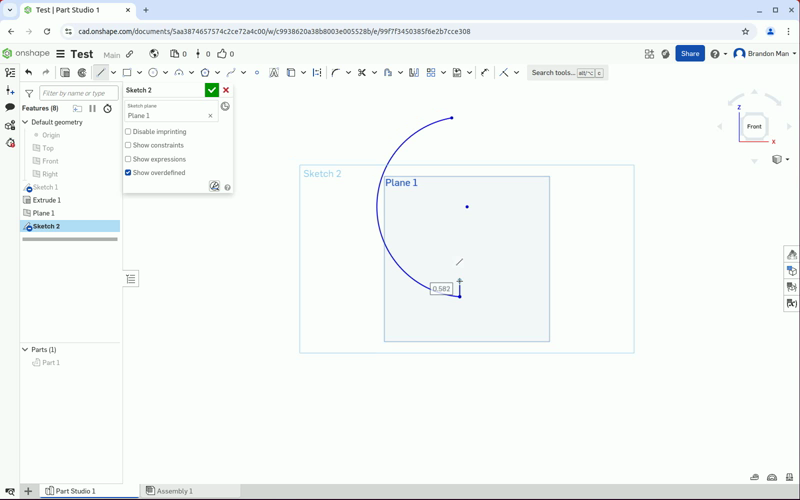
scroll(-6)
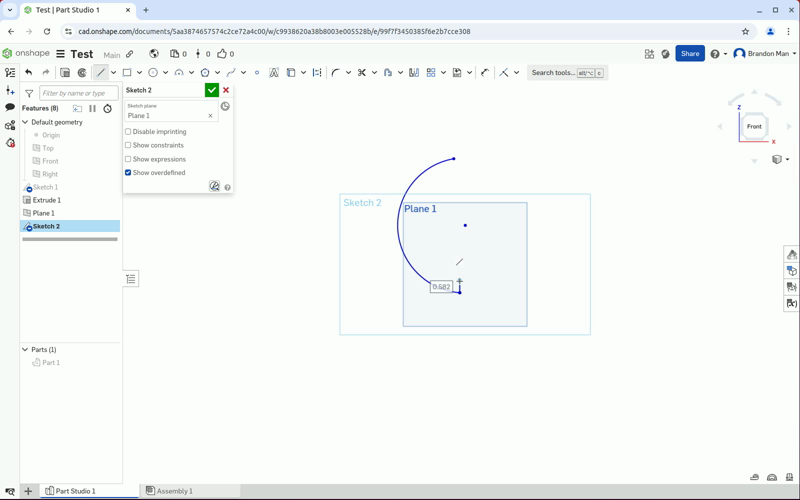
scroll(-6)
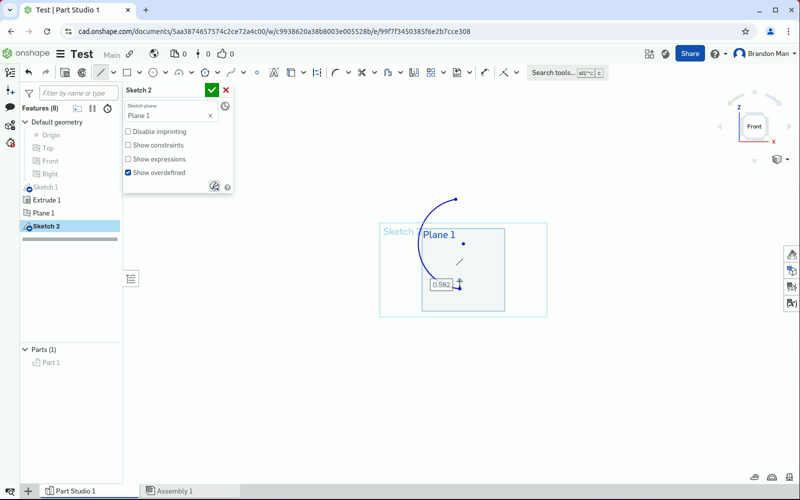
scroll(-6)
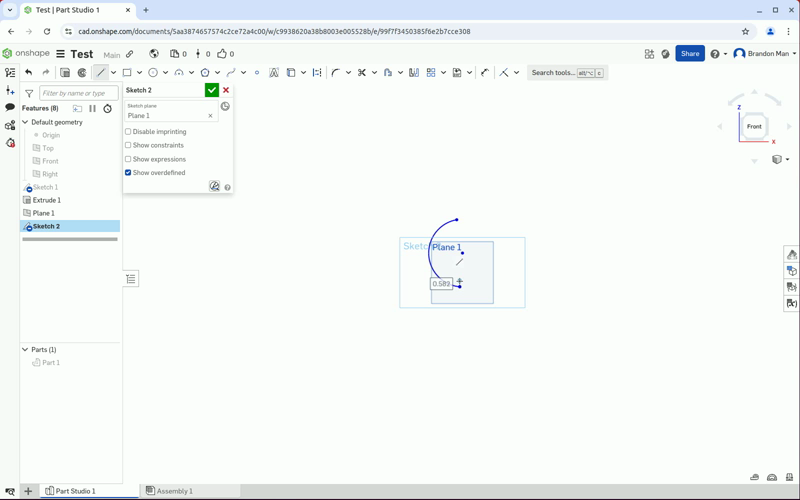
scroll(-6)
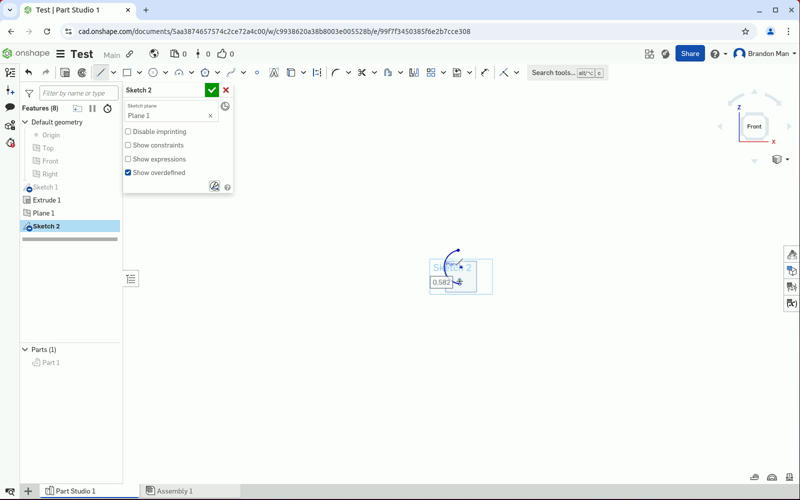
key_up(shift)
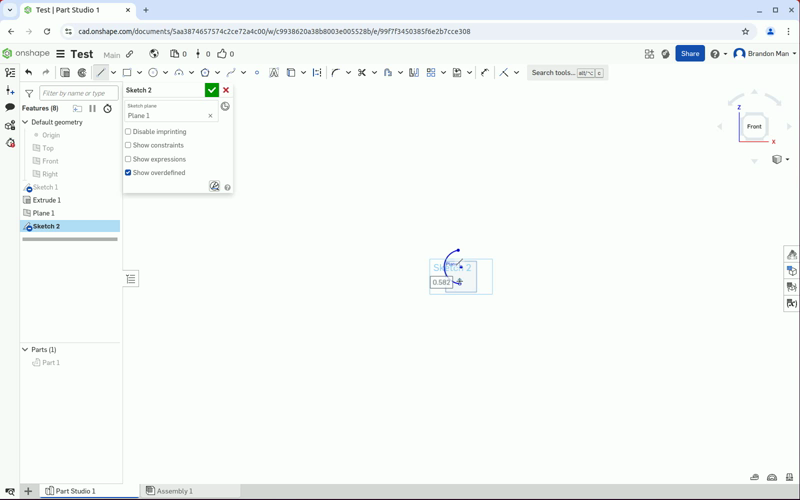
key_down(shift)
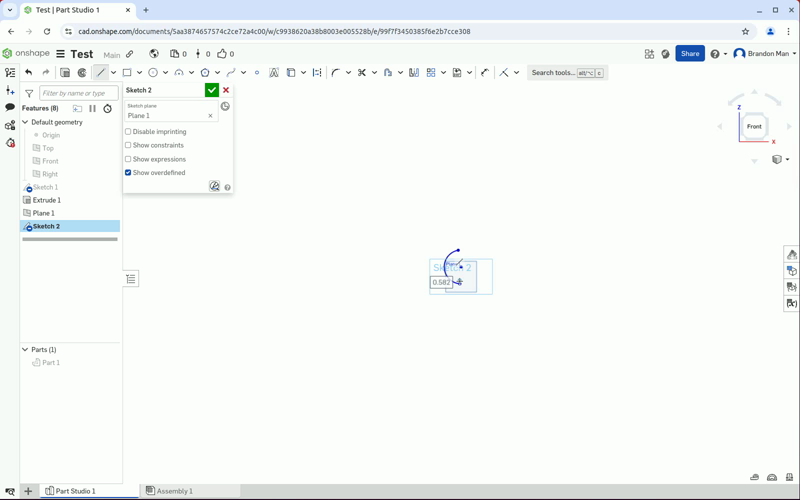
mouse_move(489, 280)
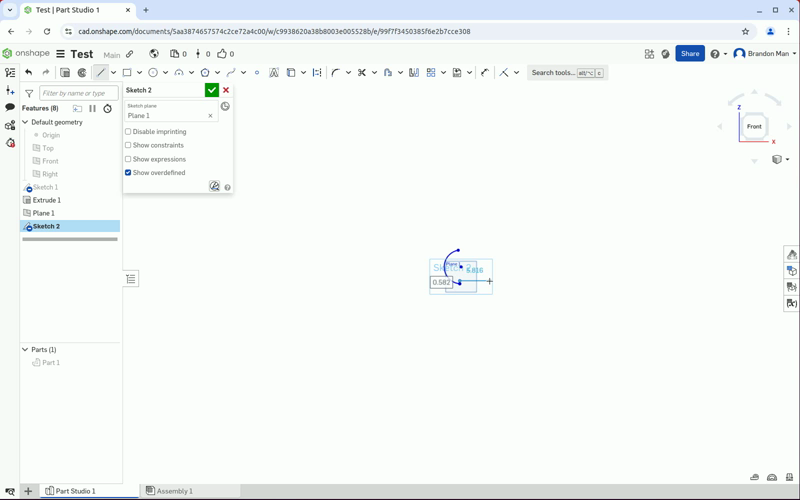
mouse_move(461, 280)
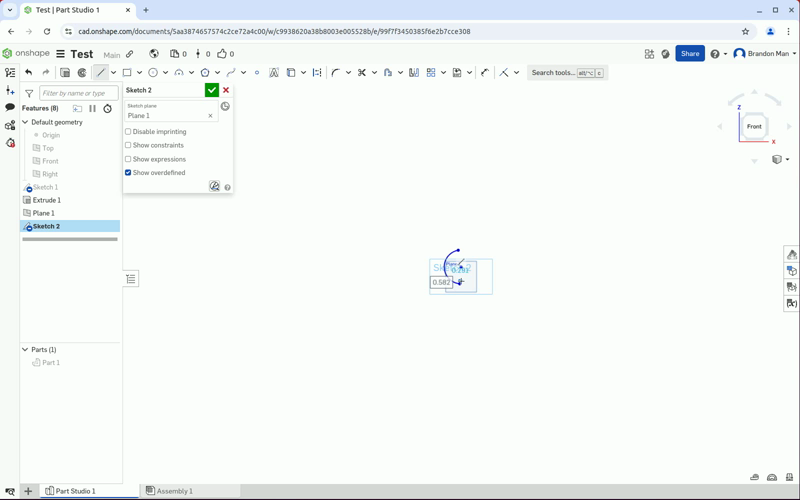
scroll(6)
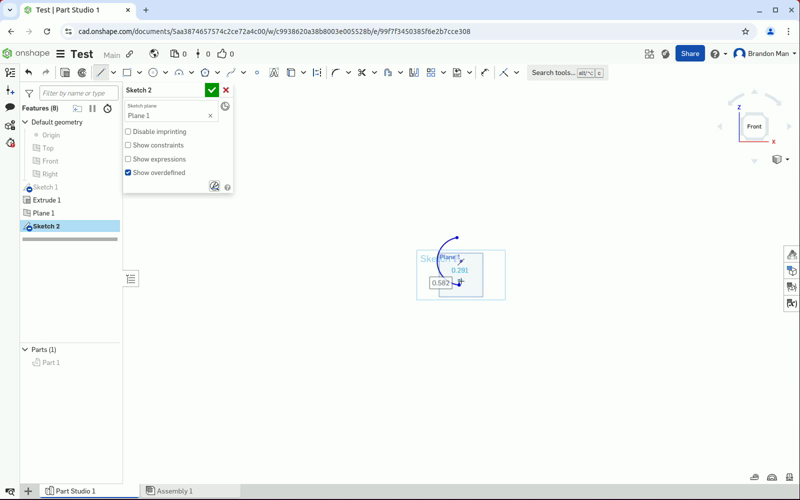
scroll(6)
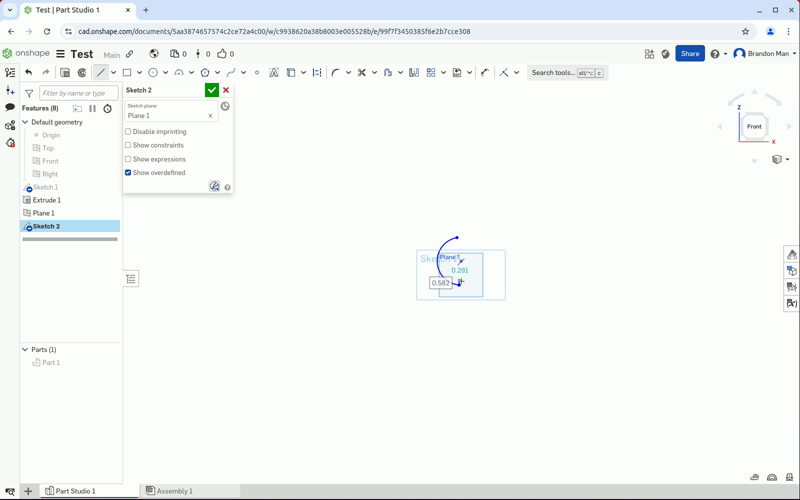
scroll(6)
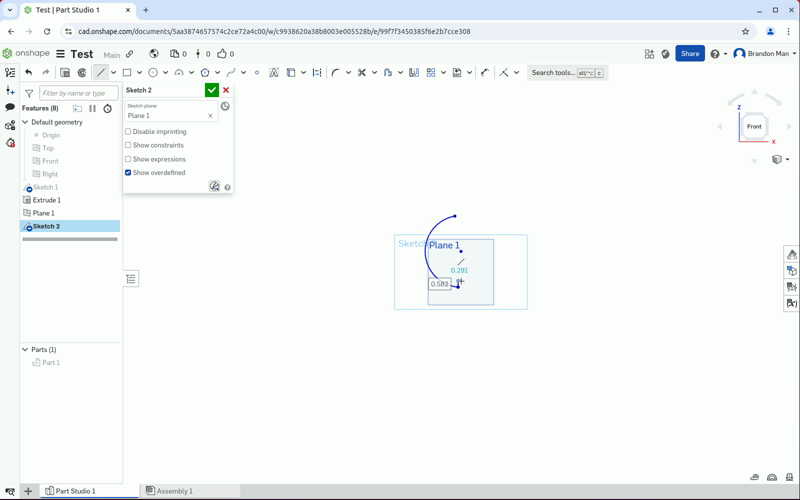
scroll(6)
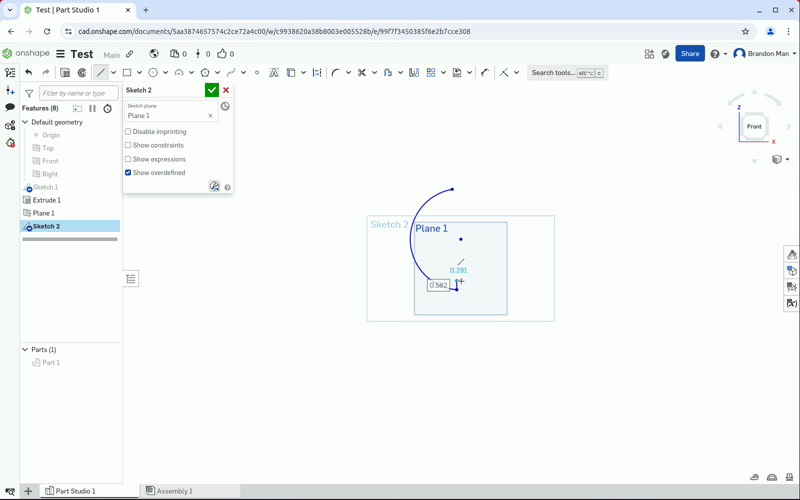
scroll(6)
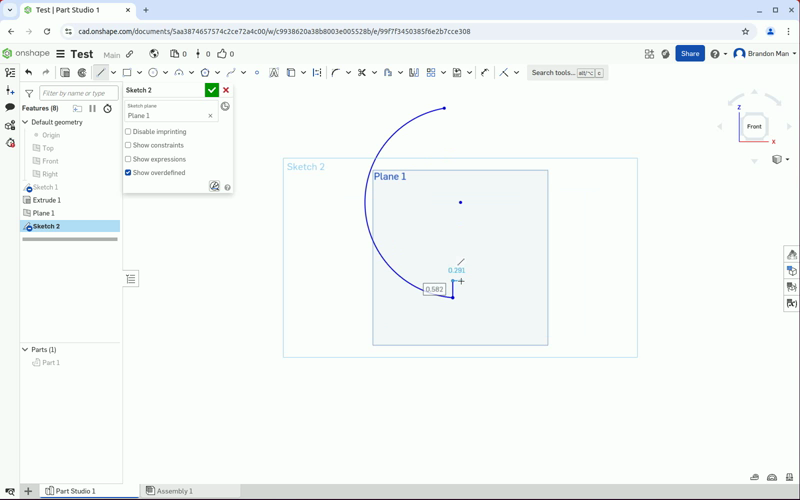
scroll(6)
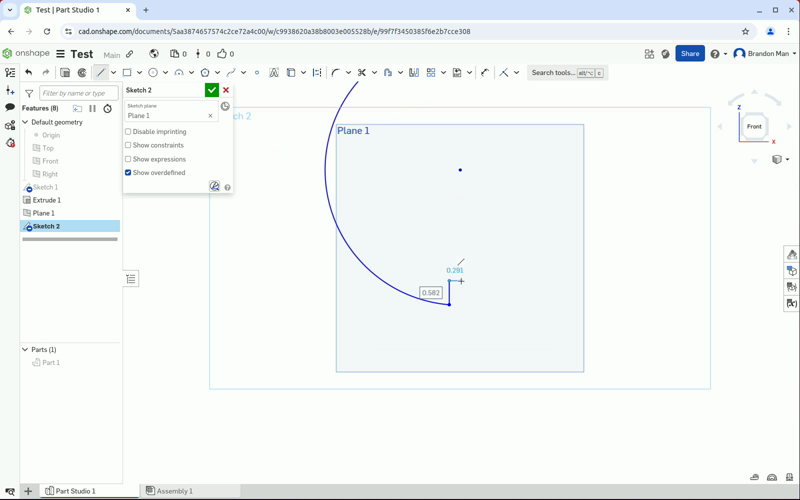
scroll(6)
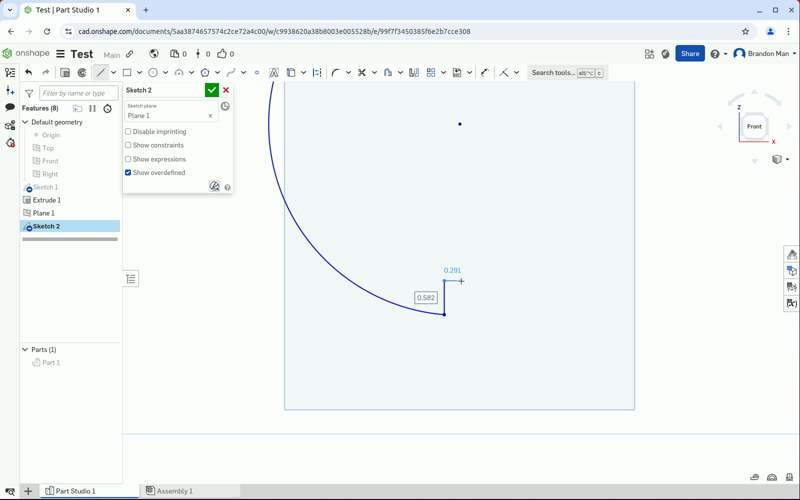
click(461, 280)
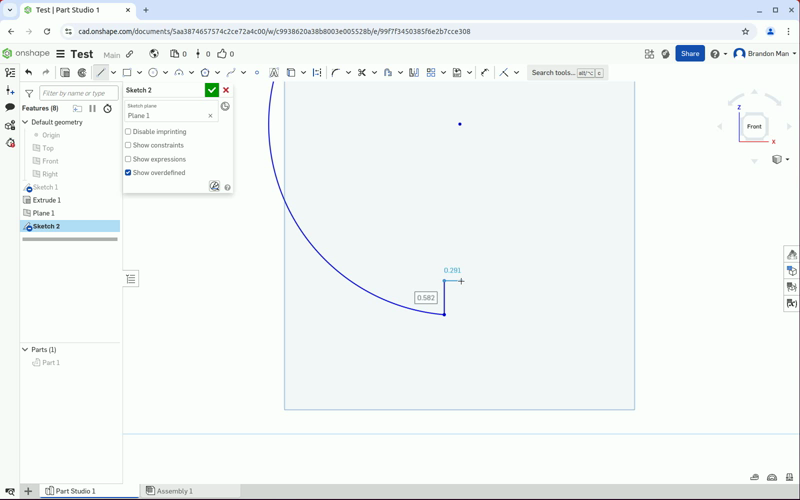
scroll(-6)
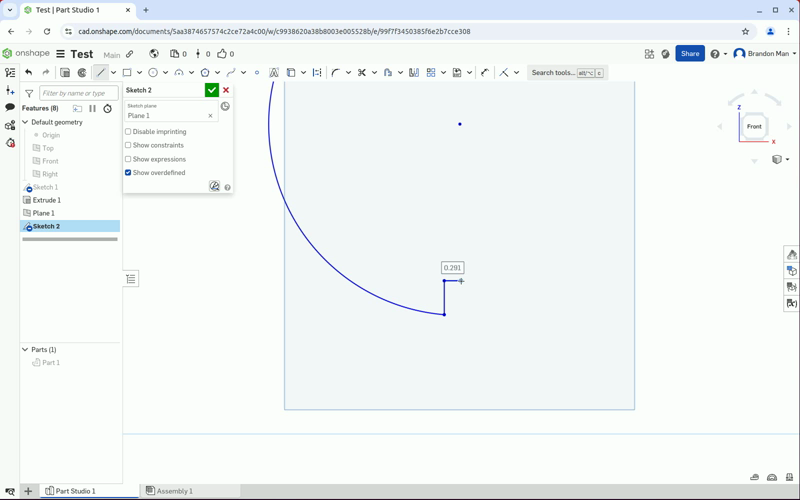
scroll(-6)
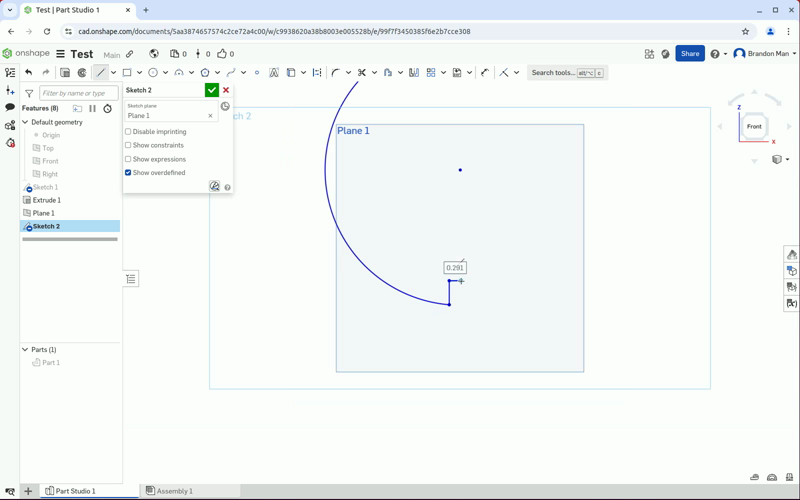
scroll(-6)
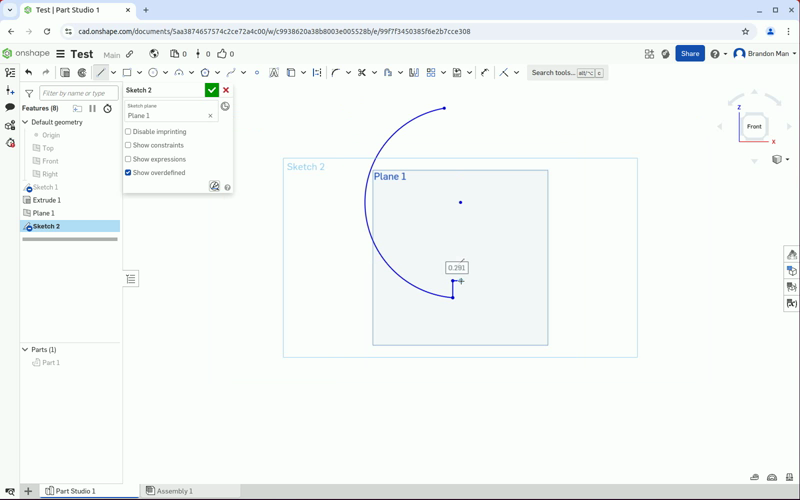
scroll(-6)
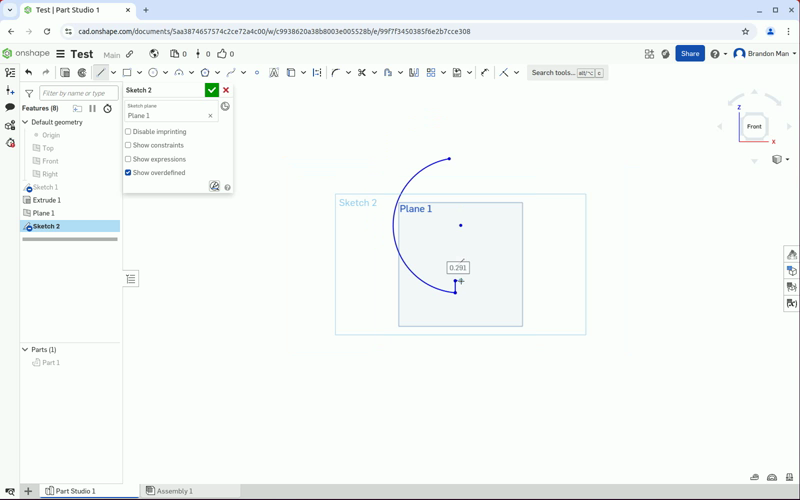
scroll(-6)
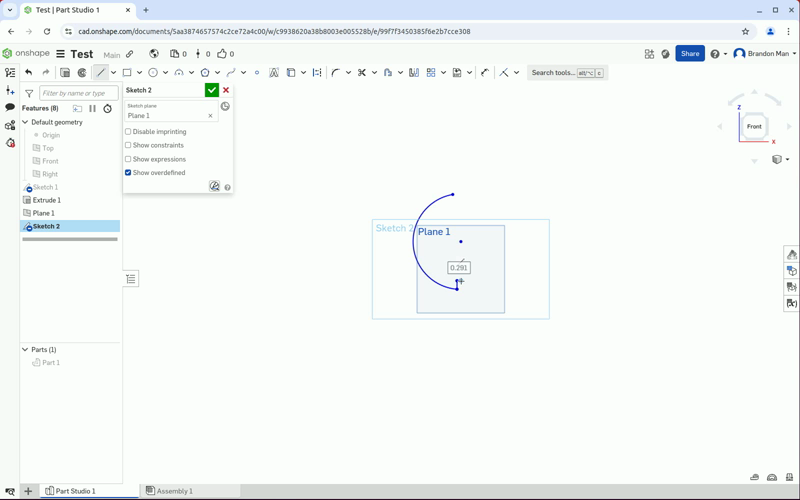
scroll(-6)
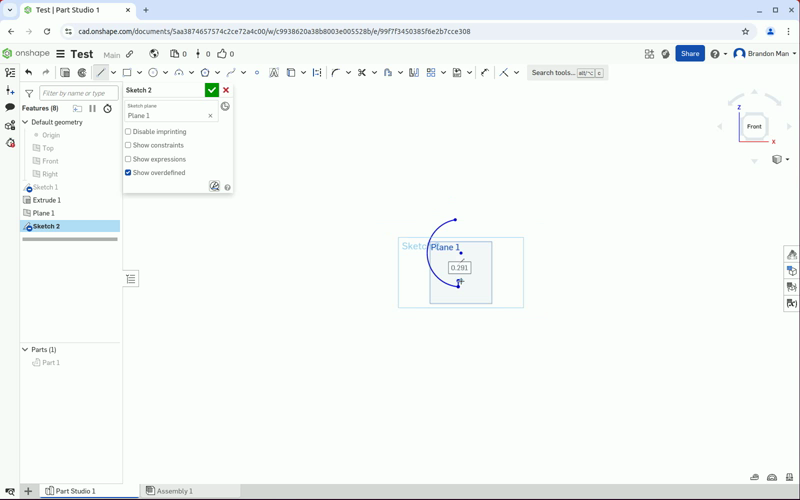
scroll(-6)
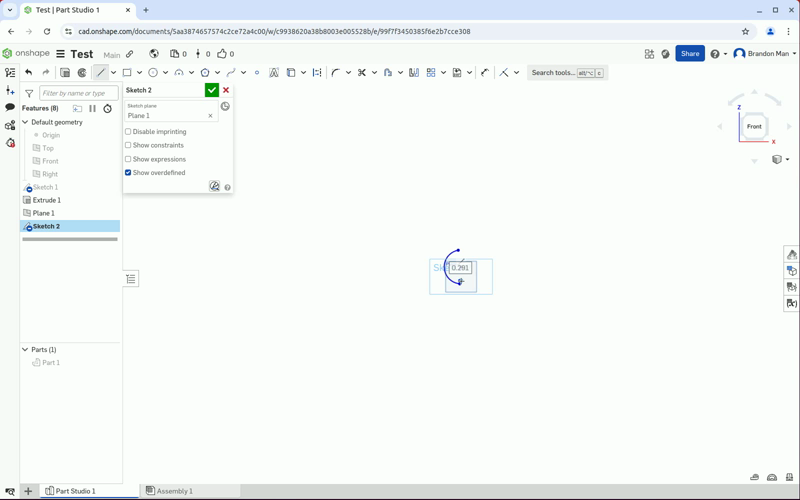
key_up(shift)
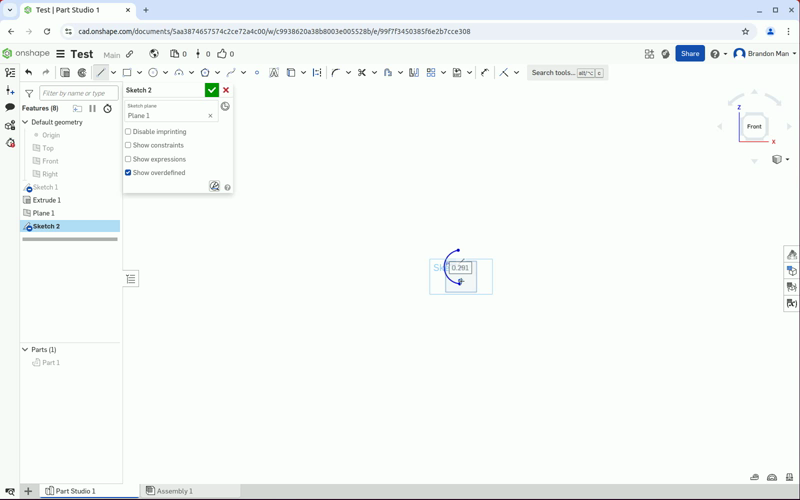
key(esc)
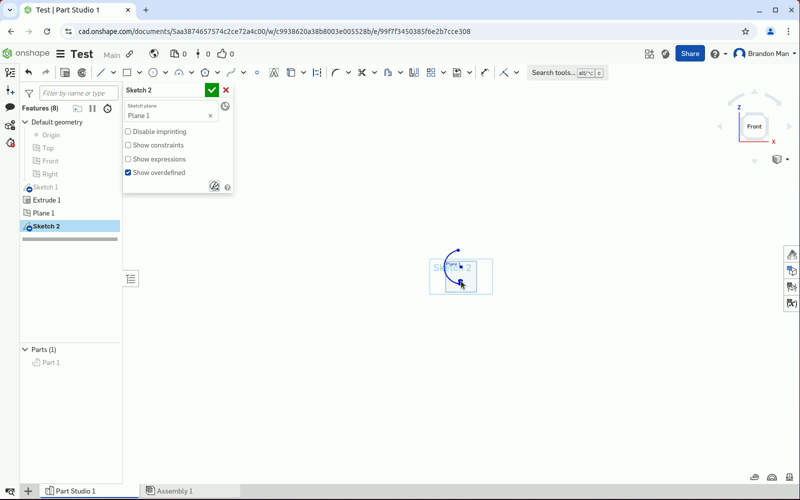
key(a)
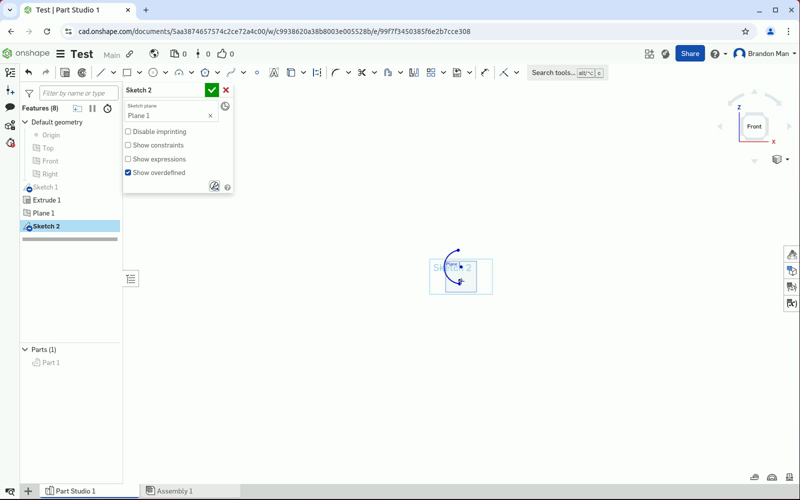
mouse_move(461, 280)
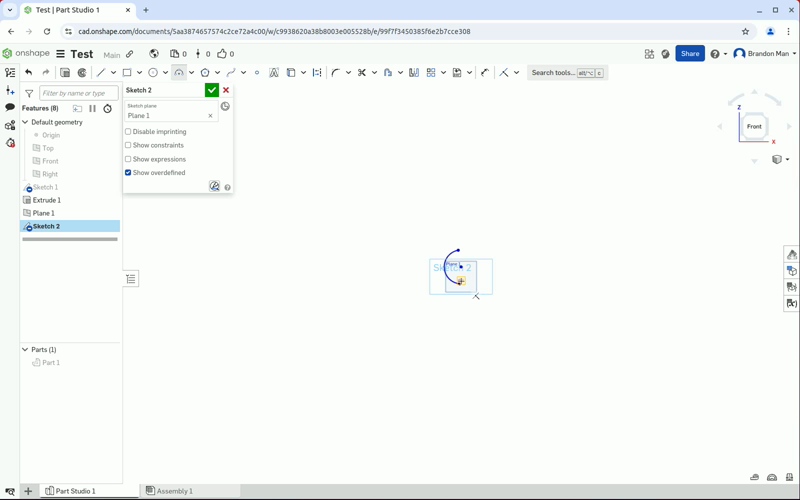
scroll(6)
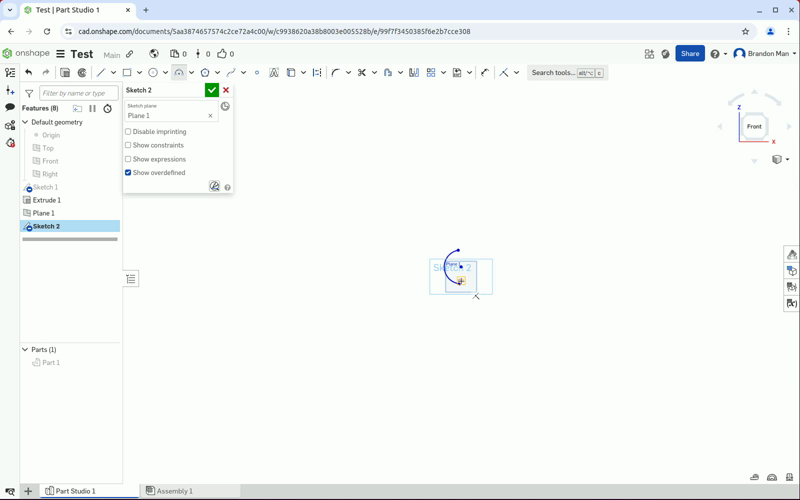
scroll(6)
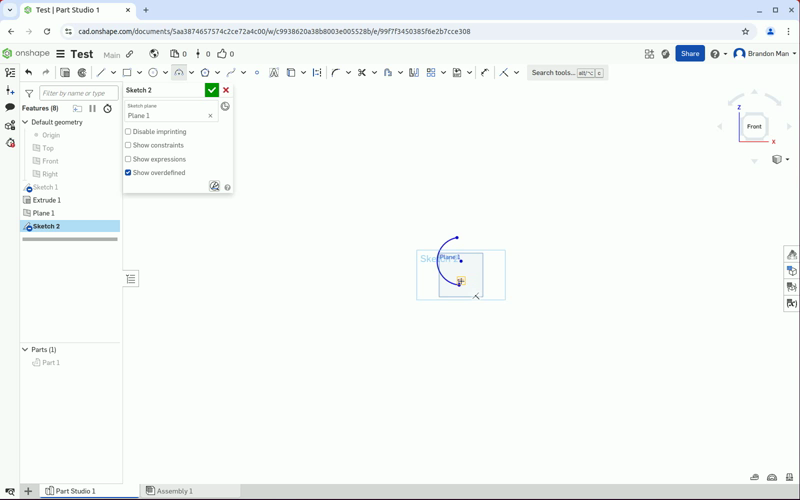
scroll(6)
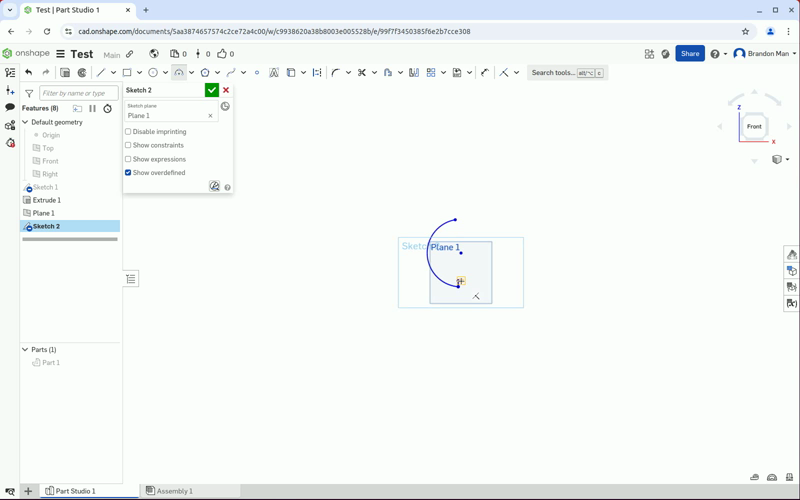
scroll(6)
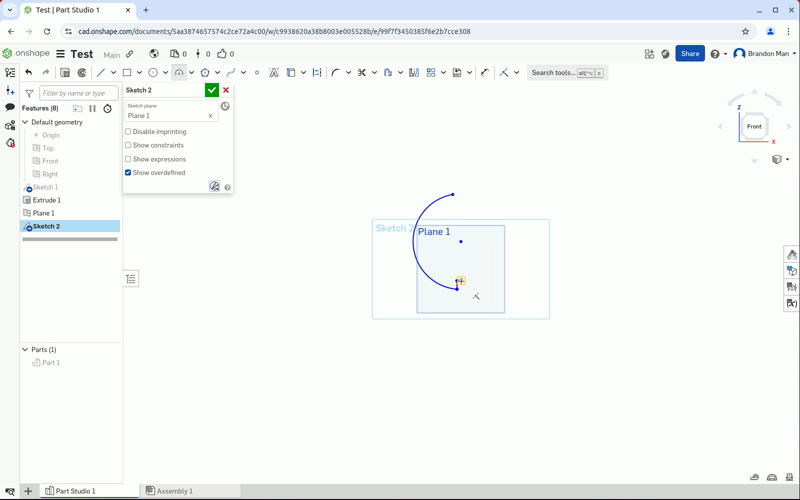
scroll(6)
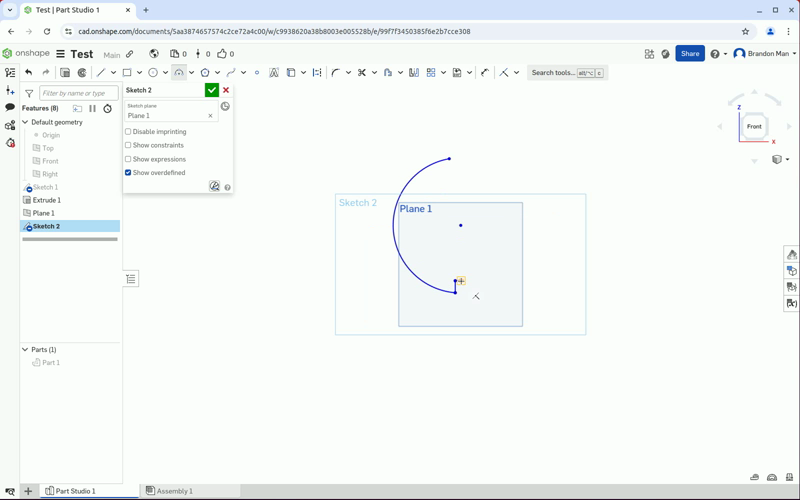
scroll(6)
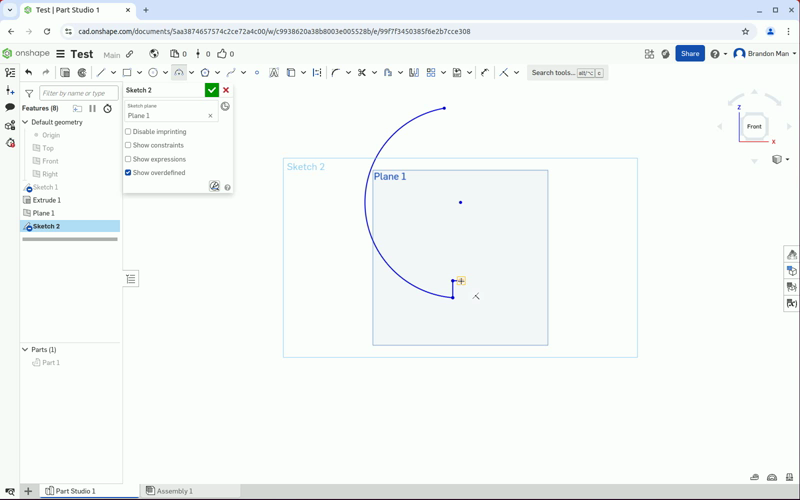
scroll(6)
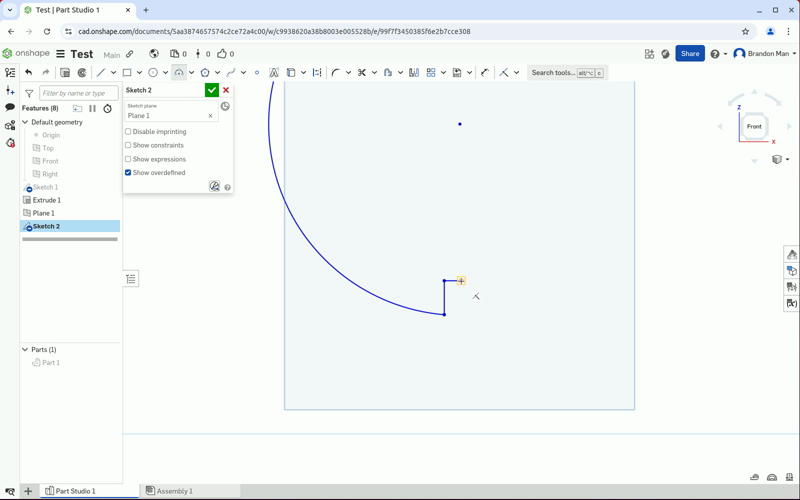
click(461, 280)
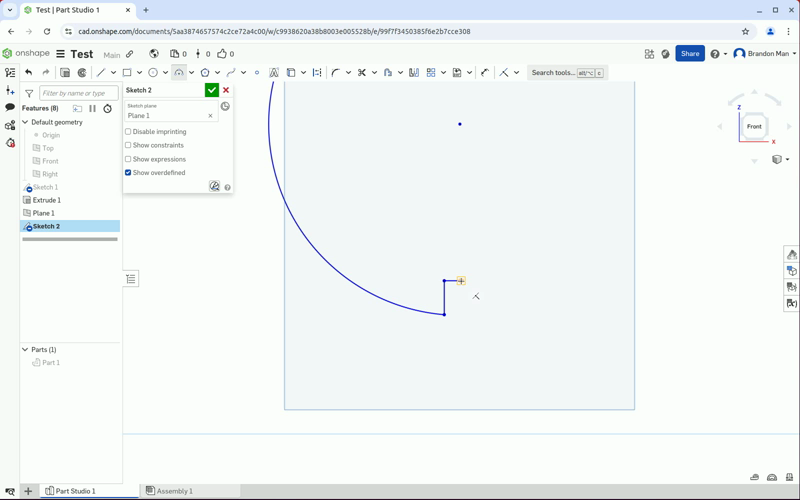
scroll(-6)
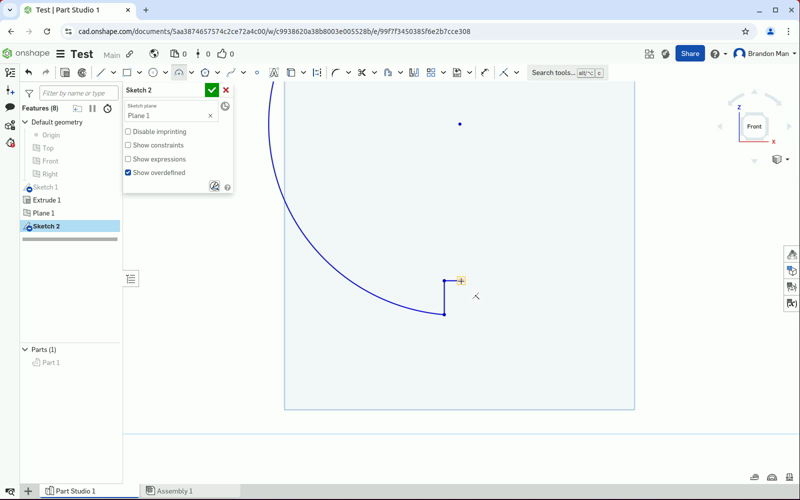
scroll(-6)
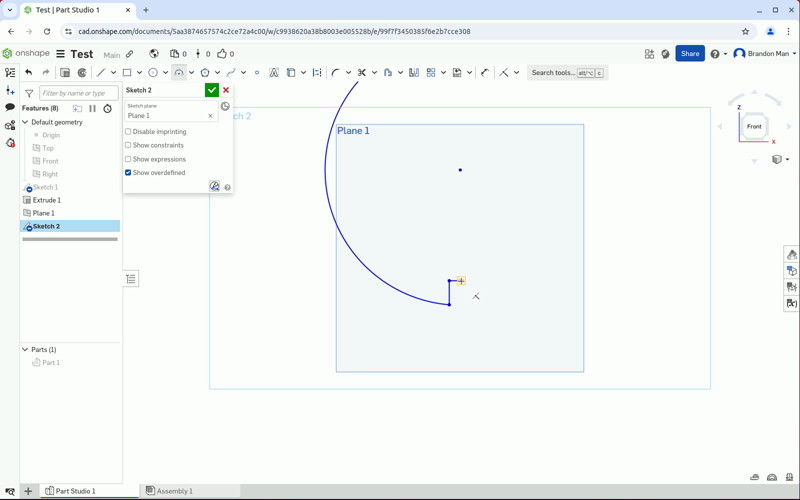
scroll(-6)
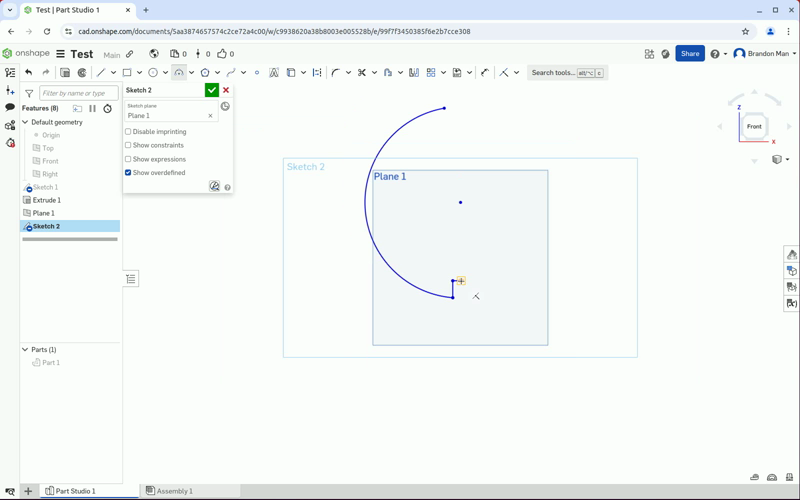
scroll(-6)
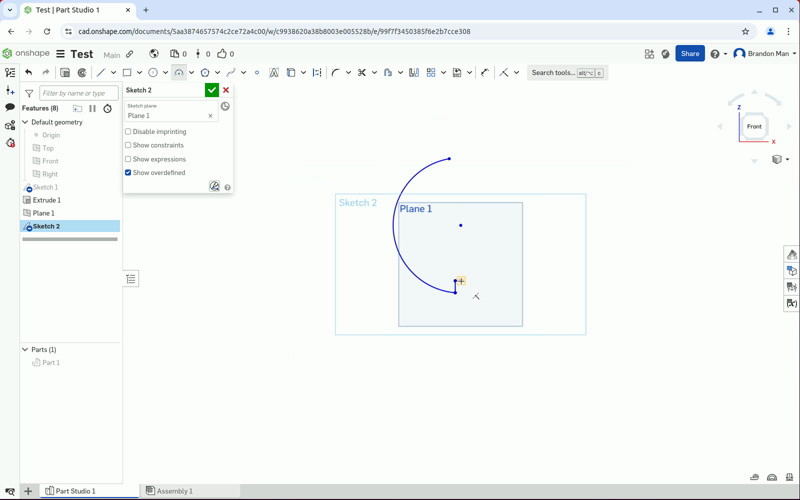
scroll(-6)
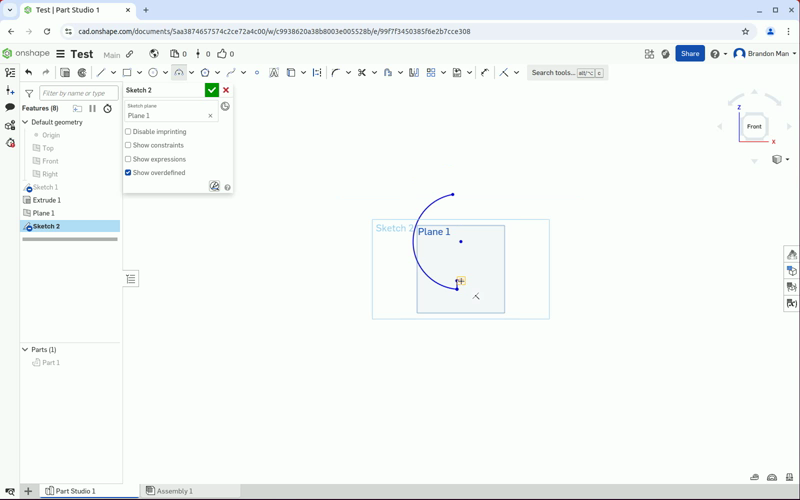
scroll(-6)
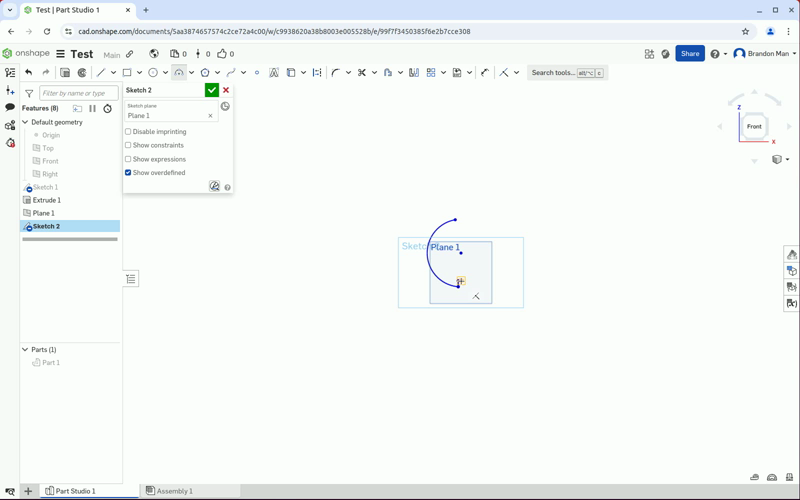
scroll(-6)
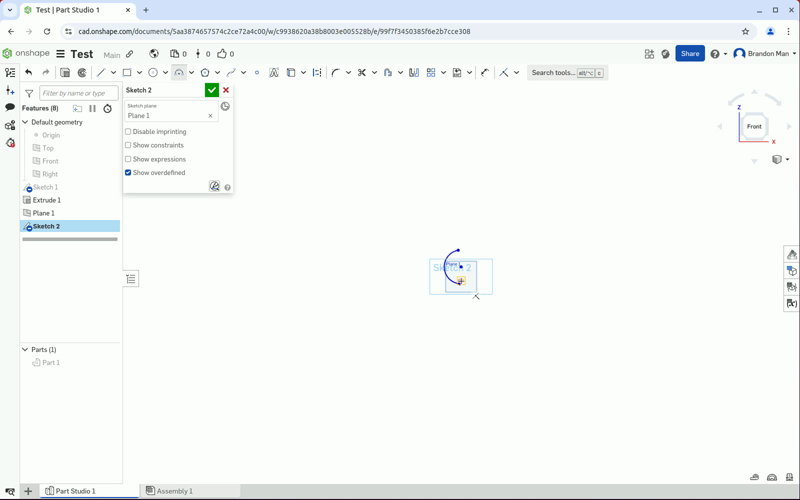
key_down(shift)
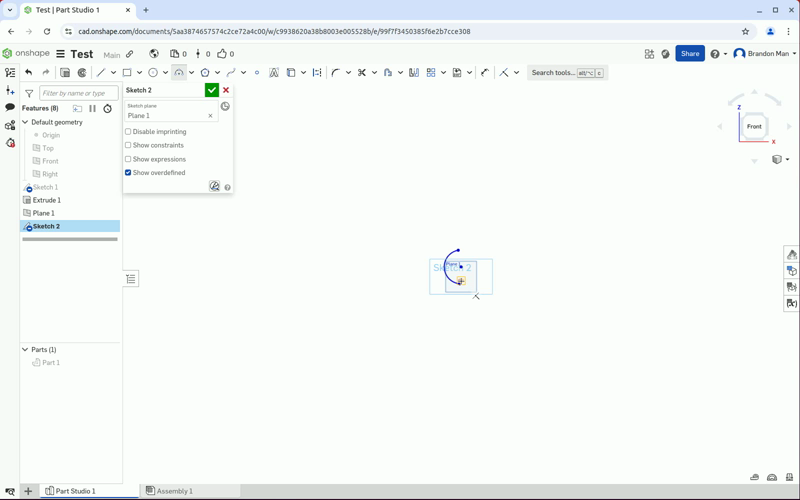
mouse_move(458, 253)
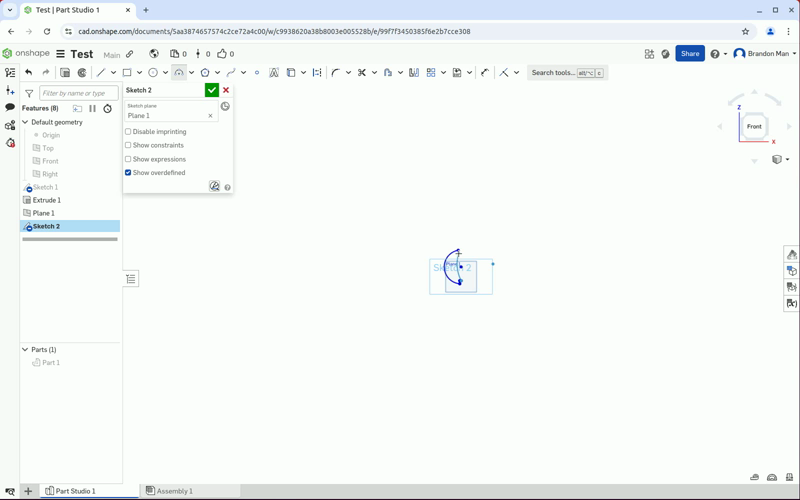
scroll(6)
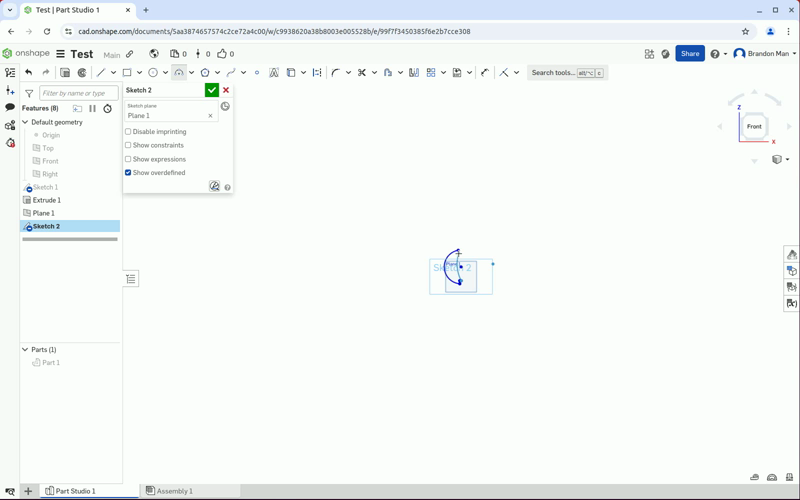
scroll(6)
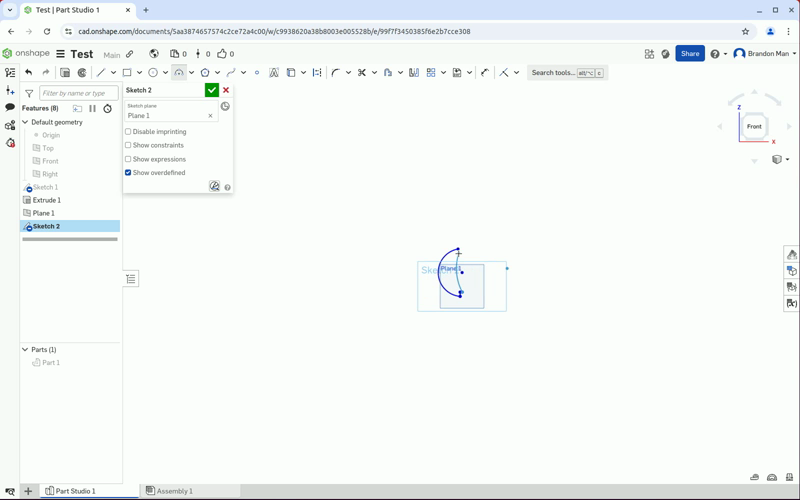
scroll(6)
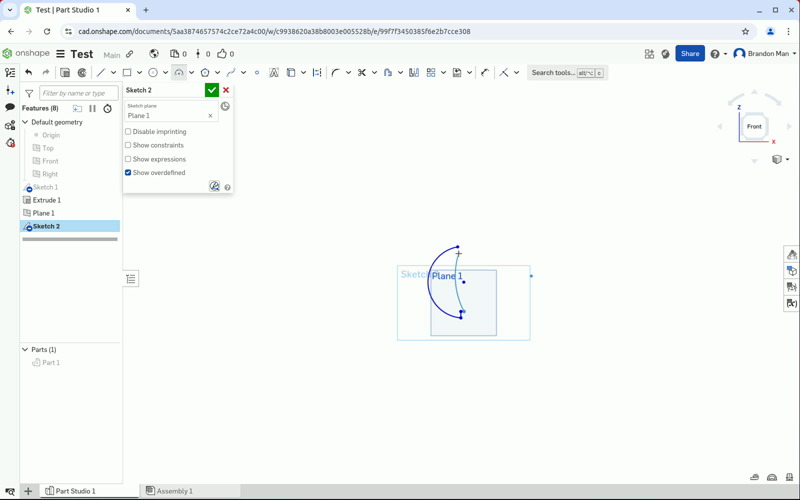
scroll(6)
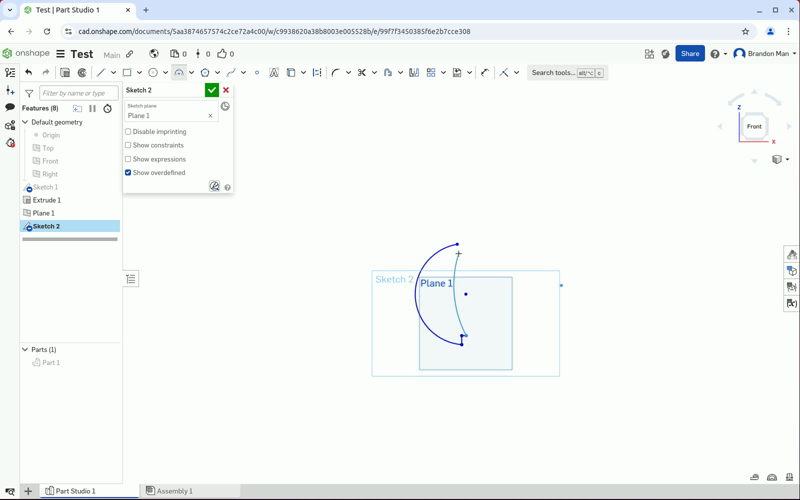
scroll(6)
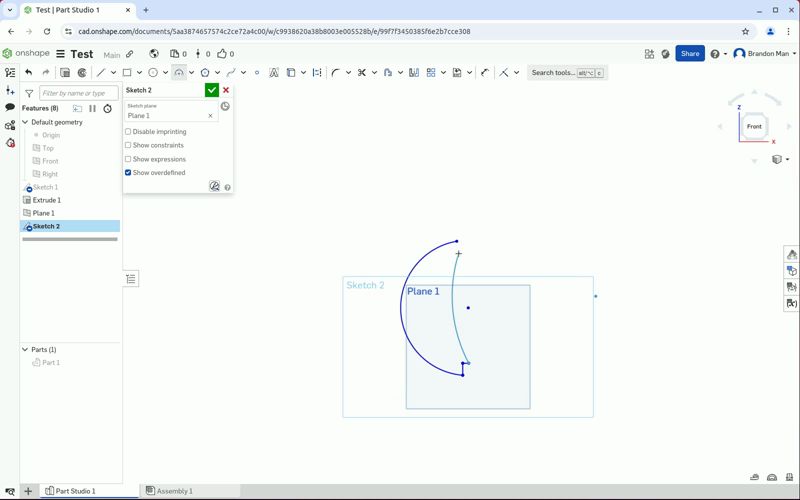
scroll(6)
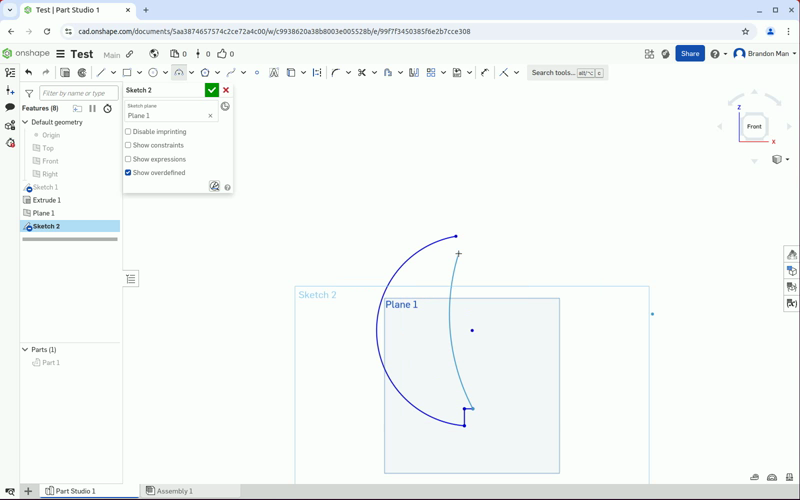
scroll(6)
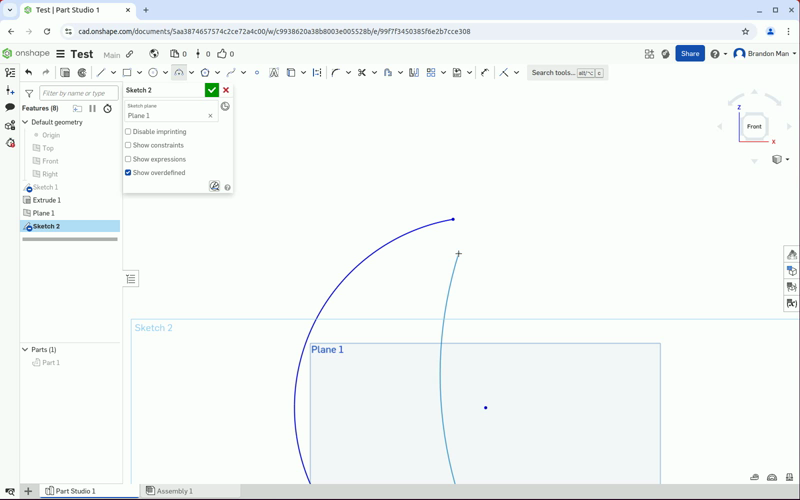
click(458, 253)
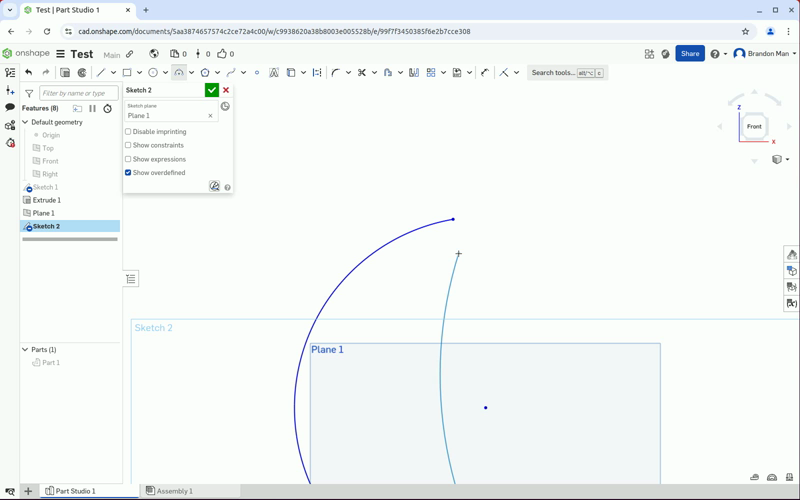
scroll(-6)
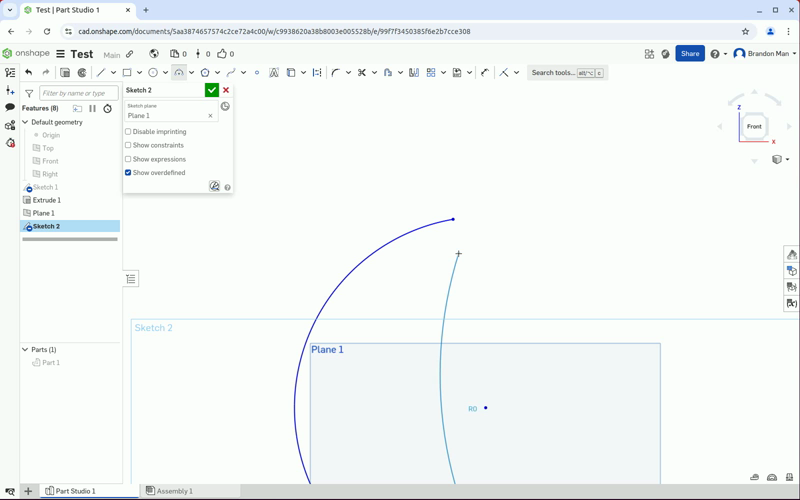
scroll(-6)
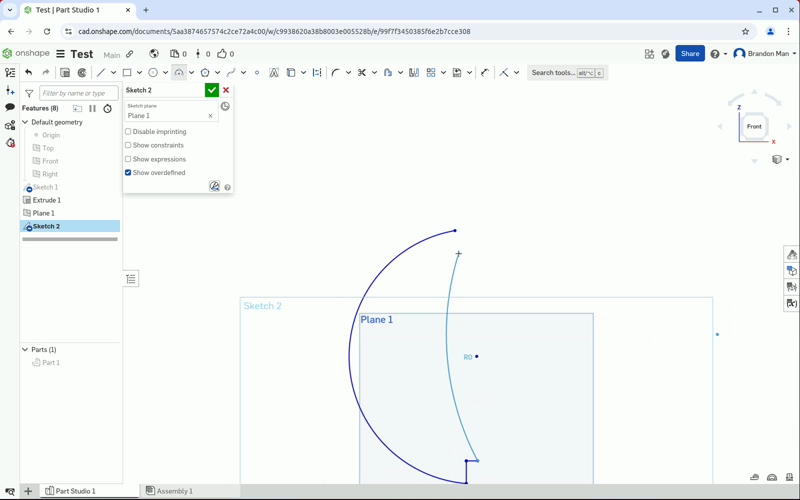
scroll(-6)
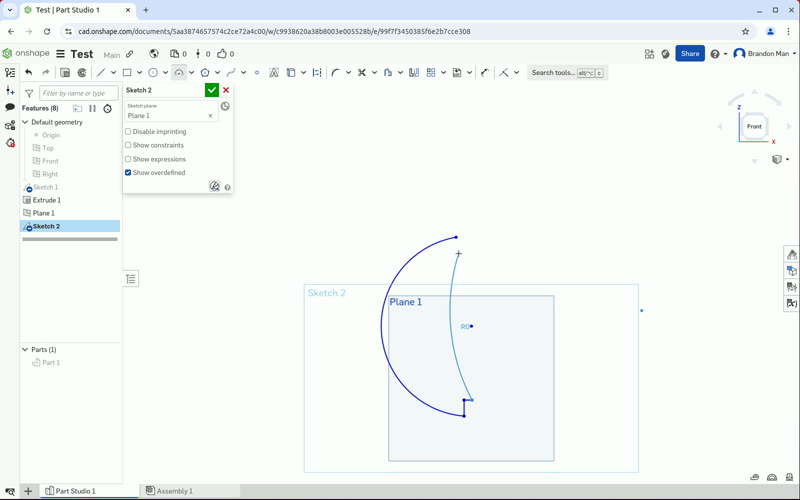
scroll(-6)
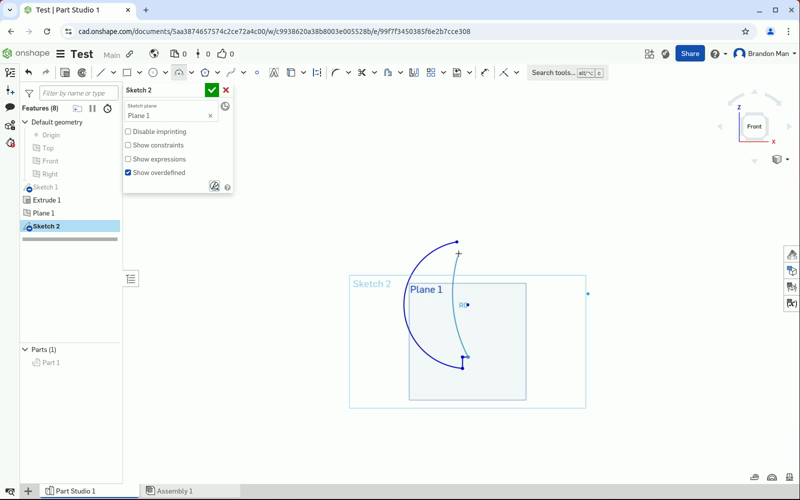
scroll(-6)
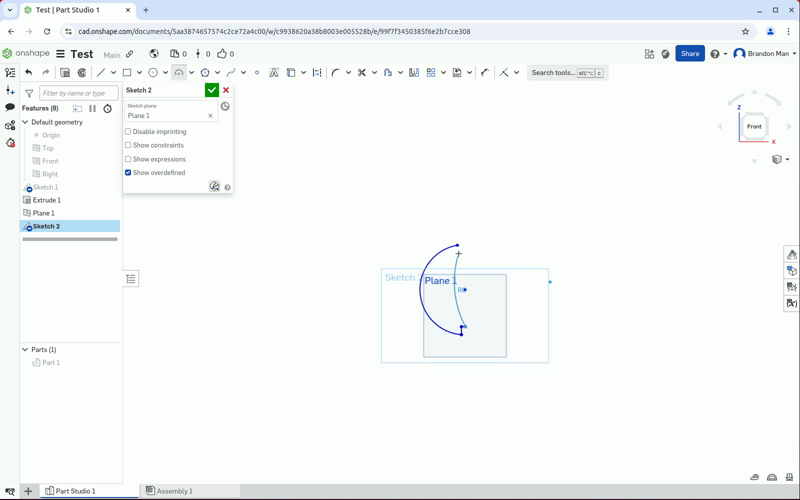
scroll(-6)
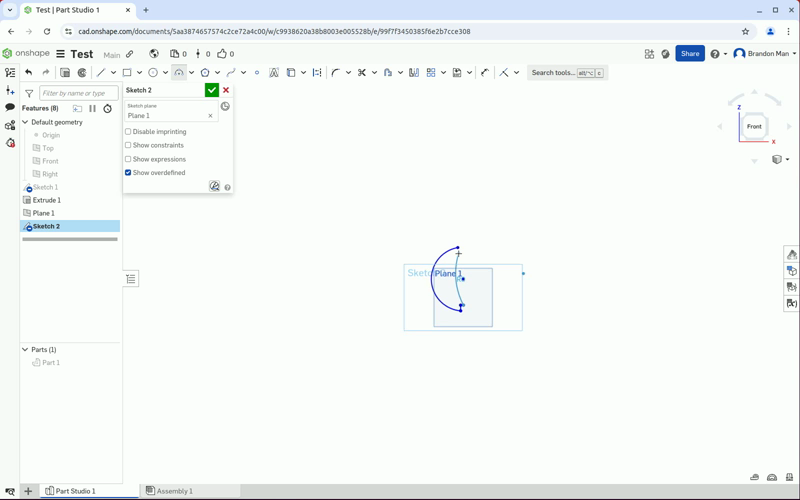
scroll(-6)
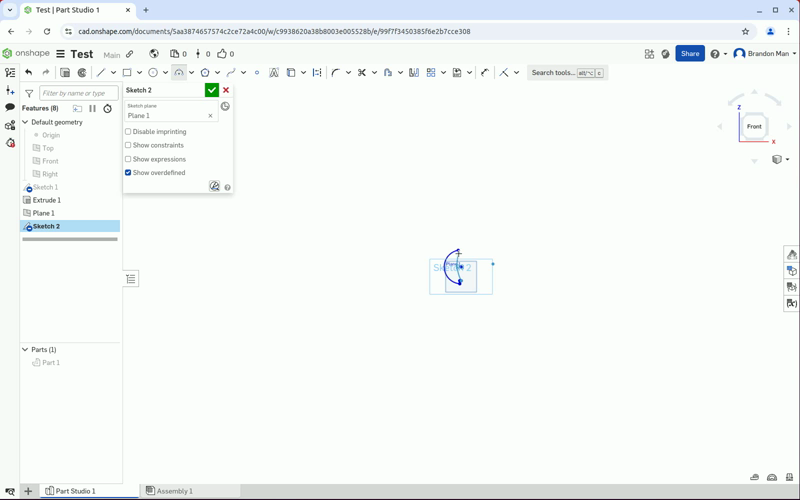
mouse_move(447, 267)
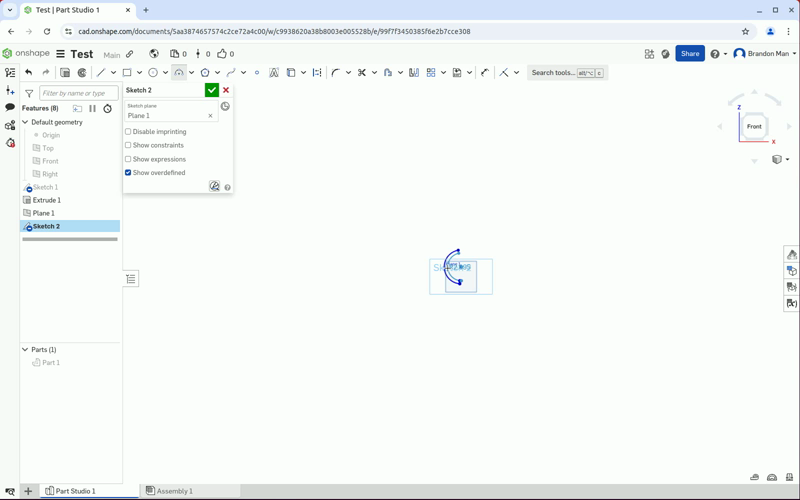
scroll(6)
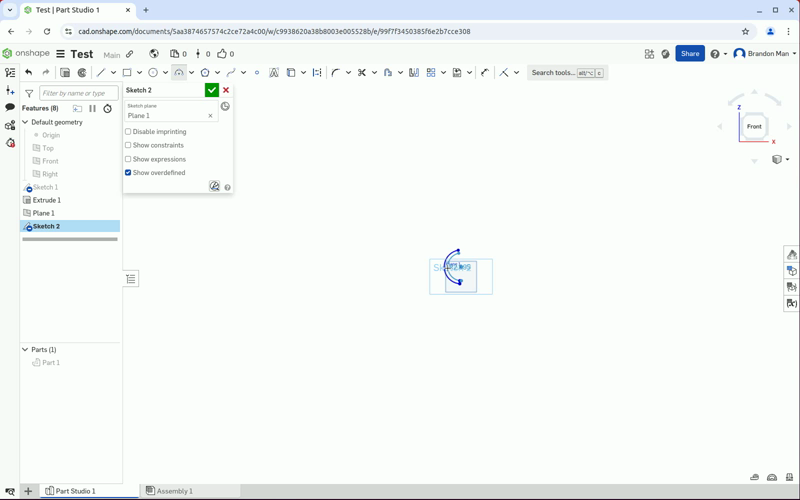
scroll(6)
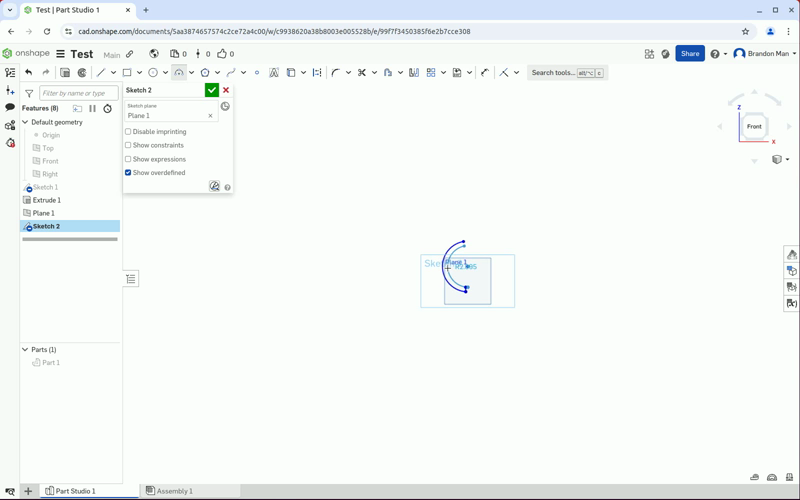
scroll(6)
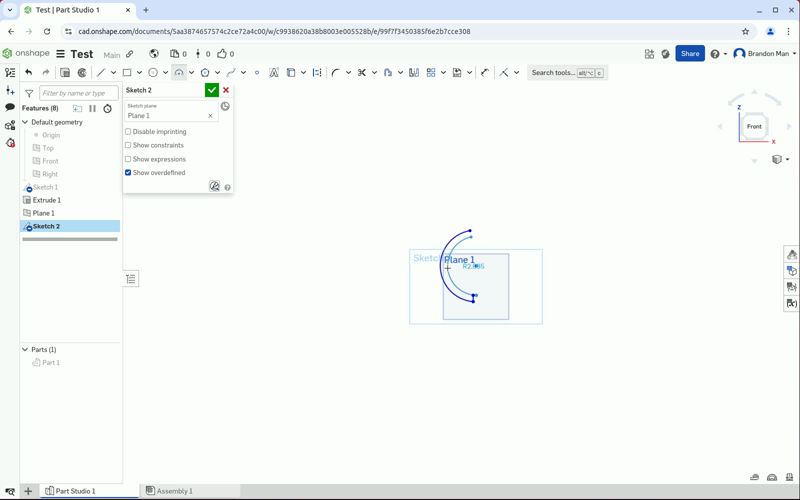
scroll(6)
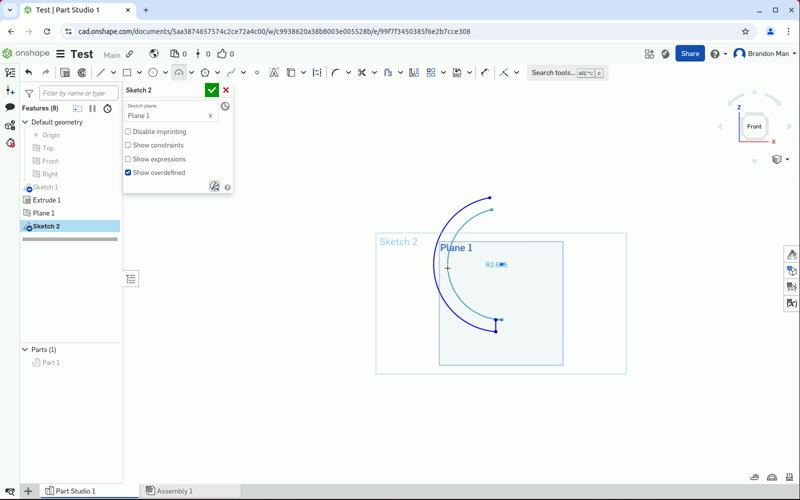
scroll(6)
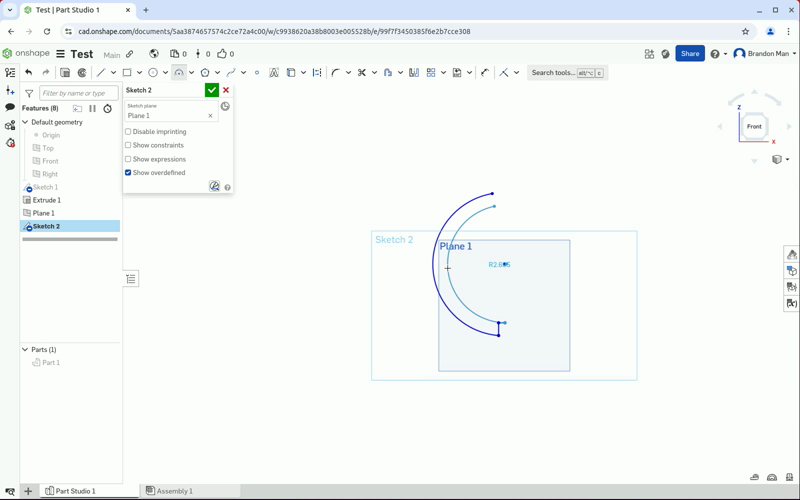
scroll(6)
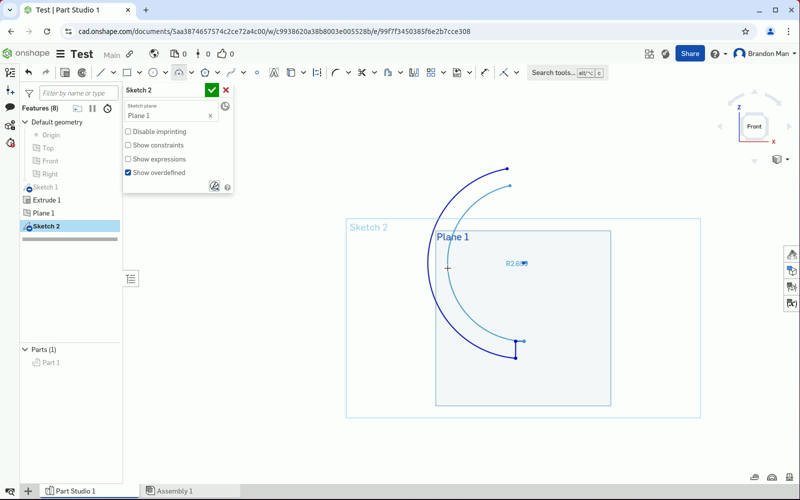
scroll(6)
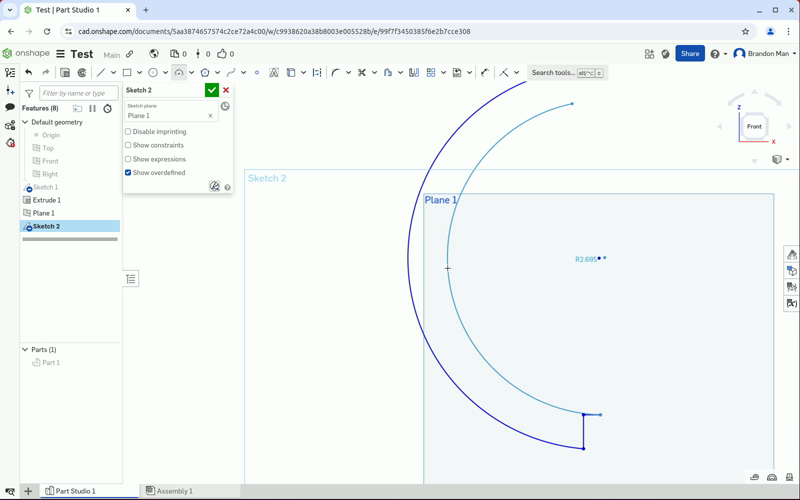
click(447, 267)
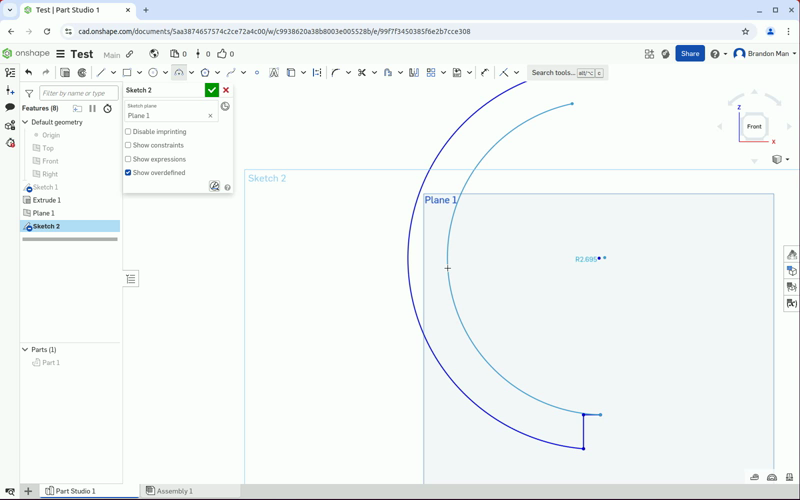
scroll(-6)
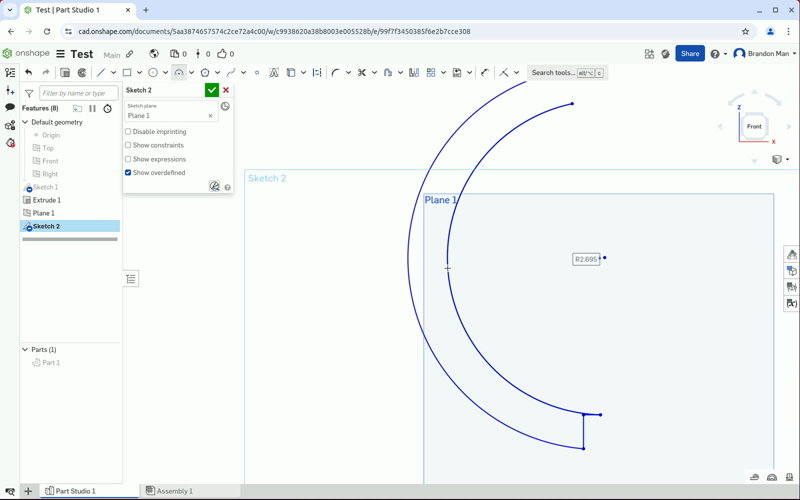
scroll(-6)
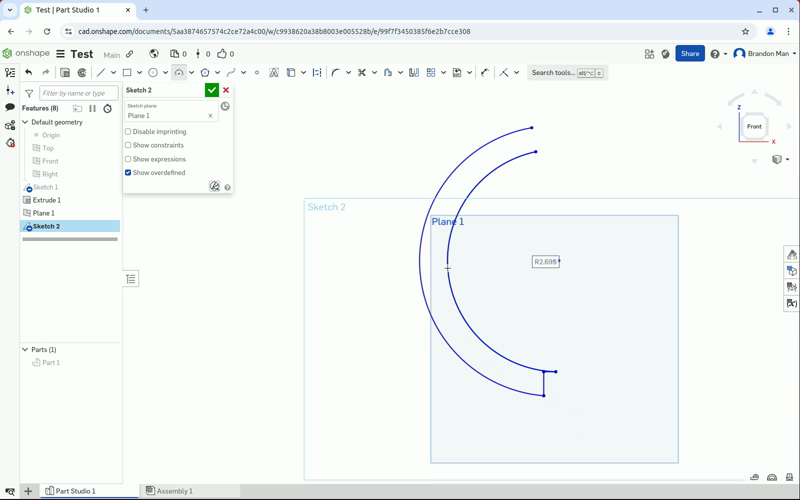
scroll(-6)
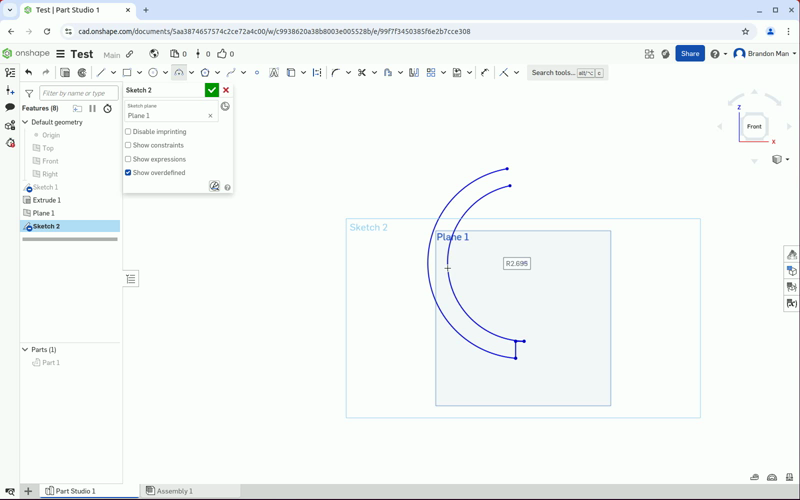
scroll(-6)
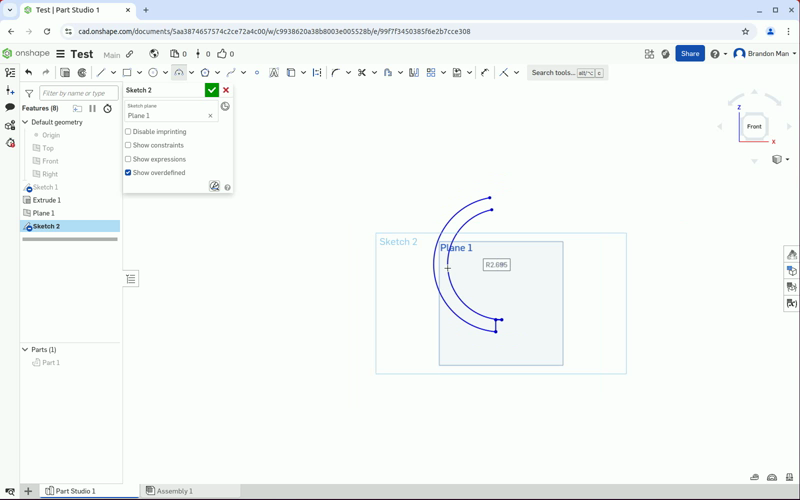
scroll(-6)
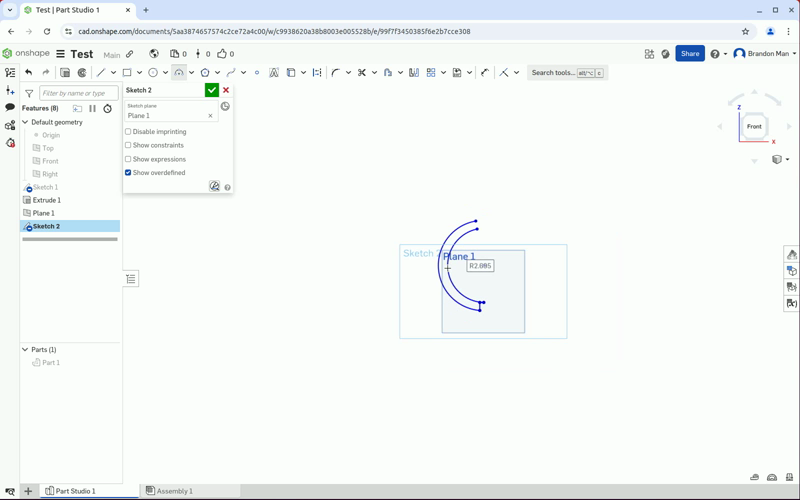
scroll(-6)
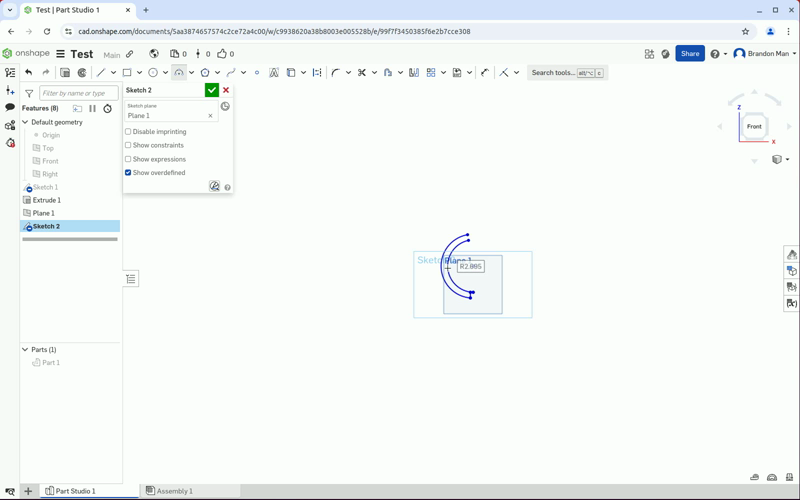
scroll(-6)
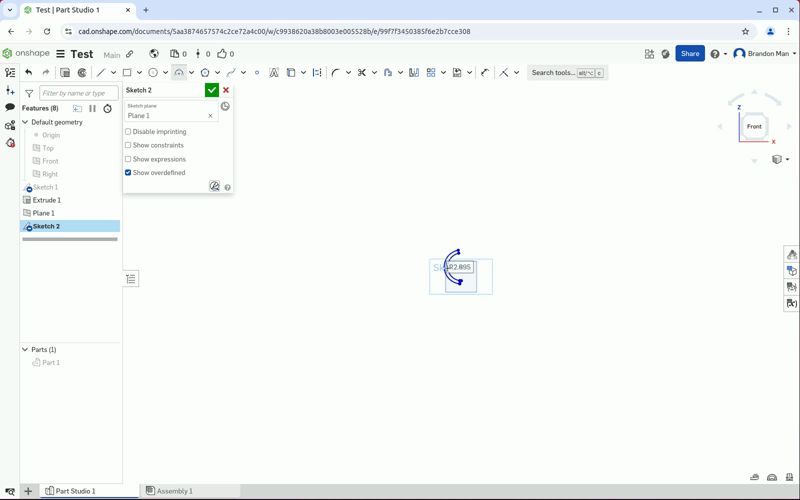
key_up(shift)
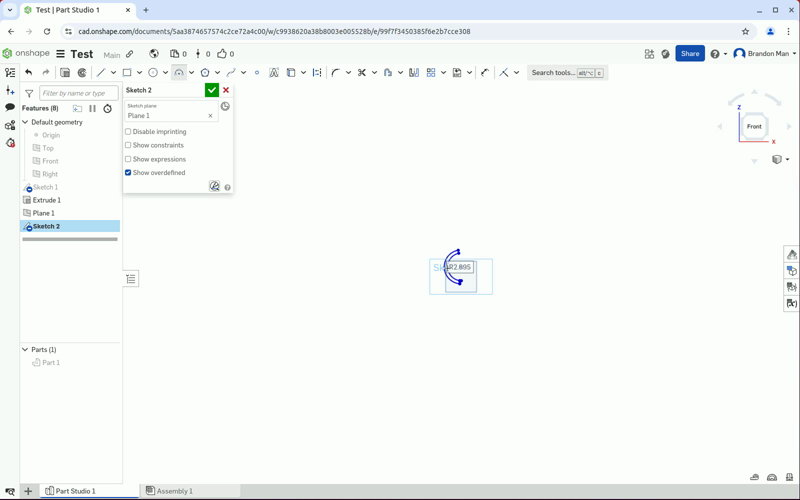
key(esc)
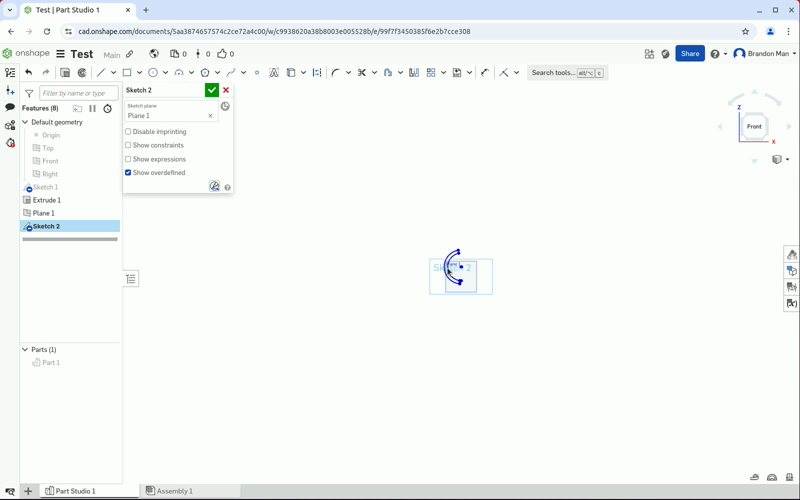
key(l)
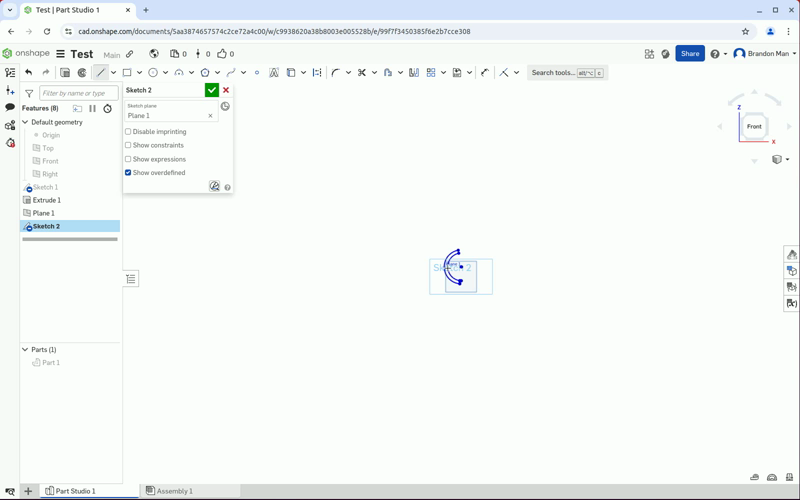
mouse_move(458, 253)
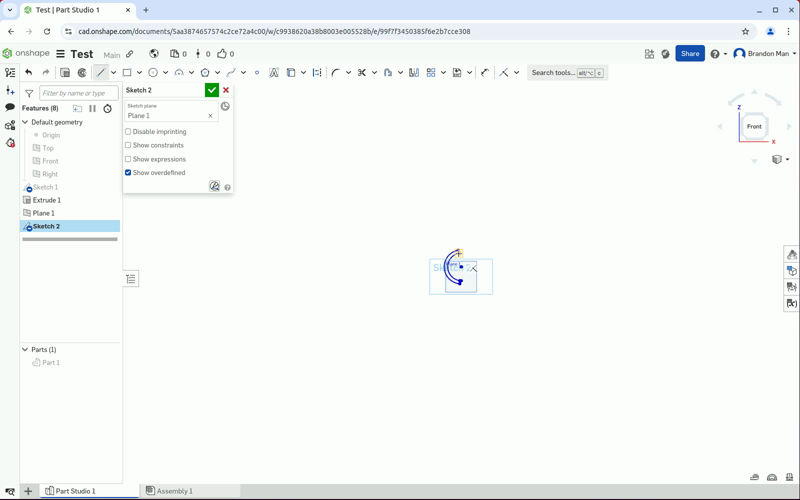
scroll(6)
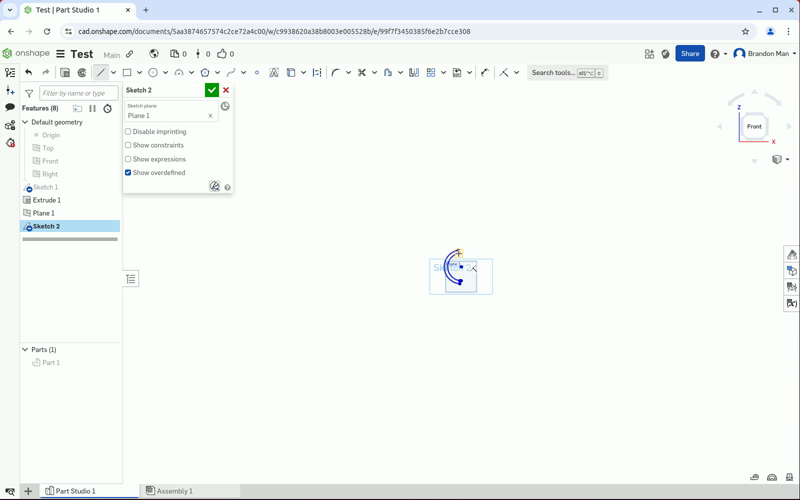
scroll(6)
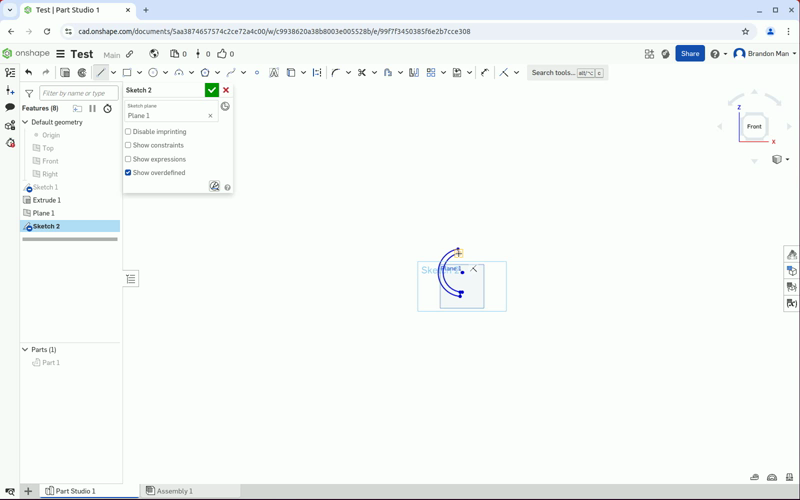
scroll(6)
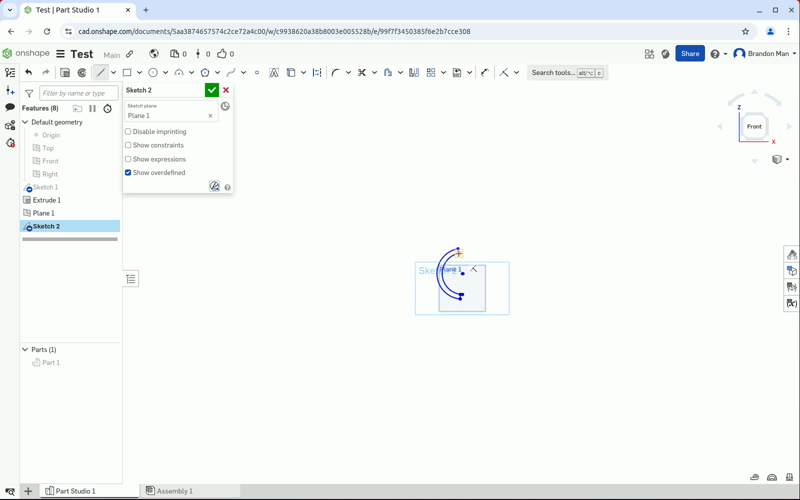
scroll(6)
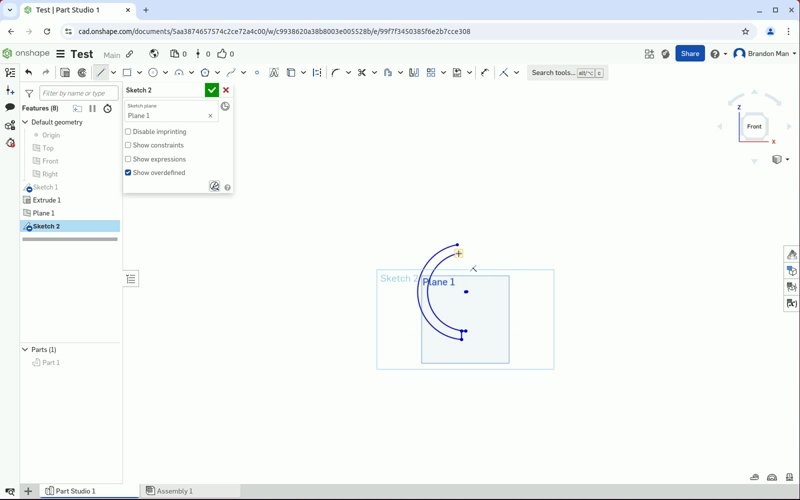
scroll(6)
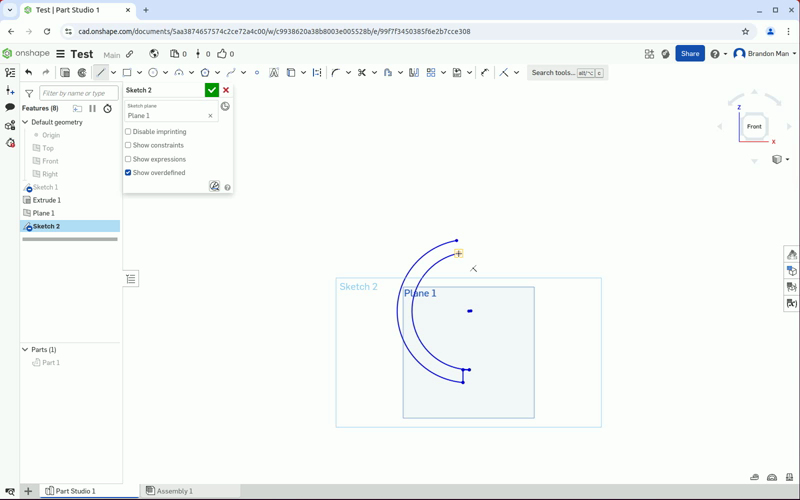
scroll(6)
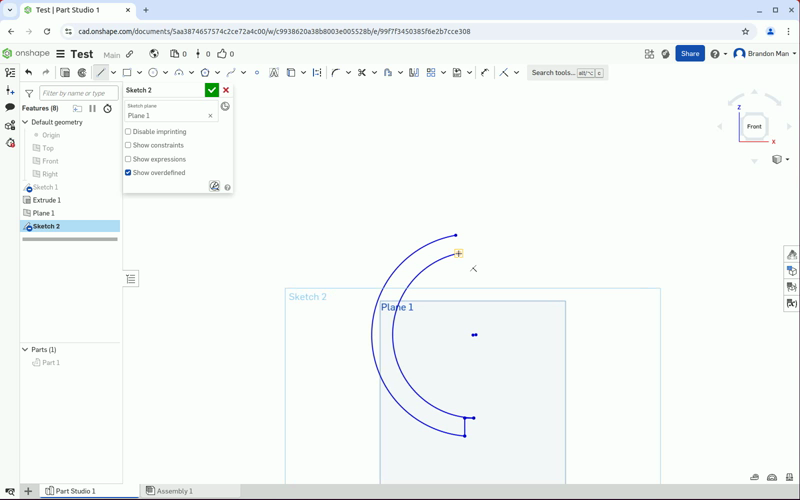
scroll(6)
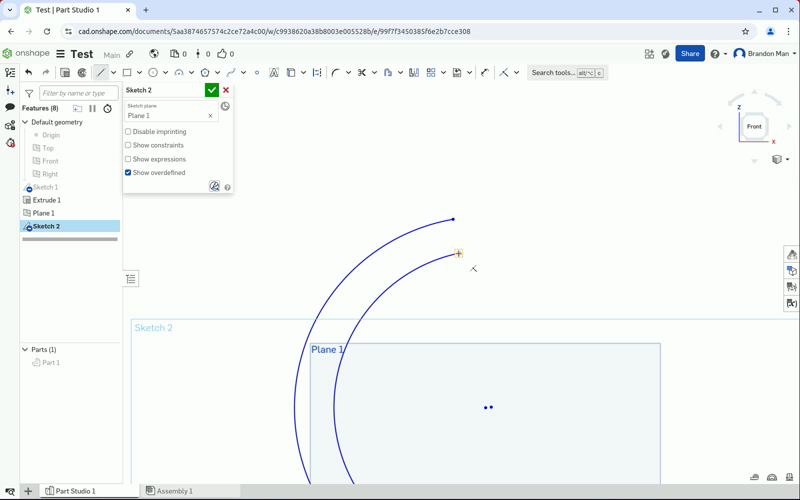
click(458, 253)
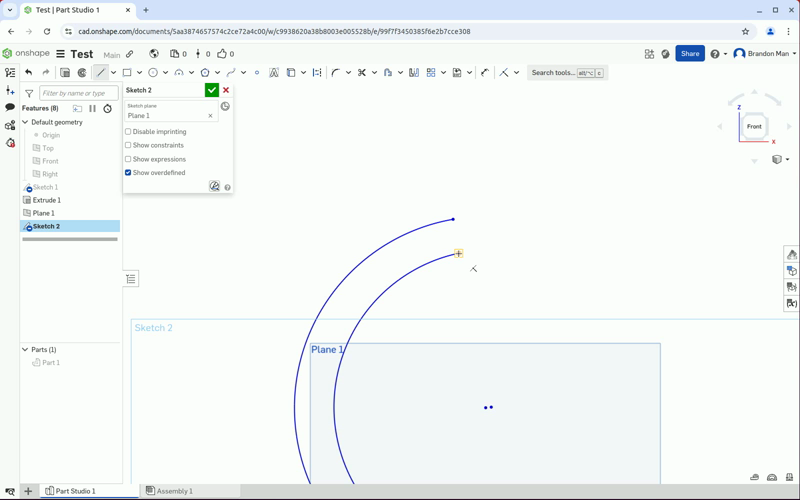
scroll(-6)
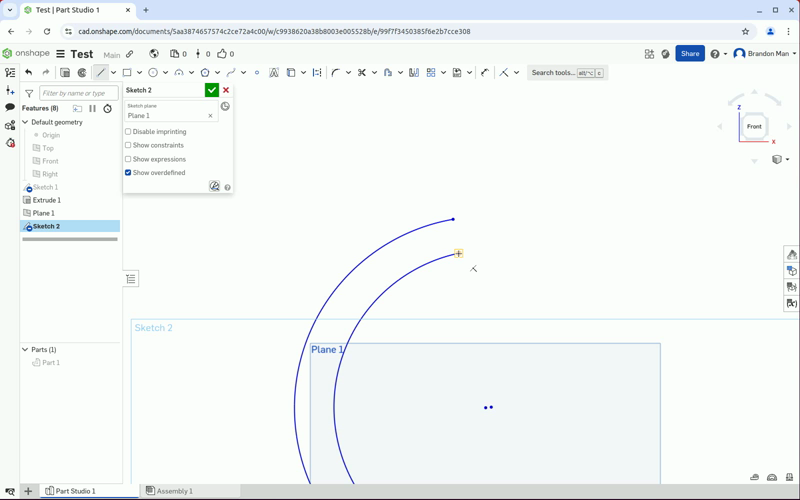
scroll(-6)
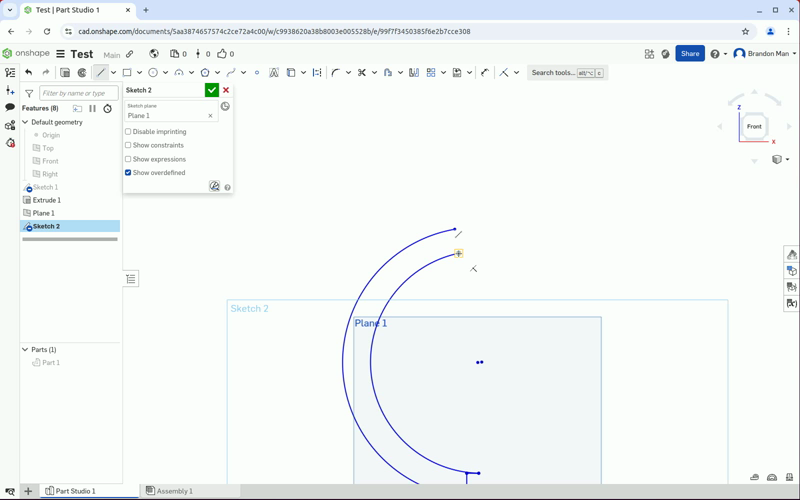
scroll(-6)
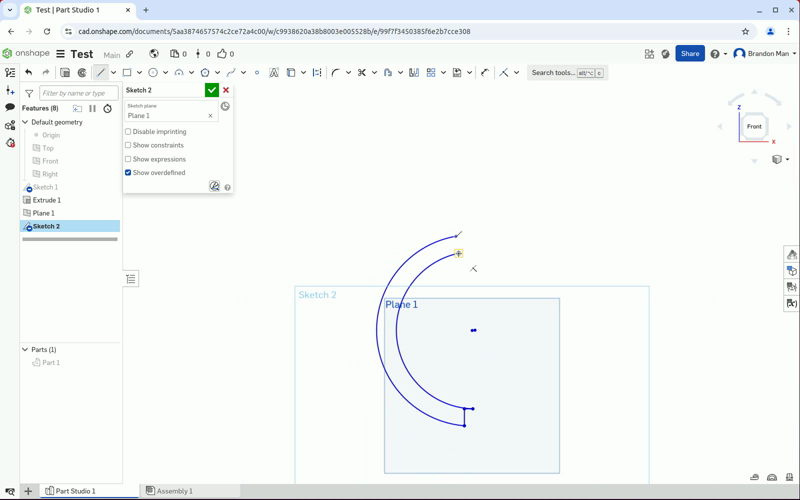
scroll(-6)
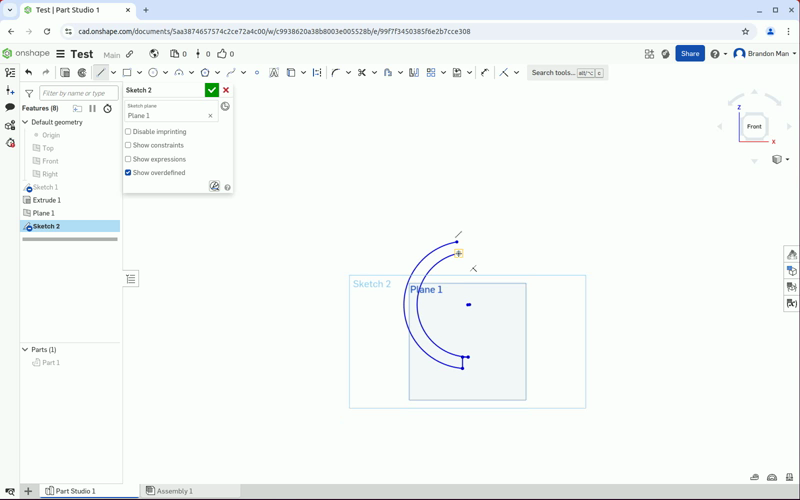
scroll(-6)
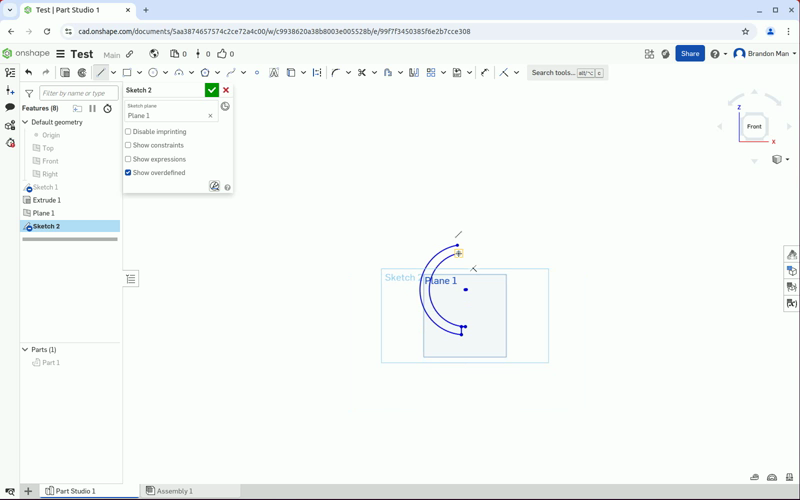
scroll(-6)
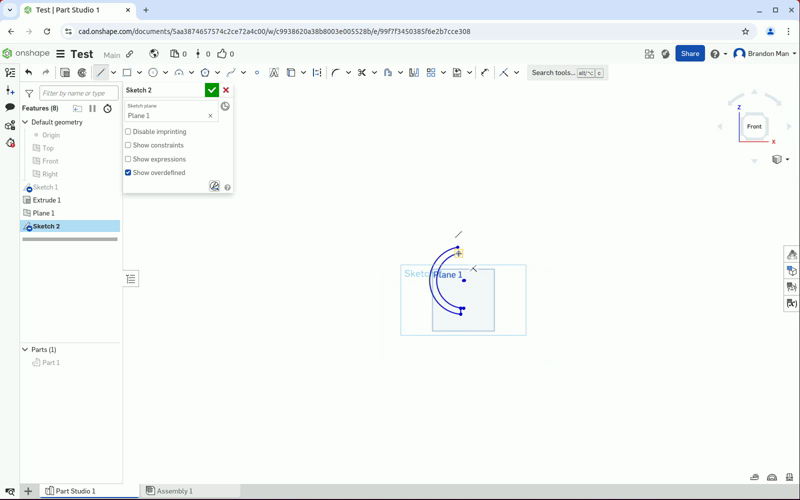
scroll(-6)
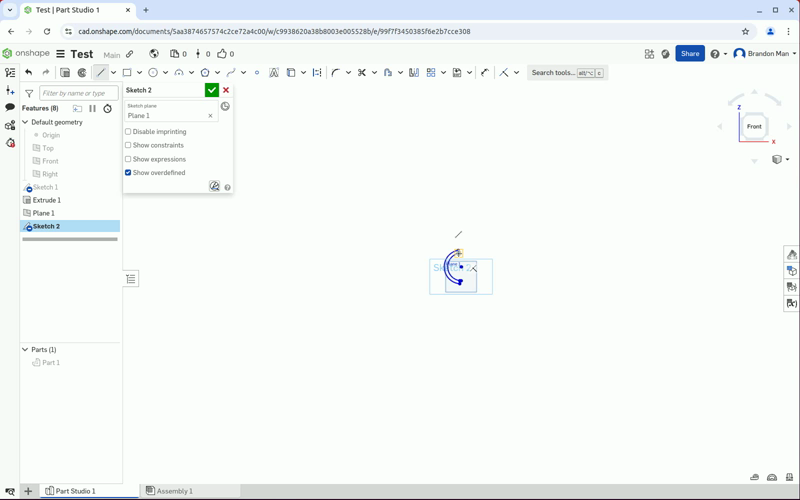
mouse_move(489, 253)
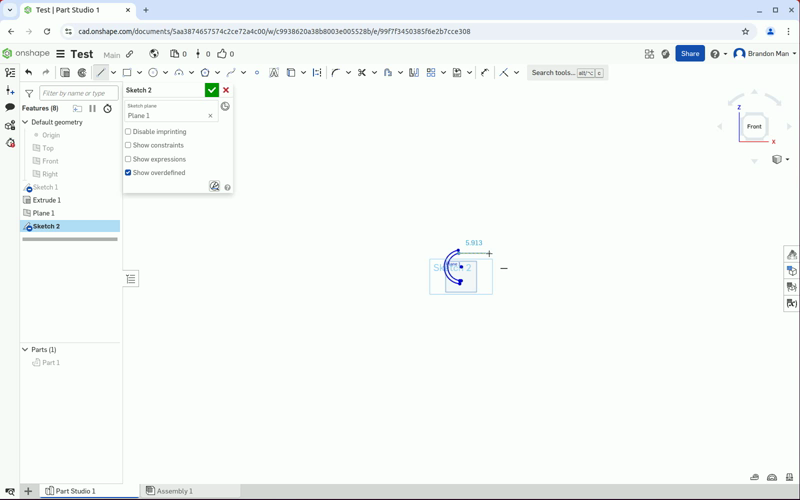
key_down(shift)
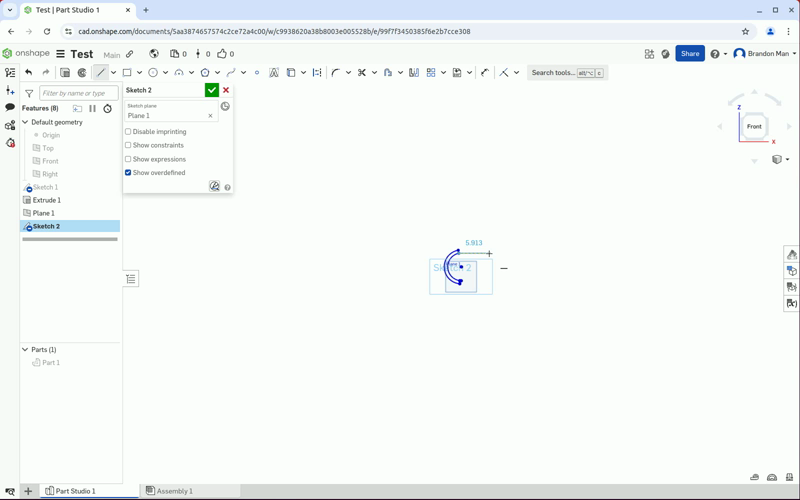
mouse_move(458, 250)
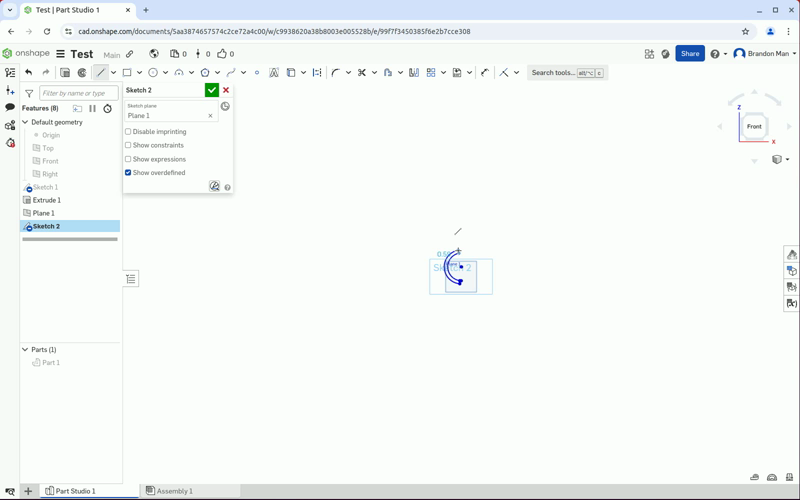
scroll(6)
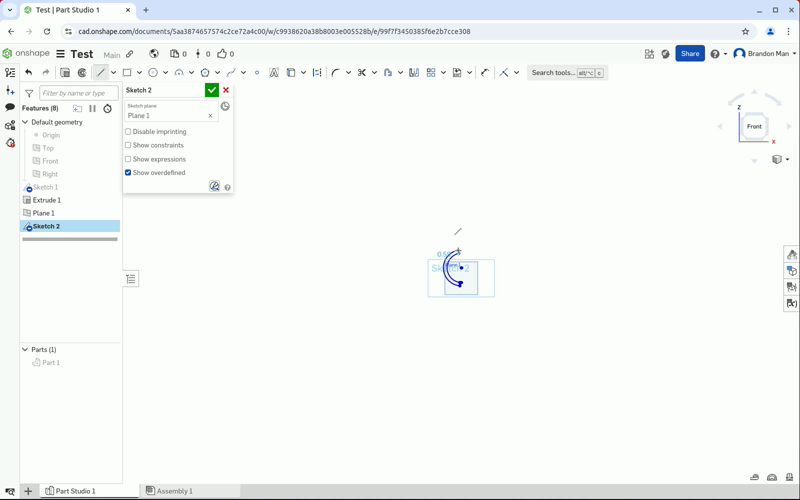
scroll(6)
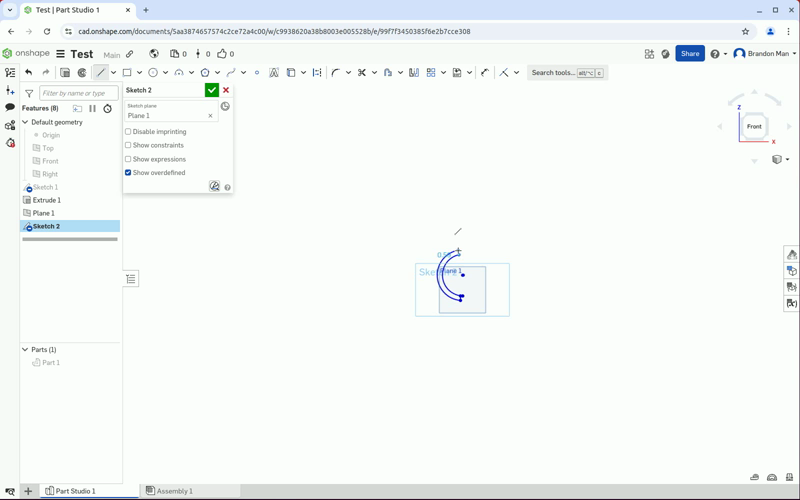
scroll(6)
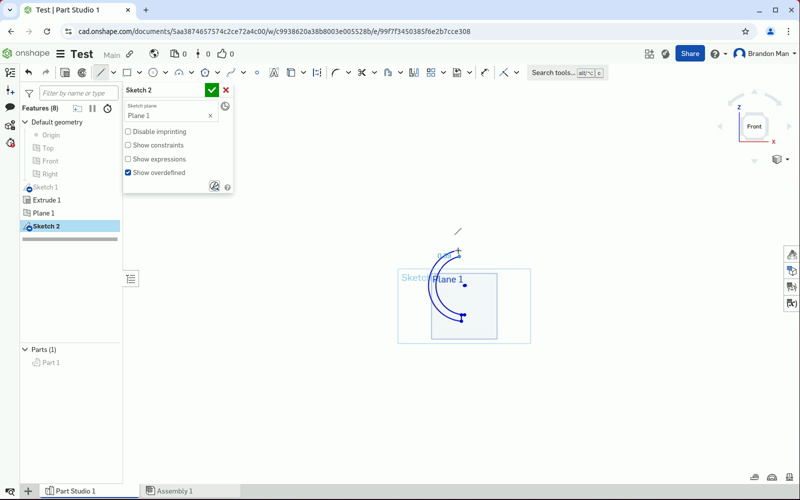
scroll(6)
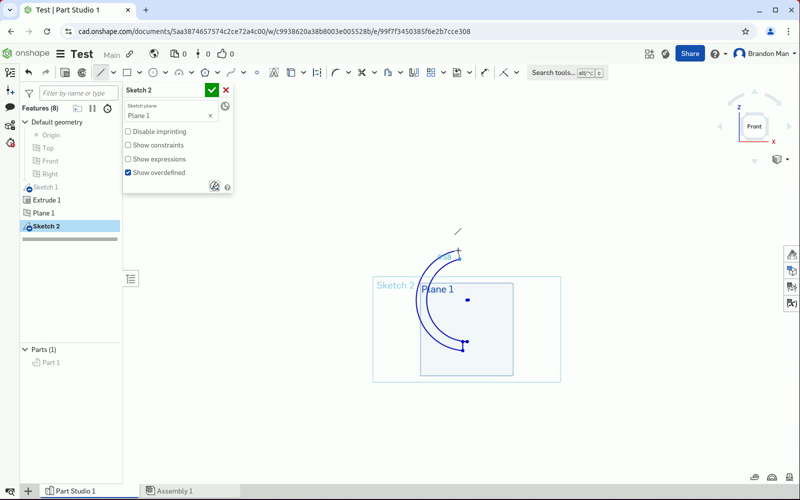
scroll(6)
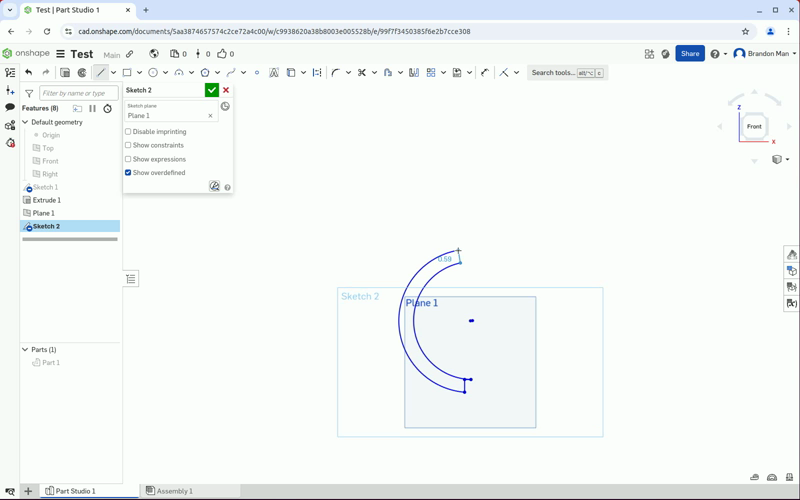
scroll(6)
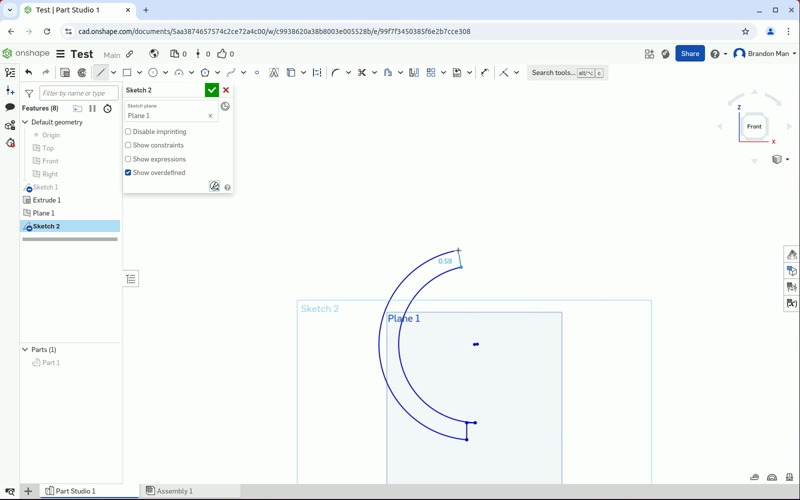
scroll(6)
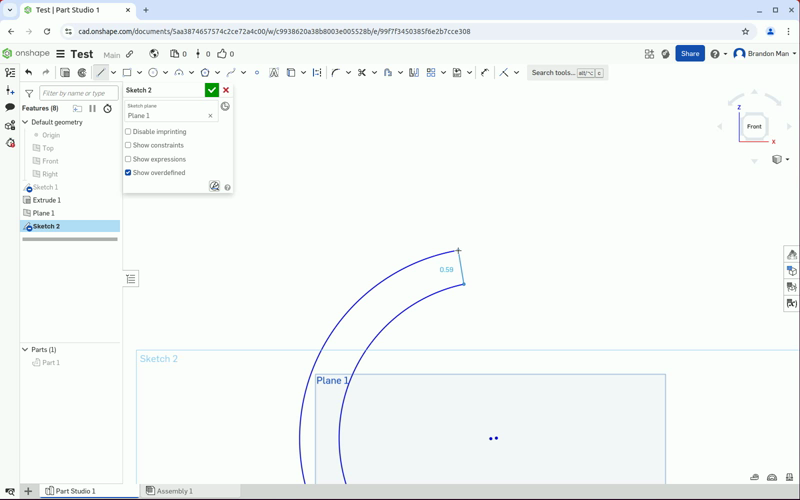
key_up(shift)
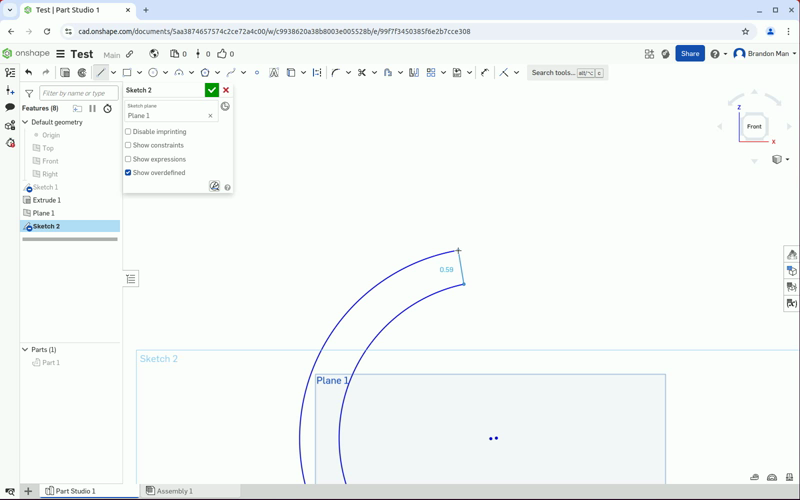
click(458, 250)
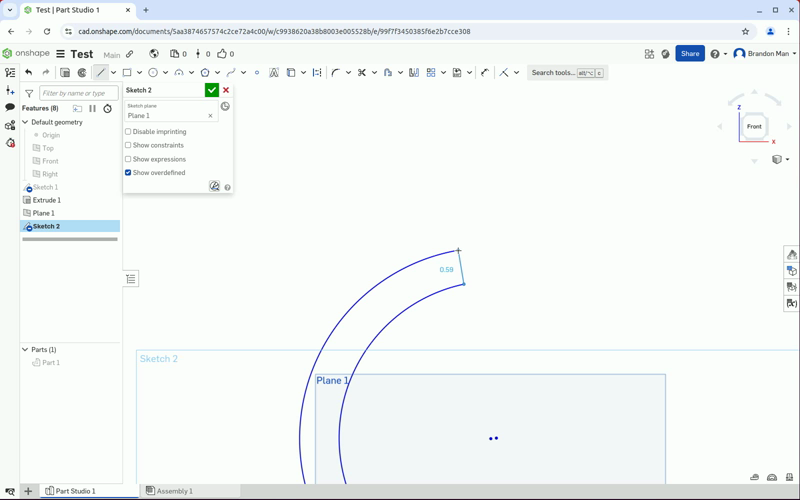
scroll(-6)
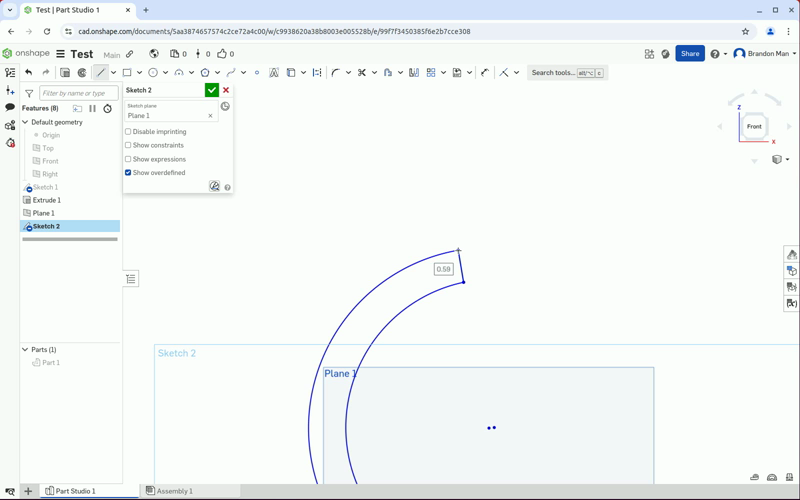
scroll(-6)
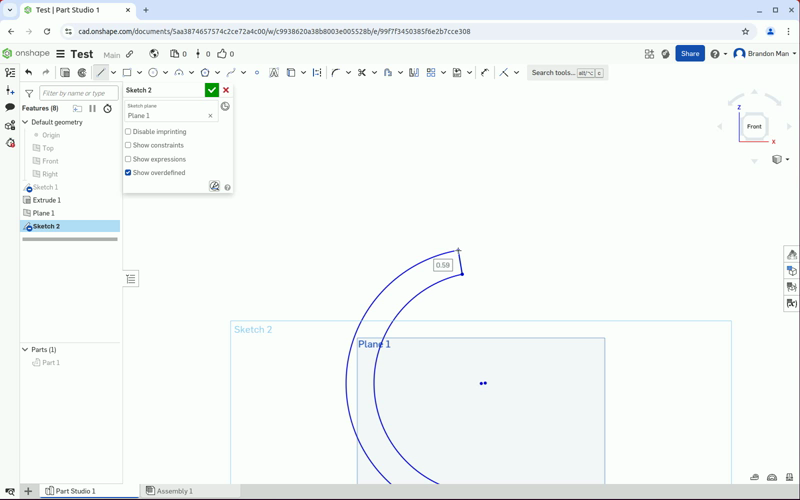
scroll(-6)
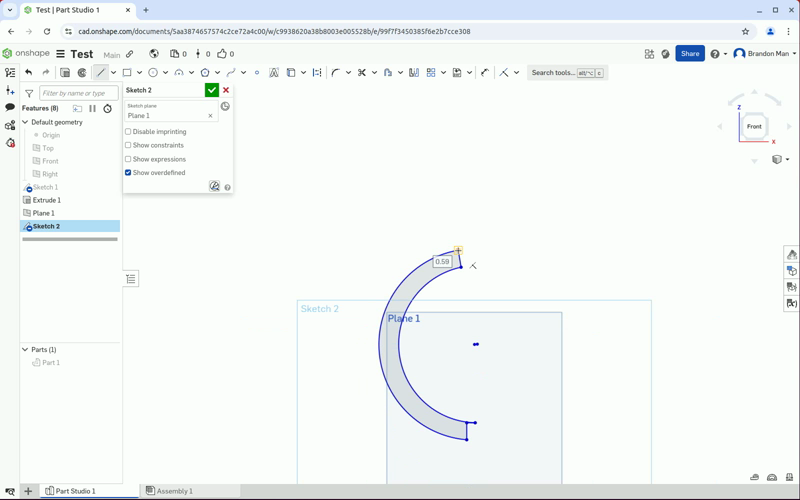
scroll(-6)
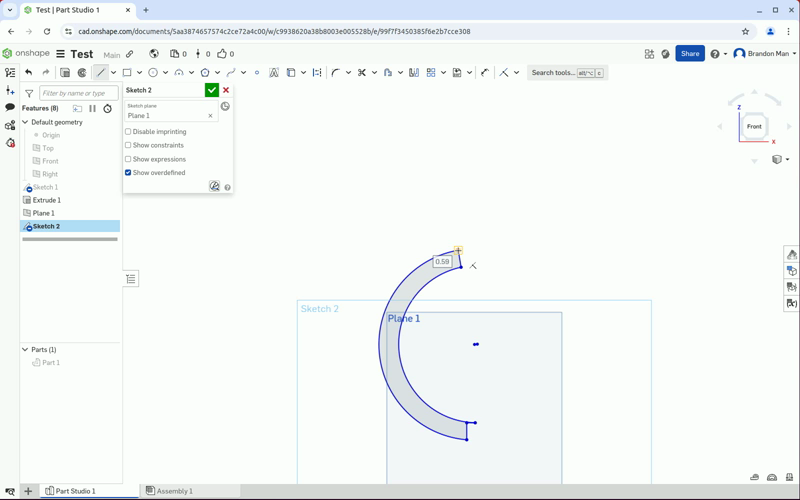
scroll(-6)
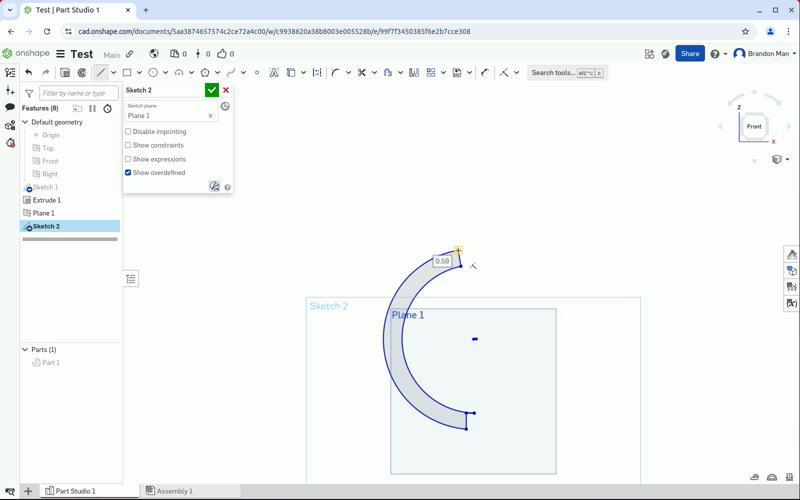
scroll(-6)
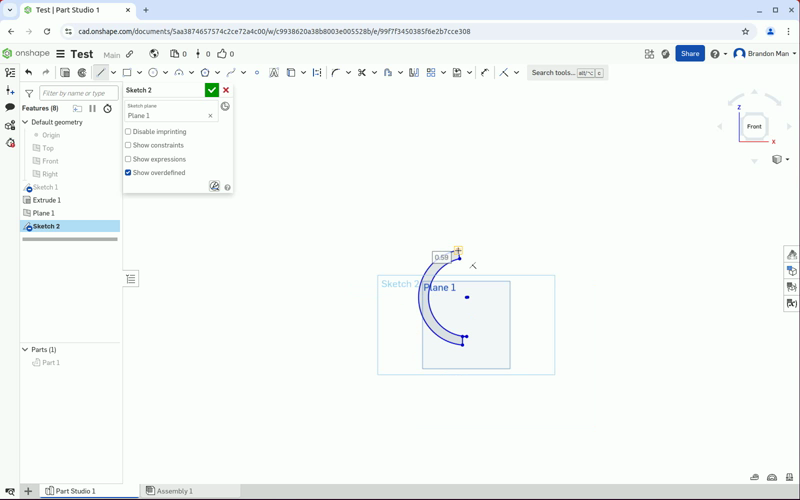
scroll(-6)
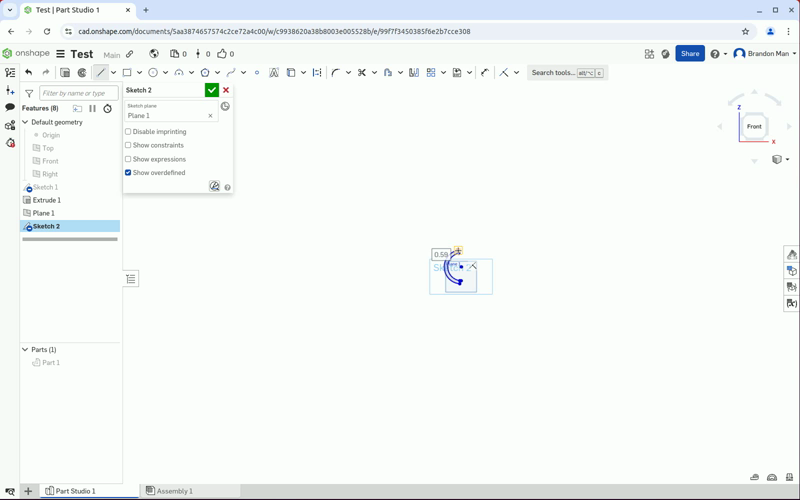
key(esc)
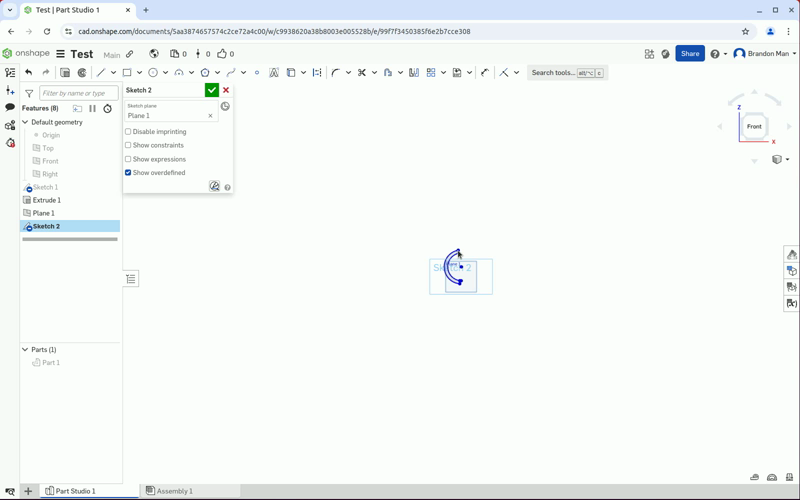
mouse_move(449, 277)
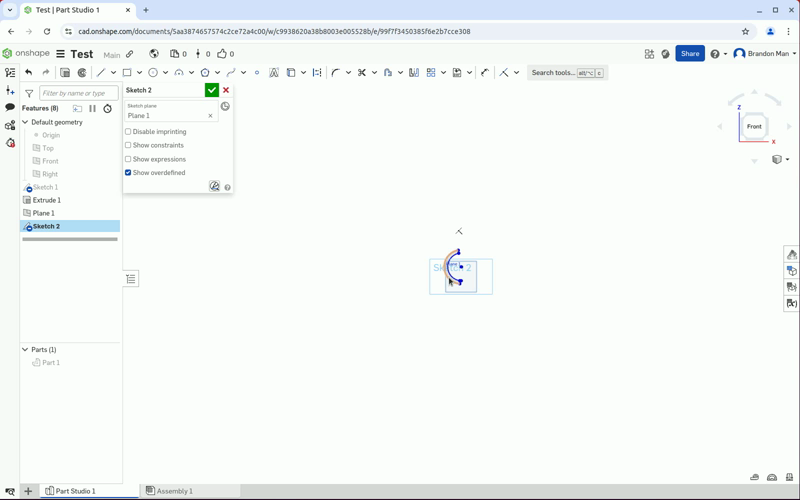
scroll(6)
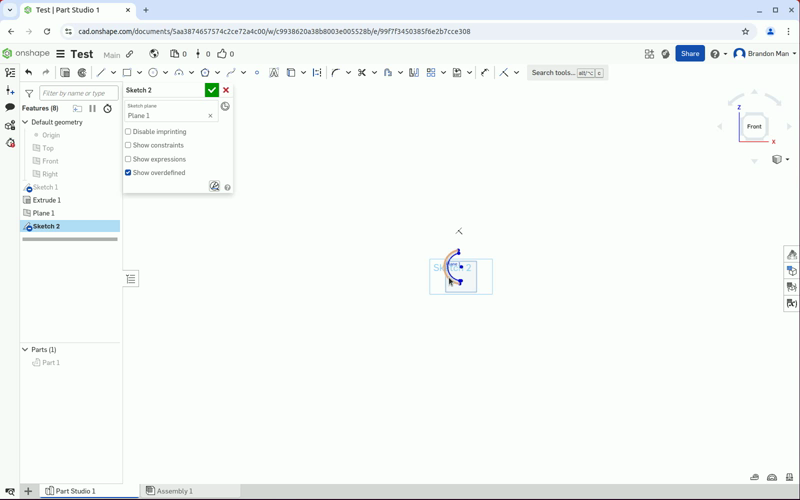
scroll(6)
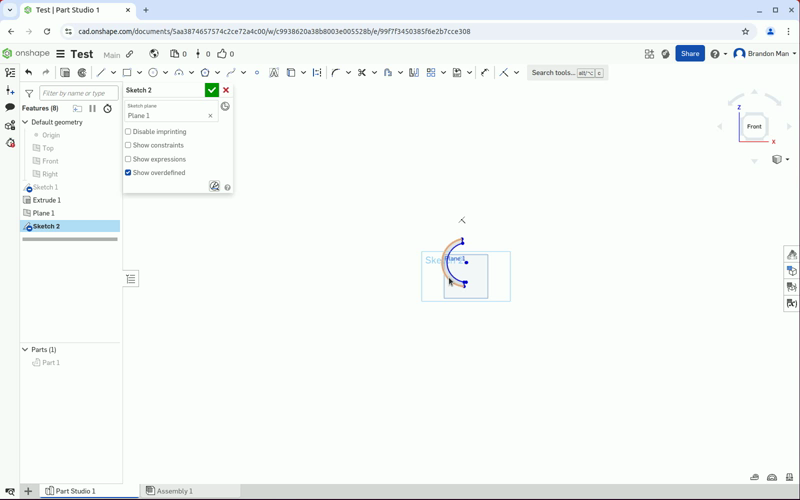
scroll(6)
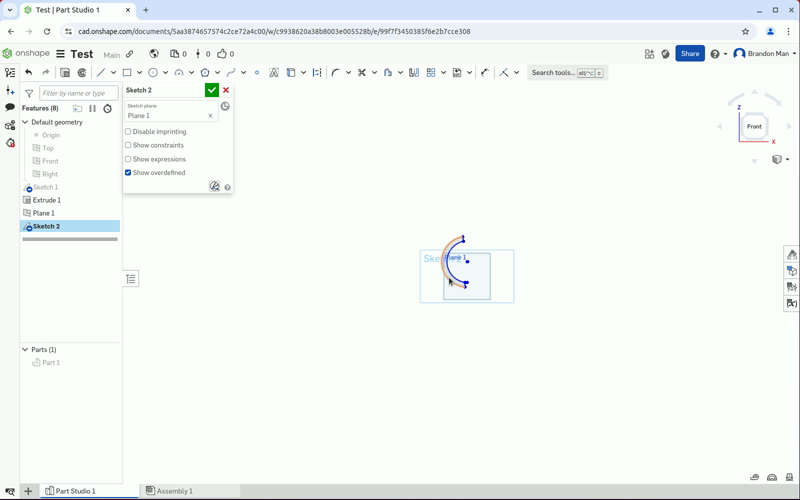
scroll(6)
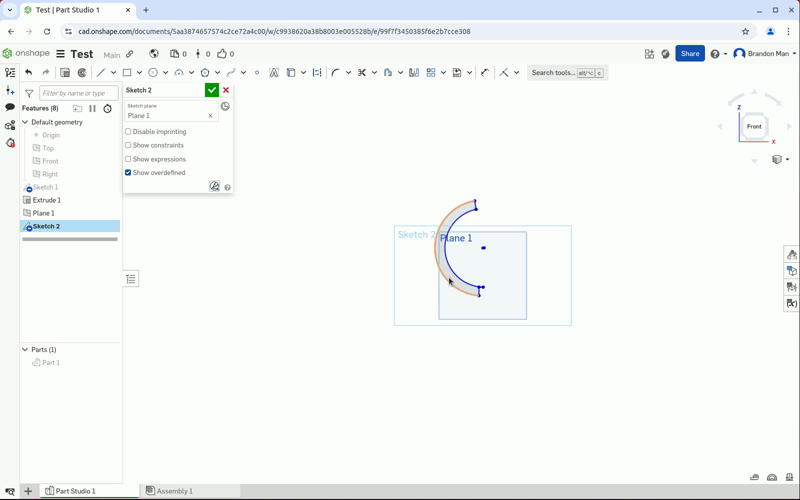
scroll(6)
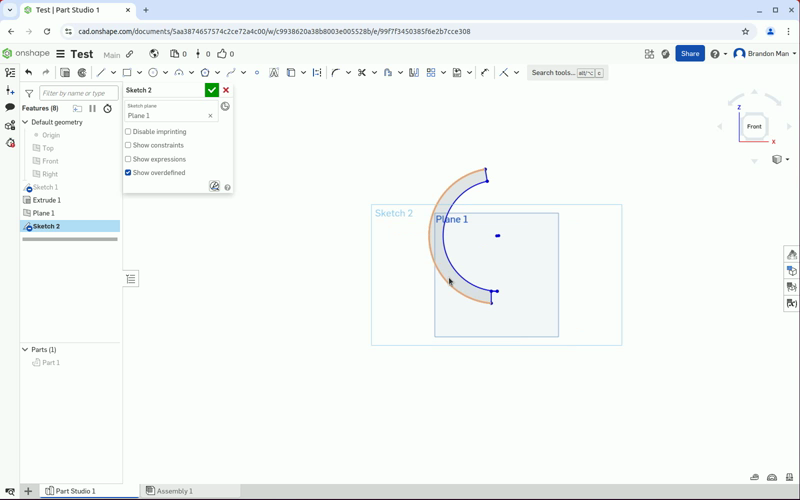
scroll(6)
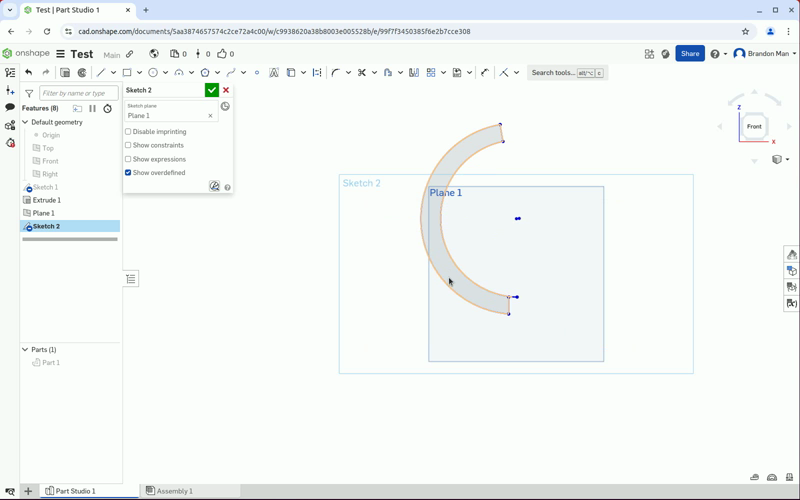
scroll(6)
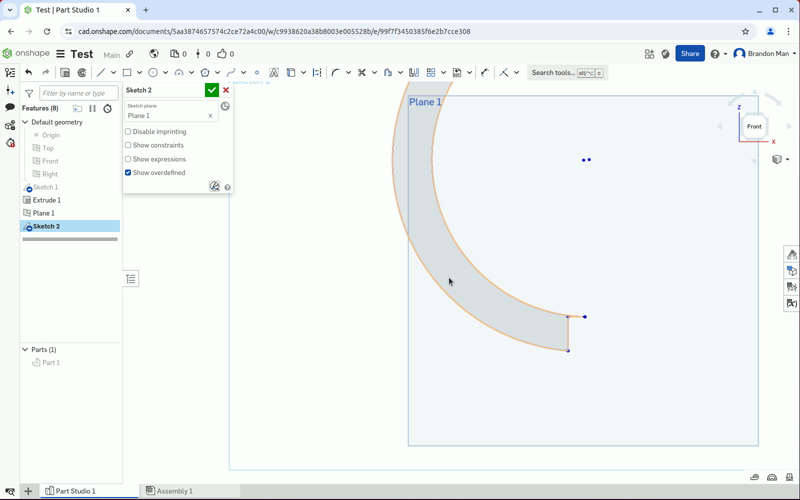
click(449, 277)
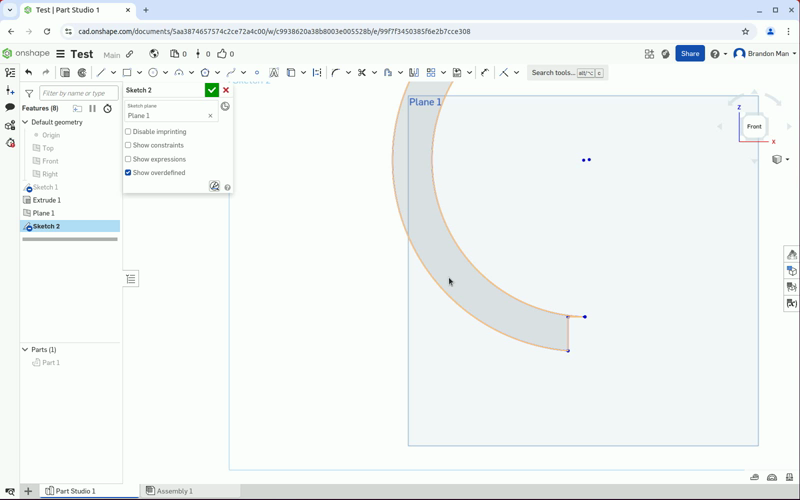
scroll(-6)
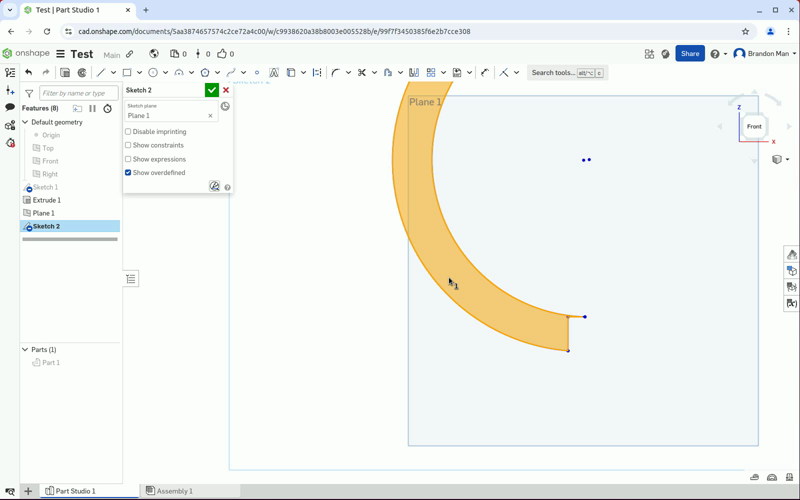
scroll(-6)
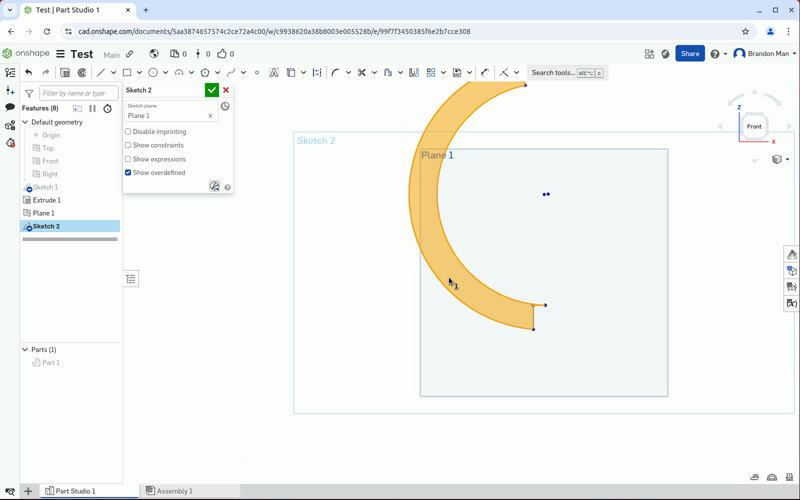
scroll(-6)
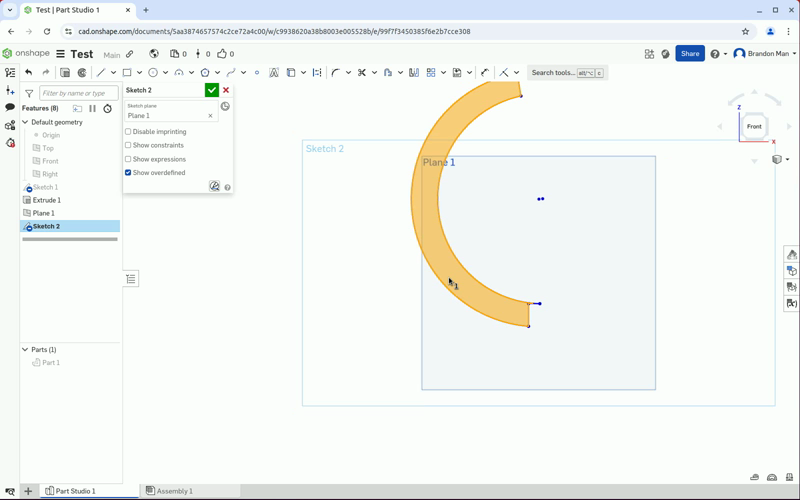
scroll(-6)
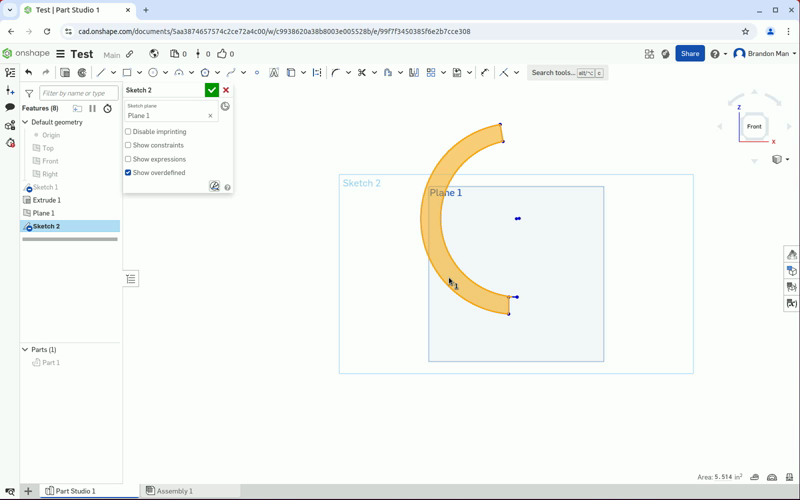
scroll(-6)
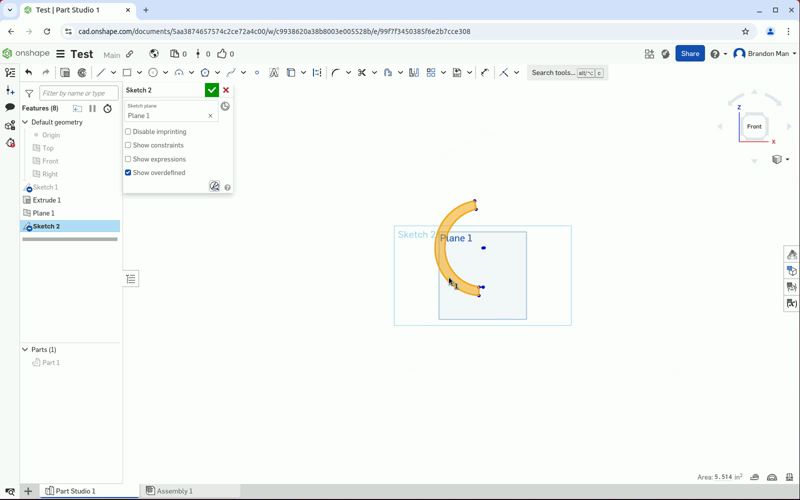
scroll(-6)
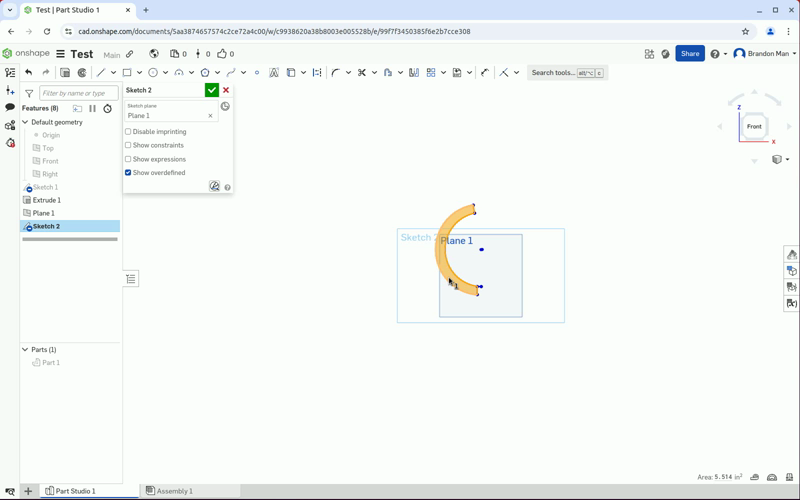
scroll(-6)
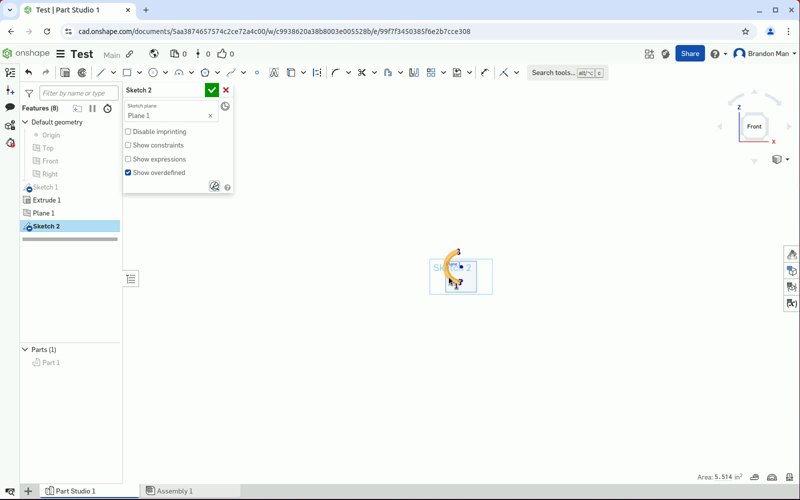
mouse_move(73, 352)
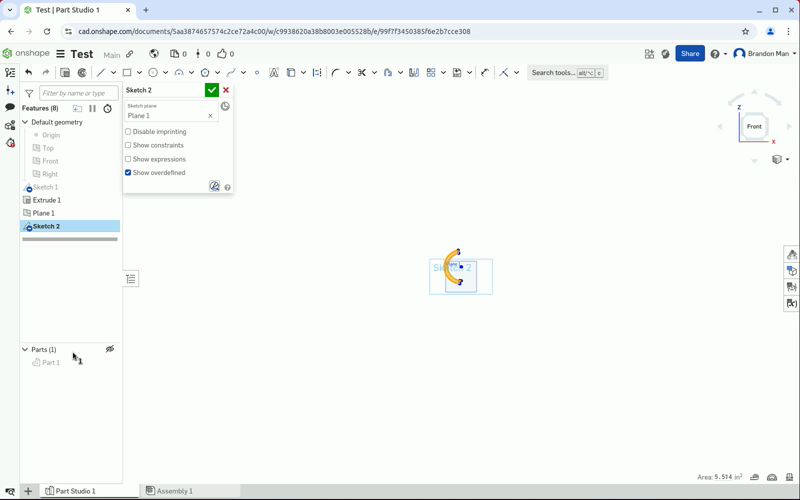
key(shift+y)
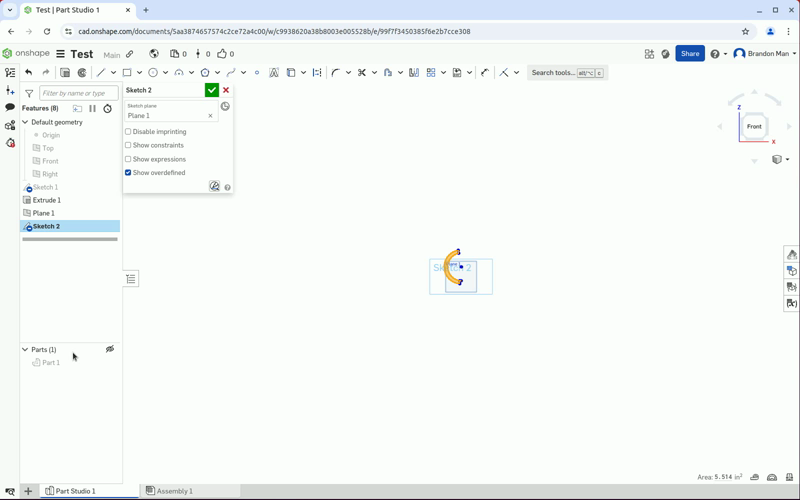
key(shift+e)
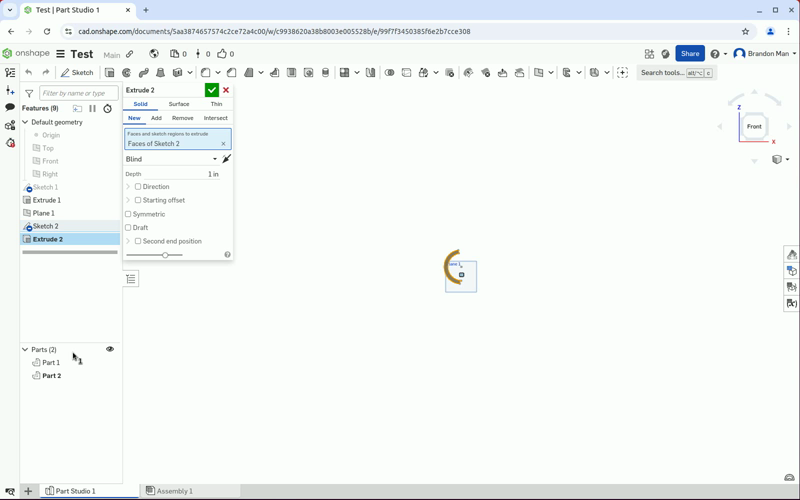
mouse_move(143, 106)
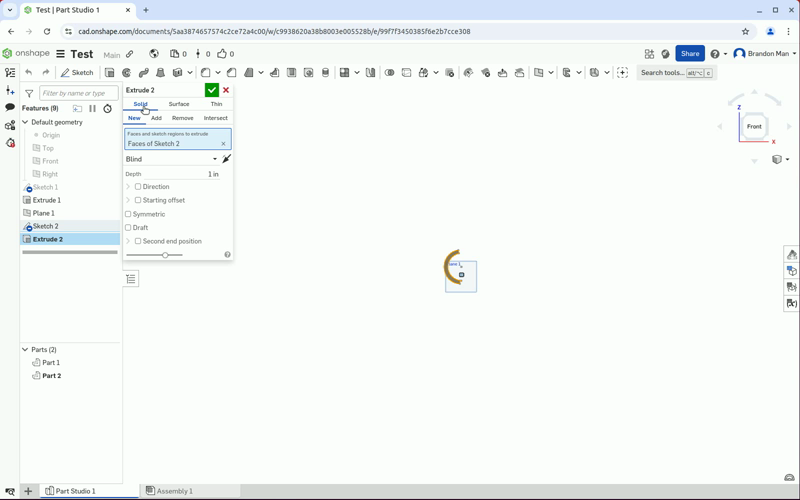
click(143, 106)
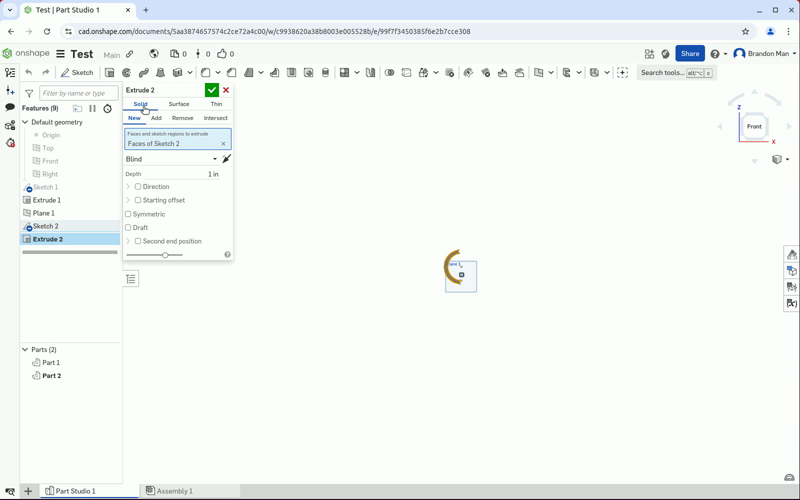
mouse_move(137, 120)
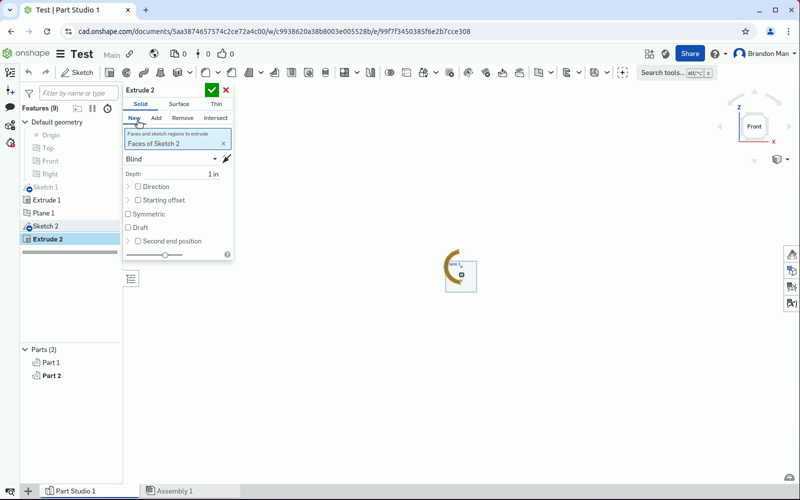
click(137, 120)
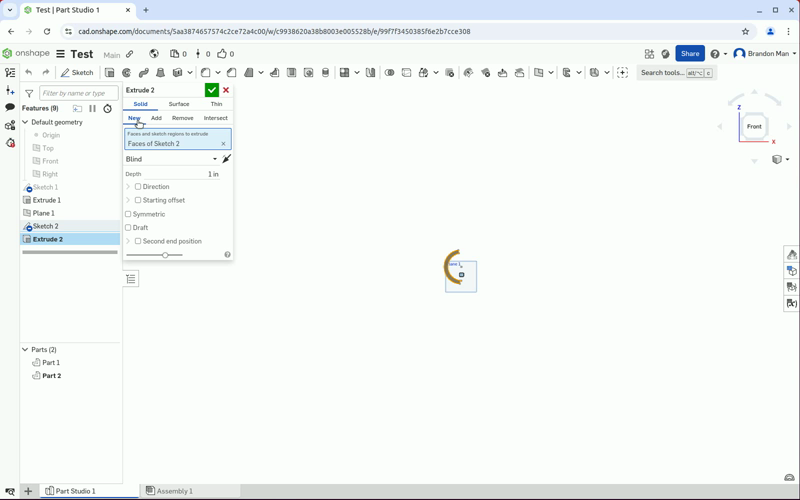
key(tab, 4)
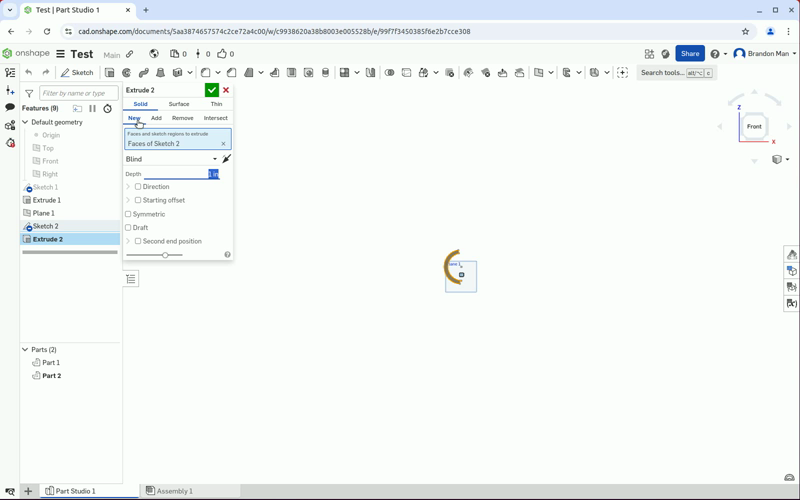
text(2.166)
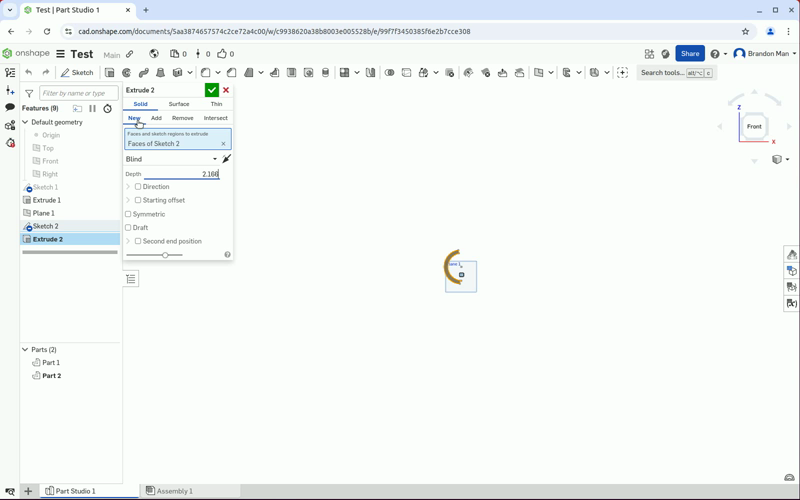
key(enter)
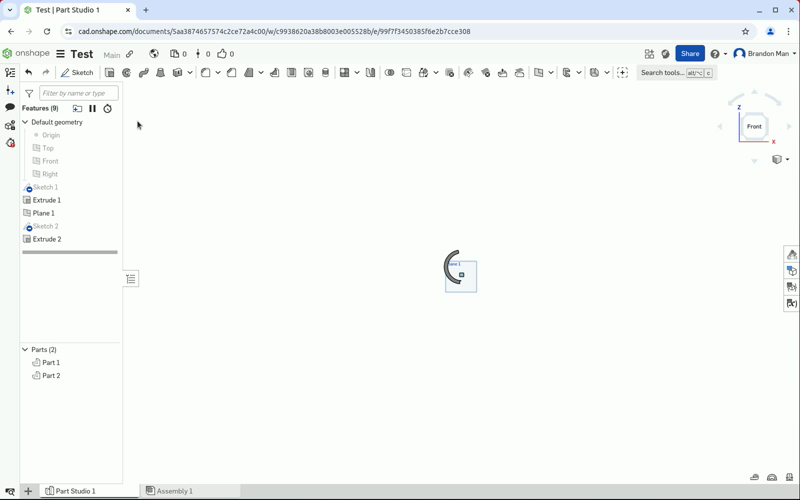
key(shift+h)
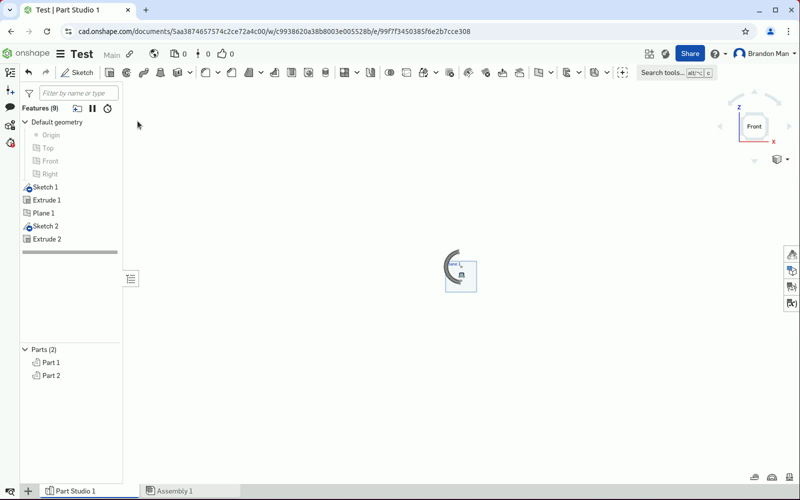
key(shift+h)
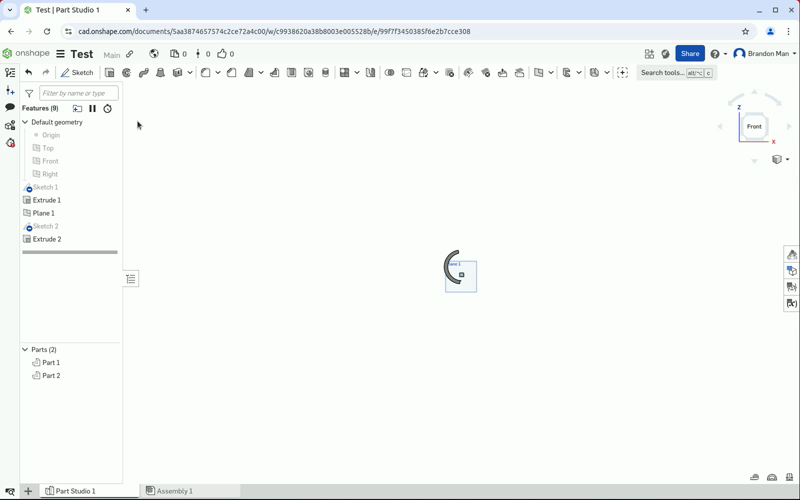
mouse_move(73, 189)
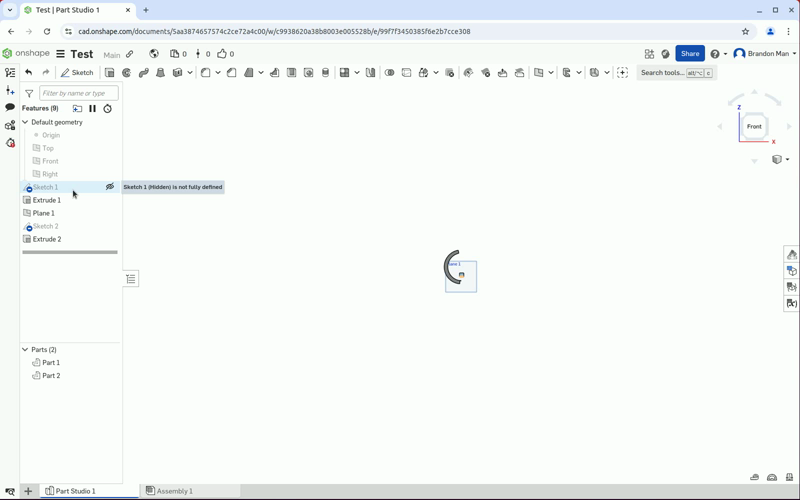
click(73, 189)
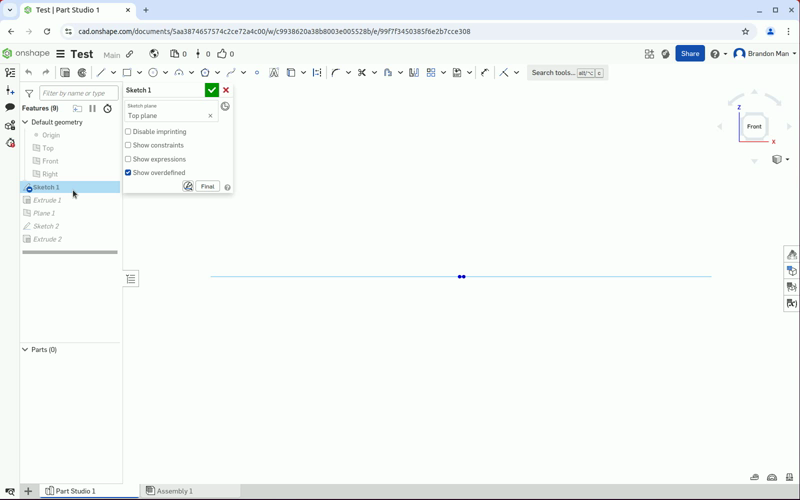
mouse_move(229, 92)
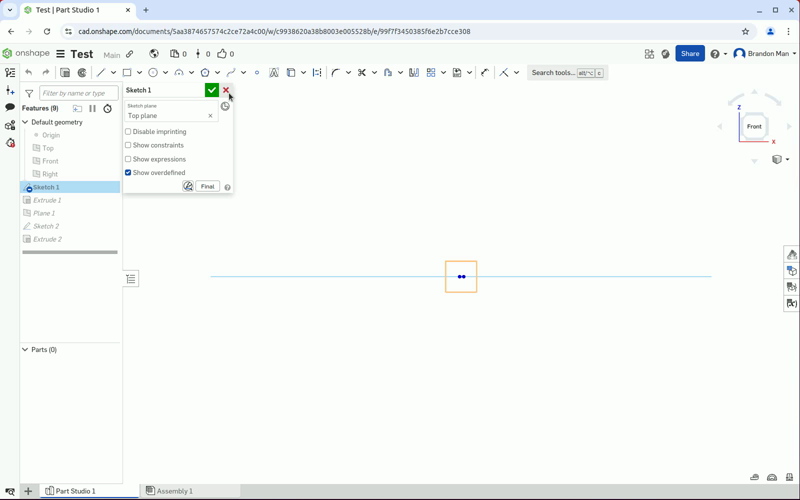
click(229, 92)
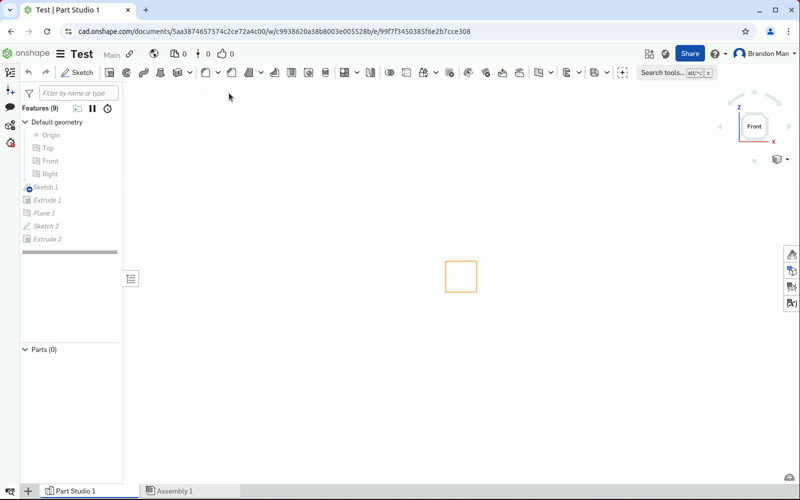
key(shift+s)
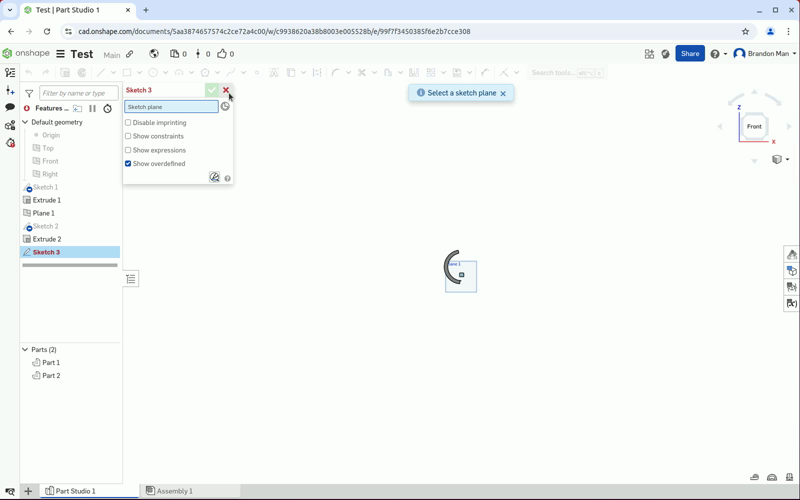
mouse_move(73, 215)
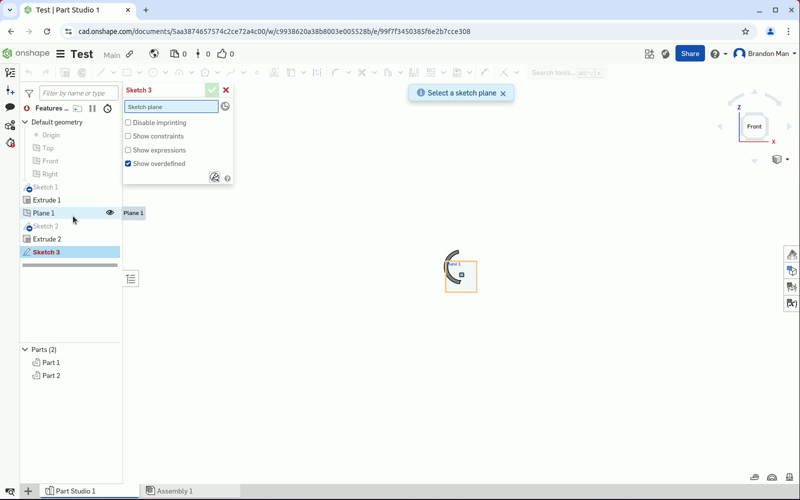
click(73, 215)
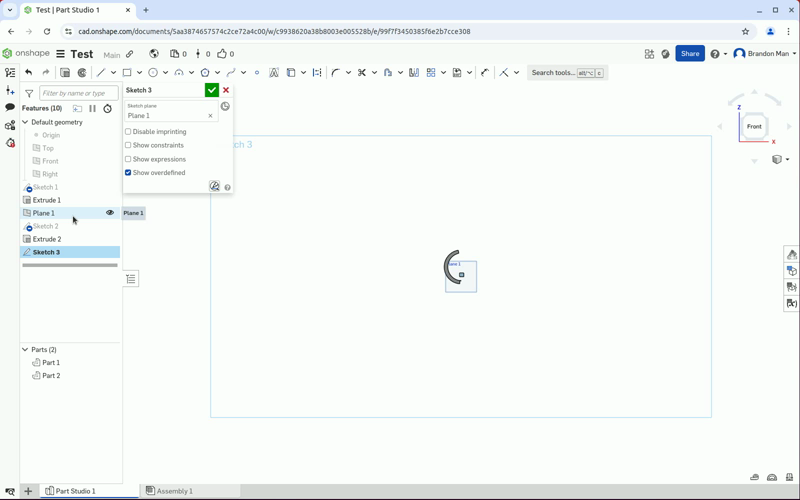
mouse_move(73, 352)
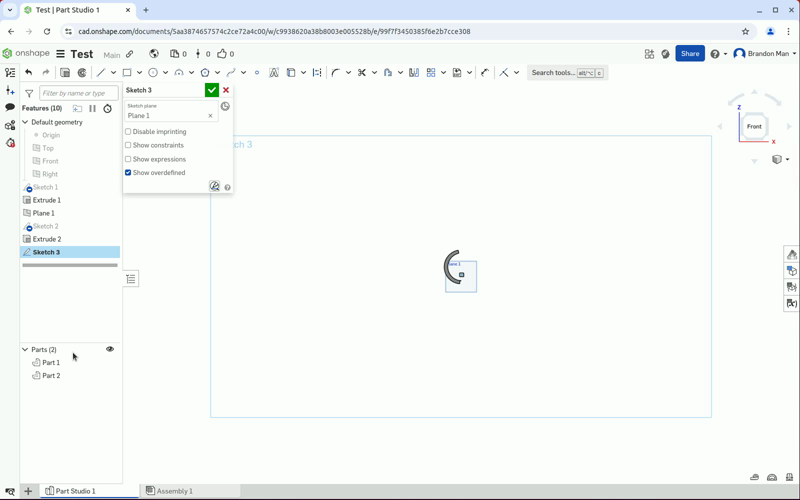
key(y)
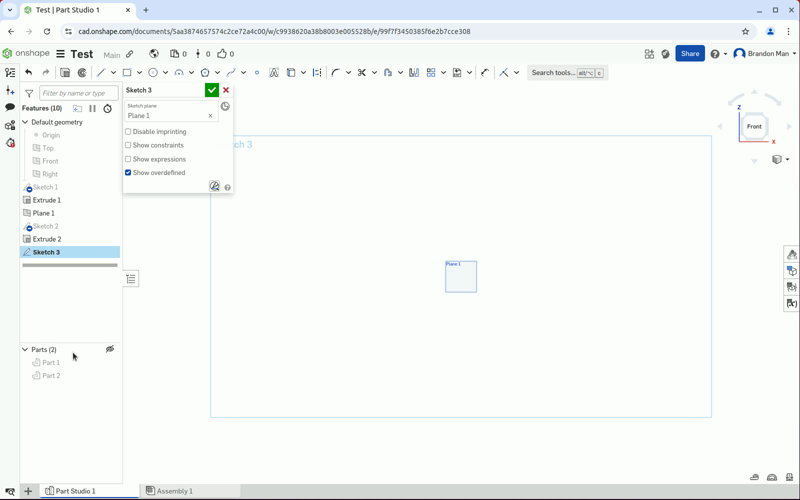
key(l)
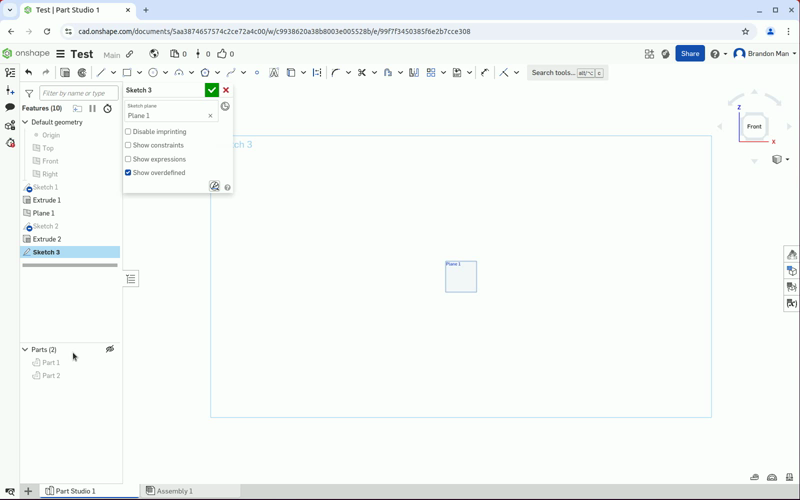
key_down(shift)
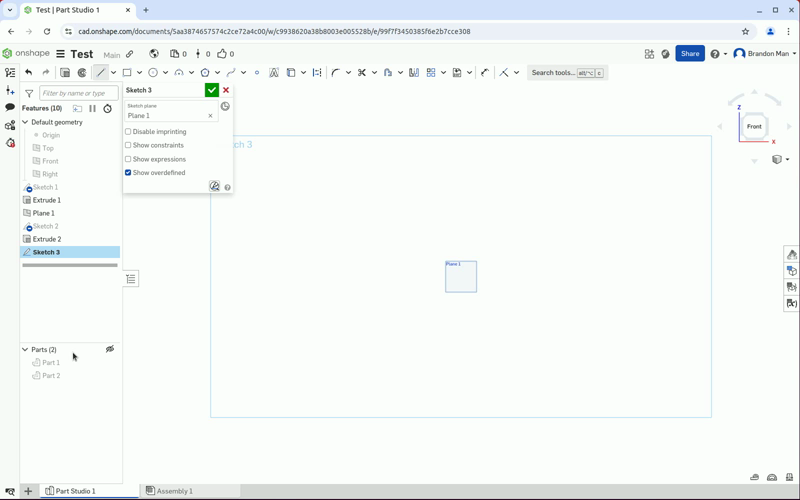
mouse_move(460, 279)
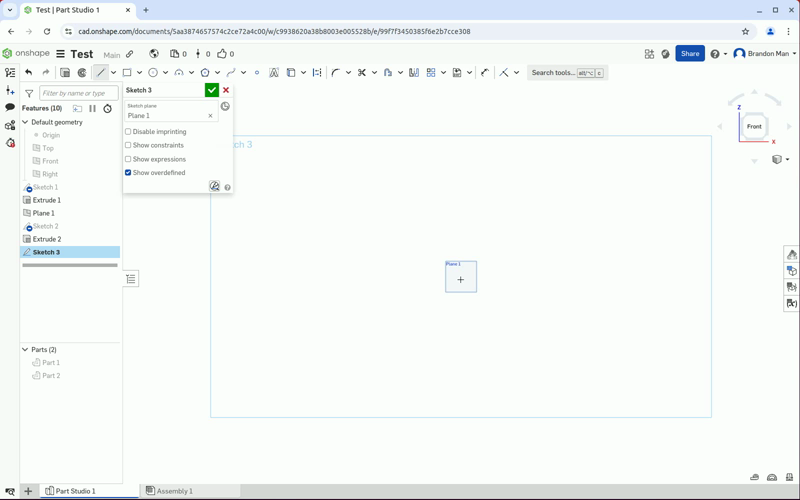
click(460, 279)
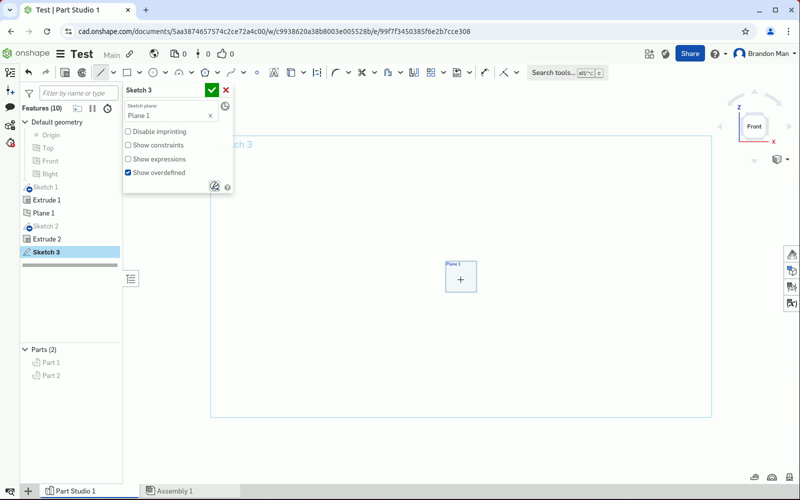
key_up(shift)
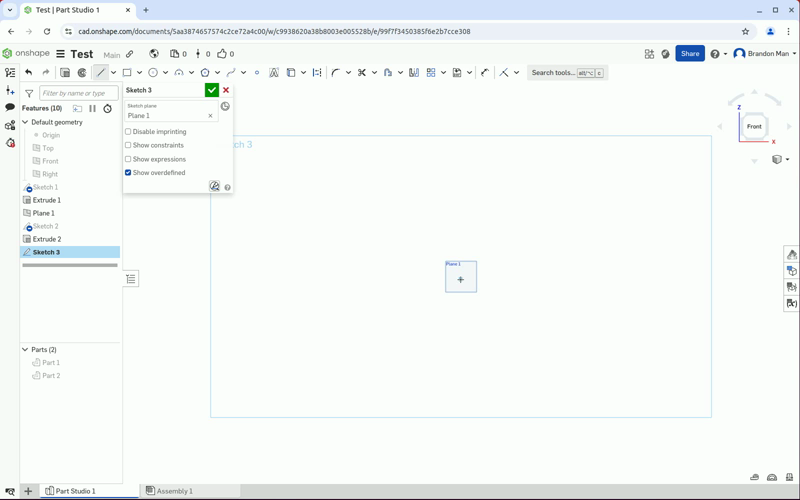
key_down(shift)
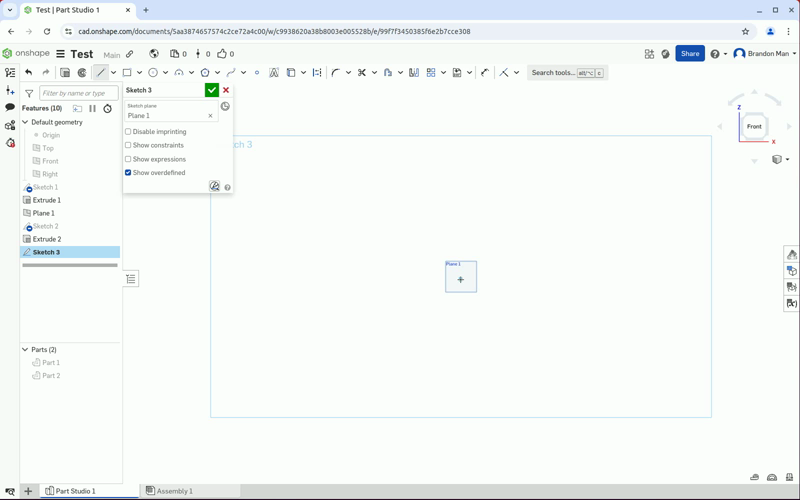
mouse_move(490, 279)
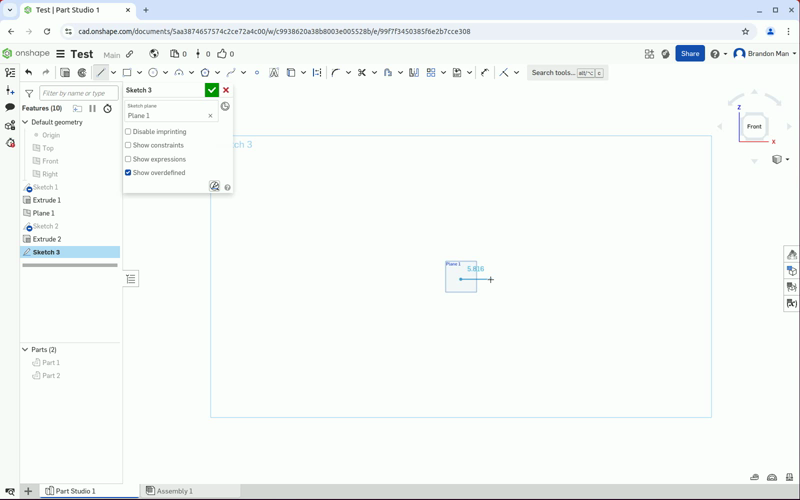
mouse_move(462, 279)
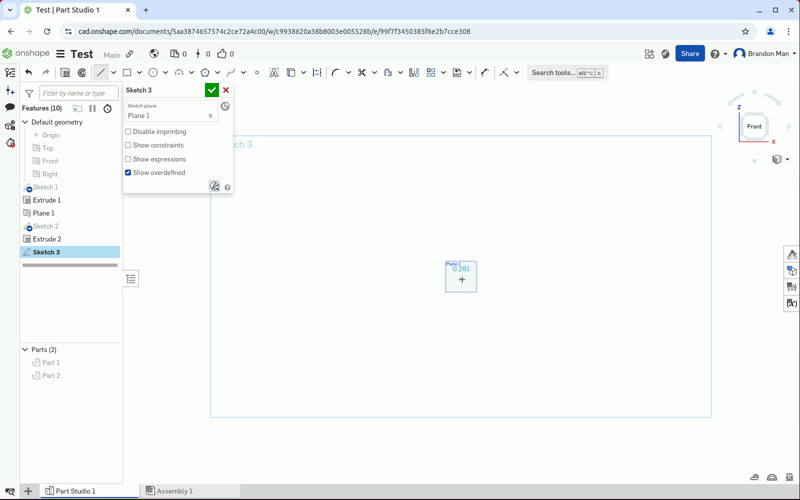
scroll(6)
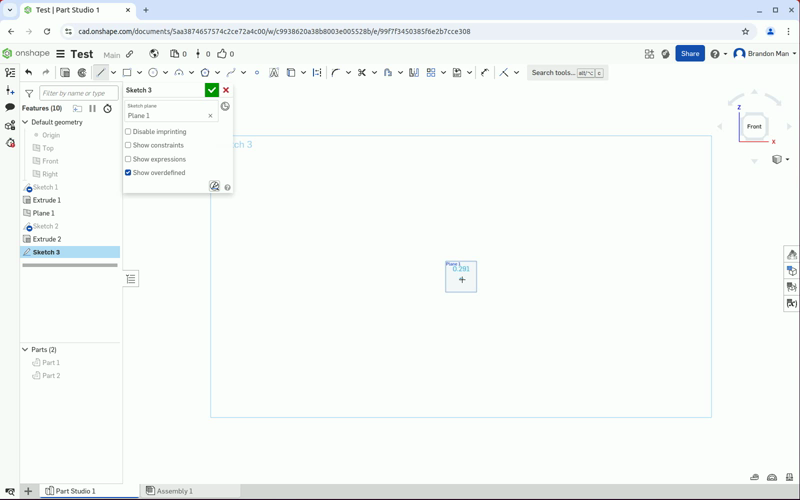
scroll(6)
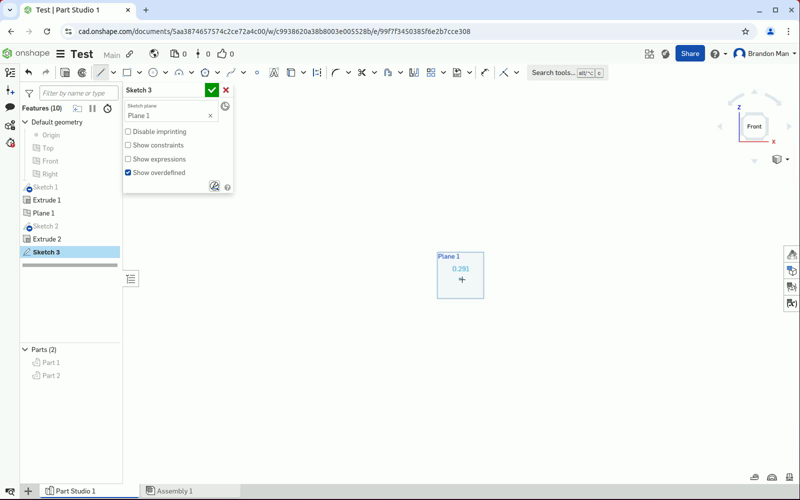
scroll(6)
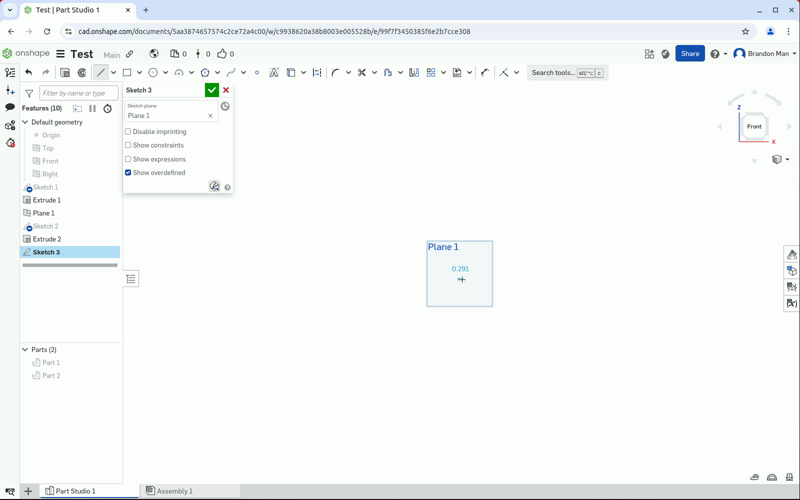
scroll(6)
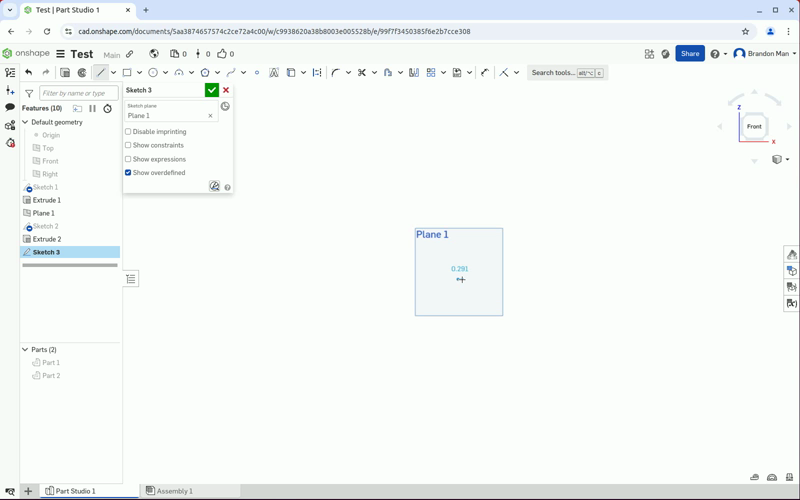
scroll(6)
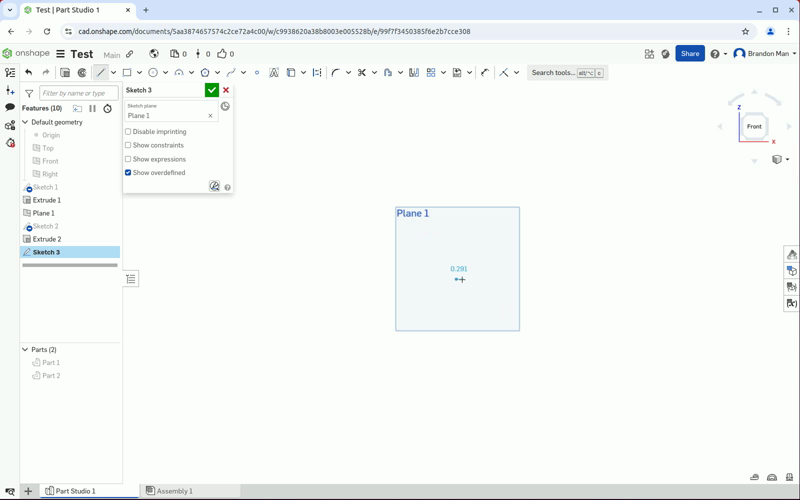
scroll(6)
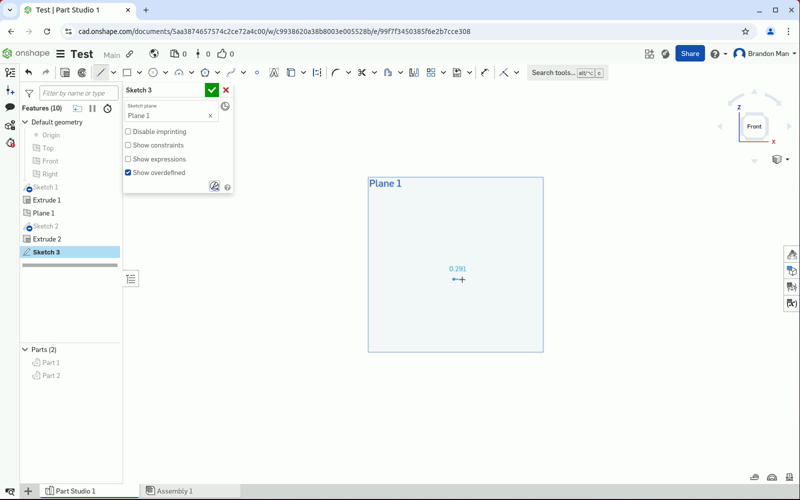
scroll(6)
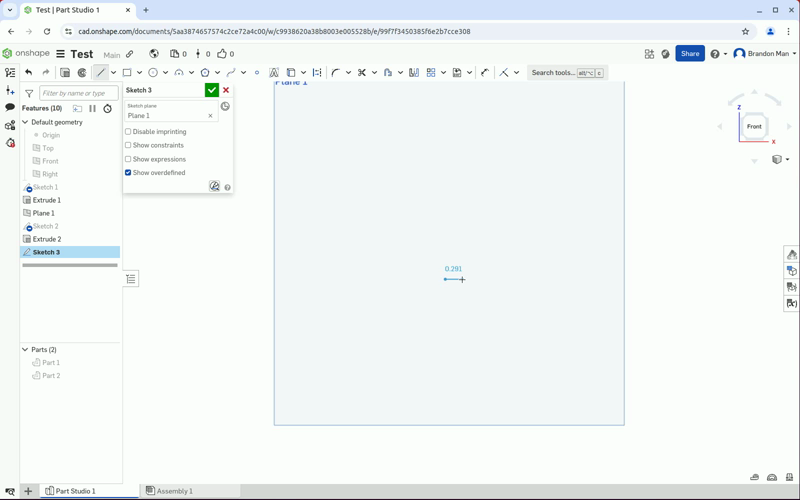
click(462, 279)
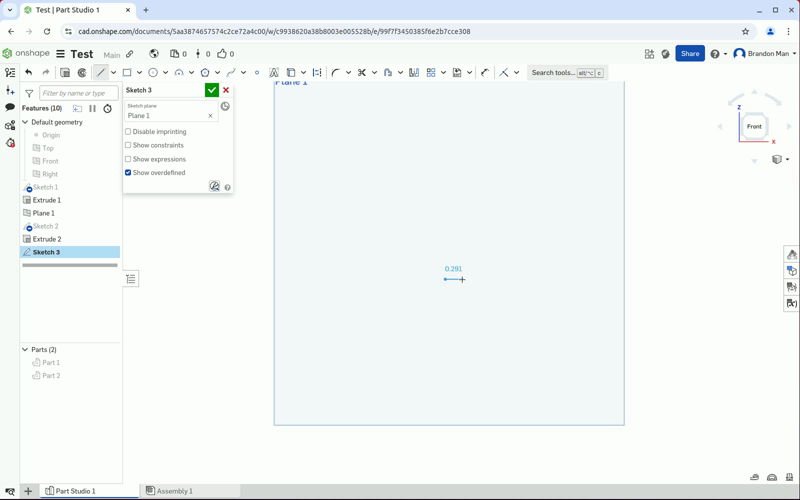
scroll(-6)
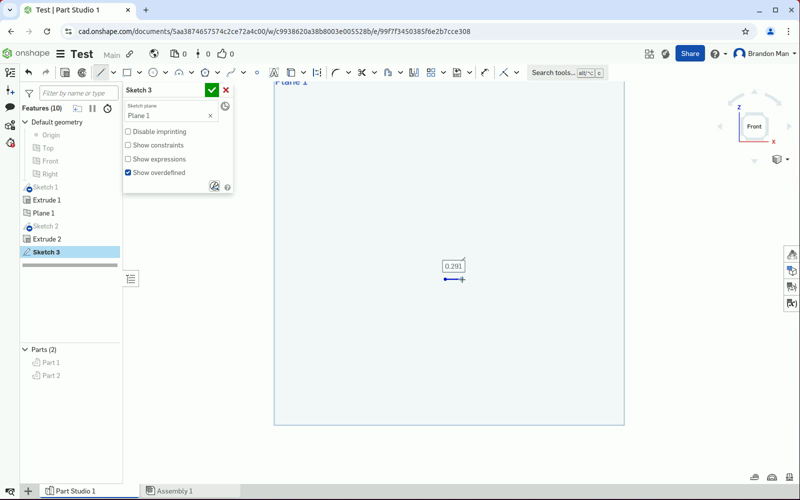
scroll(-6)
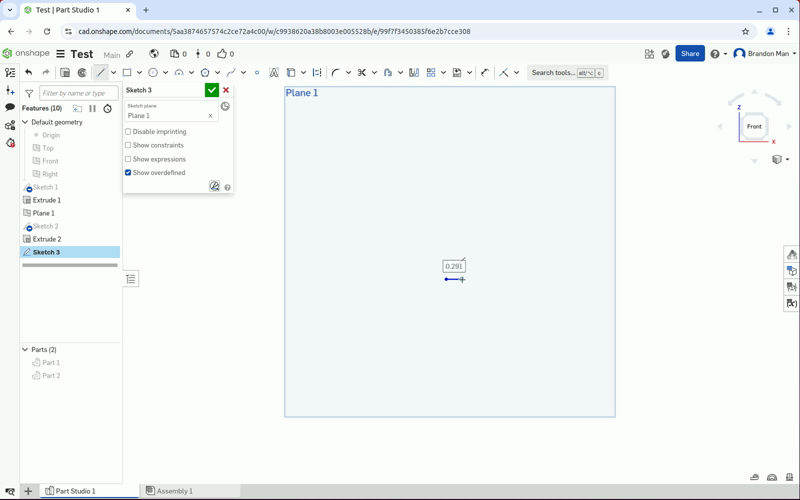
scroll(-6)
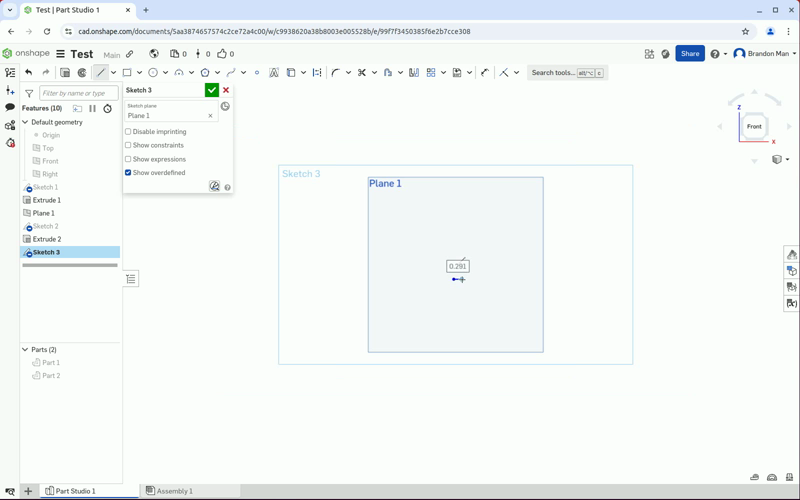
scroll(-6)
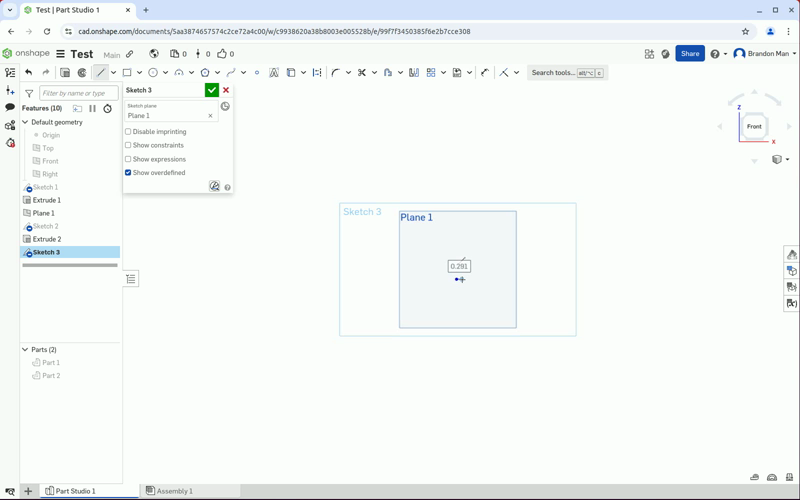
scroll(-6)
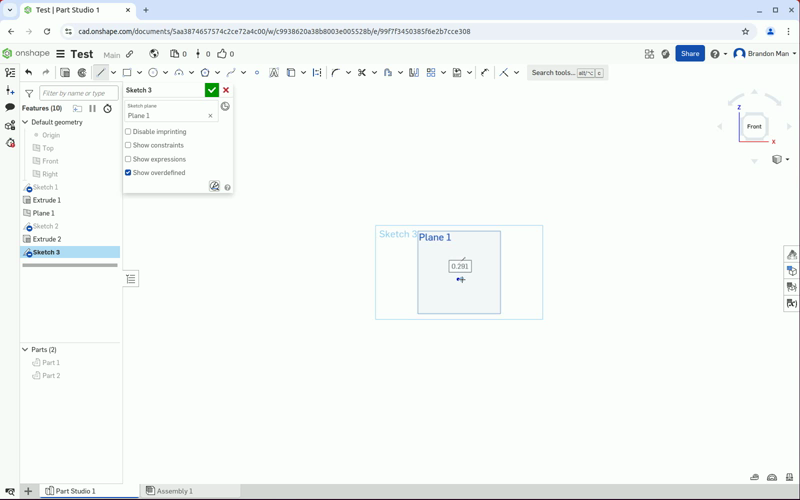
scroll(-6)
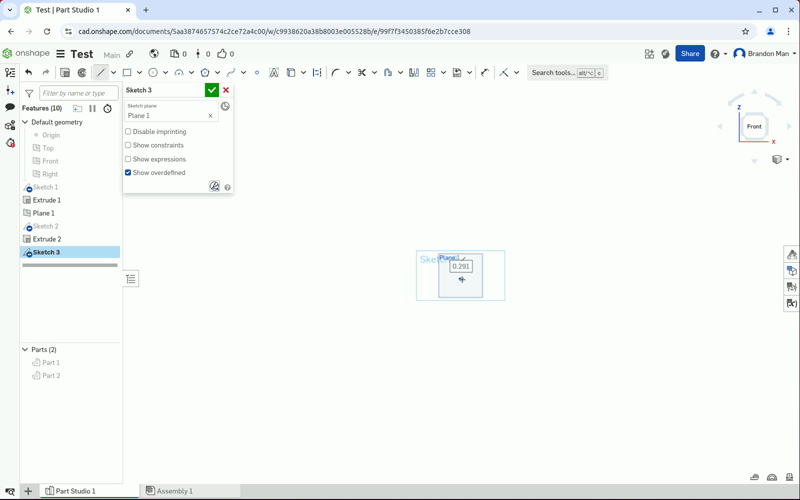
scroll(-6)
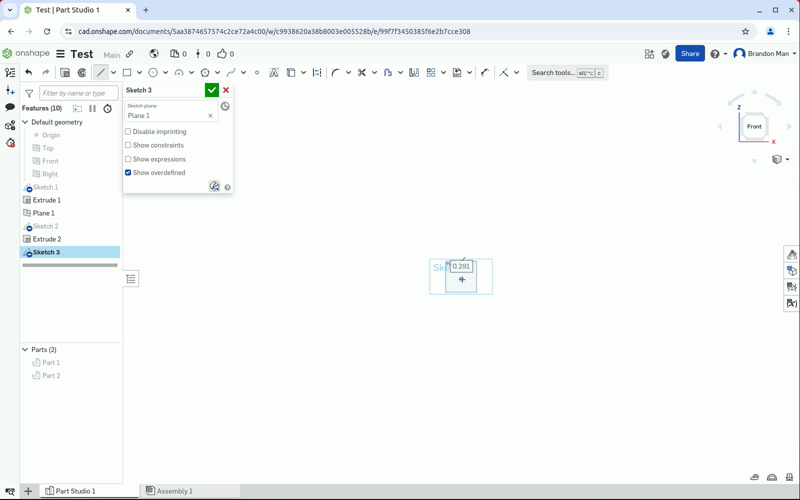
key_up(shift)
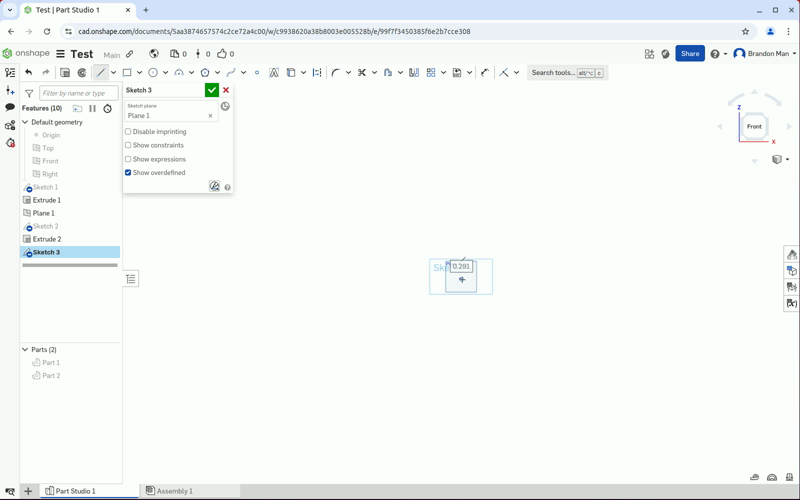
key_down(shift)
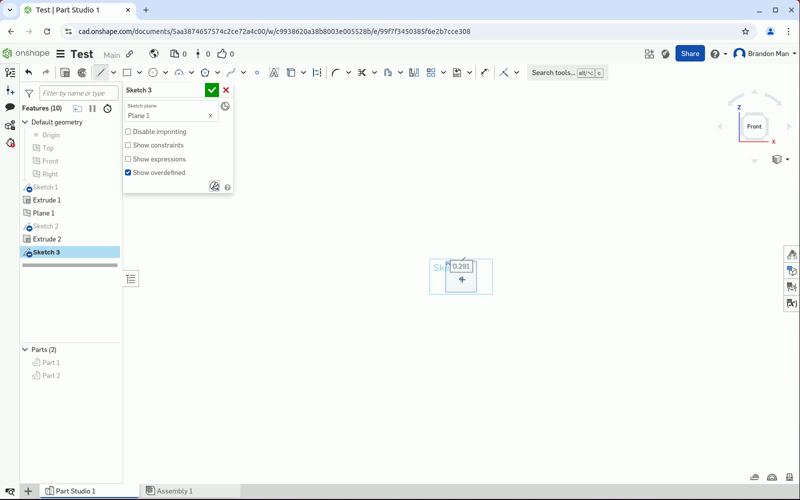
mouse_move(492, 279)
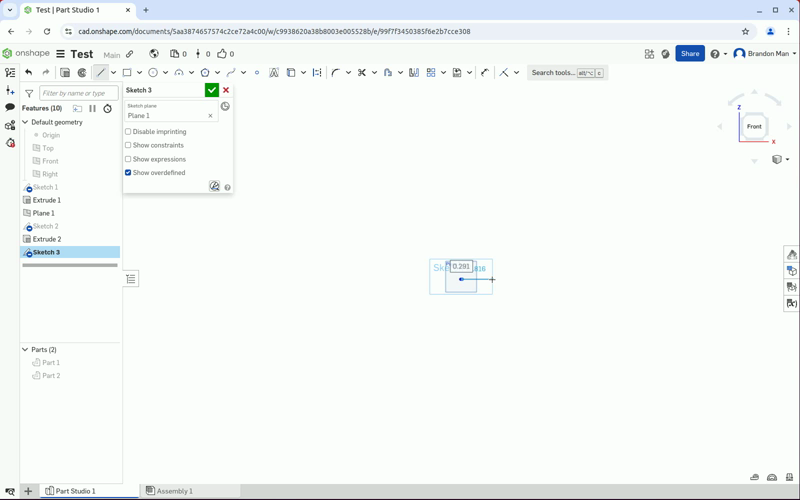
mouse_move(462, 282)
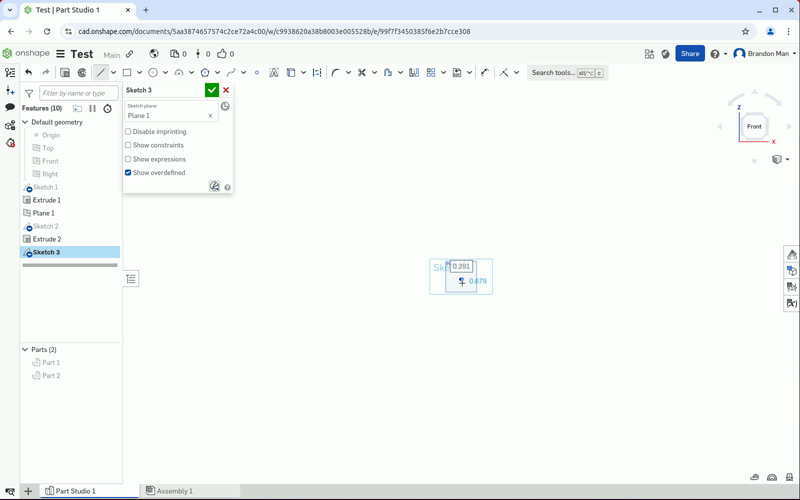
scroll(6)
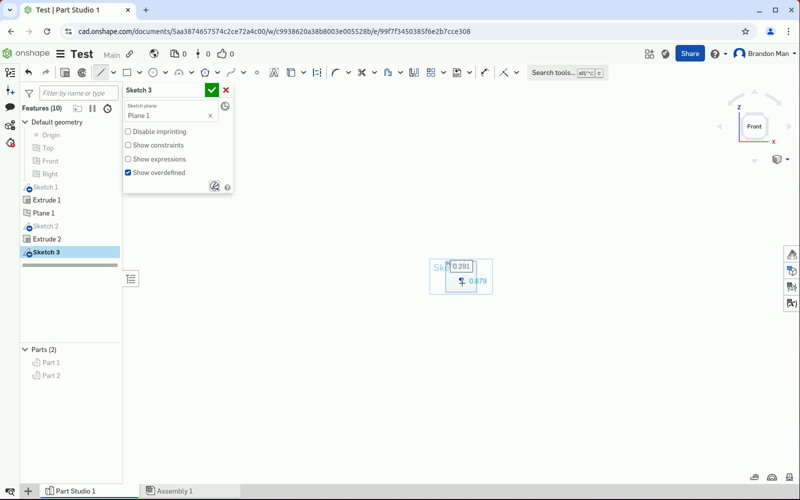
scroll(6)
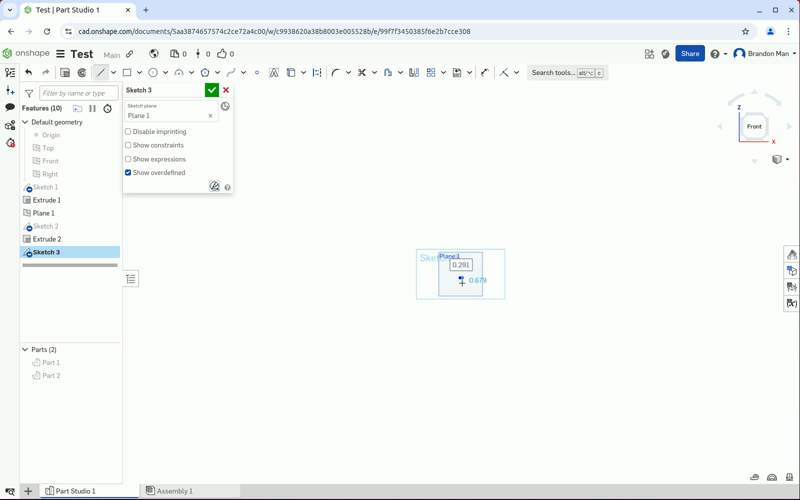
scroll(6)
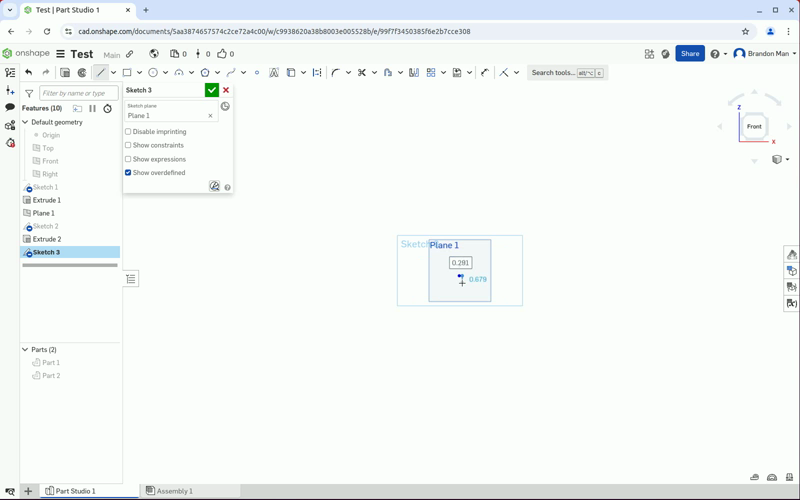
scroll(6)
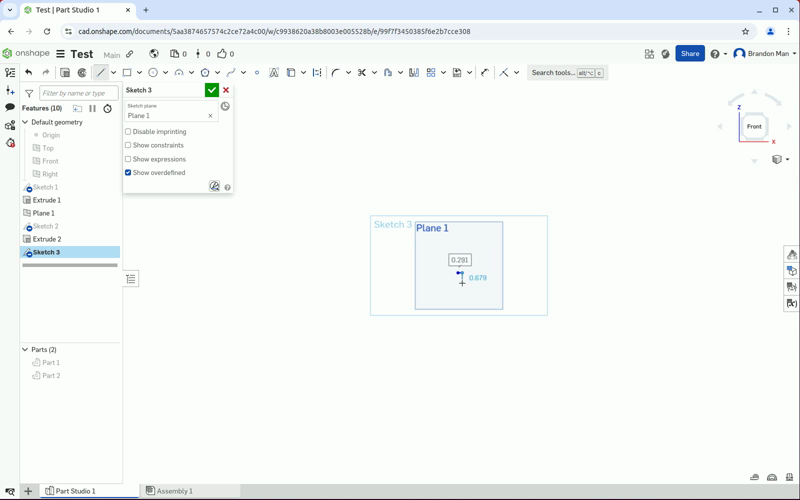
scroll(6)
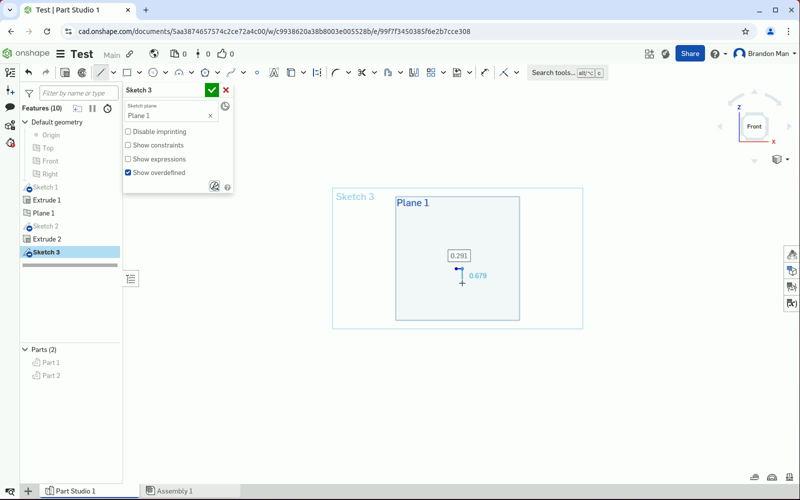
scroll(6)
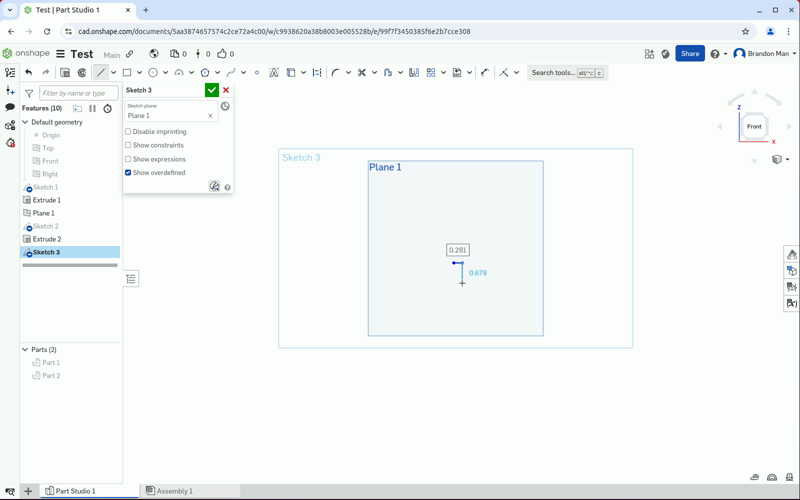
scroll(6)
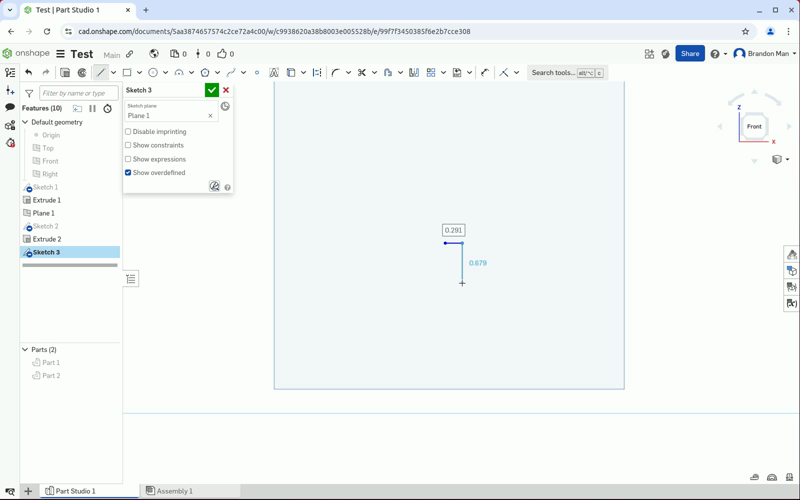
click(462, 282)
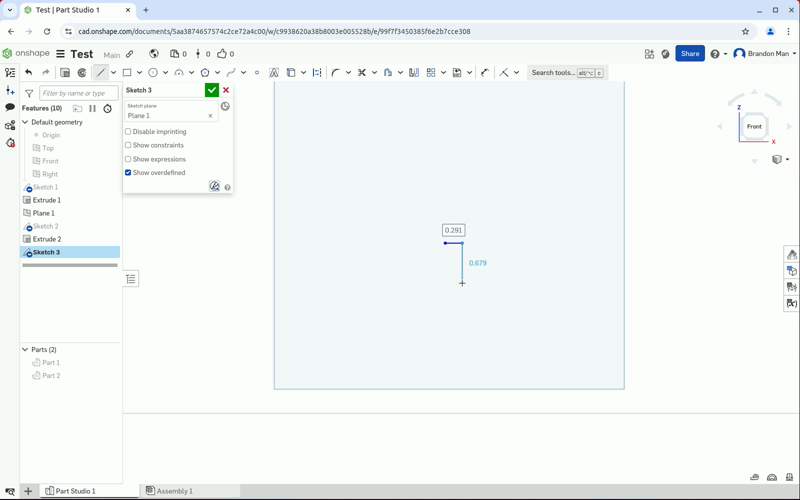
scroll(-6)
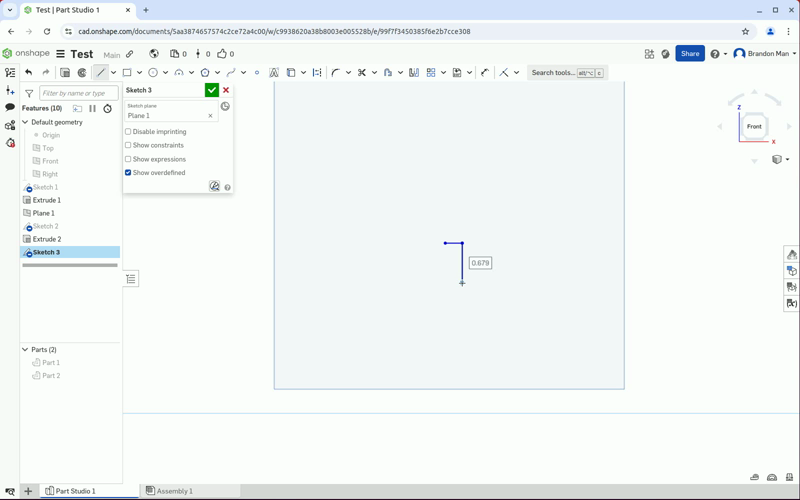
scroll(-6)
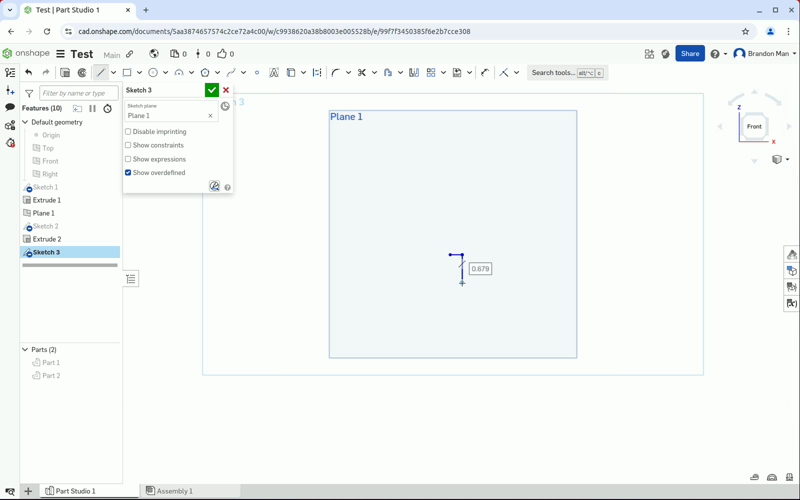
scroll(-6)
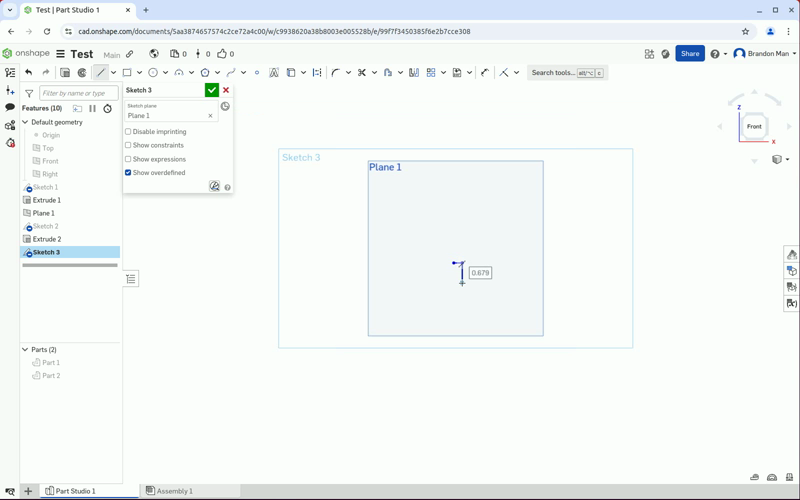
scroll(-6)
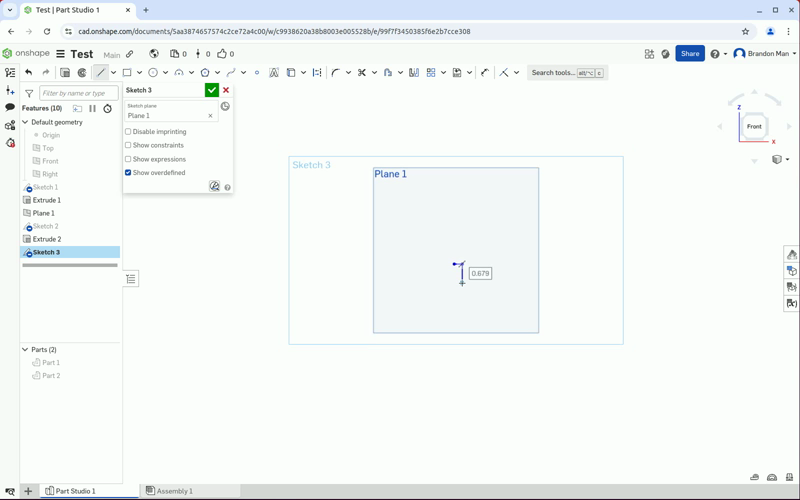
scroll(-6)
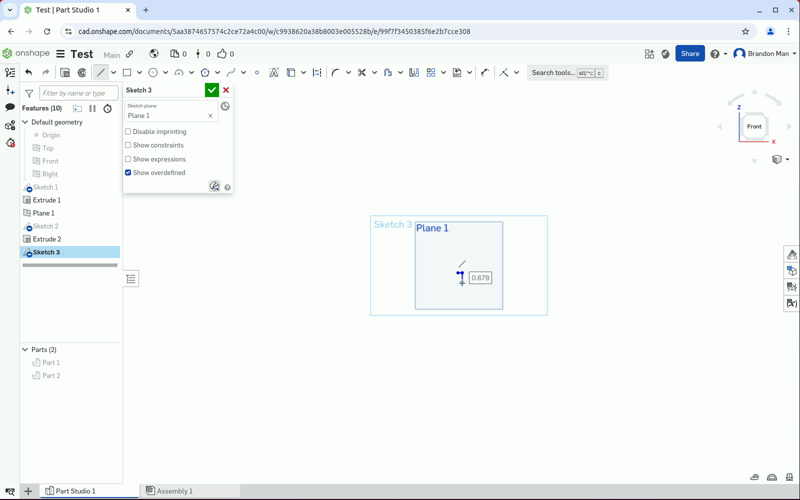
scroll(-6)
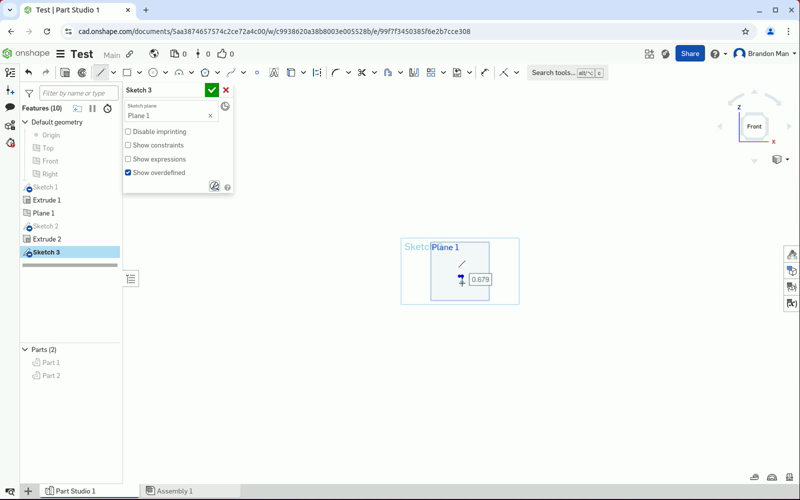
scroll(-6)
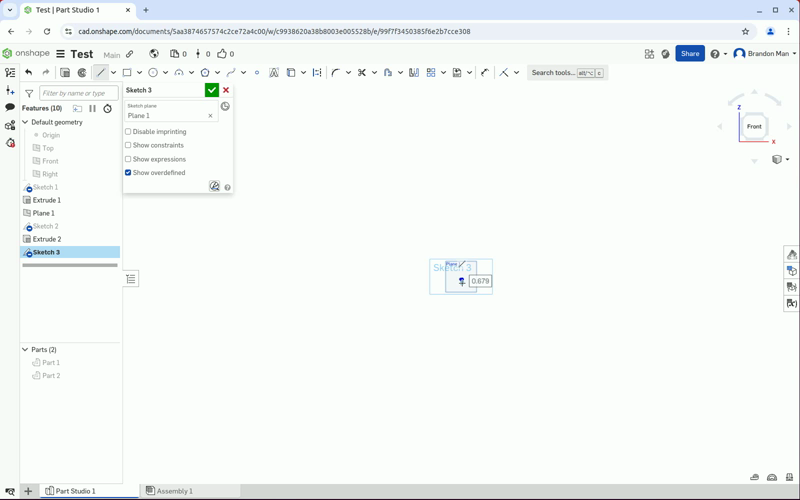
key_up(shift)
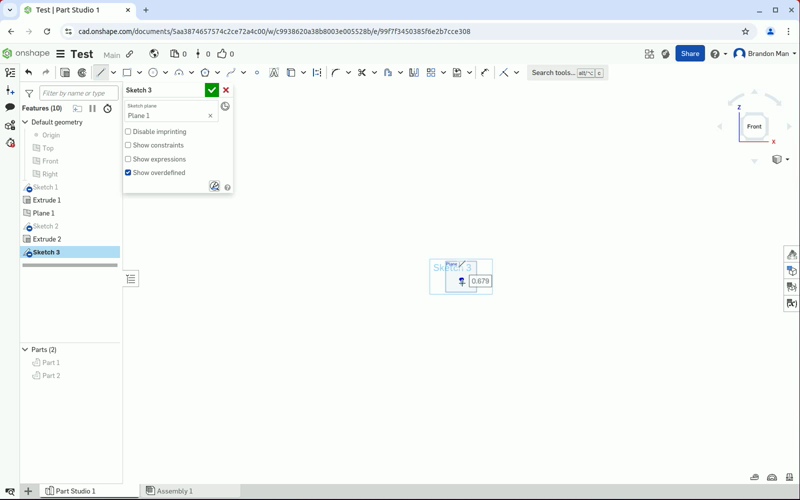
key(esc)
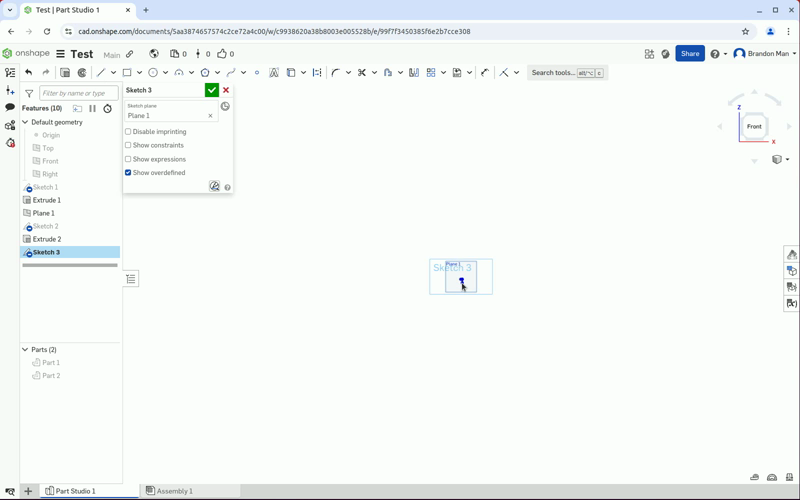
key(a)
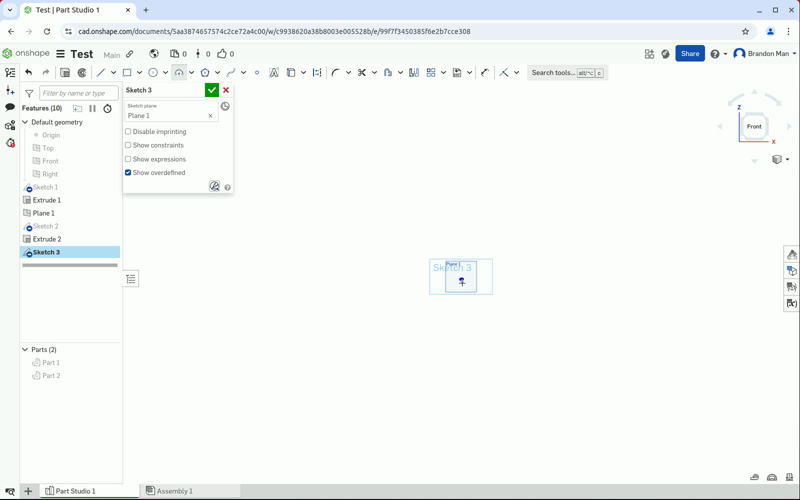
mouse_move(462, 282)
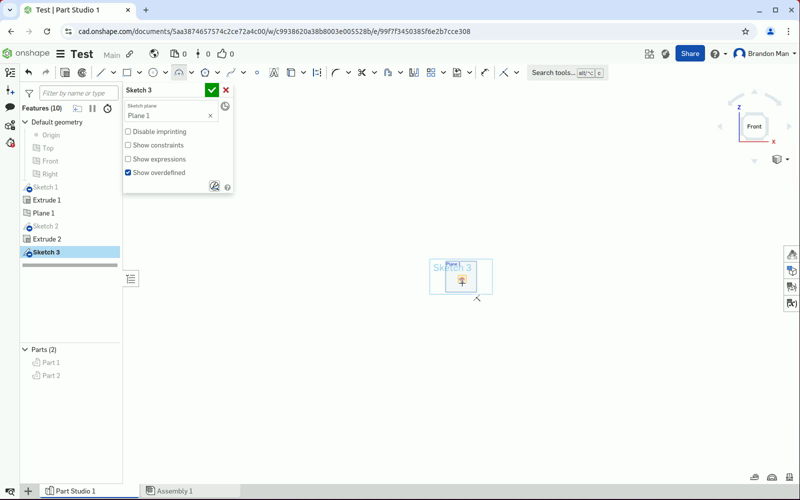
scroll(6)
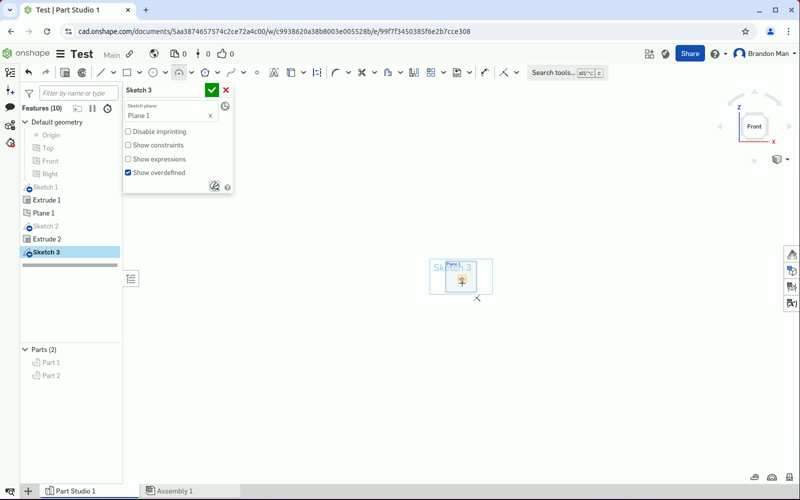
scroll(6)
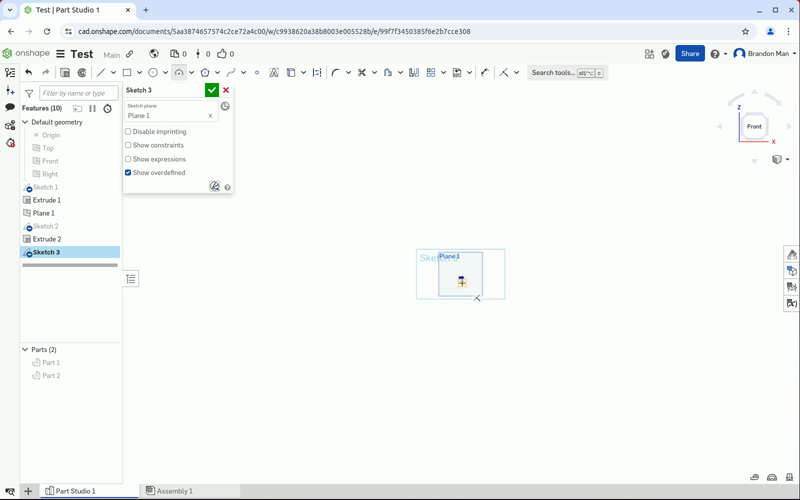
scroll(6)
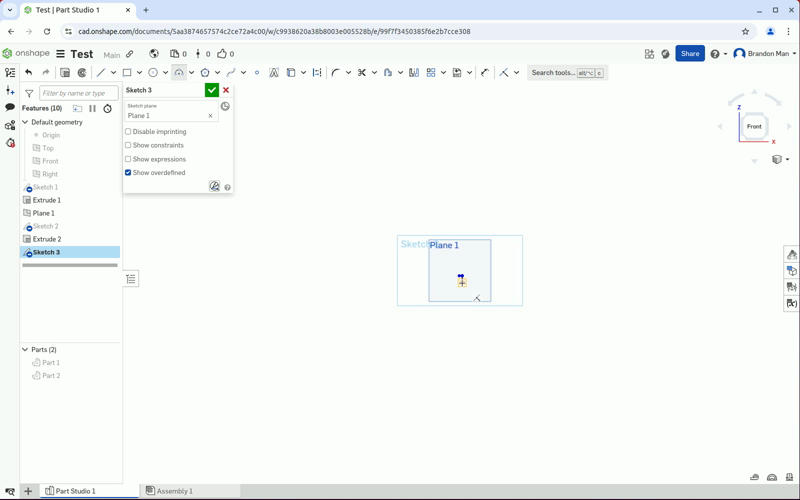
scroll(6)
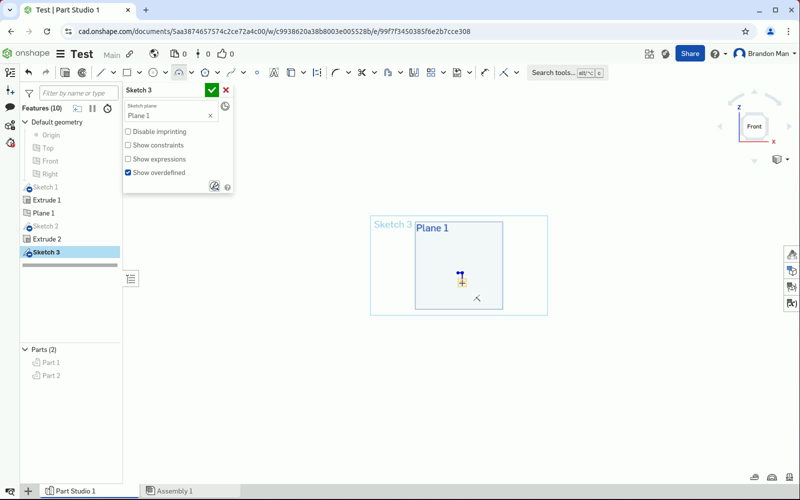
scroll(6)
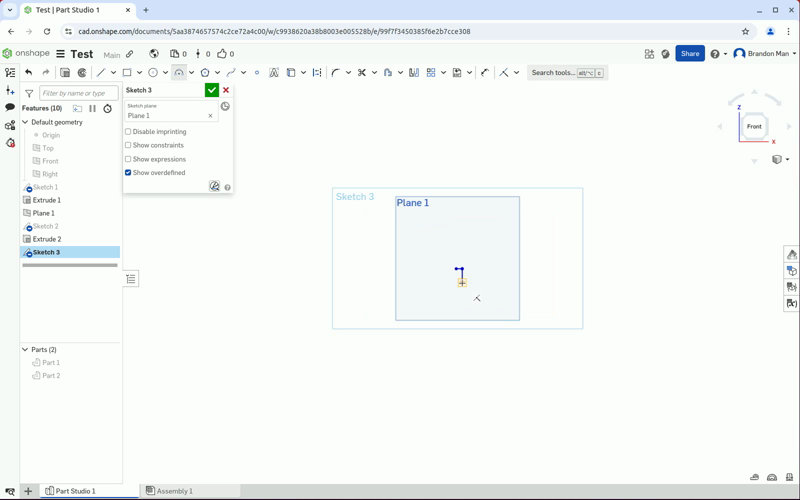
scroll(6)
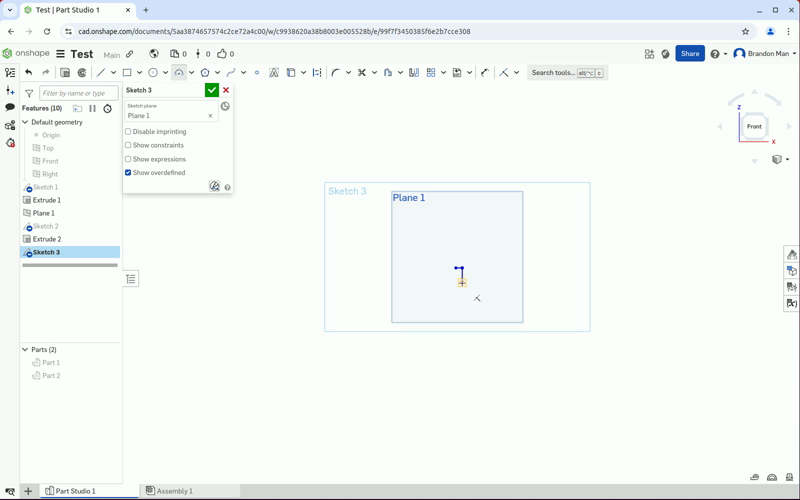
scroll(6)
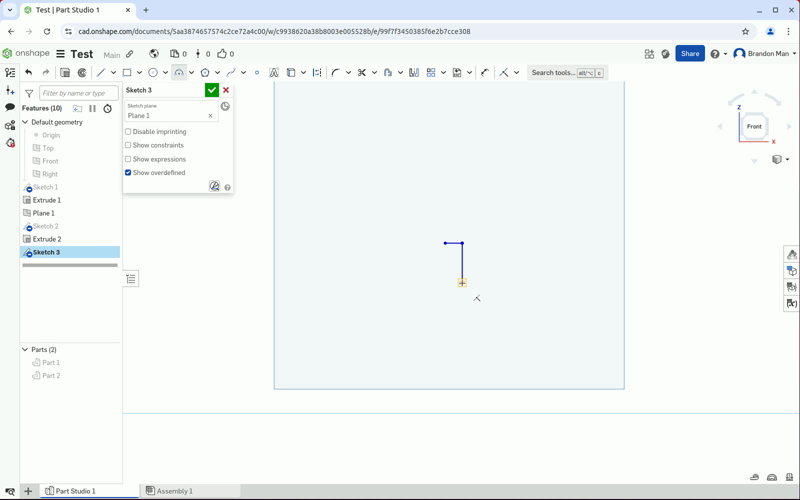
click(462, 282)
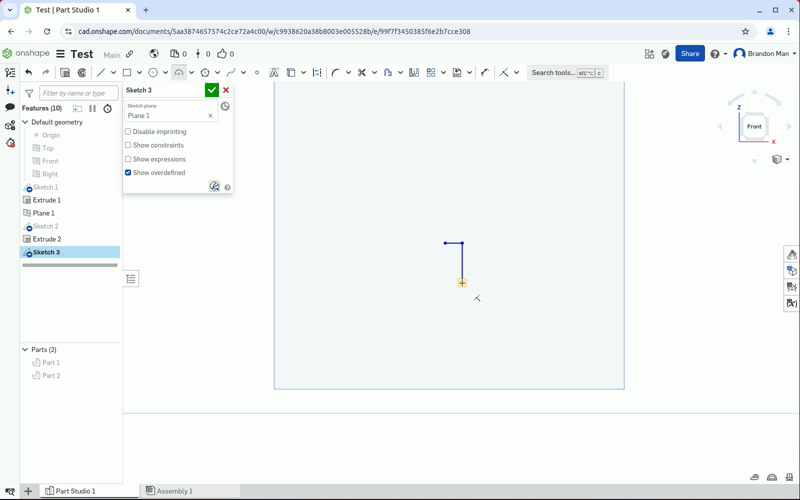
scroll(-6)
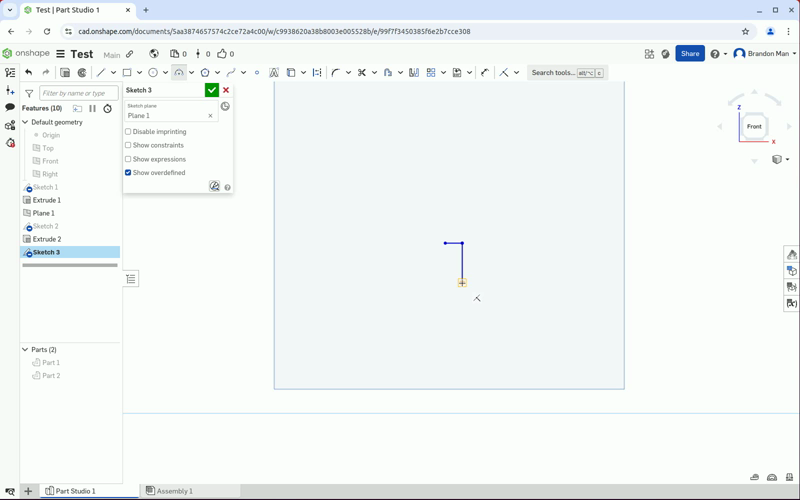
scroll(-6)
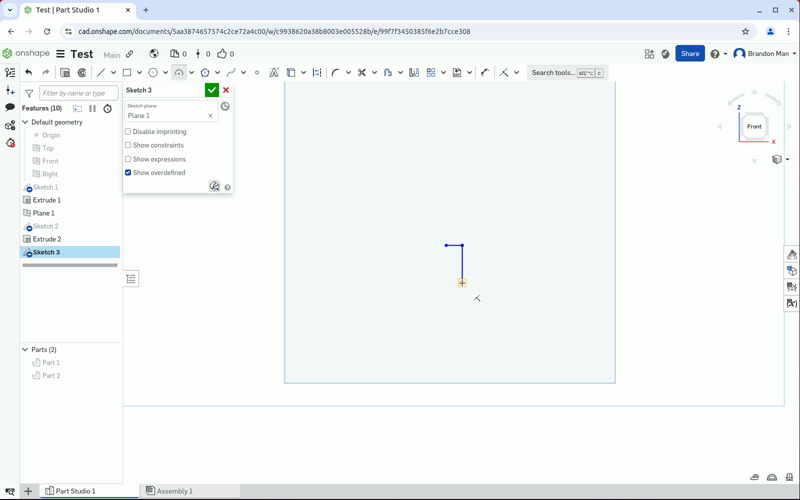
scroll(-6)
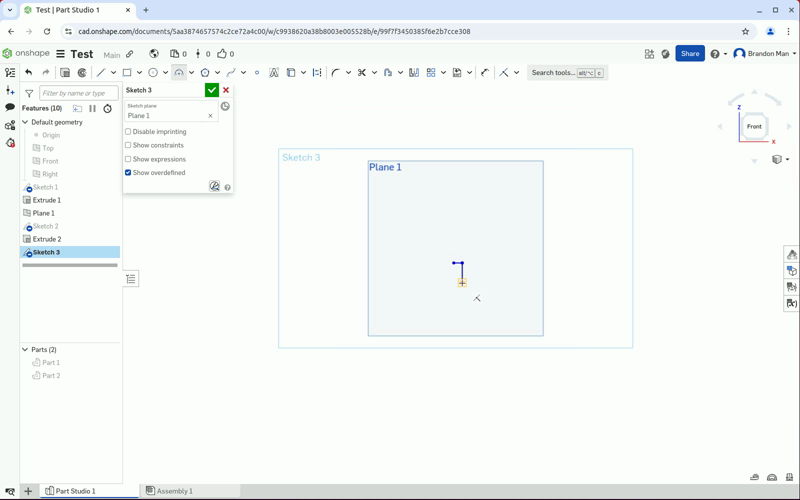
scroll(-6)
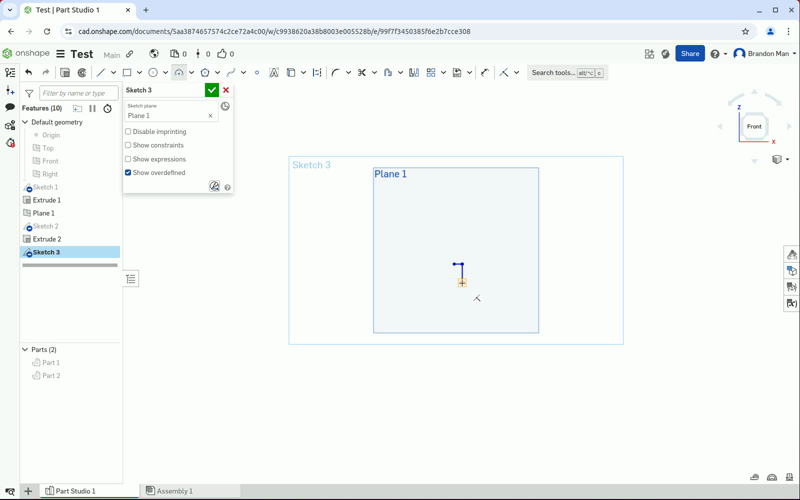
scroll(-6)
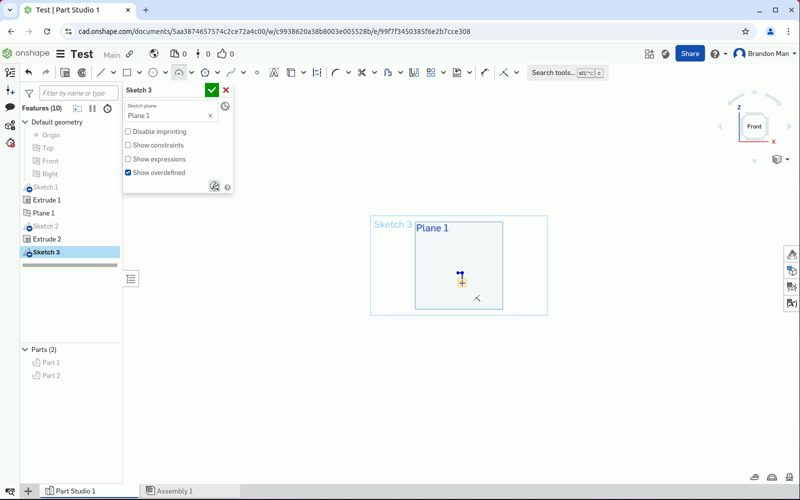
scroll(-6)
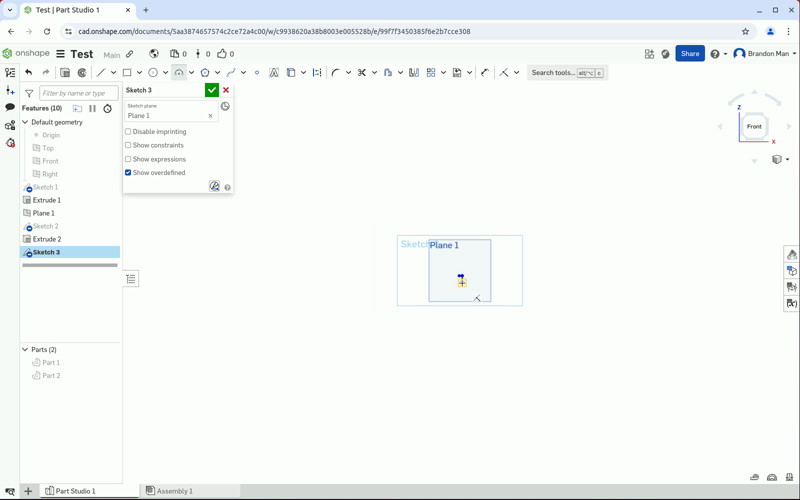
scroll(-6)
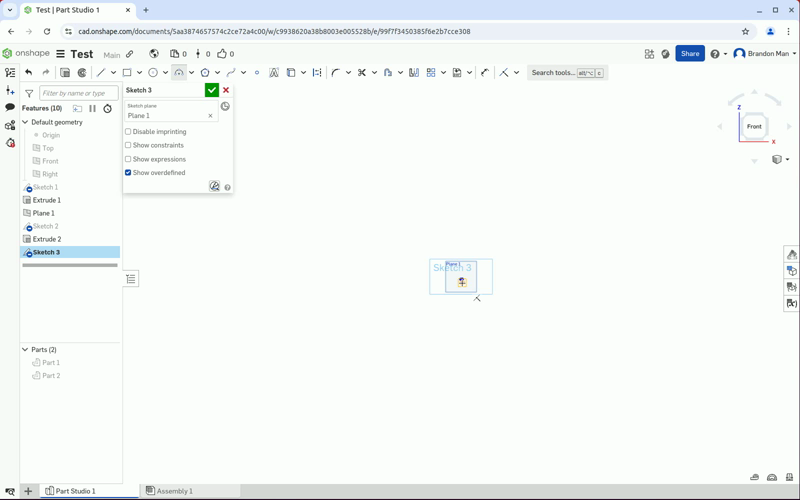
key_down(shift)
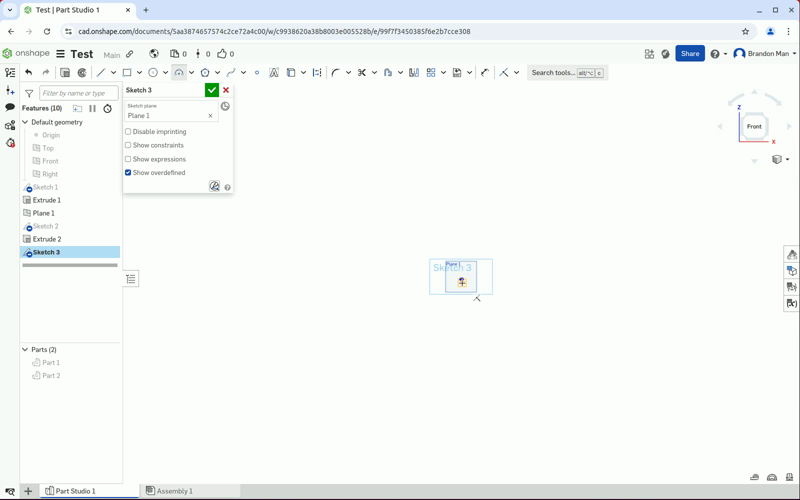
mouse_move(463, 249)
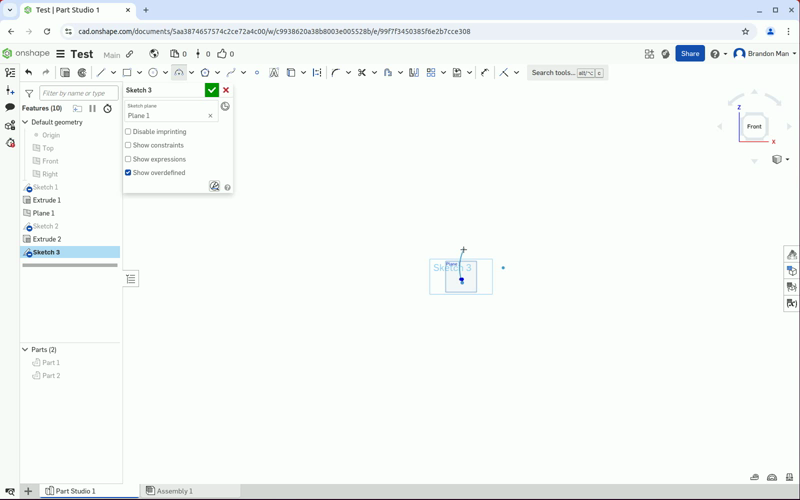
click(463, 249)
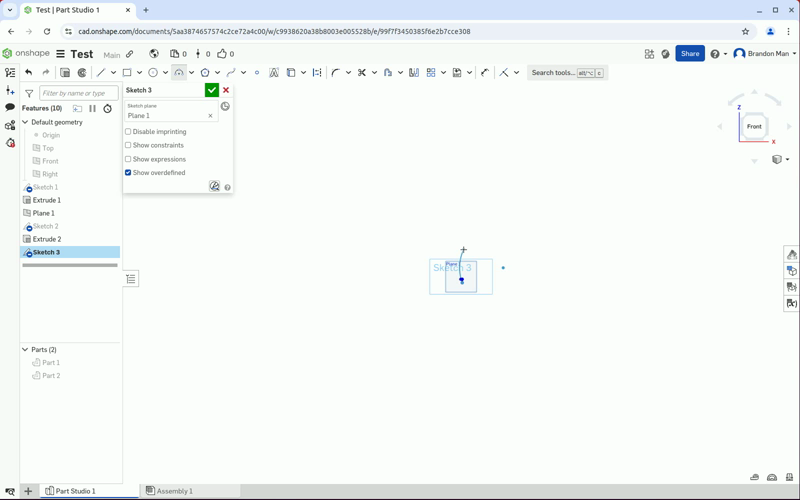
mouse_move(477, 266)
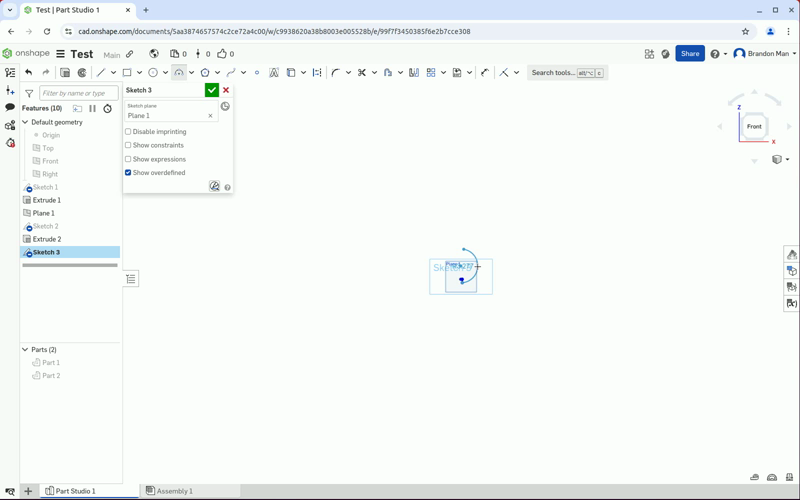
click(477, 266)
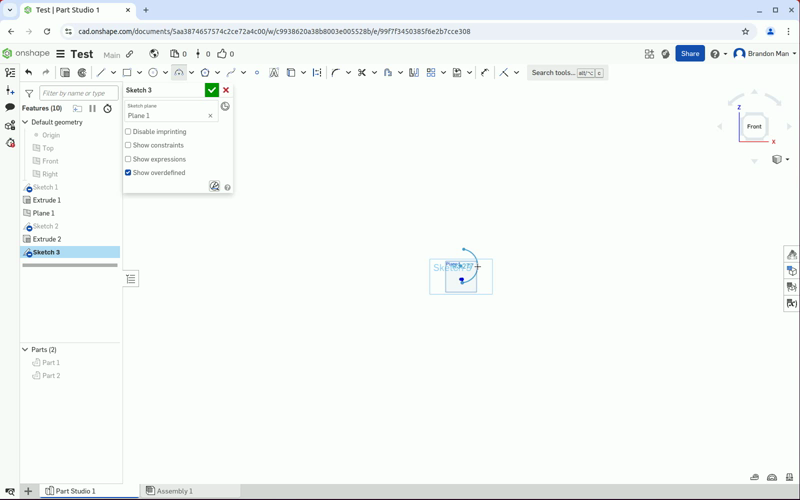
key_up(shift)
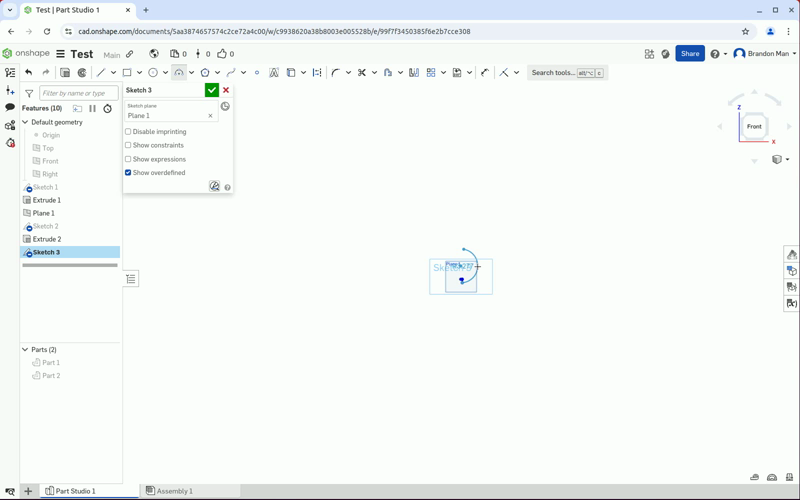
key(esc)
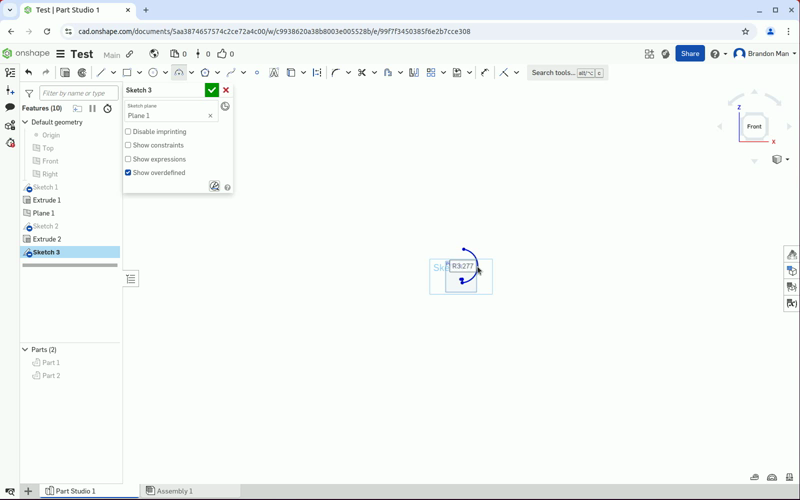
key(l)
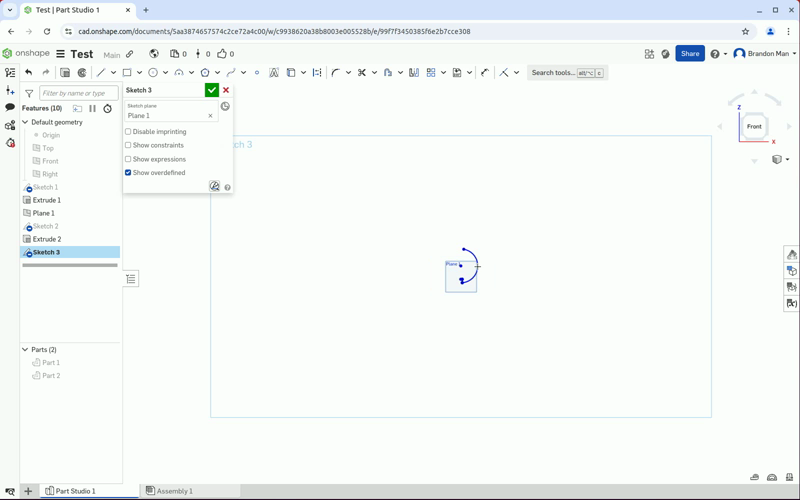
mouse_move(463, 249)
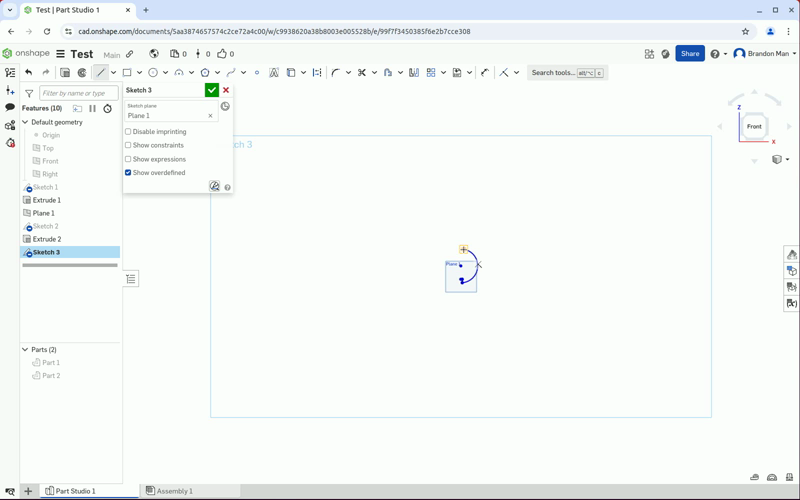
click(463, 249)
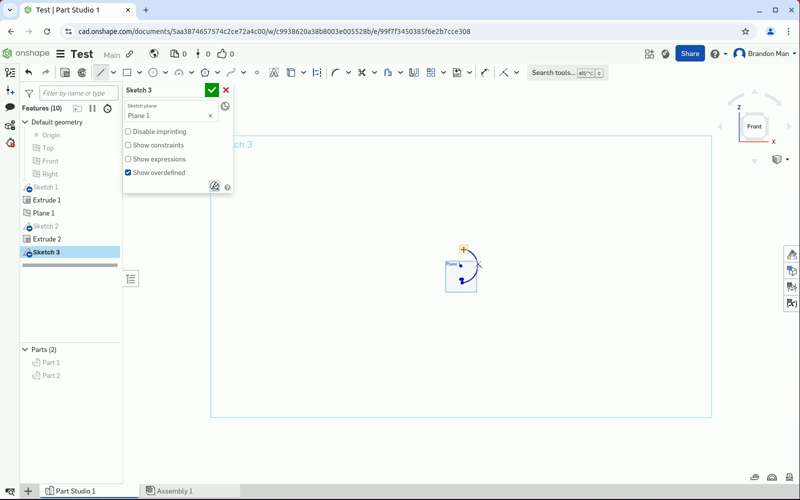
key_down(shift)
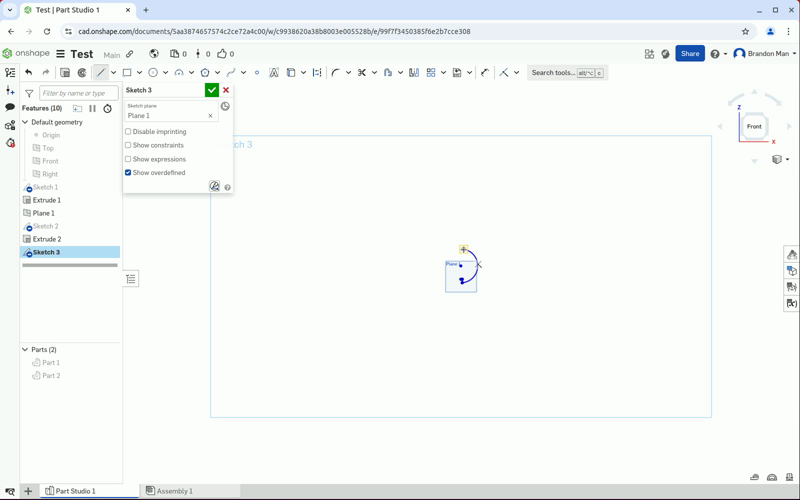
mouse_move(493, 249)
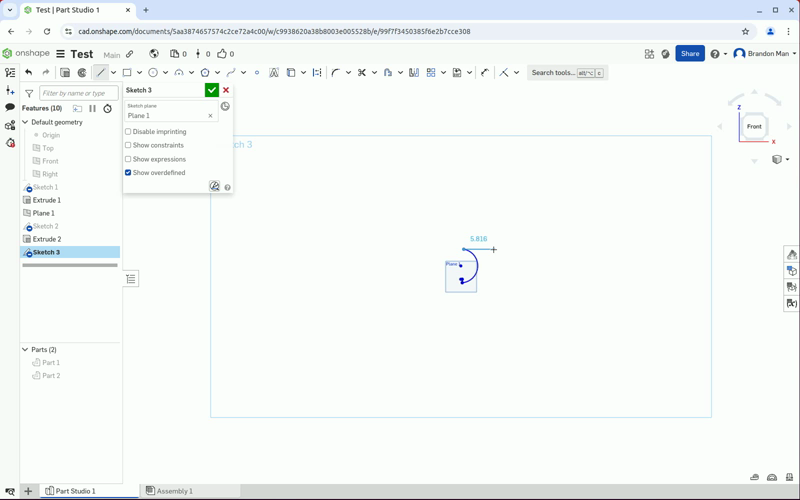
mouse_move(462, 252)
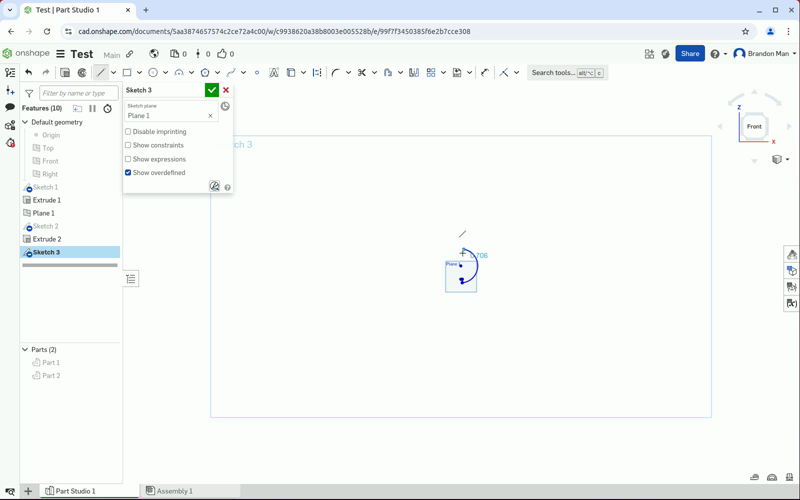
scroll(6)
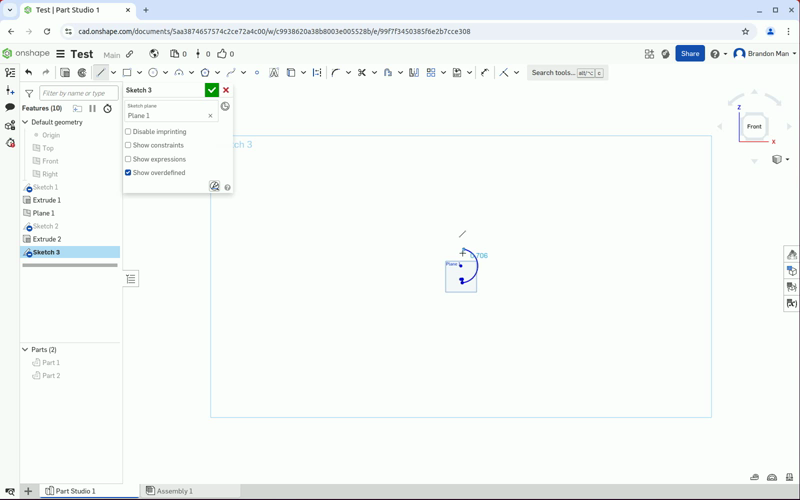
scroll(6)
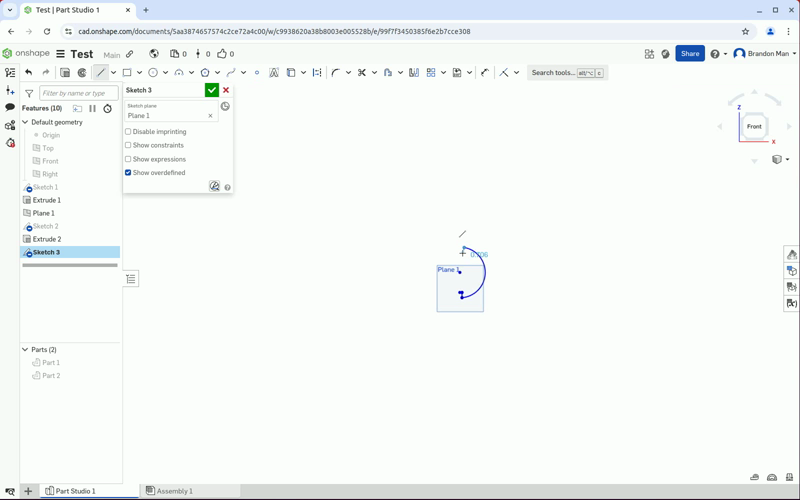
scroll(6)
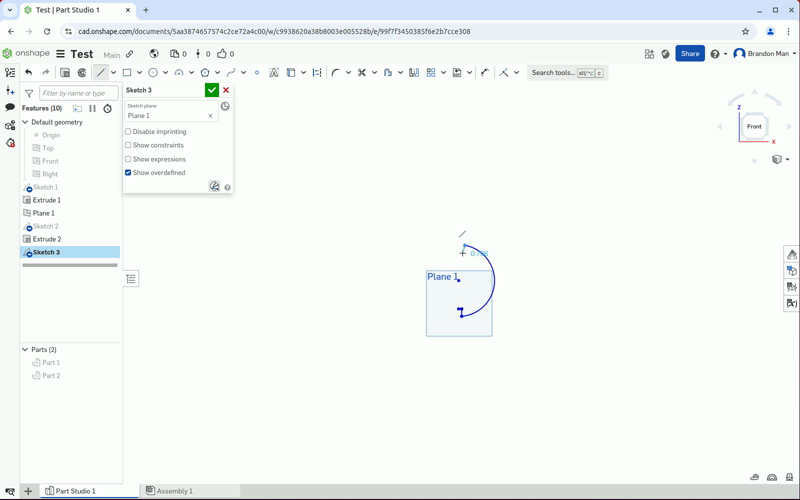
scroll(6)
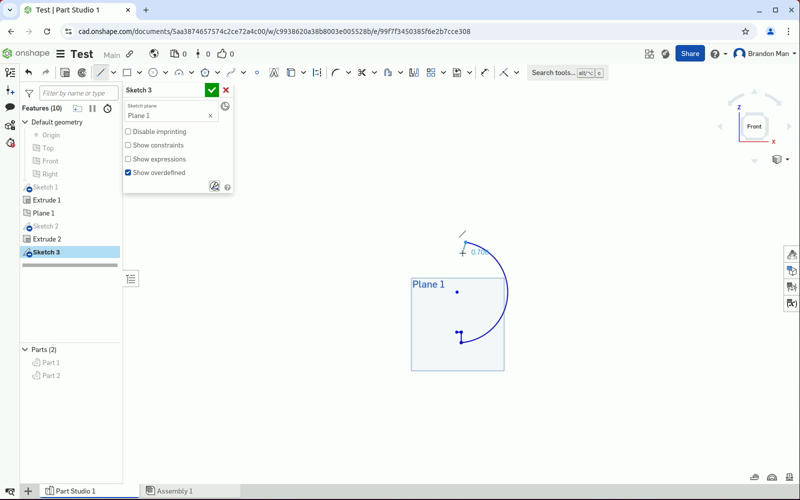
scroll(6)
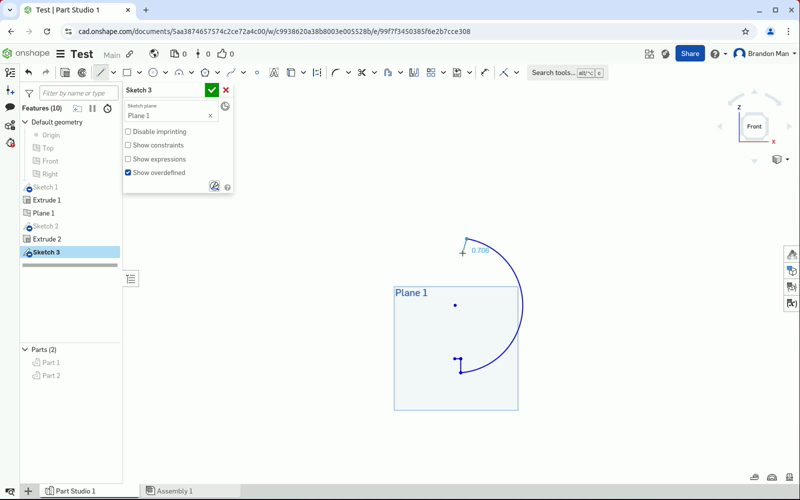
scroll(6)
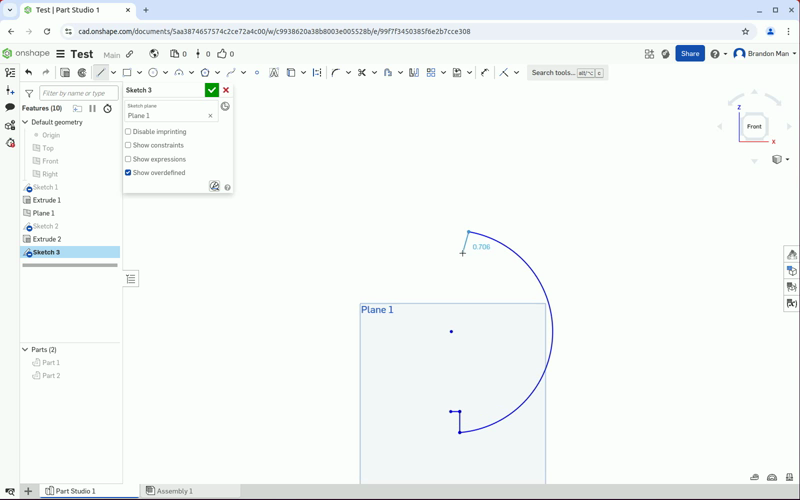
scroll(6)
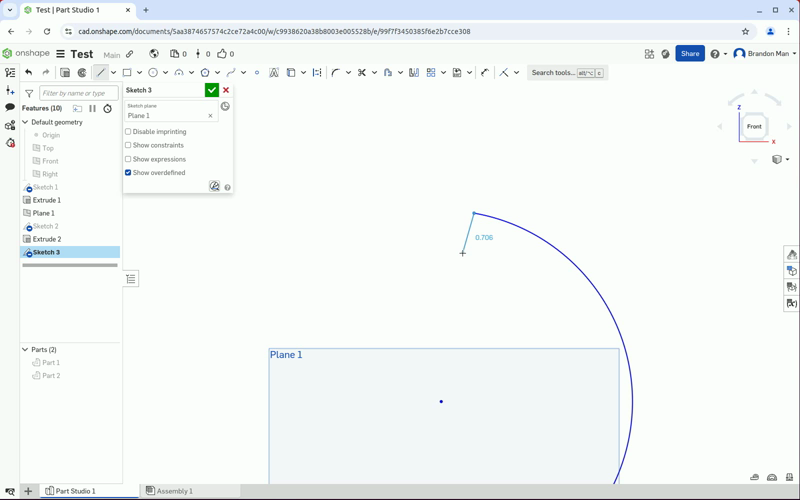
click(462, 252)
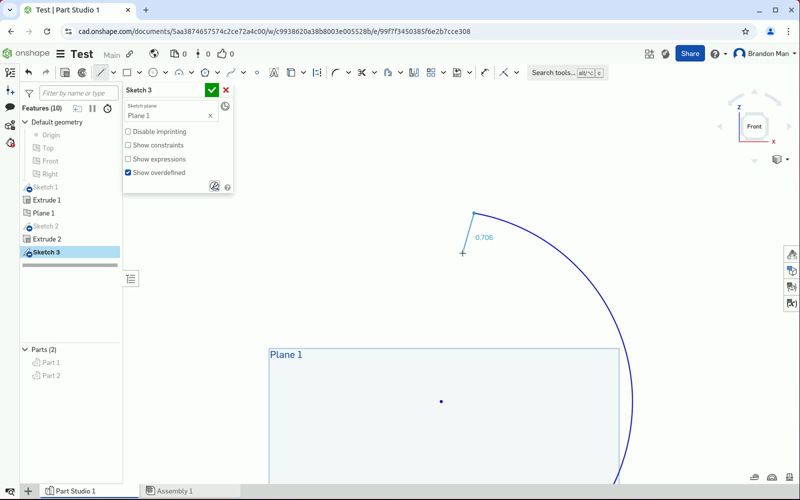
scroll(-6)
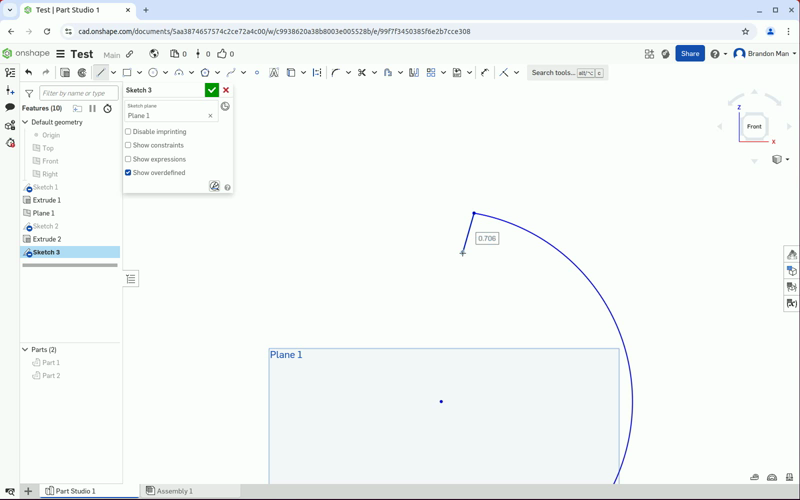
scroll(-6)
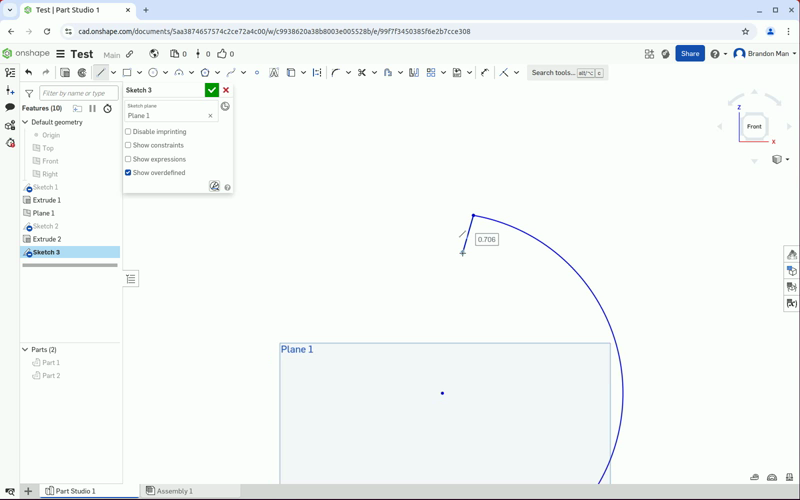
scroll(-6)
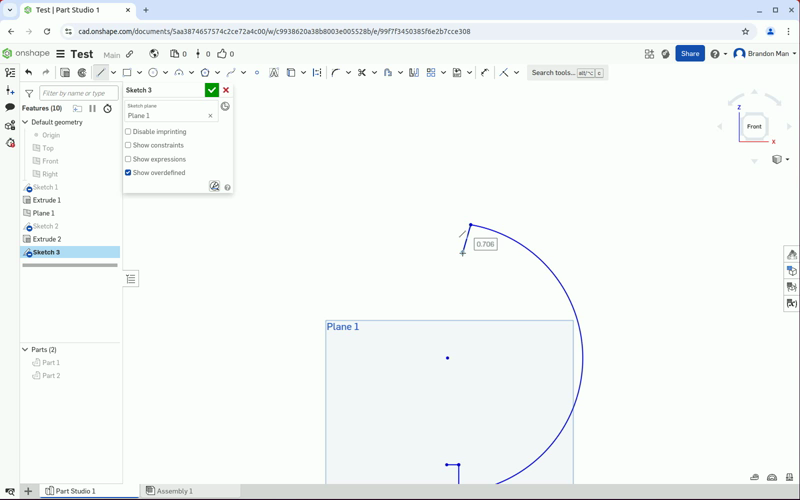
scroll(-6)
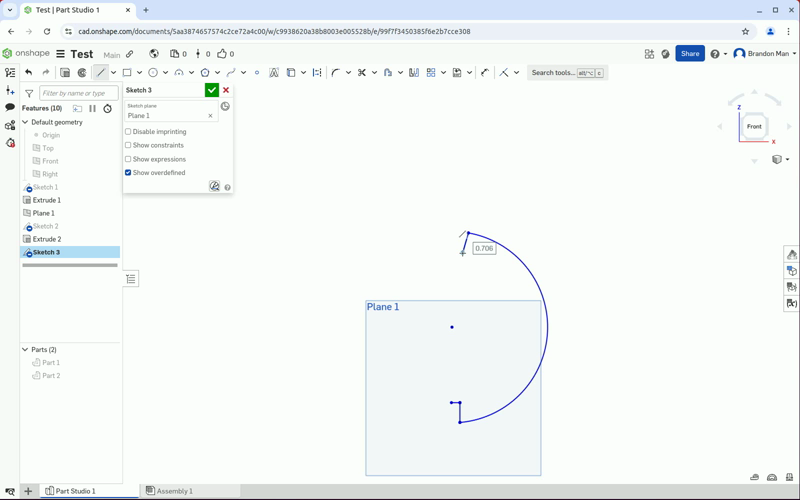
scroll(-6)
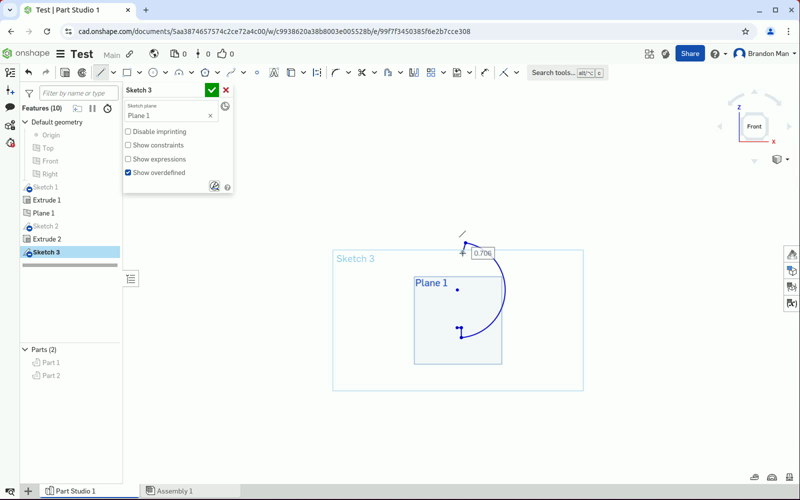
scroll(-6)
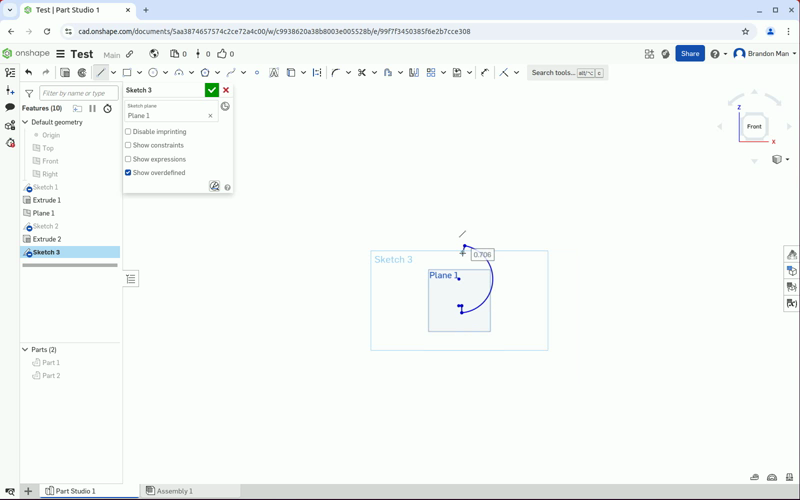
scroll(-6)
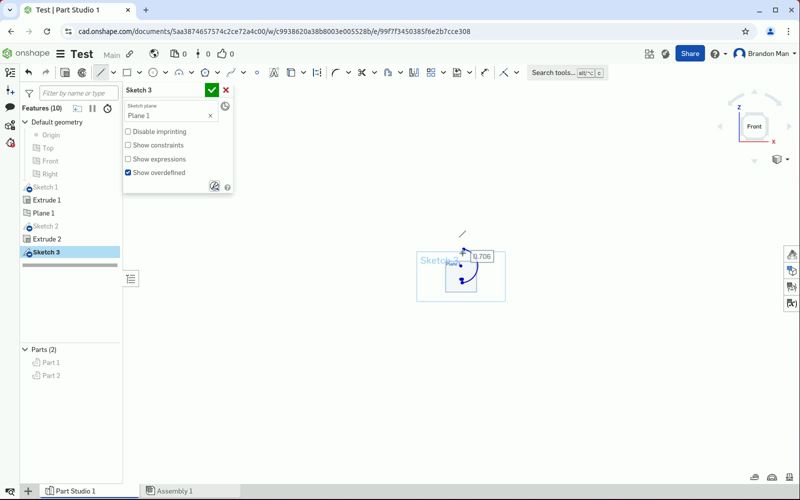
key_up(shift)
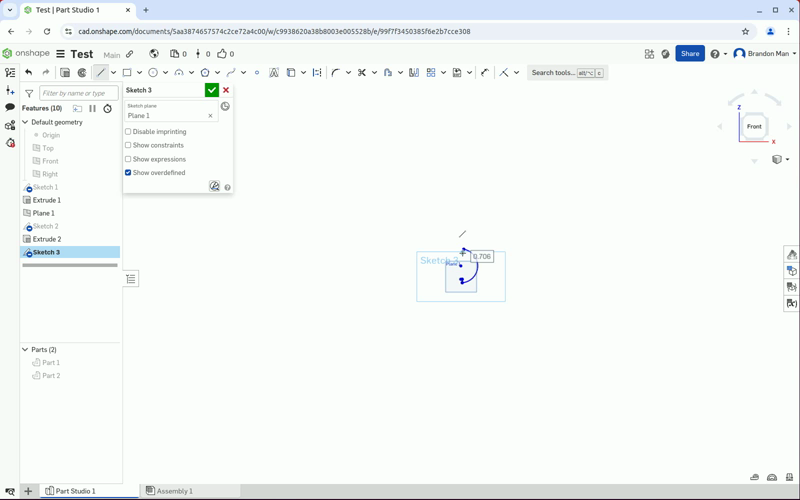
key(esc)
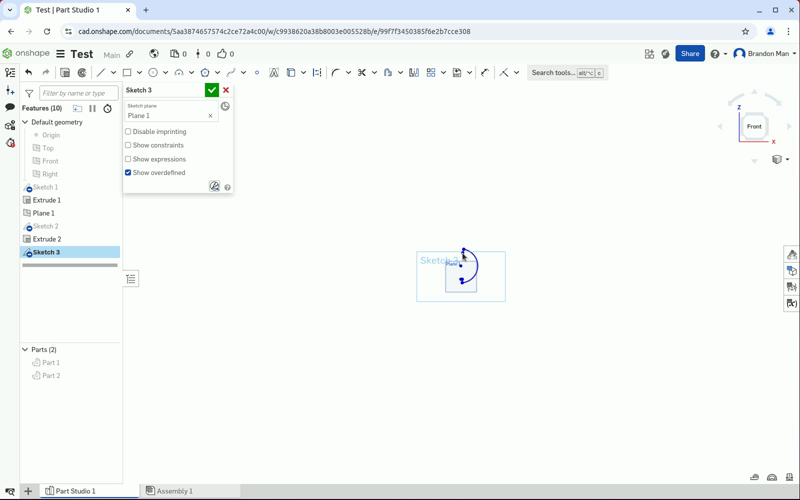
key(a)
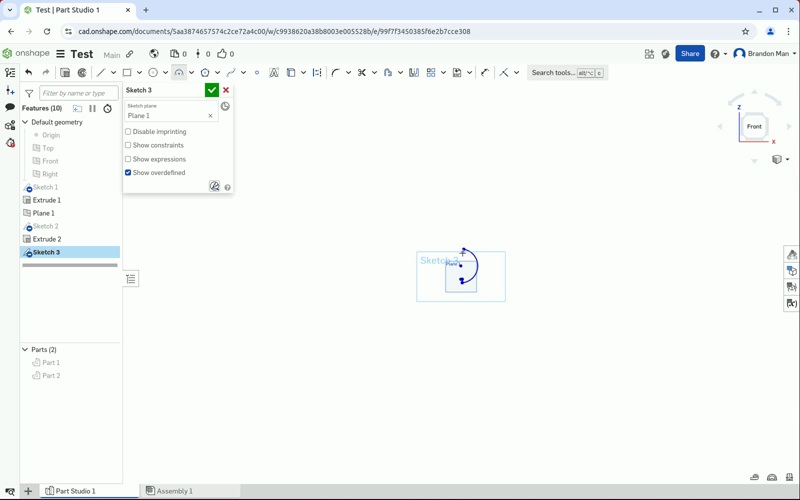
mouse_move(462, 252)
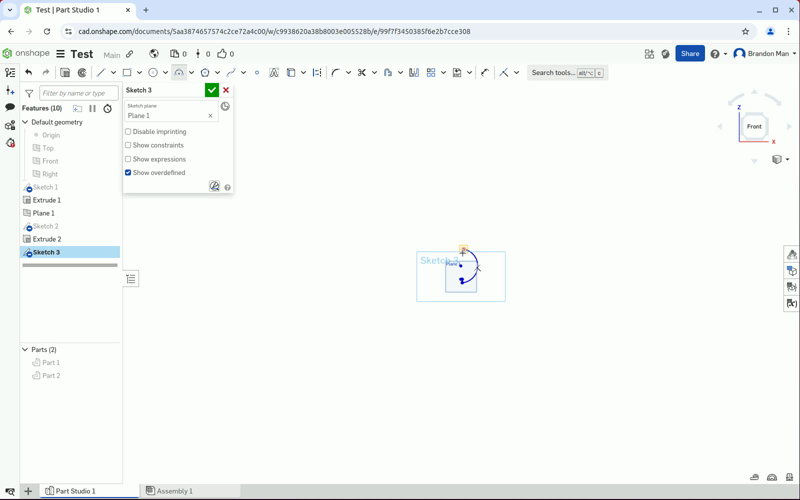
scroll(6)
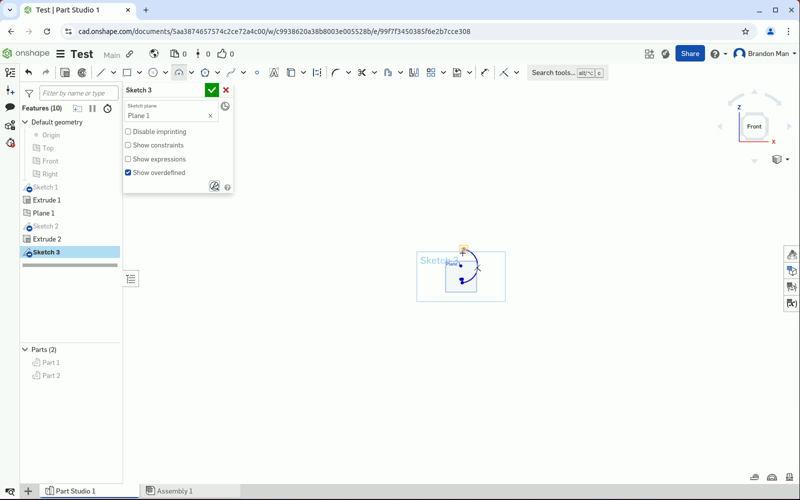
scroll(6)
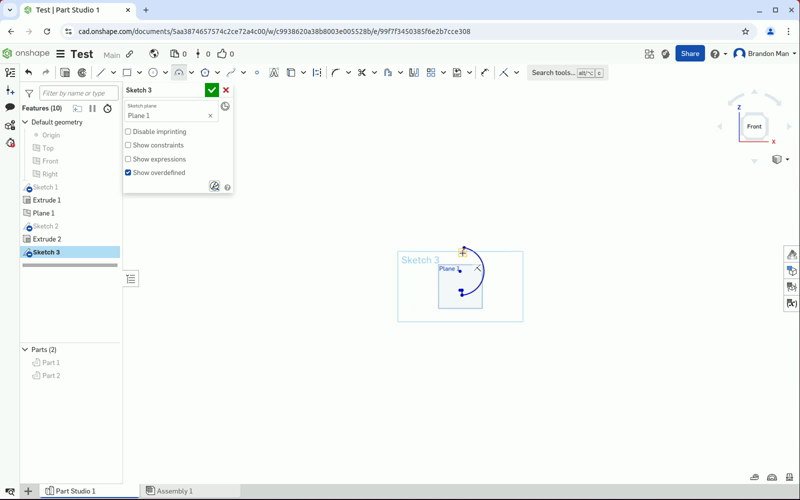
scroll(6)
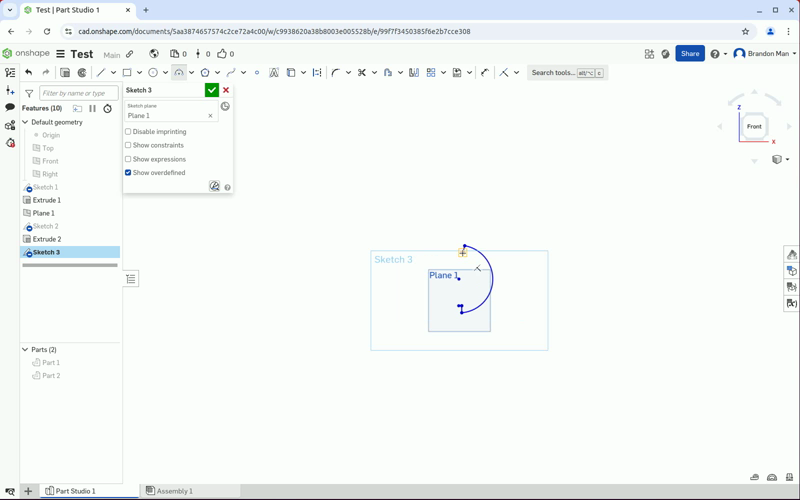
scroll(6)
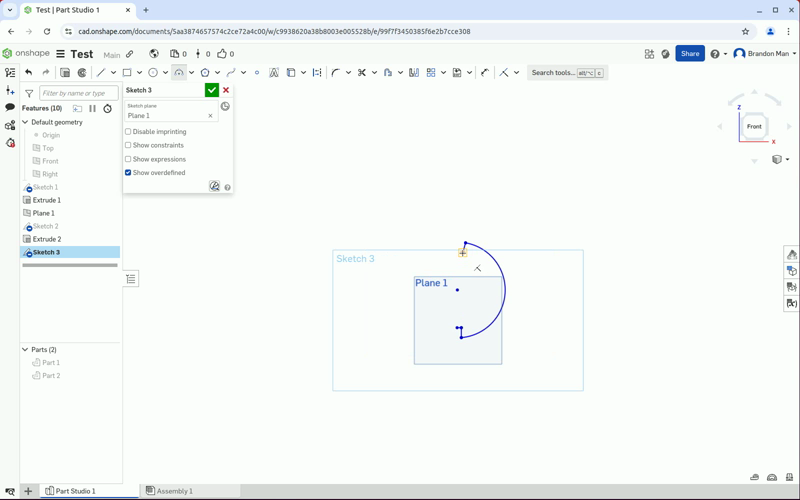
scroll(6)
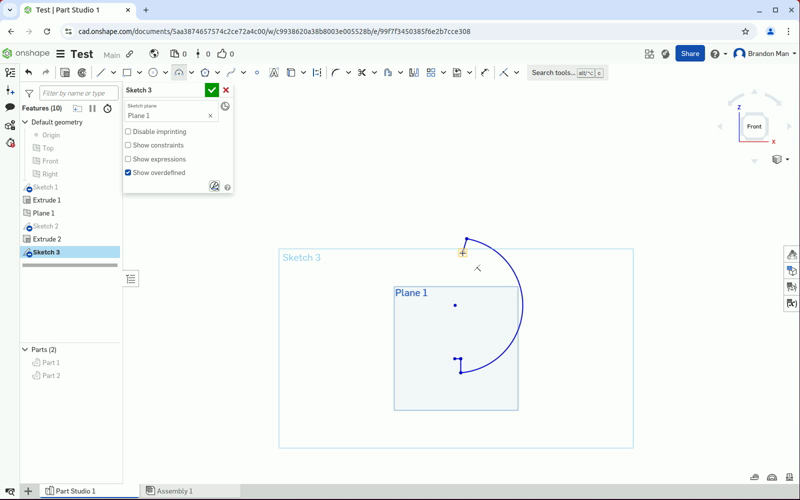
scroll(6)
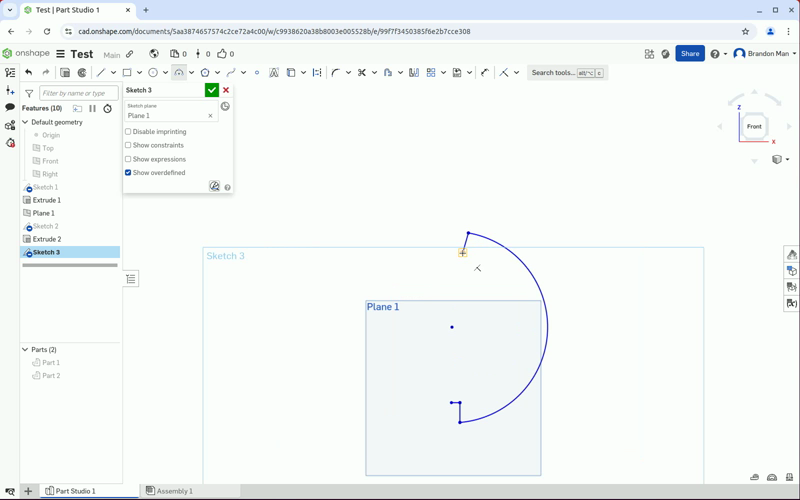
scroll(6)
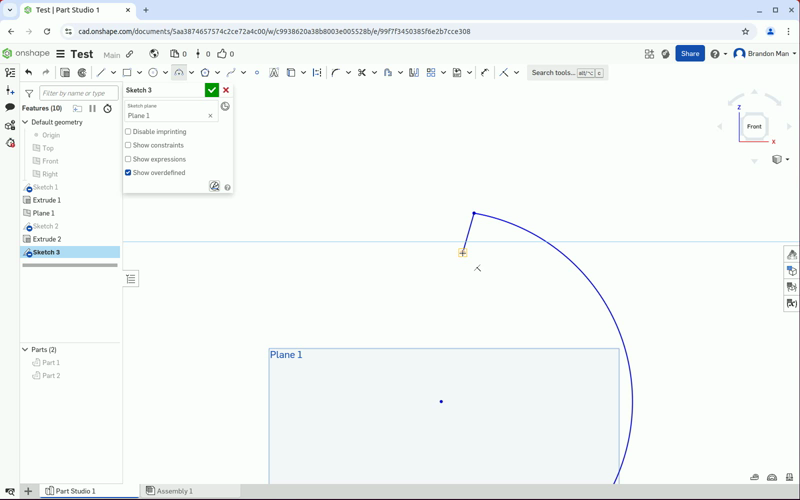
click(462, 252)
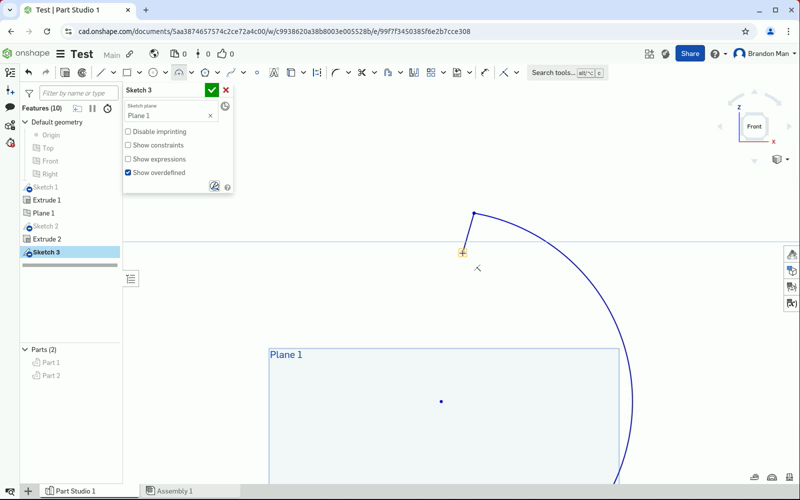
scroll(-6)
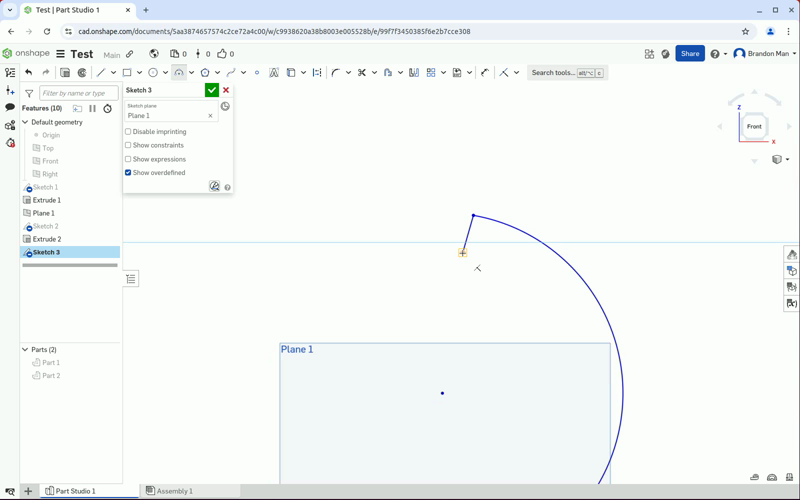
scroll(-6)
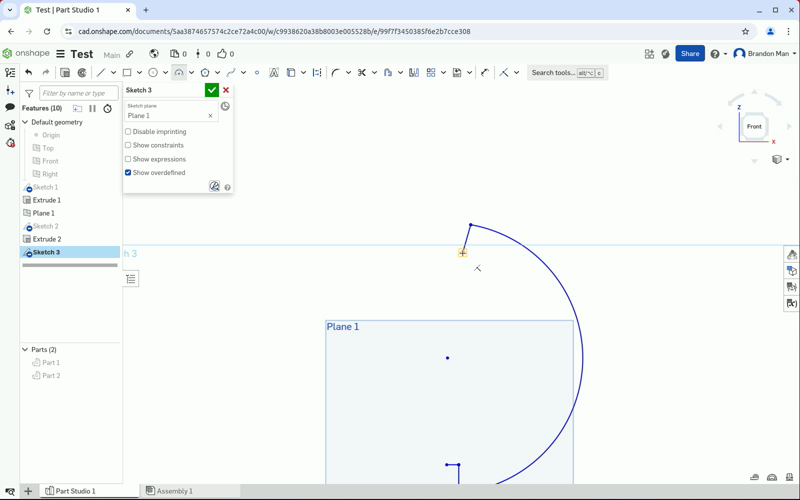
scroll(-6)
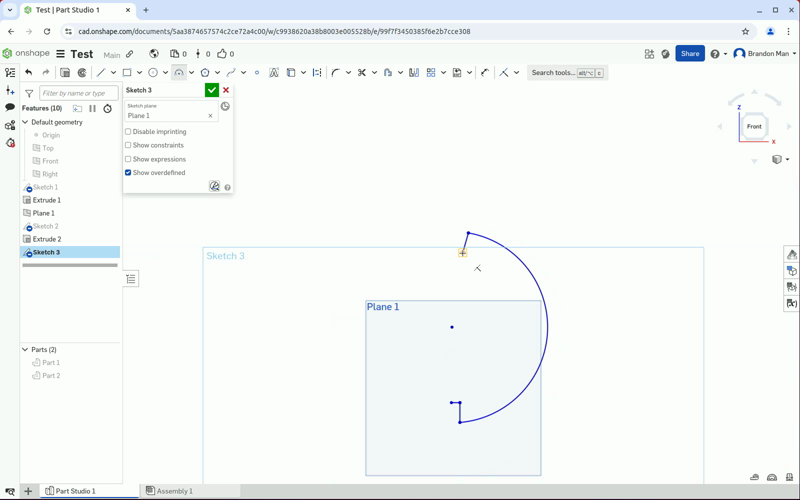
scroll(-6)
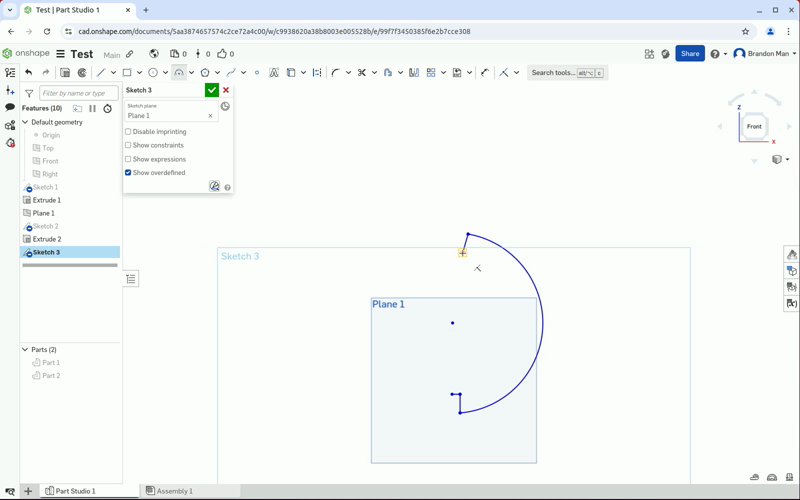
scroll(-6)
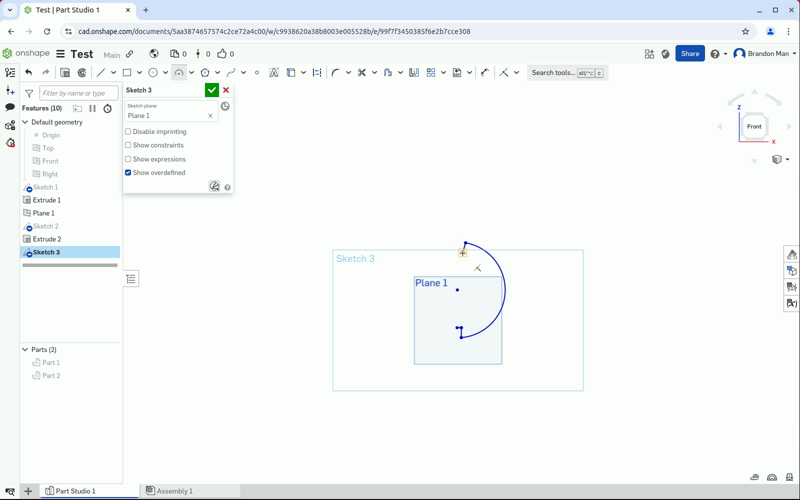
scroll(-6)
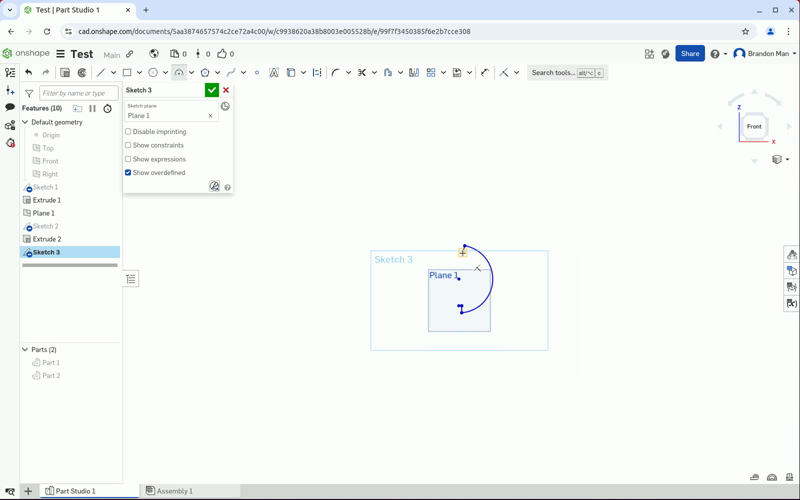
scroll(-6)
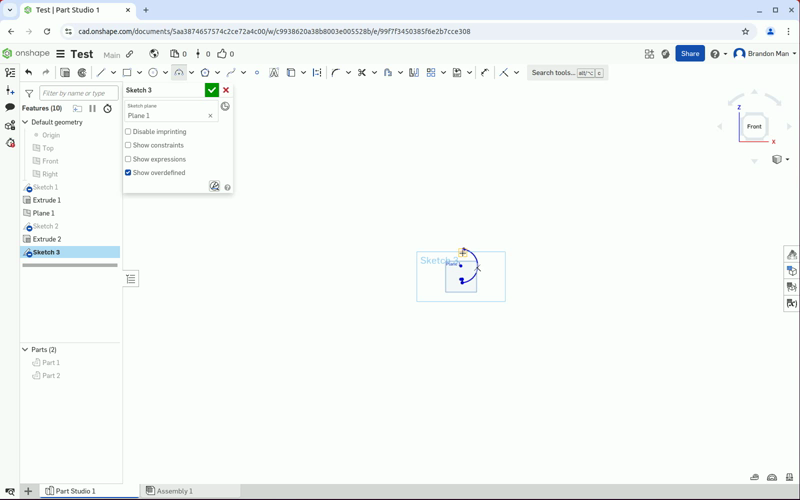
mouse_move(460, 279)
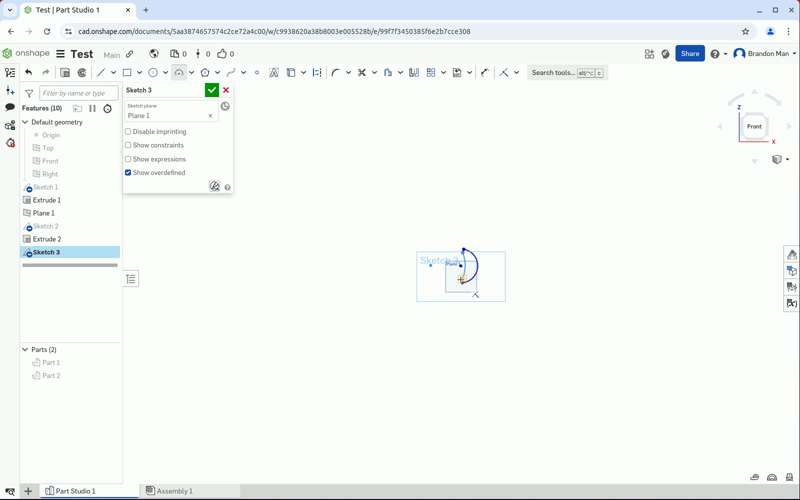
scroll(6)
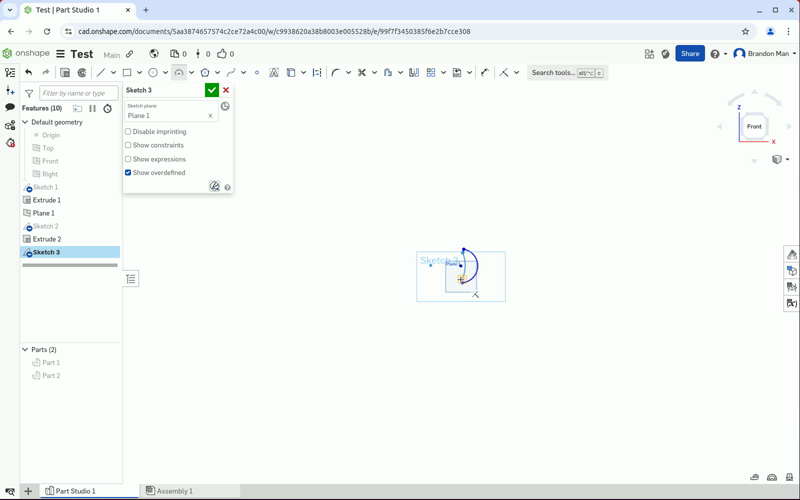
scroll(6)
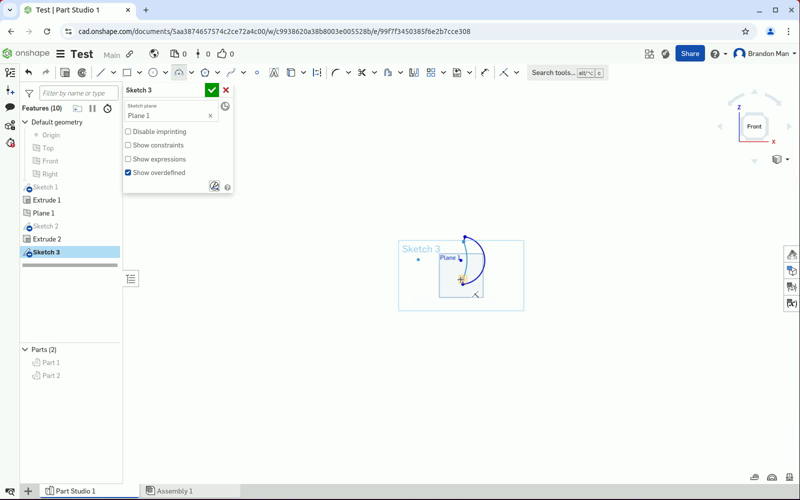
scroll(6)
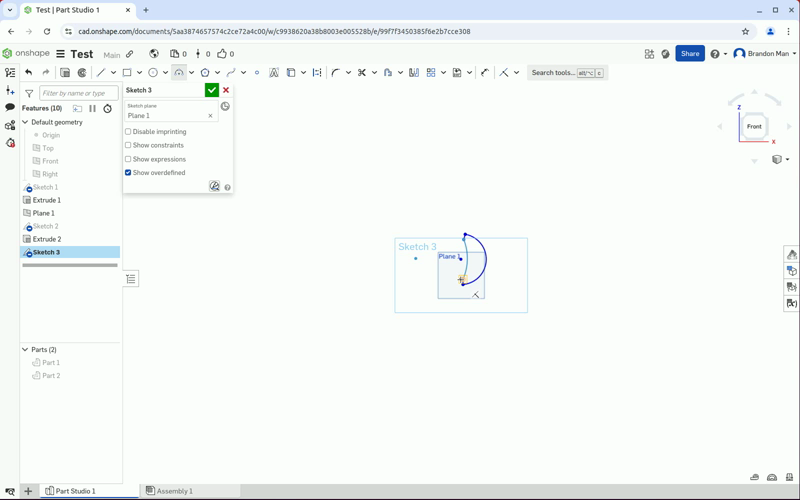
scroll(6)
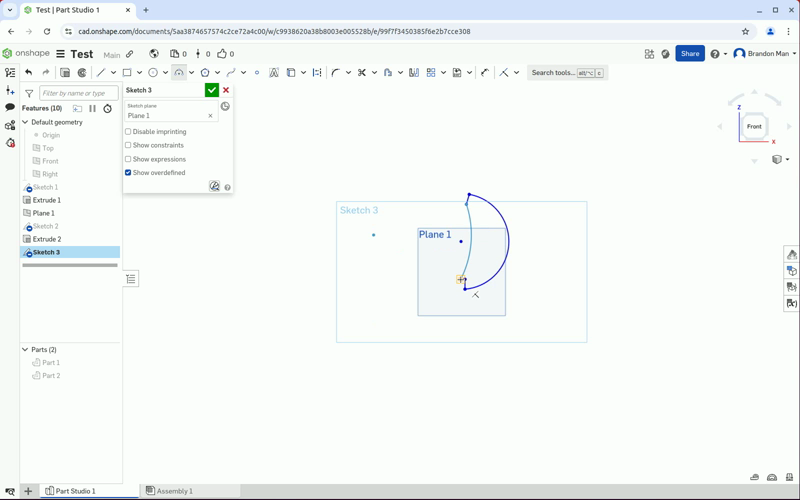
scroll(6)
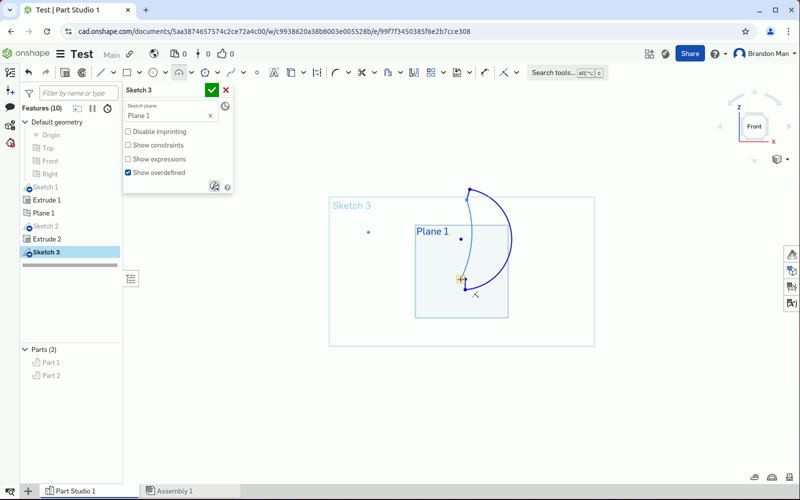
scroll(6)
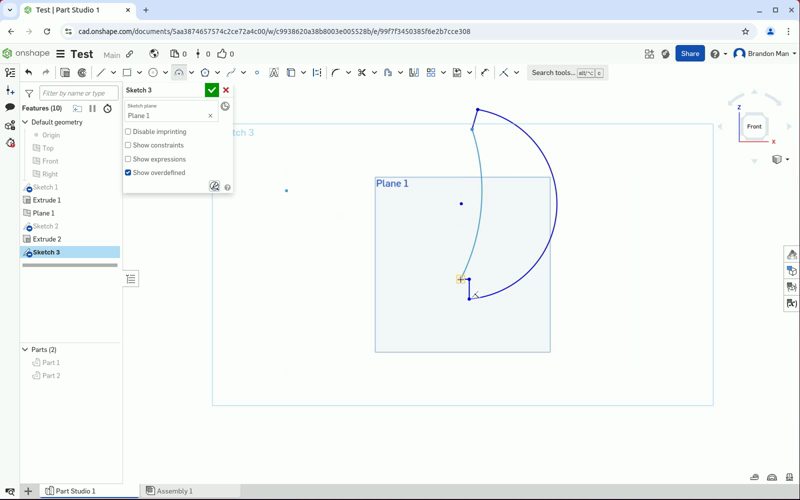
scroll(6)
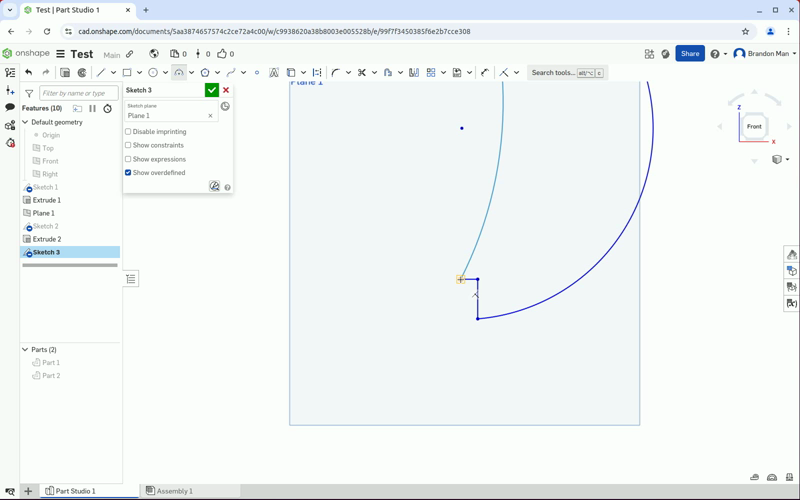
click(460, 279)
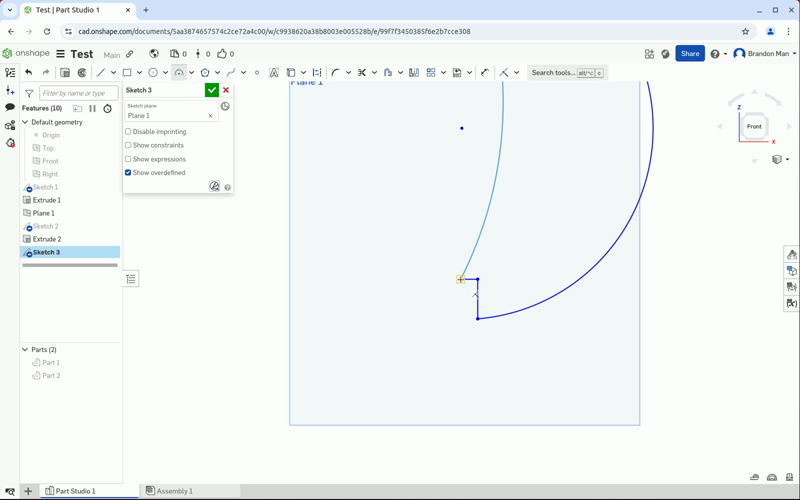
scroll(-6)
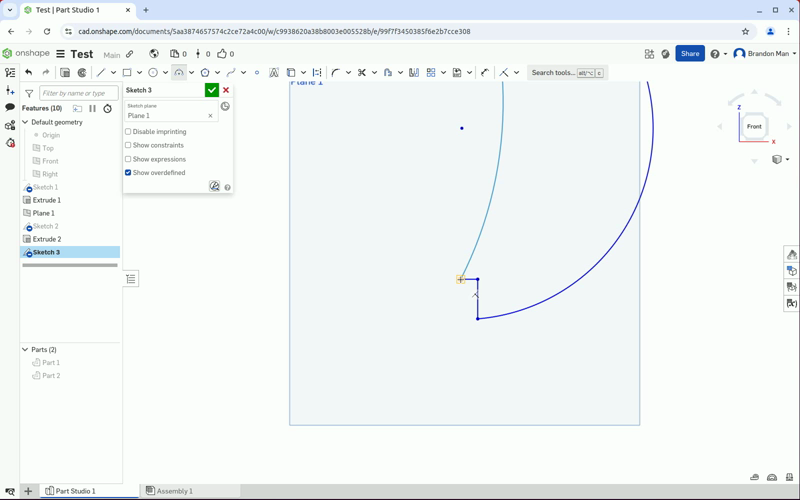
scroll(-6)
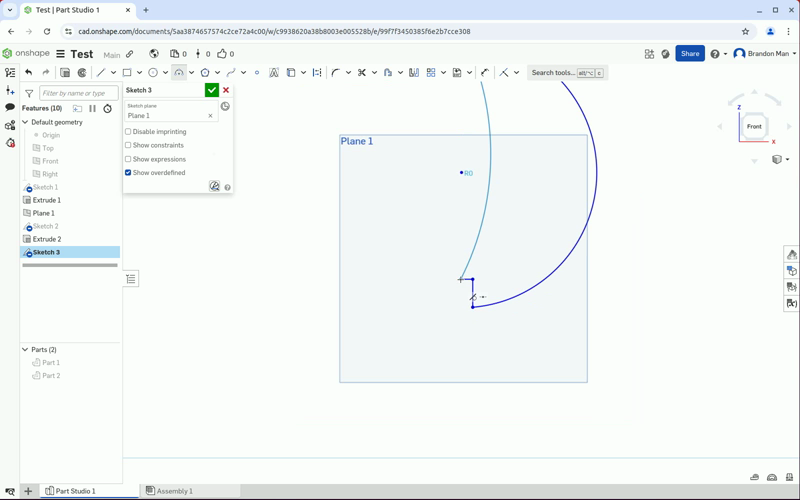
scroll(-6)
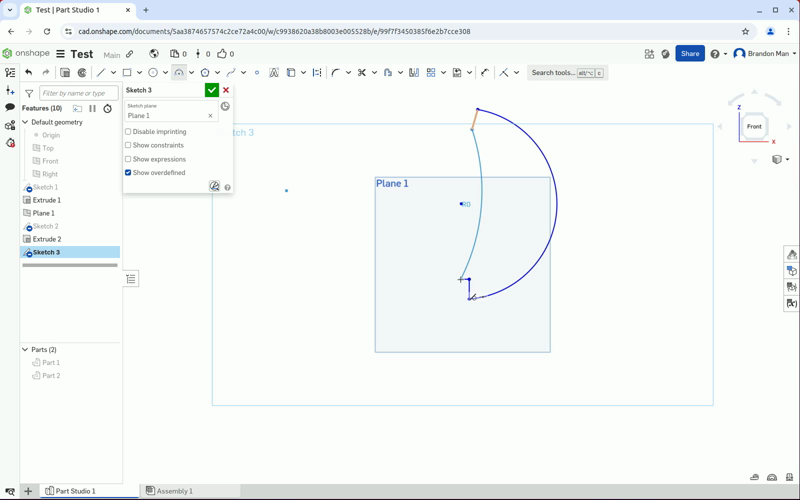
scroll(-6)
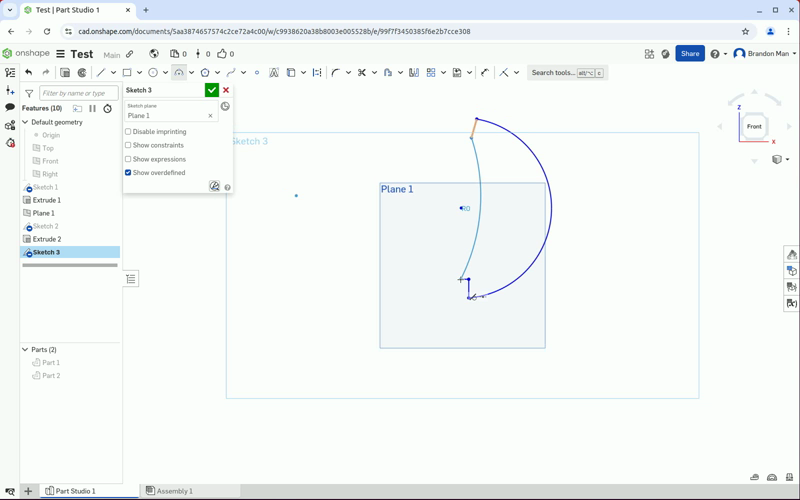
scroll(-6)
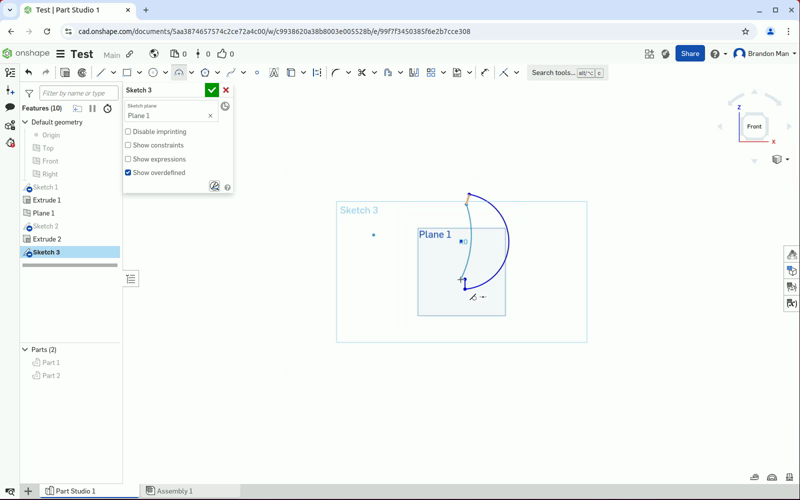
scroll(-6)
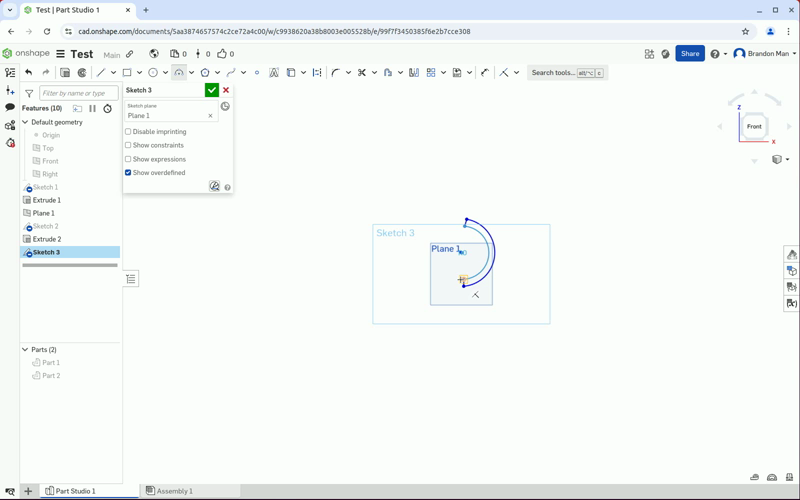
scroll(-6)
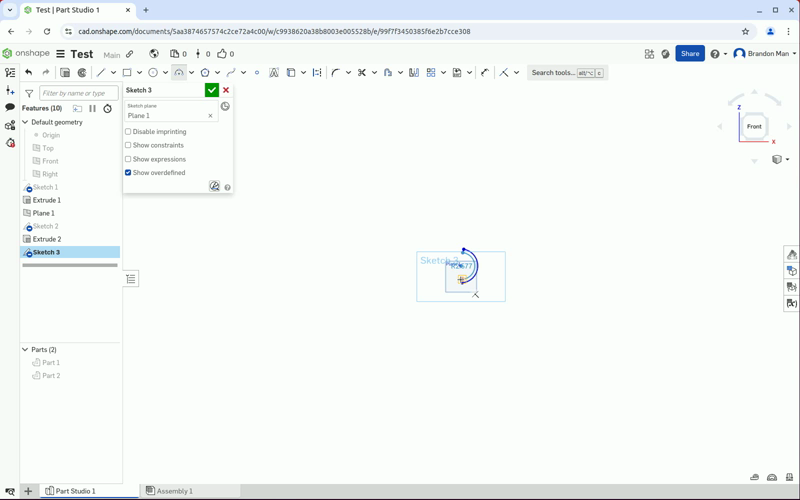
key_down(shift)
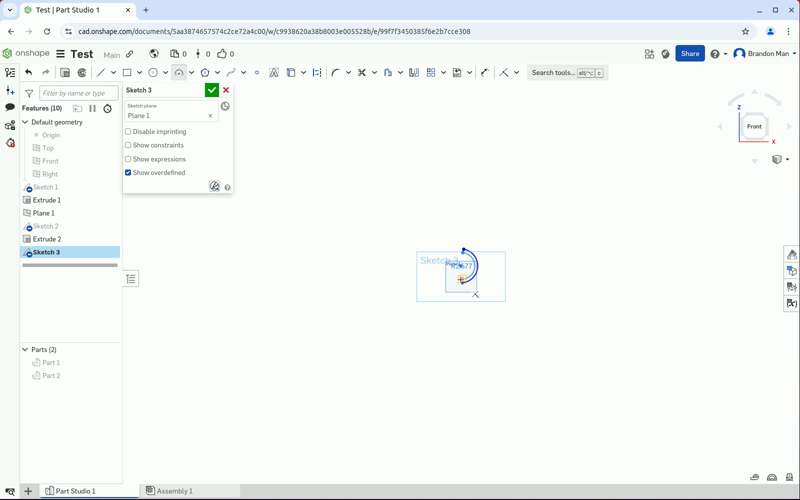
mouse_move(474, 267)
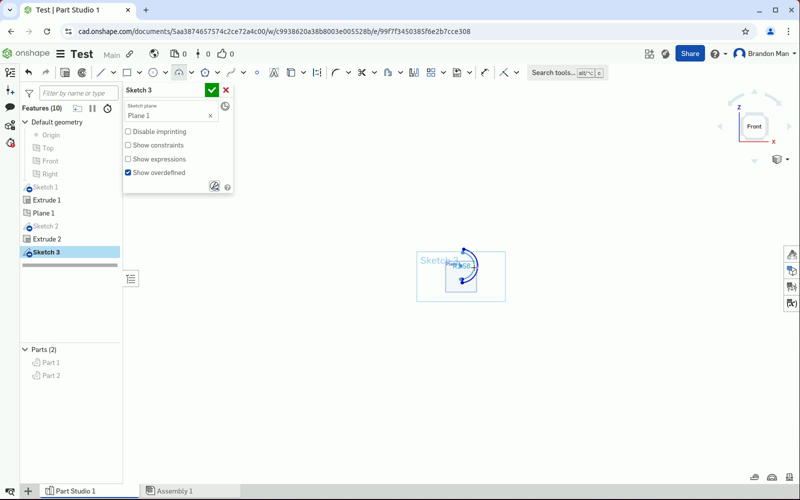
scroll(6)
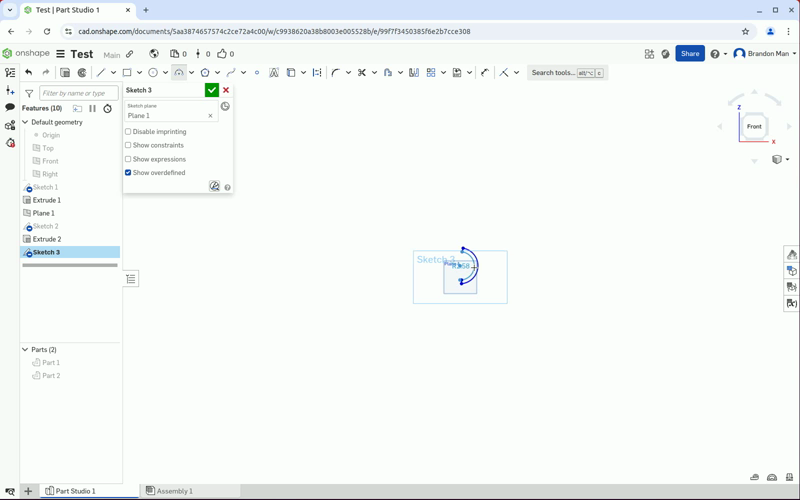
scroll(6)
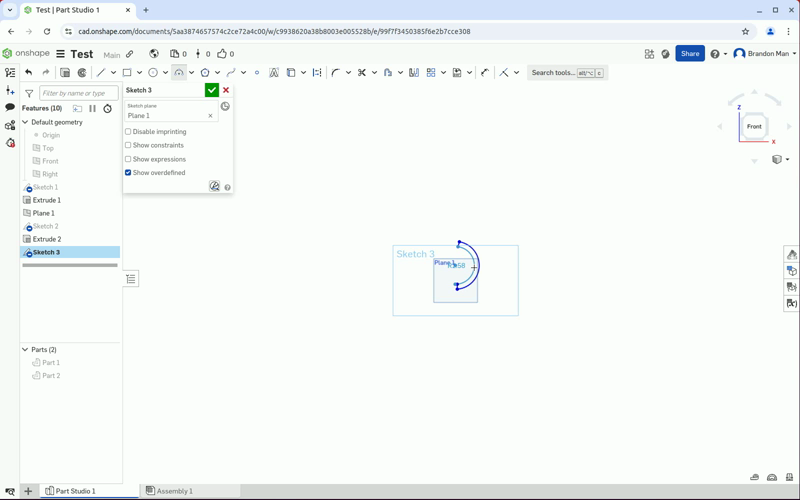
scroll(6)
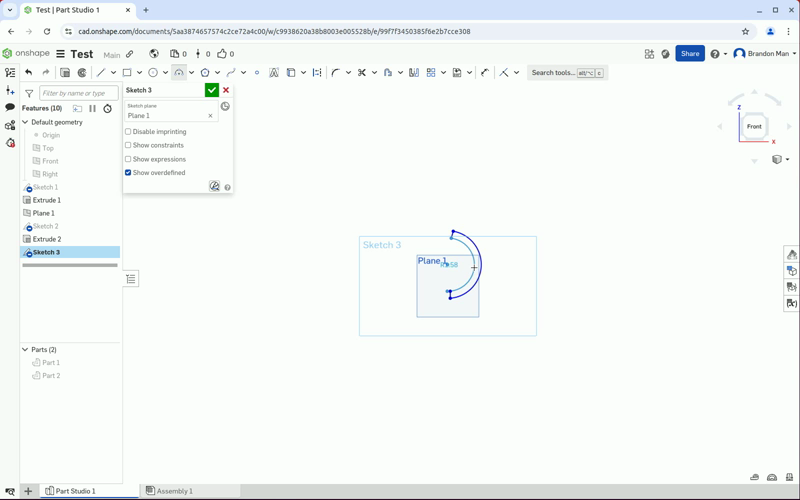
scroll(6)
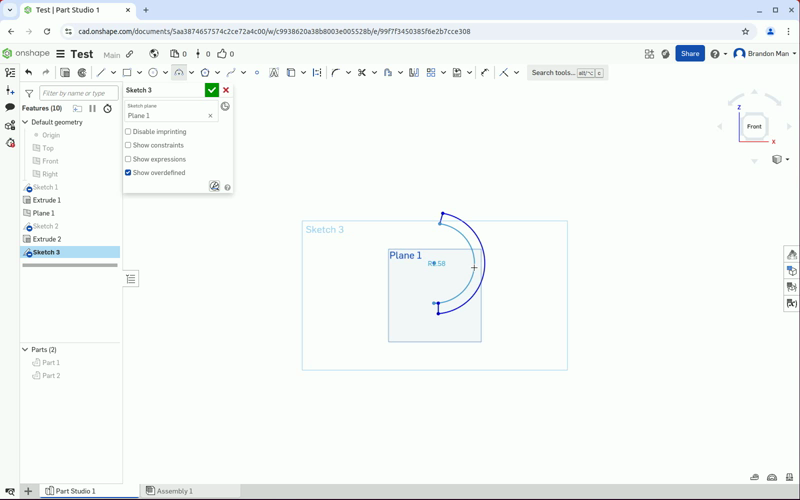
scroll(6)
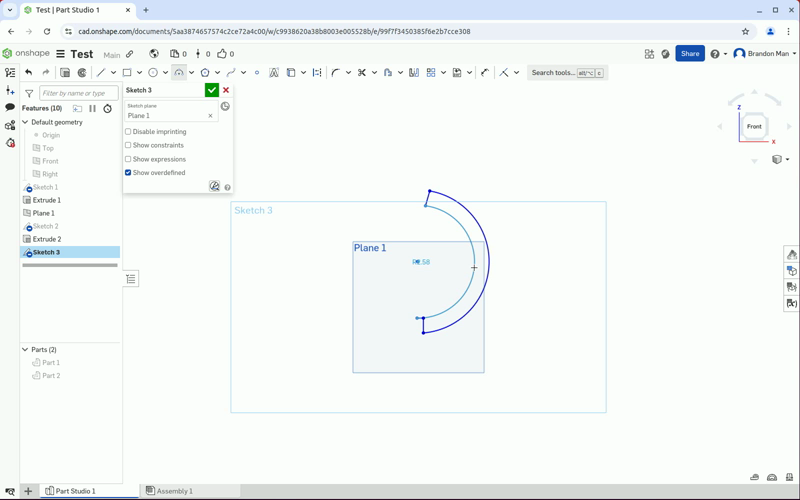
scroll(6)
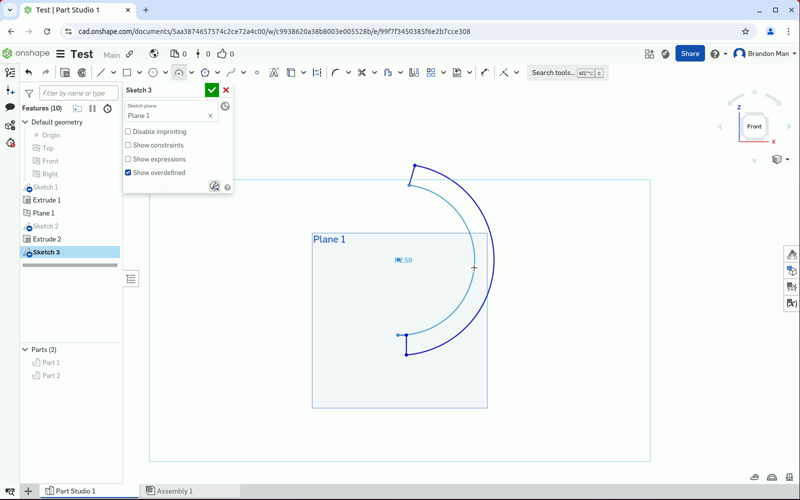
scroll(6)
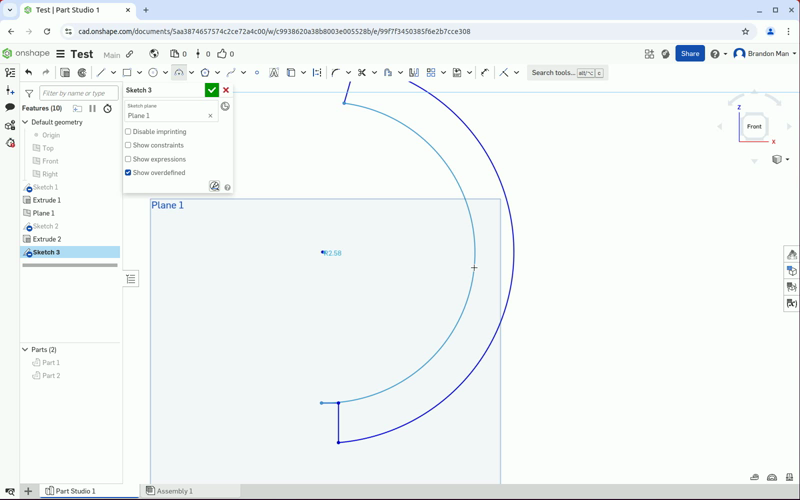
click(474, 267)
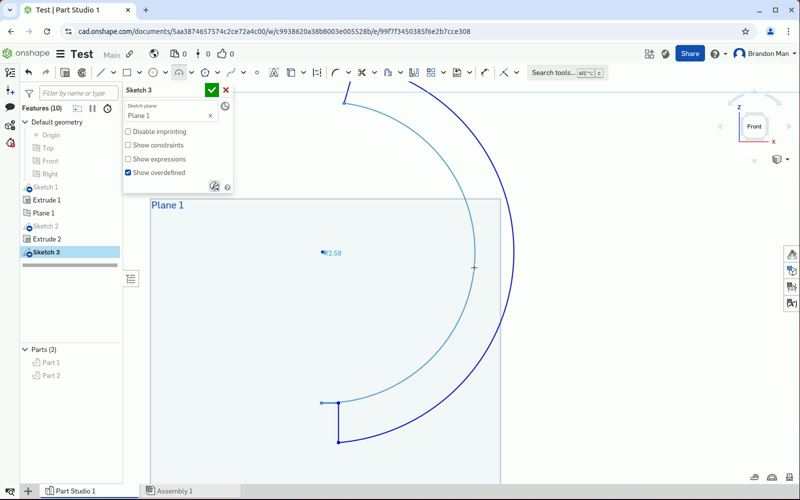
scroll(-6)
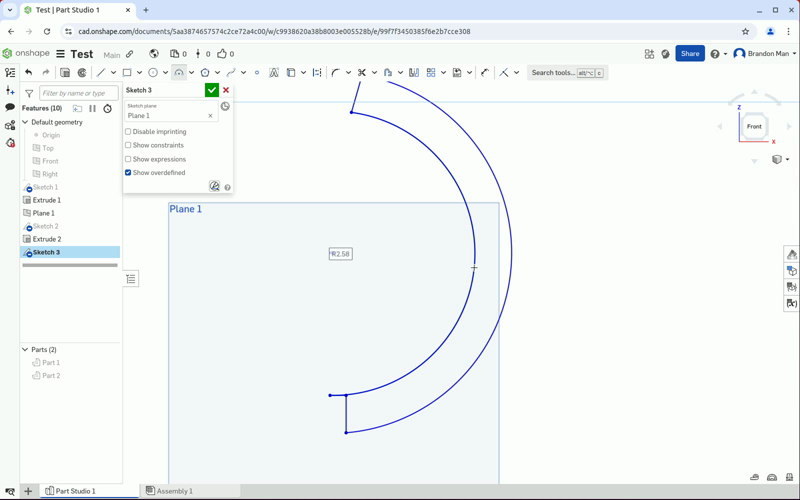
scroll(-6)
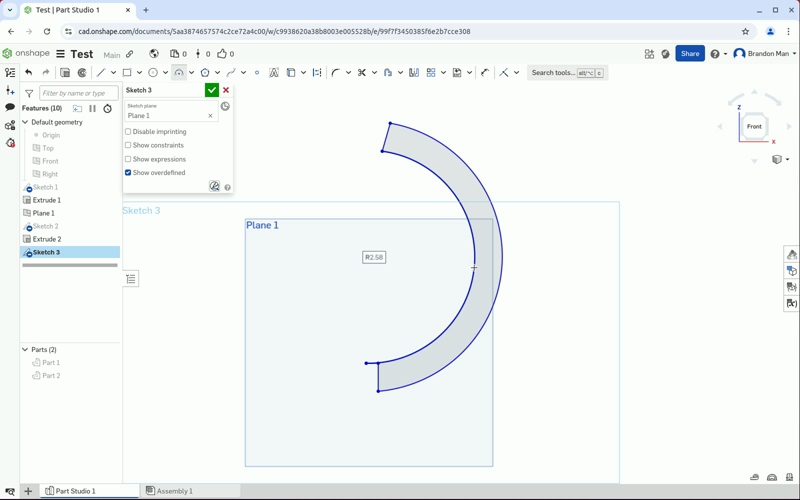
scroll(-6)
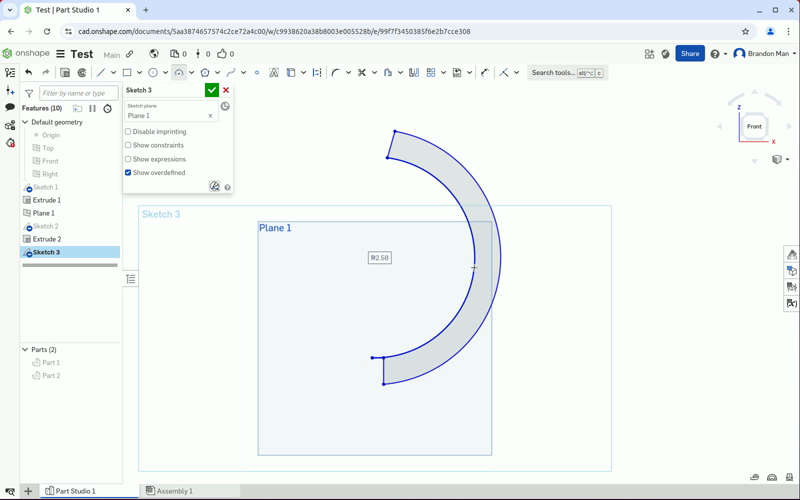
scroll(-6)
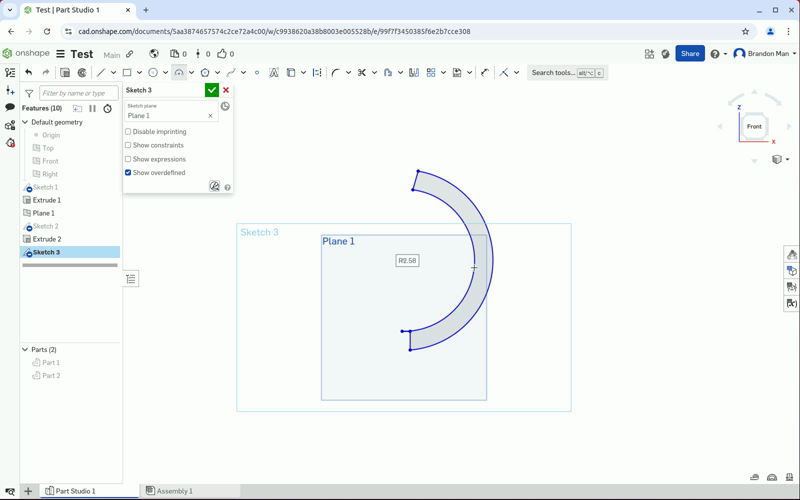
scroll(-6)
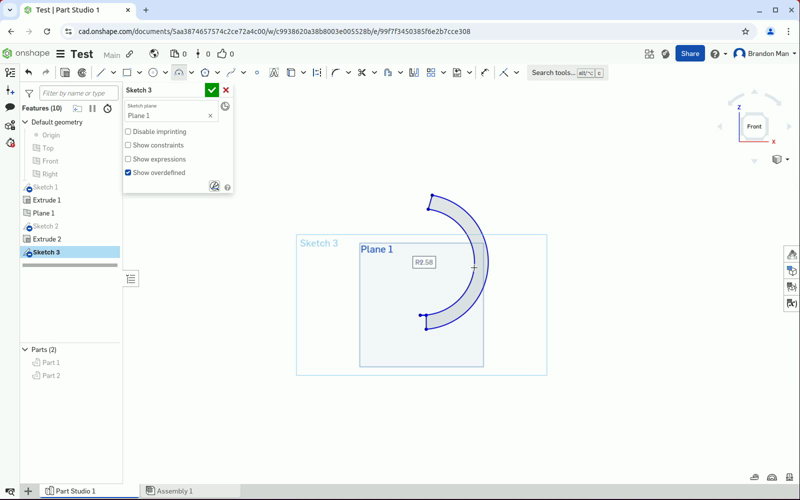
scroll(-6)
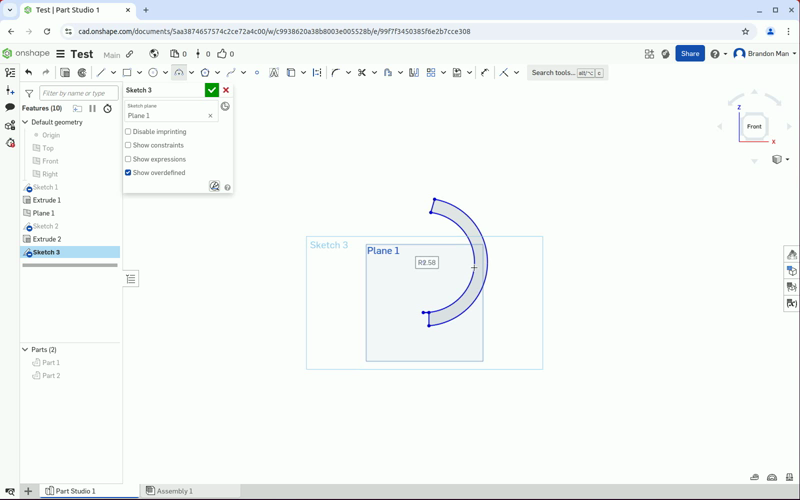
scroll(-6)
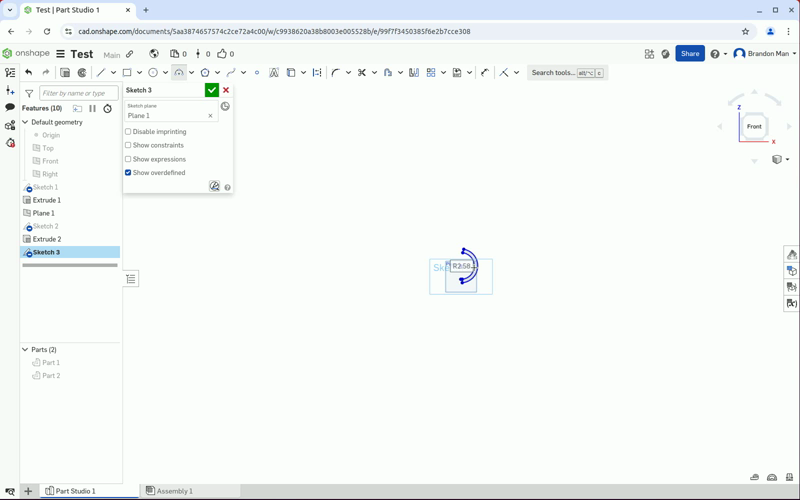
key_up(shift)
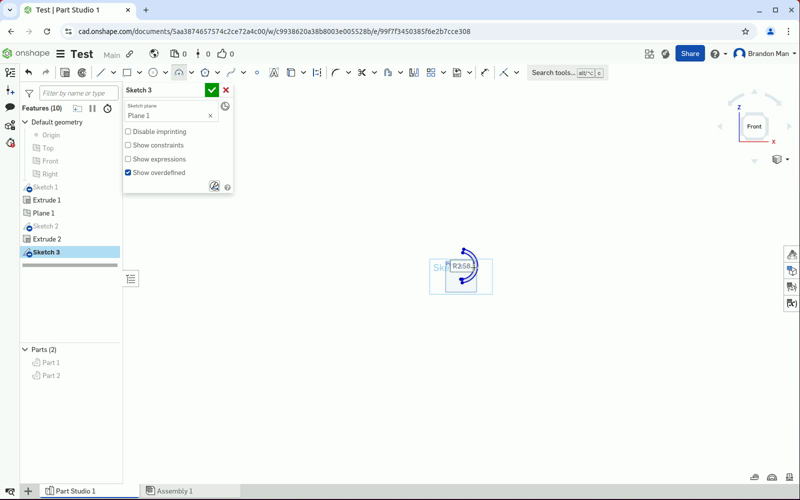
key(esc)
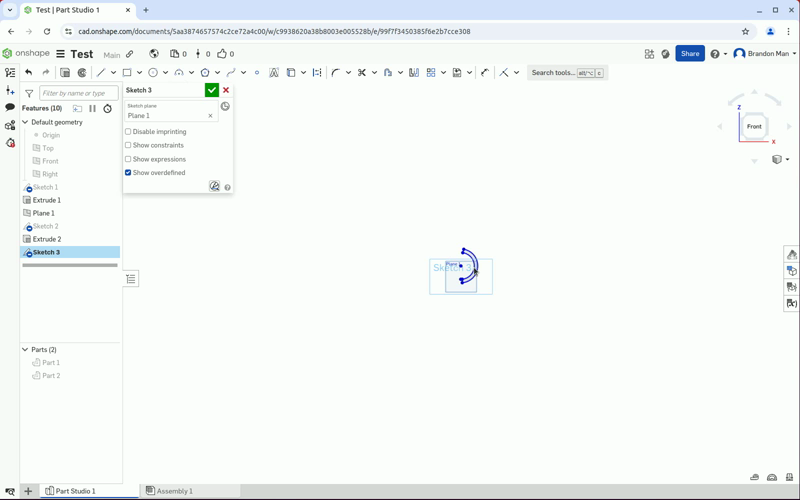
mouse_move(470, 276)
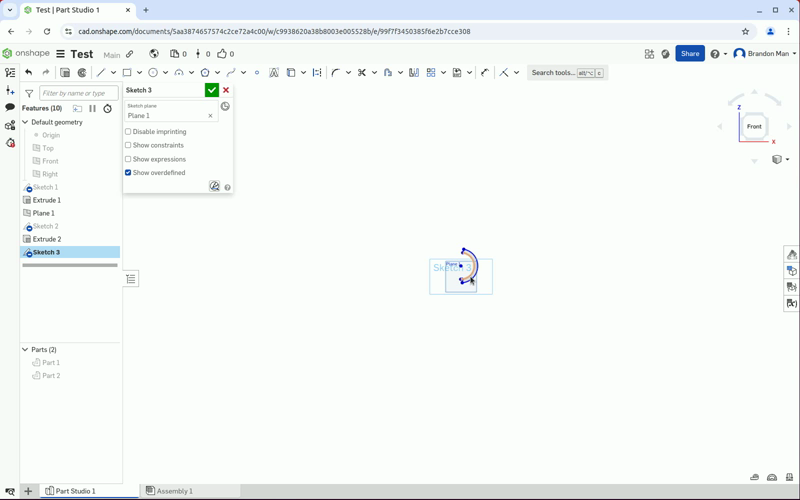
scroll(6)
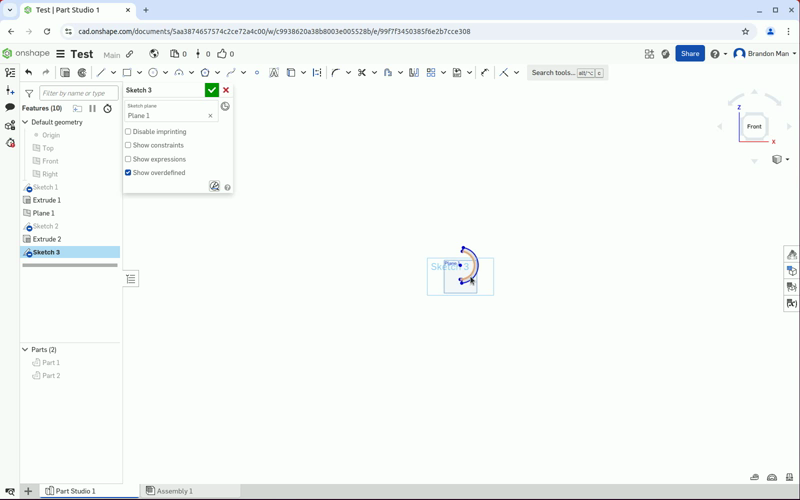
scroll(6)
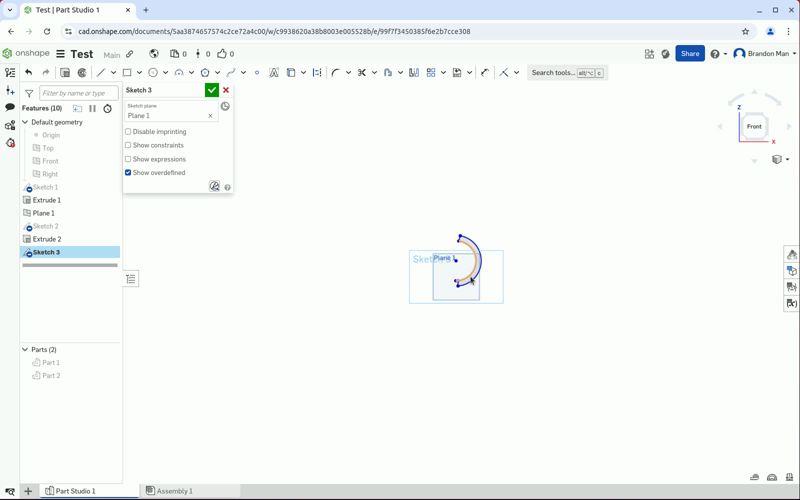
scroll(6)
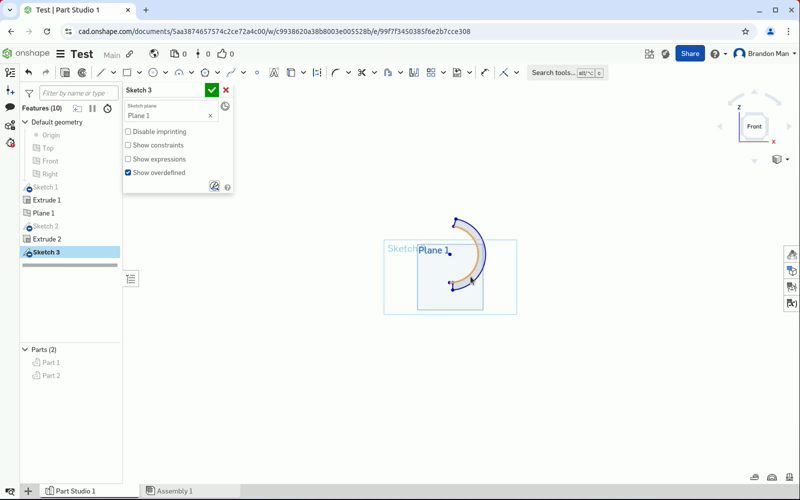
scroll(6)
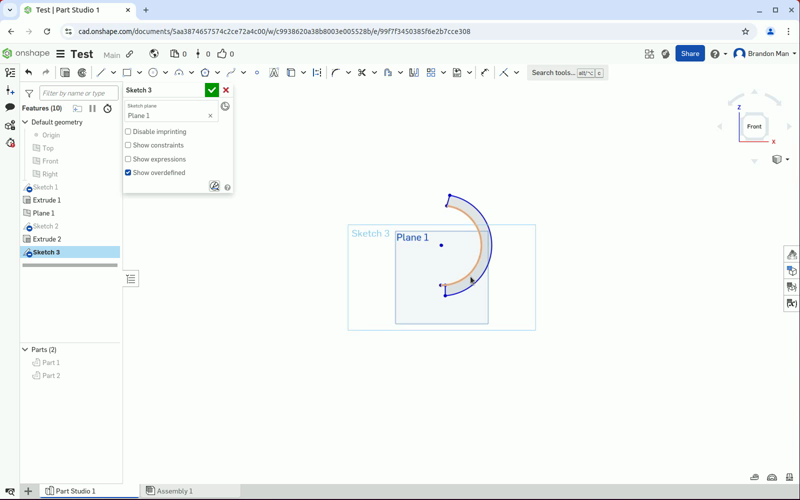
scroll(6)
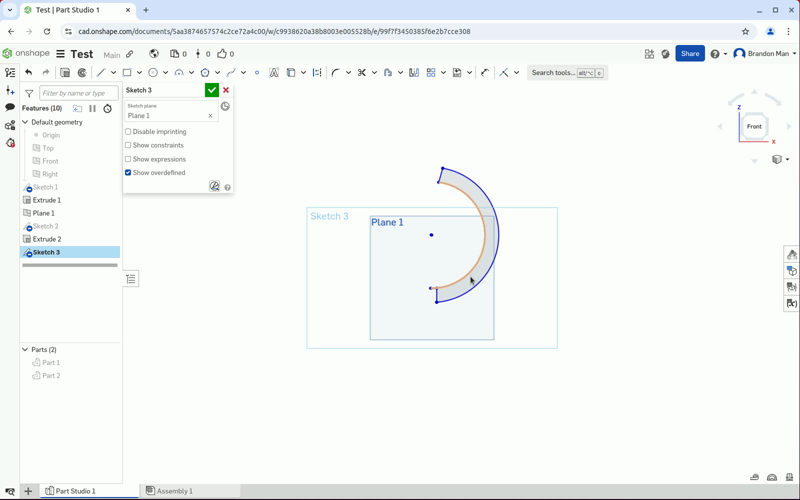
scroll(6)
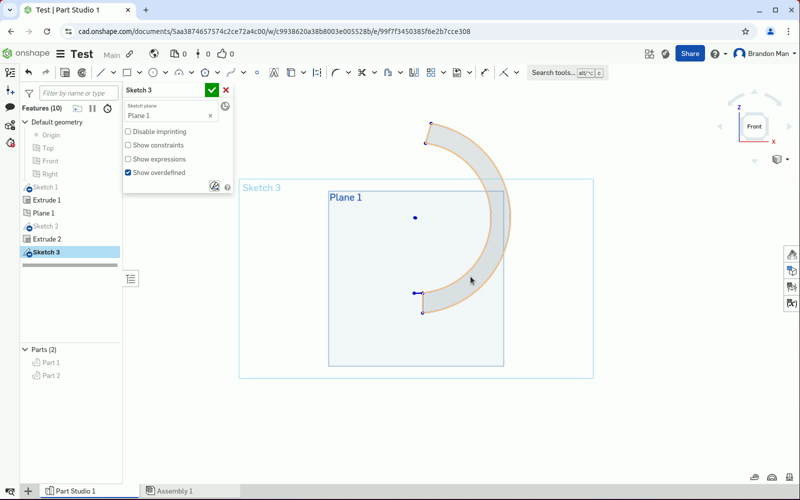
scroll(6)
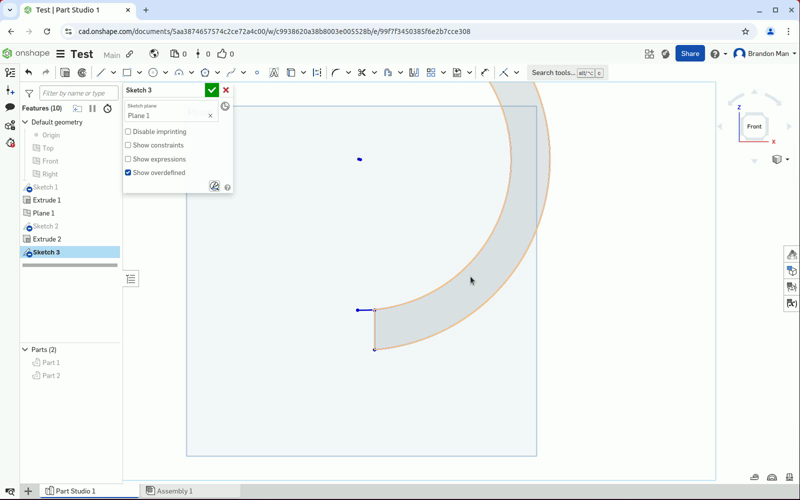
click(470, 276)
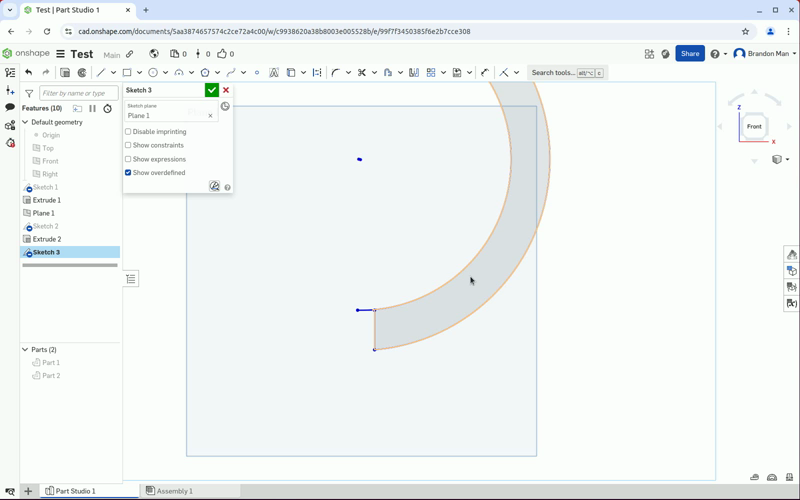
scroll(-6)
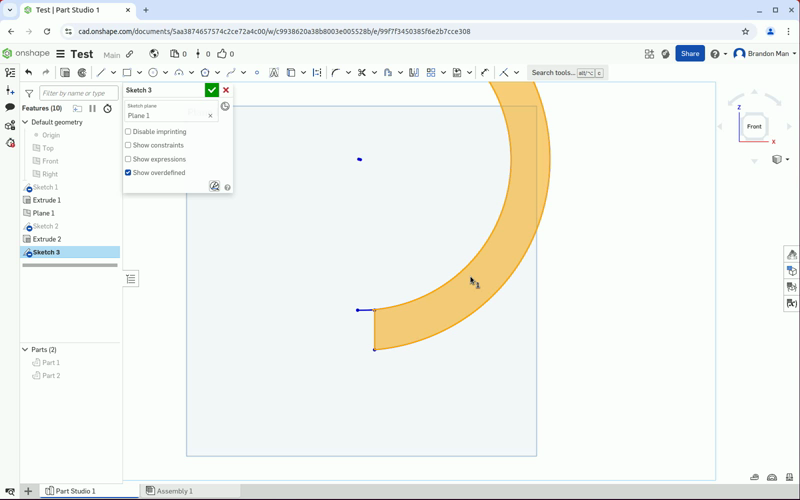
scroll(-6)
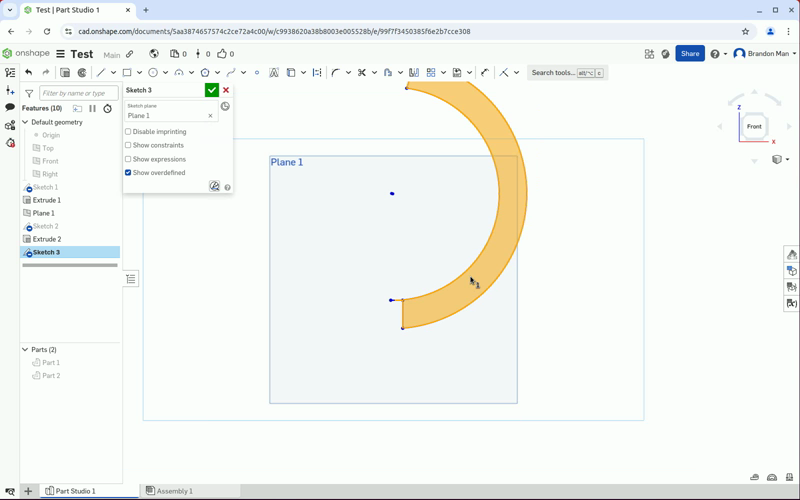
scroll(-6)
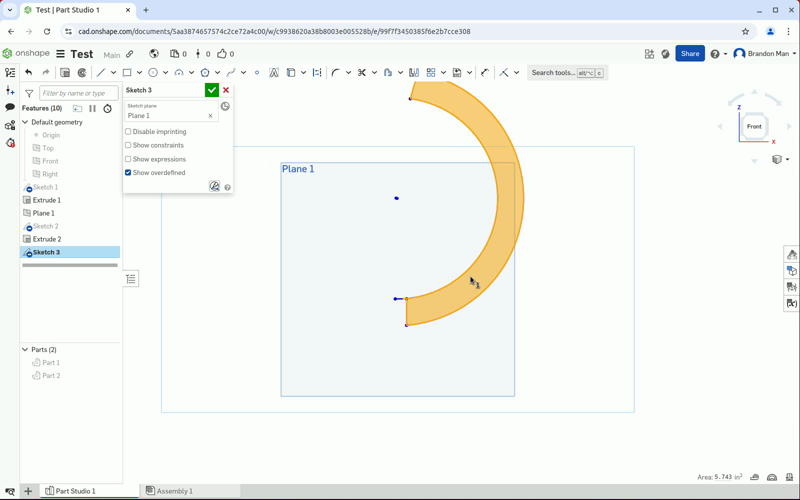
scroll(-6)
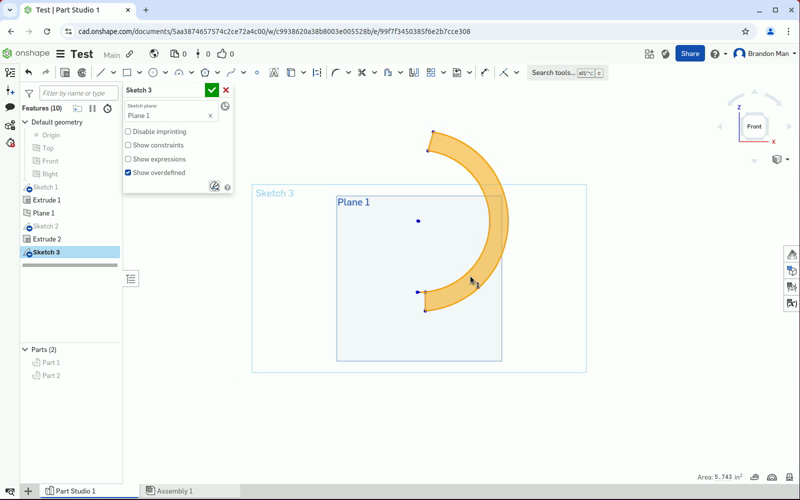
scroll(-6)
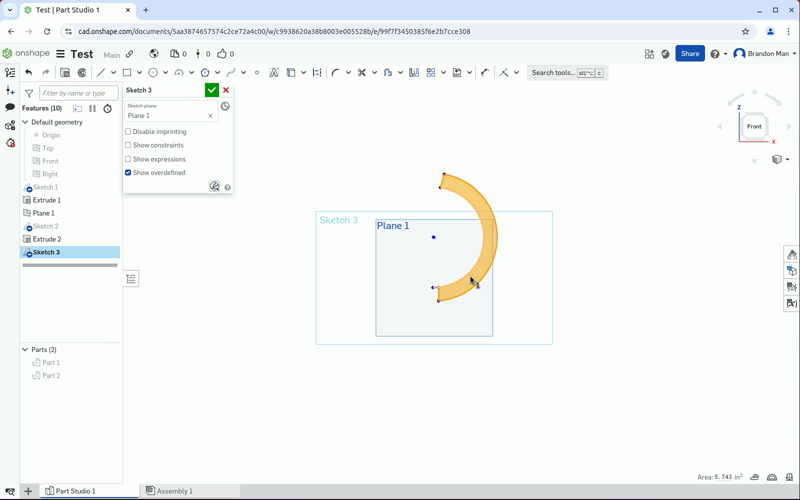
scroll(-6)
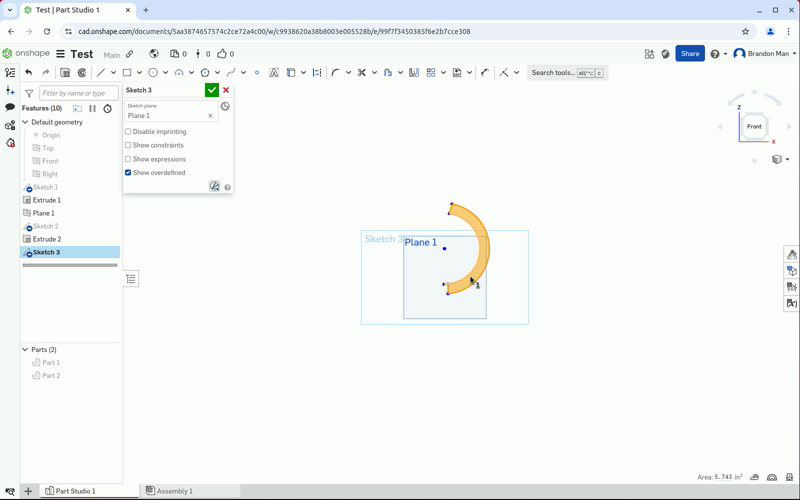
scroll(-6)
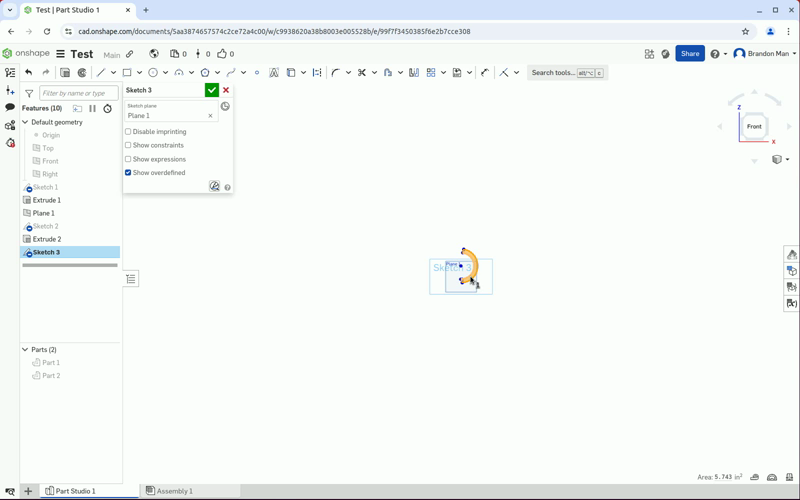
mouse_move(73, 352)
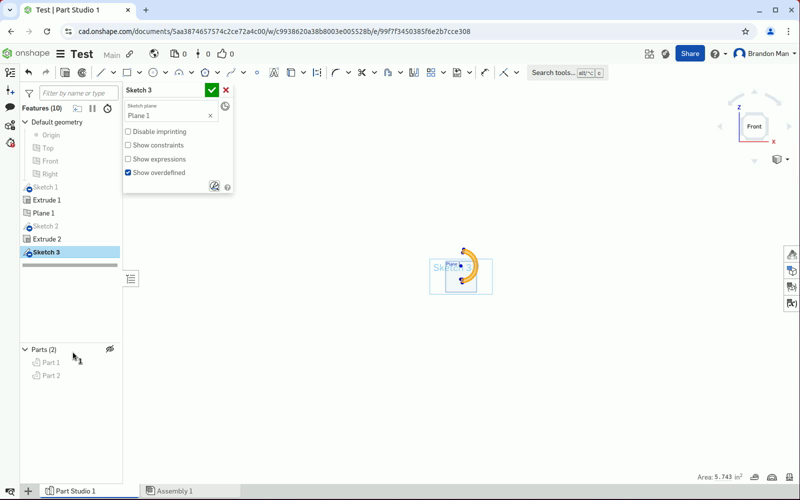
key(shift+y)
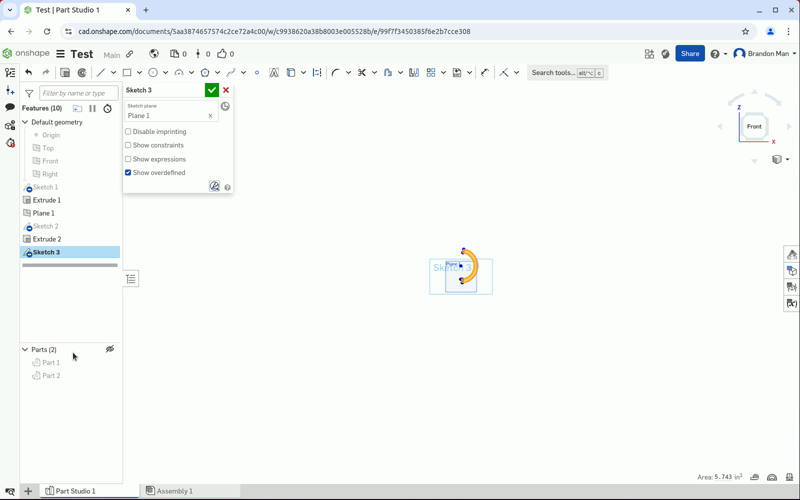
key(shift+e)
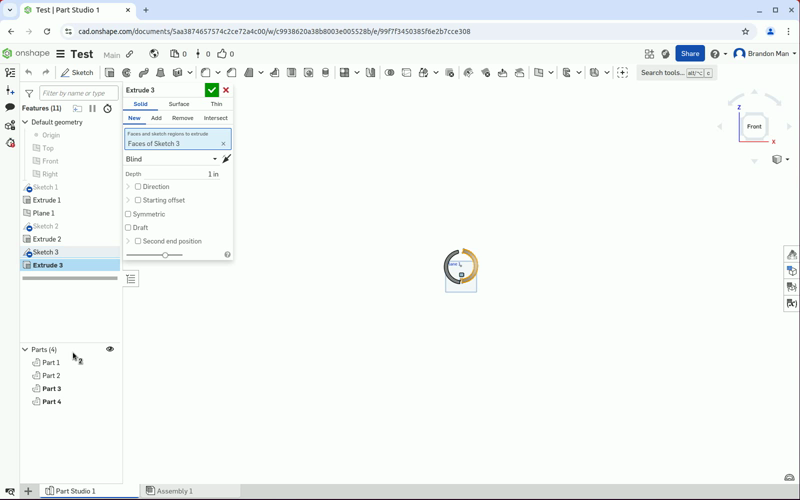
mouse_move(143, 106)
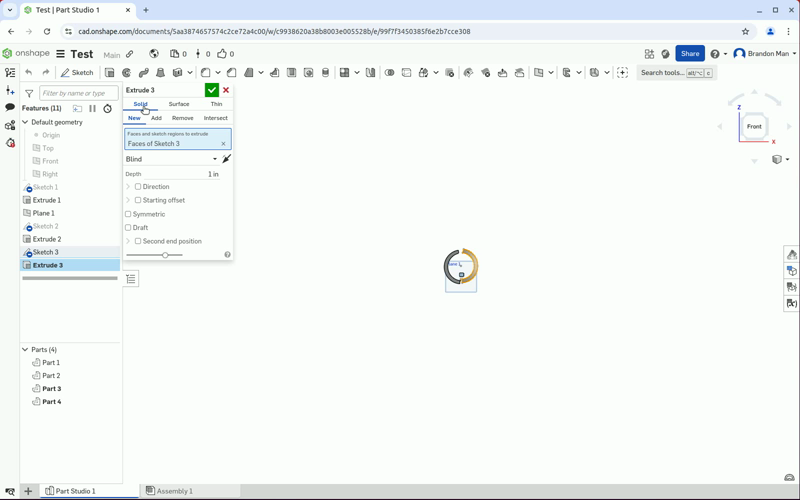
click(143, 106)
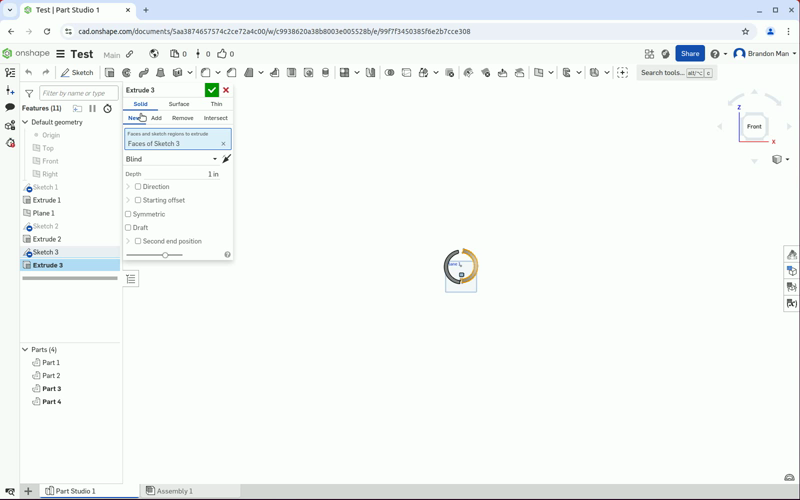
mouse_move(137, 120)
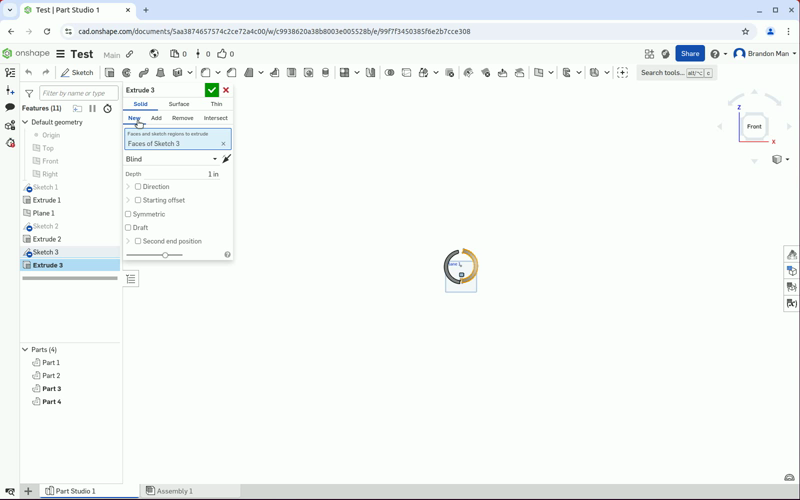
click(137, 120)
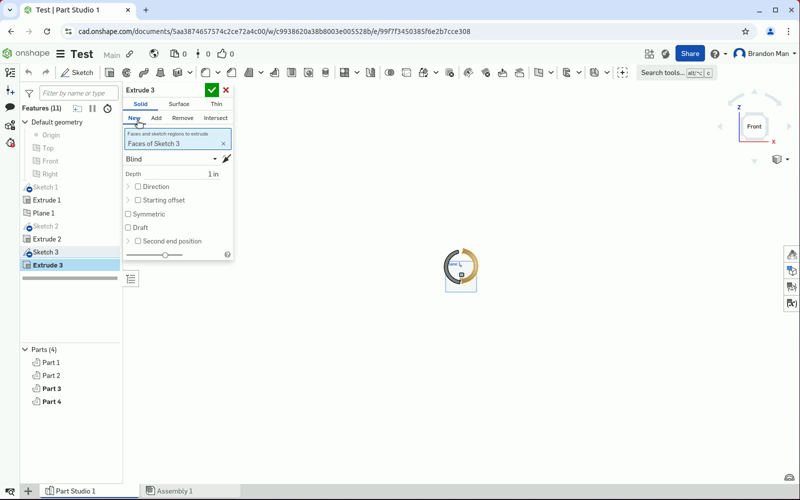
key(tab, 4)
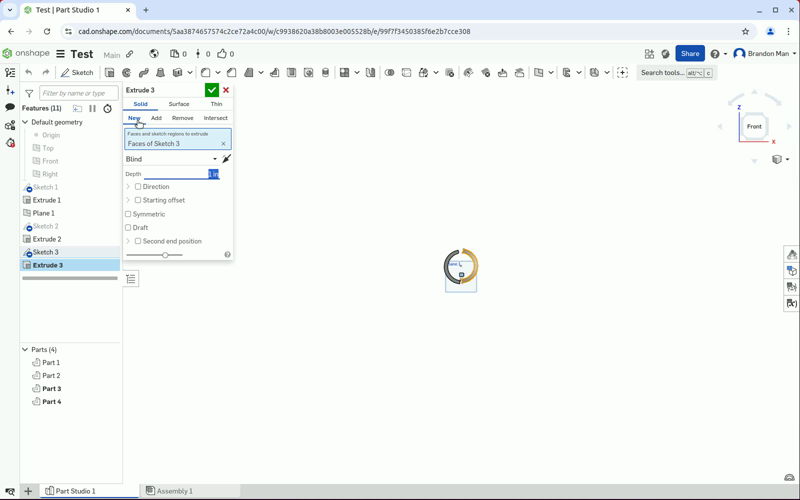
text(2.166)
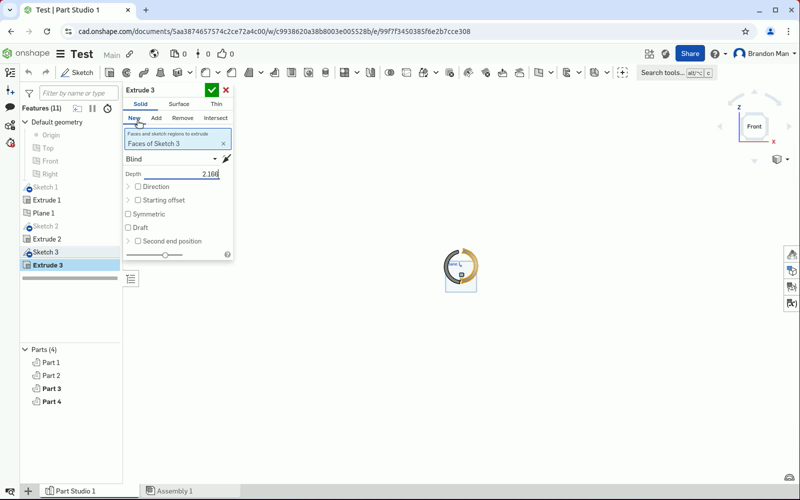
key(enter)
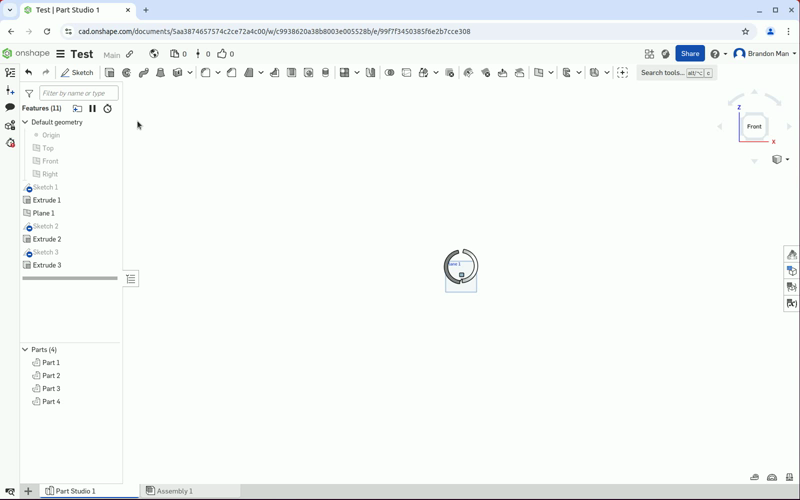
key(shift+h)
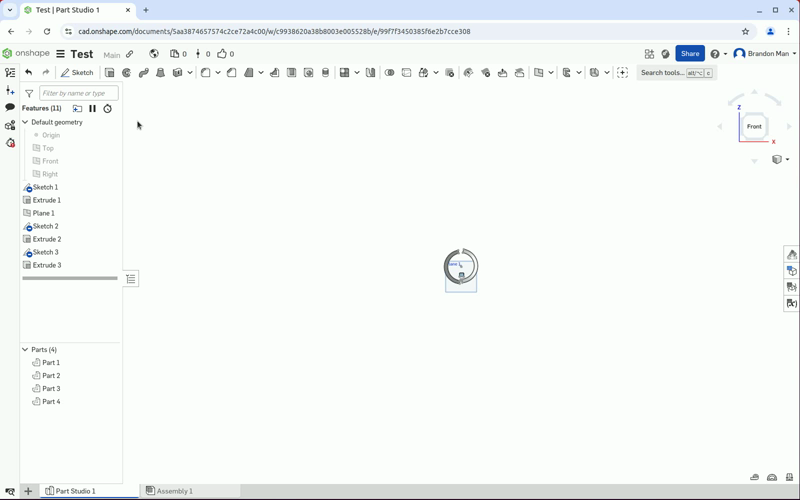
key(shift+h)
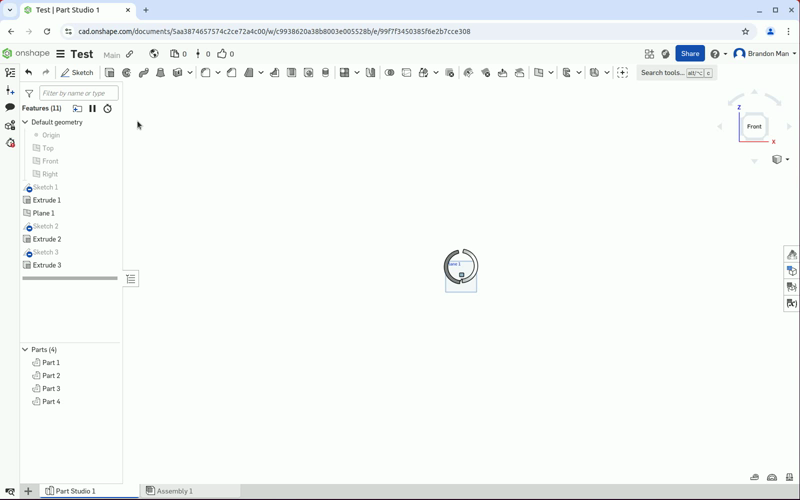
mouse_move(73, 189)
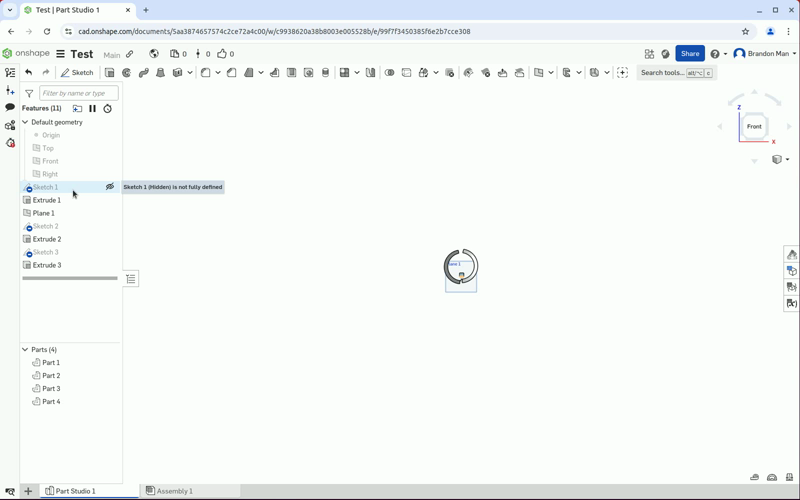
click(73, 189)
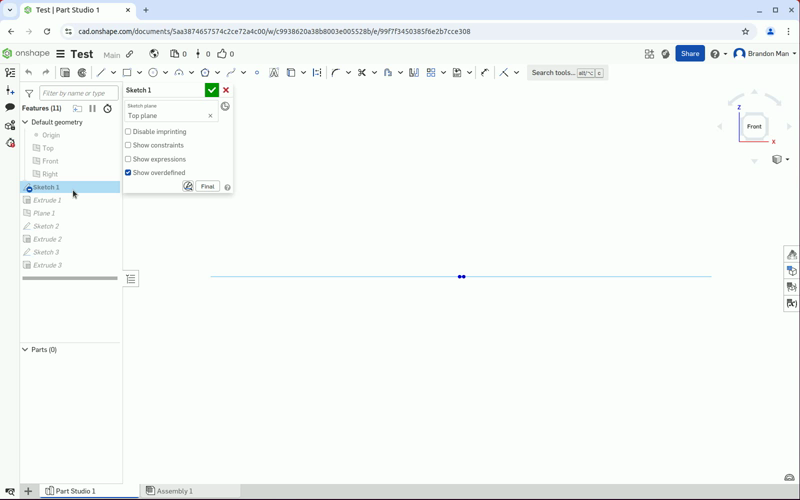
mouse_move(229, 92)
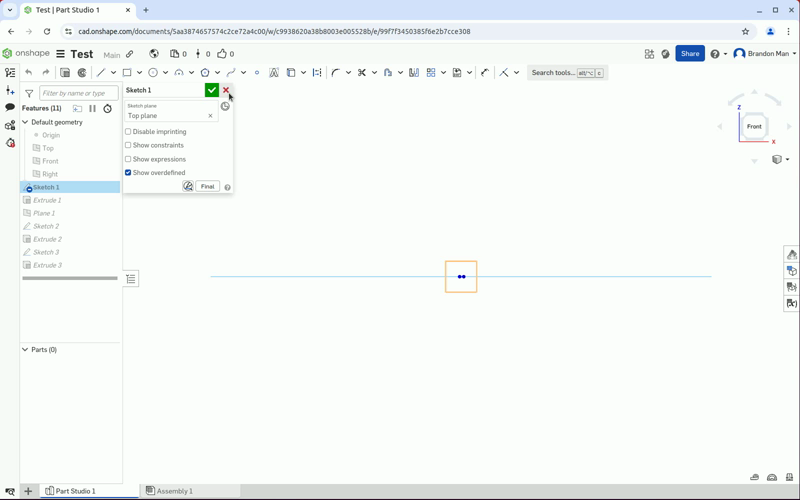
click(229, 92)
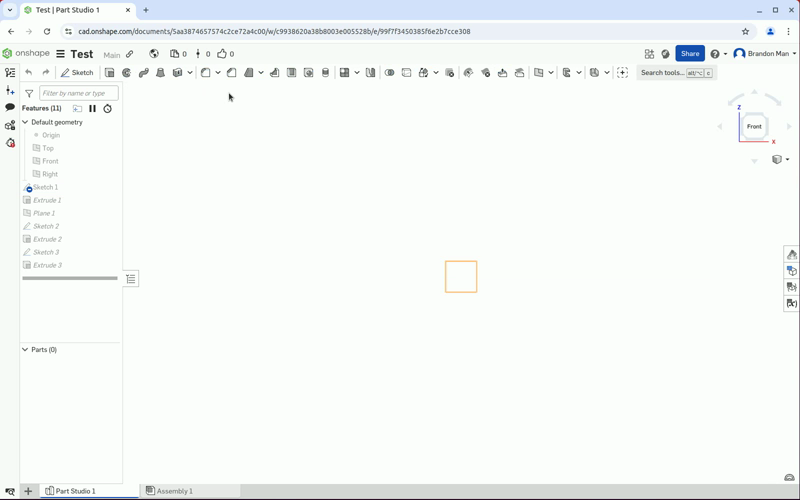
key(shift+s)
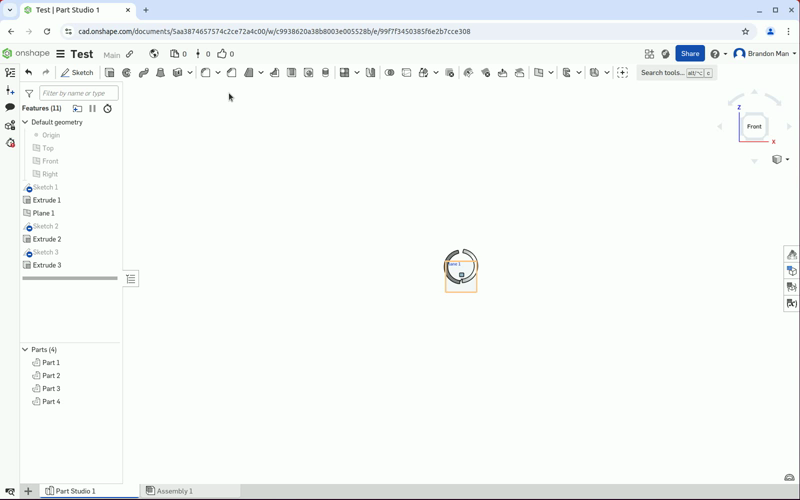
mouse_move(73, 215)
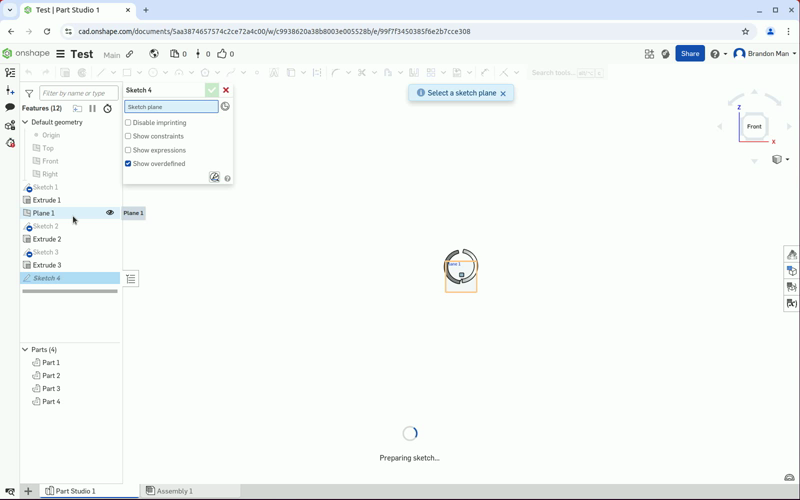
click(73, 215)
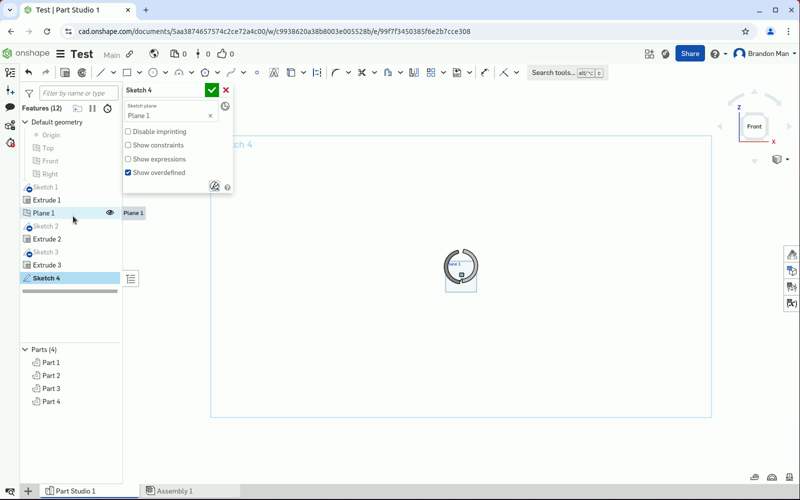
mouse_move(73, 352)
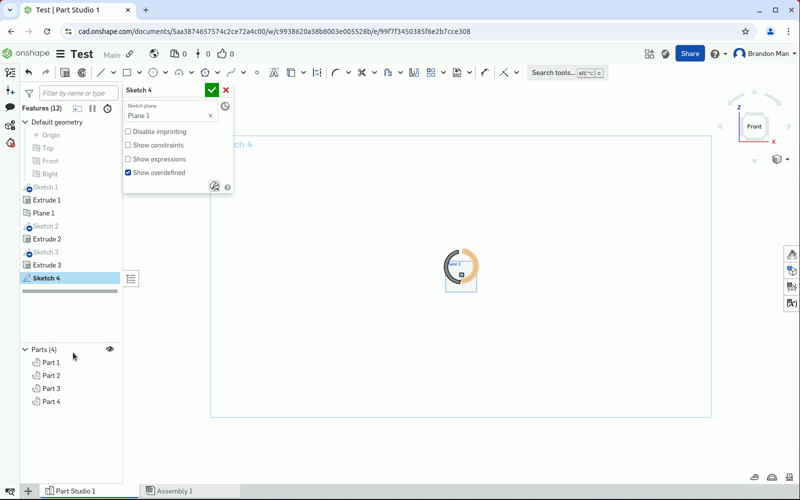
key(y)
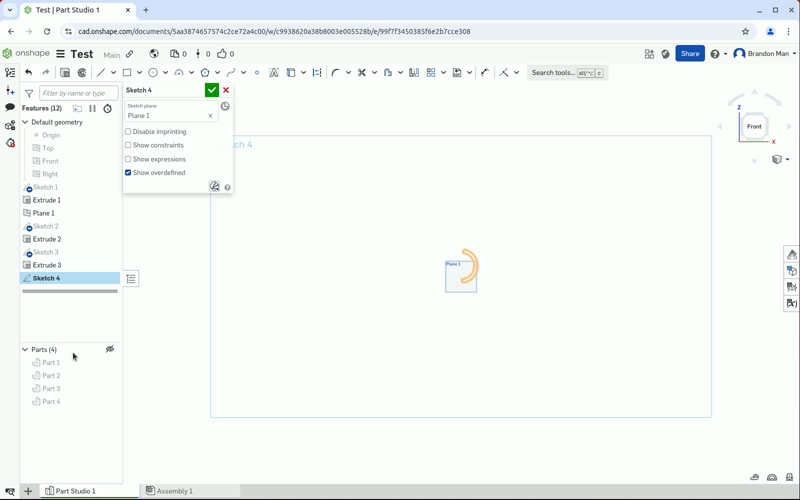
key(a)
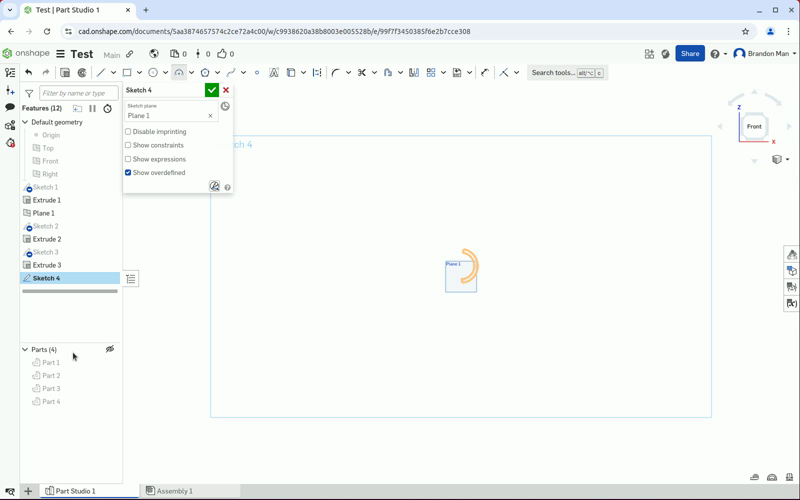
key_down(shift)
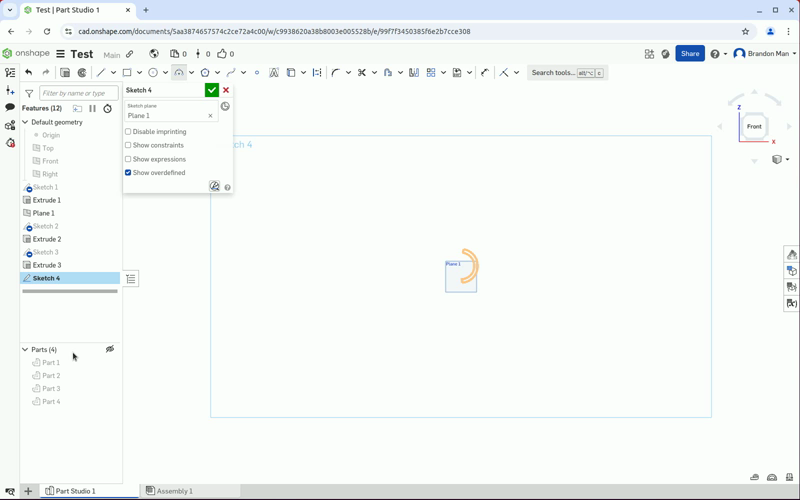
mouse_move(459, 282)
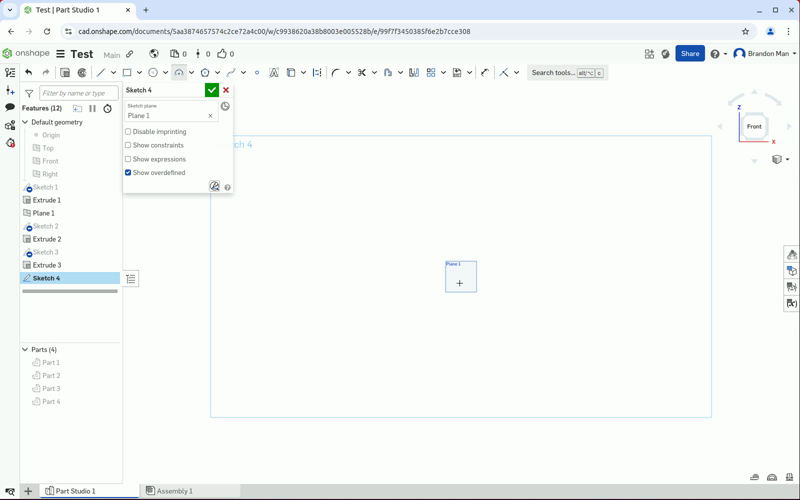
click(459, 282)
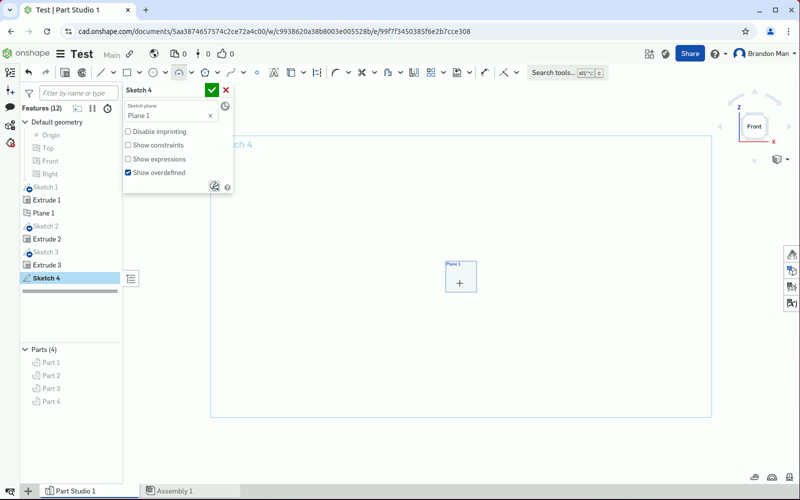
key_up(shift)
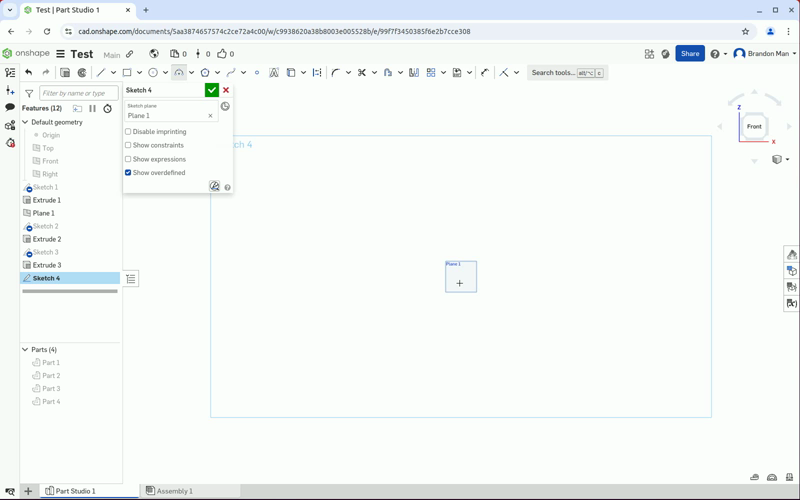
key_down(shift)
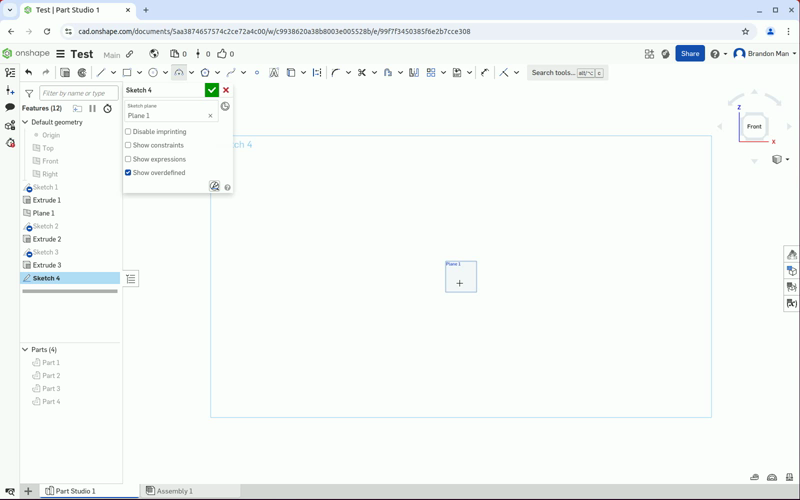
mouse_move(464, 282)
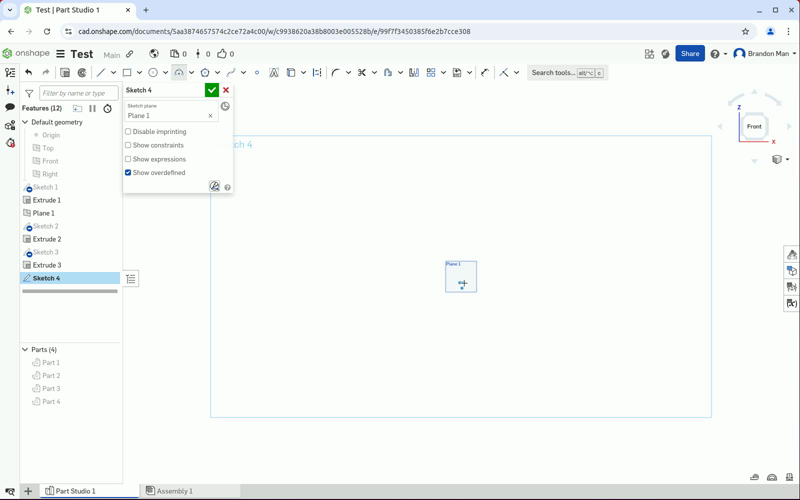
scroll(6)
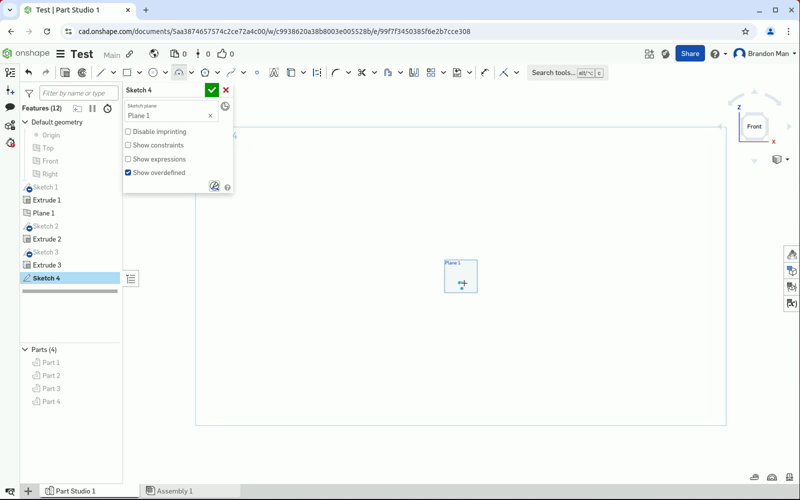
scroll(6)
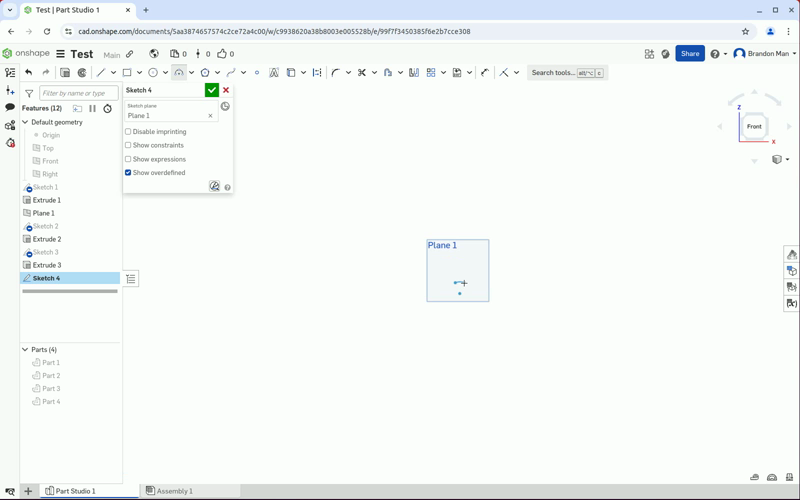
scroll(6)
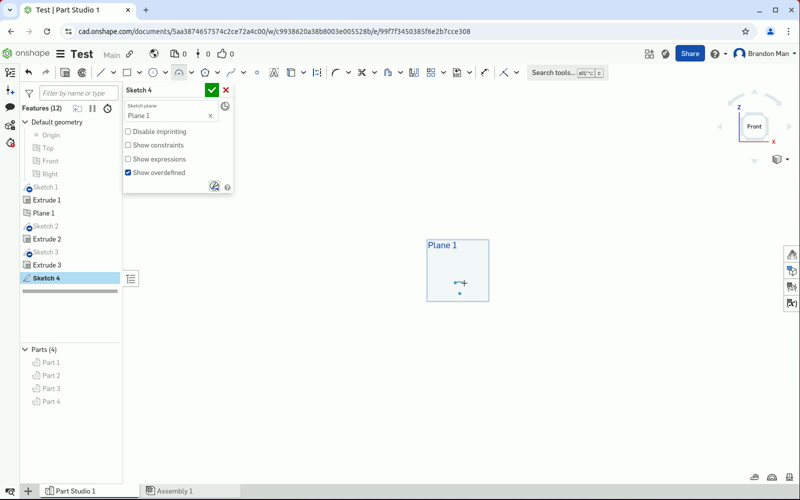
scroll(6)
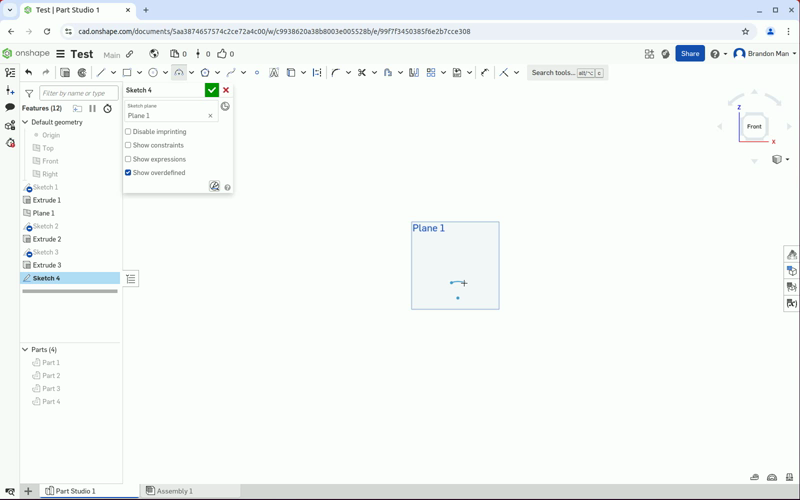
scroll(6)
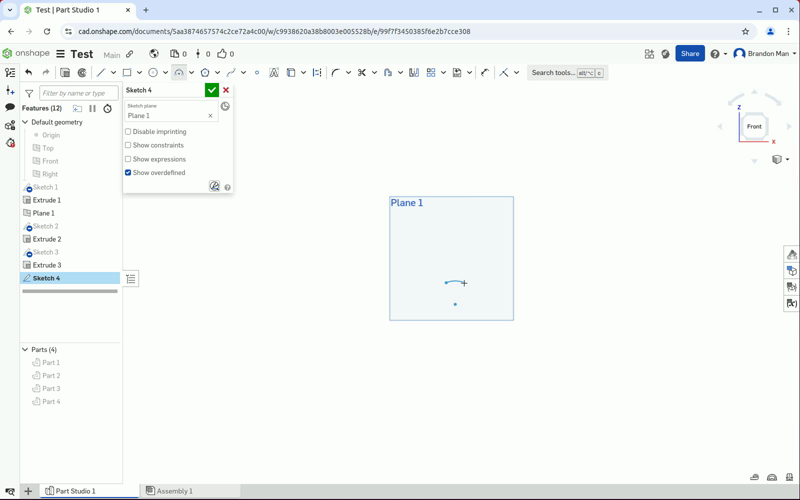
scroll(6)
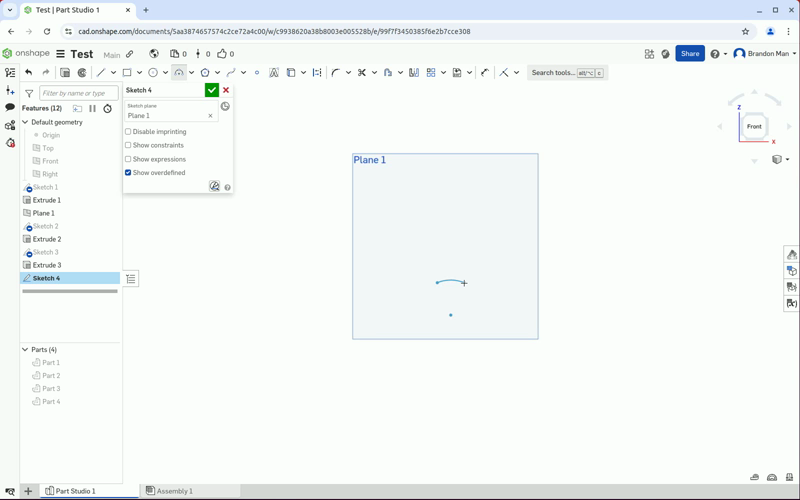
scroll(6)
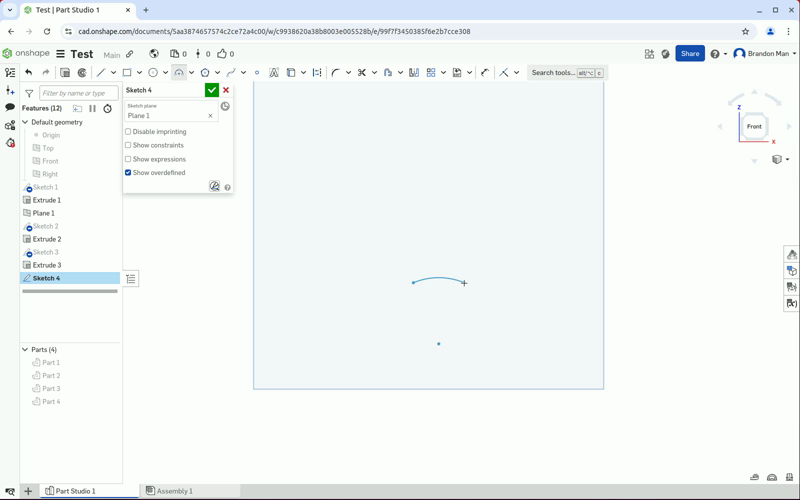
click(464, 282)
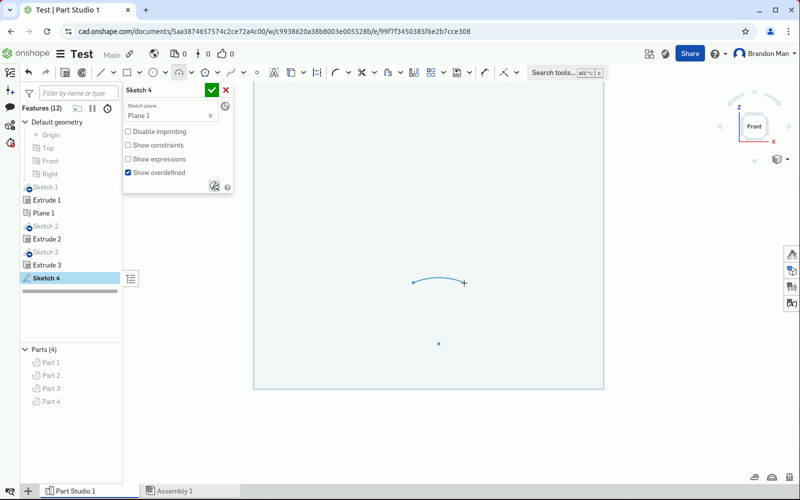
scroll(-6)
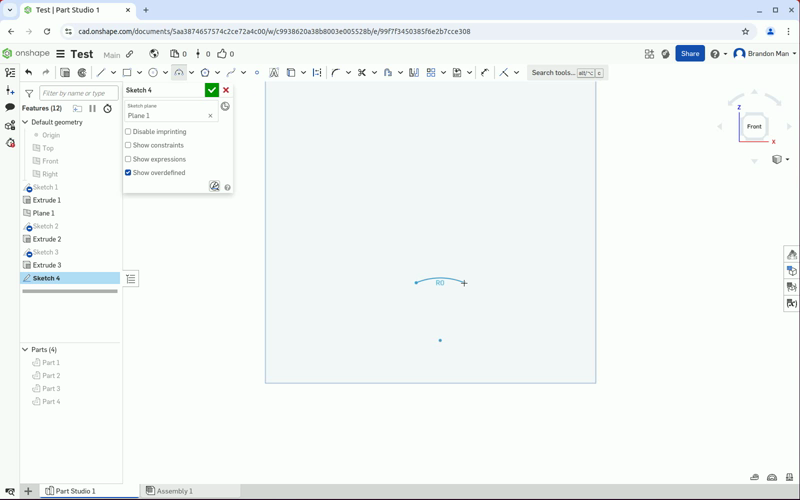
scroll(-6)
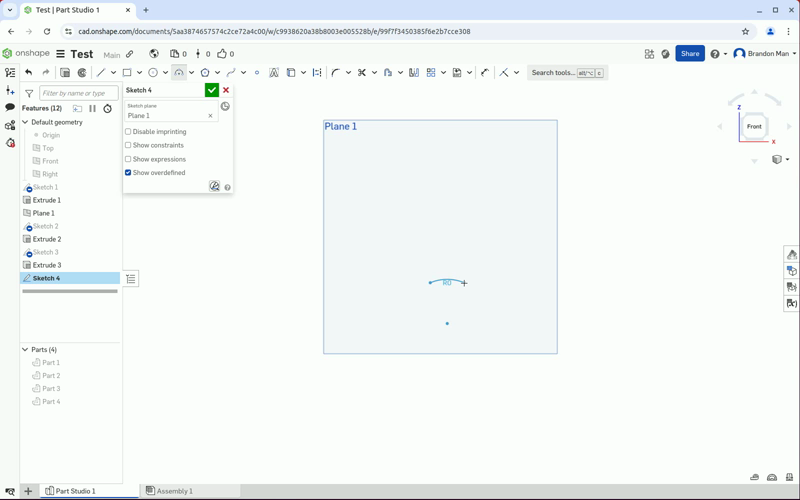
scroll(-6)
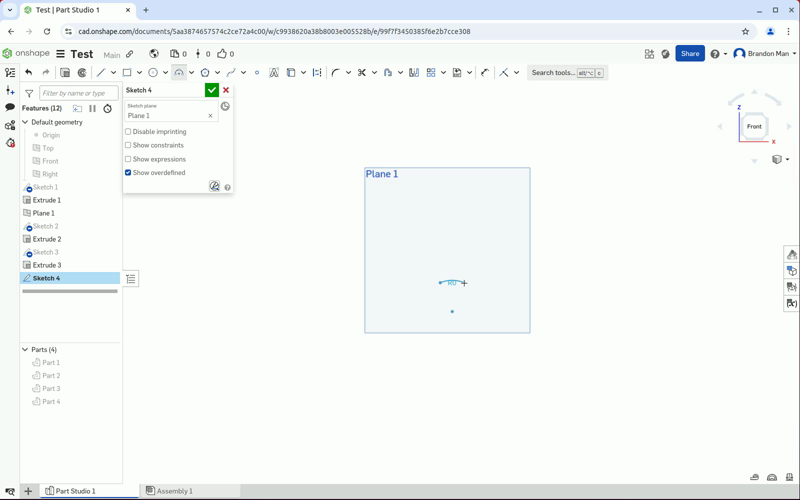
scroll(-6)
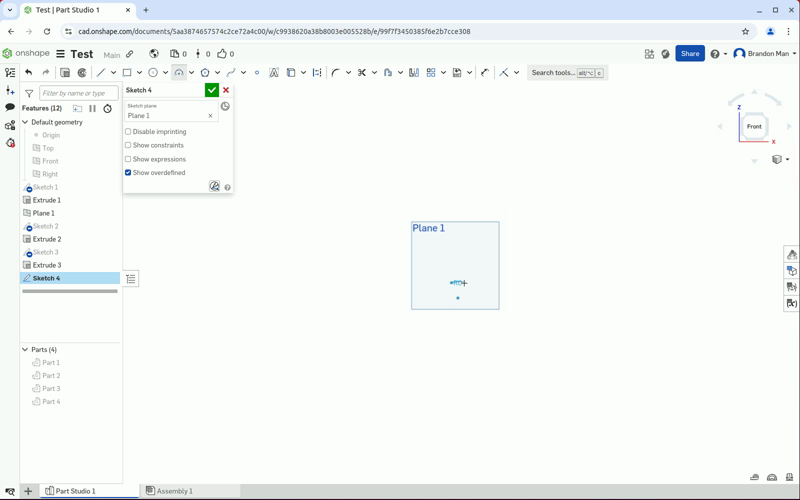
scroll(-6)
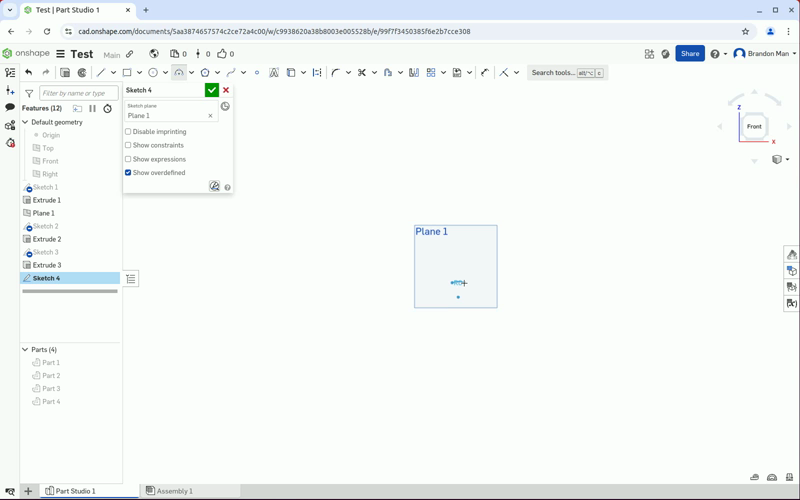
scroll(-6)
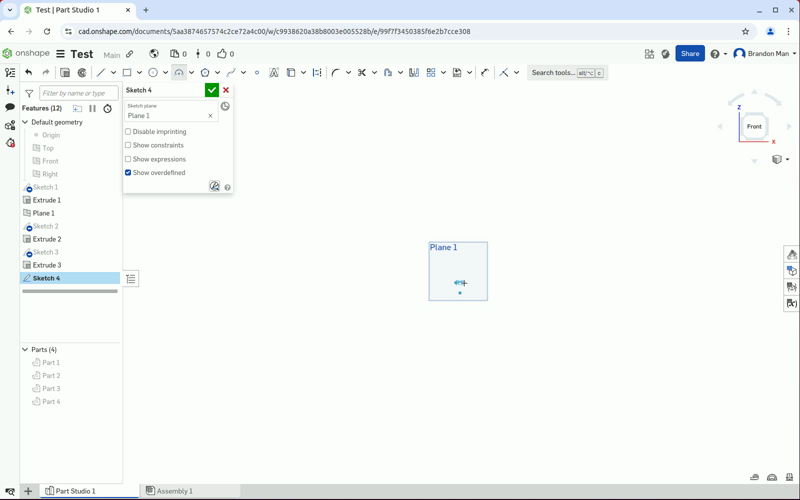
scroll(-6)
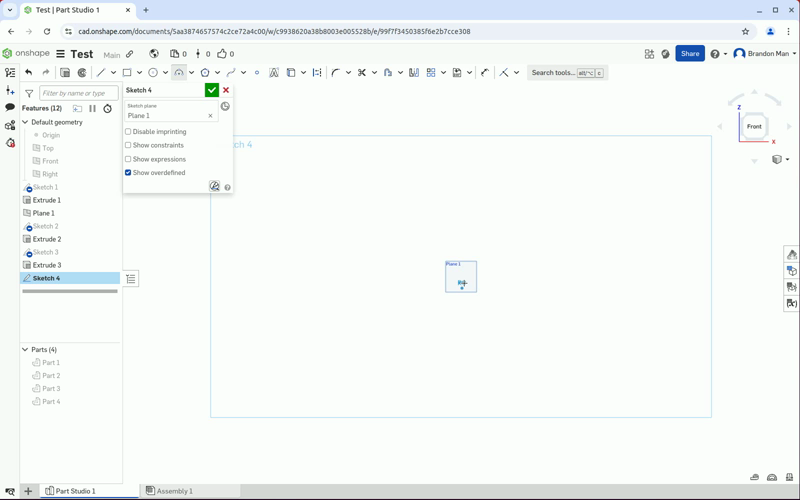
mouse_move(461, 283)
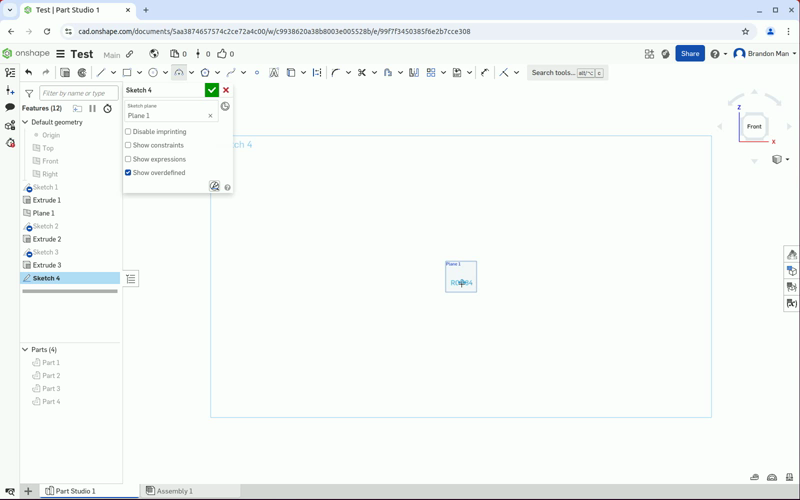
scroll(6)
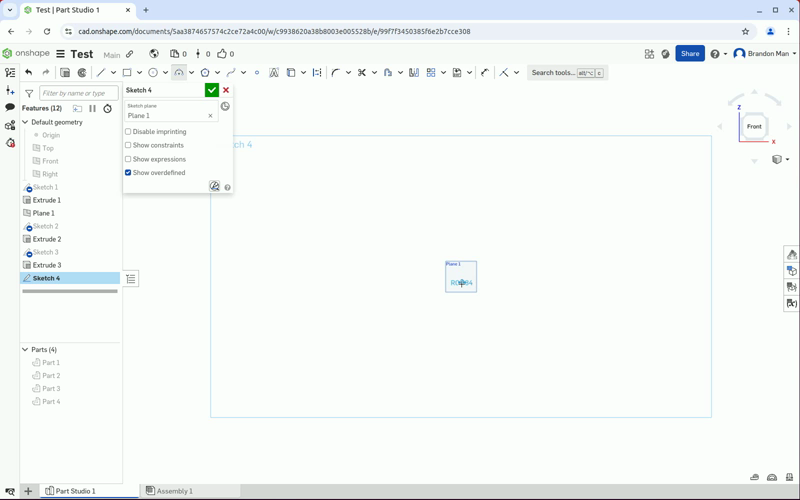
scroll(6)
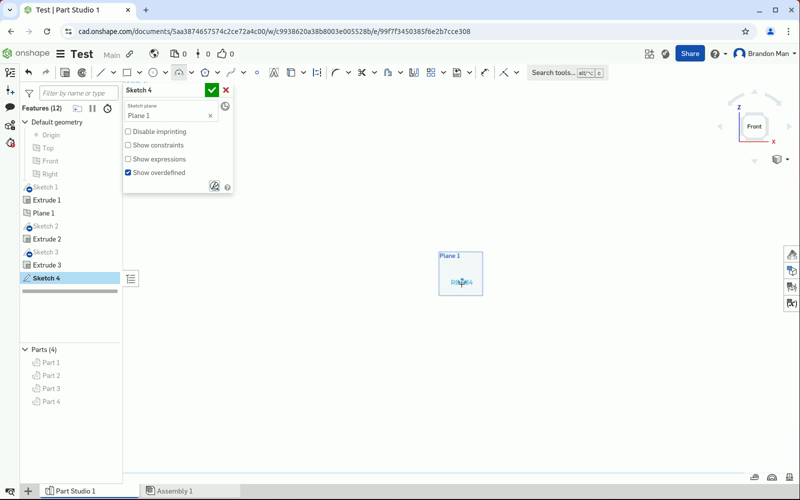
scroll(6)
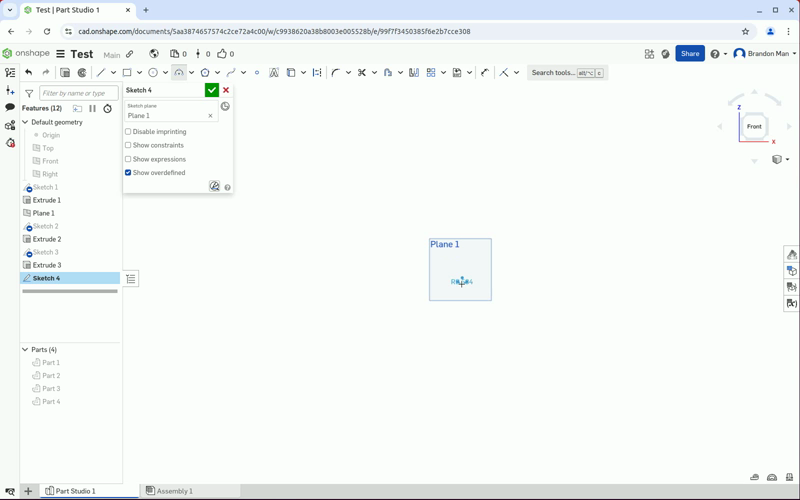
scroll(6)
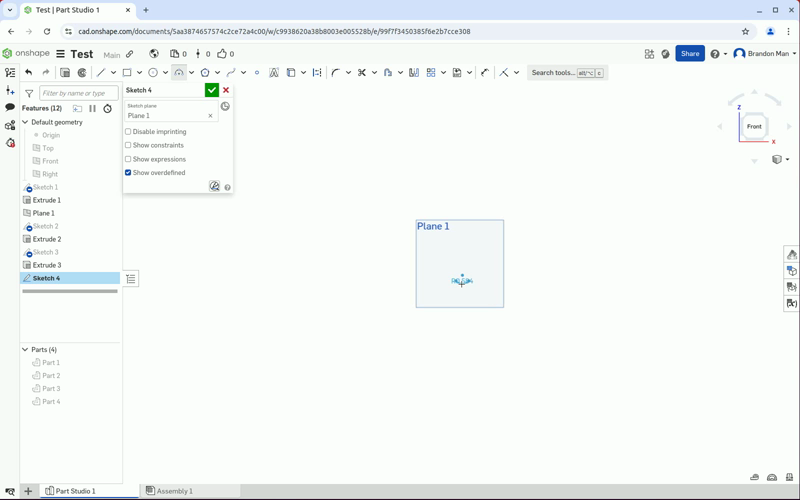
scroll(6)
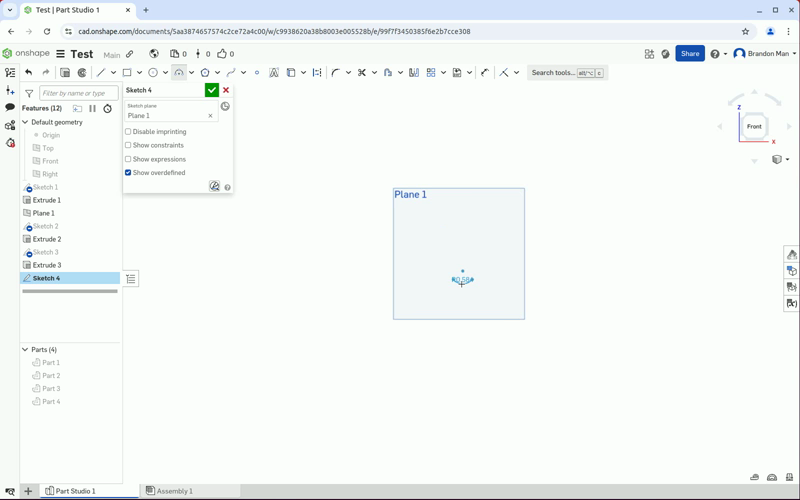
scroll(6)
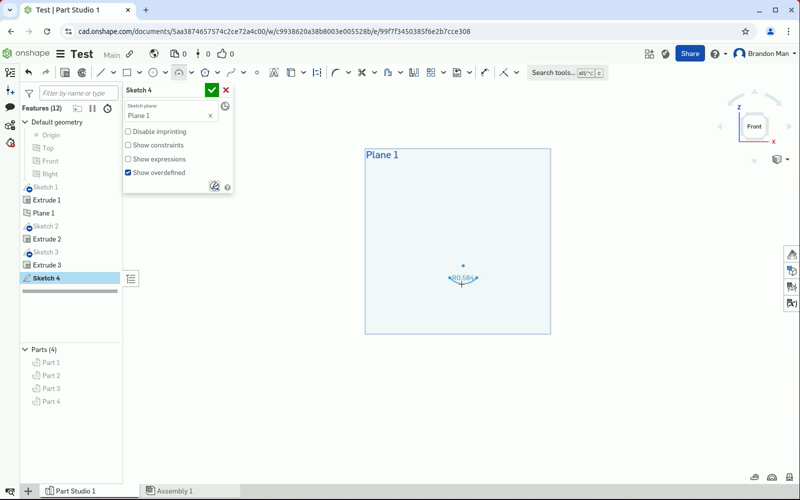
scroll(6)
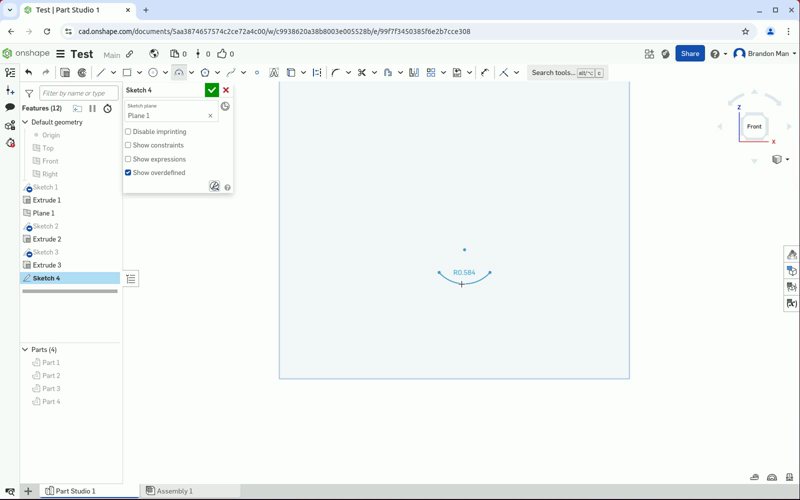
click(461, 283)
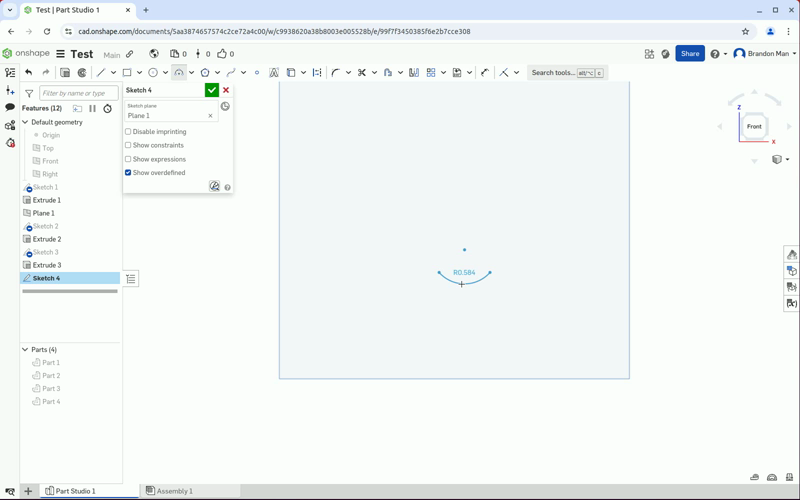
scroll(-6)
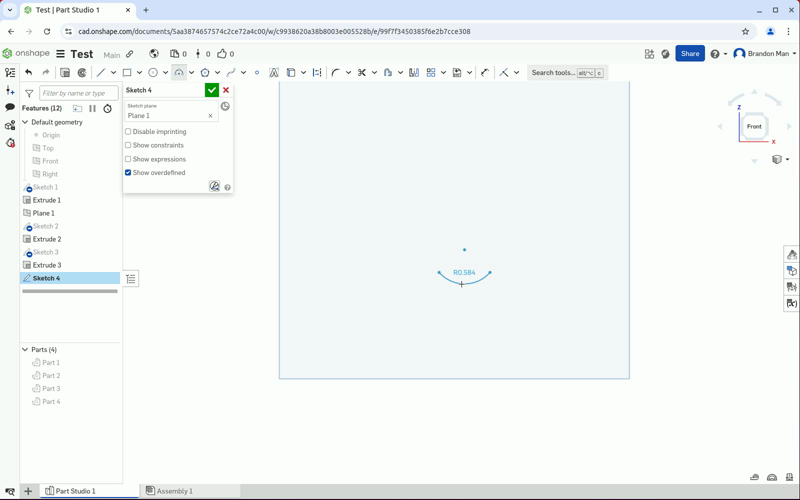
scroll(-6)
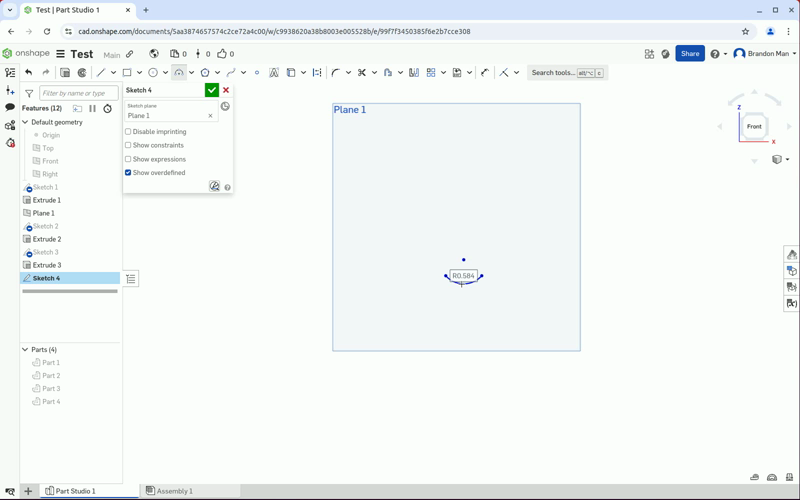
scroll(-6)
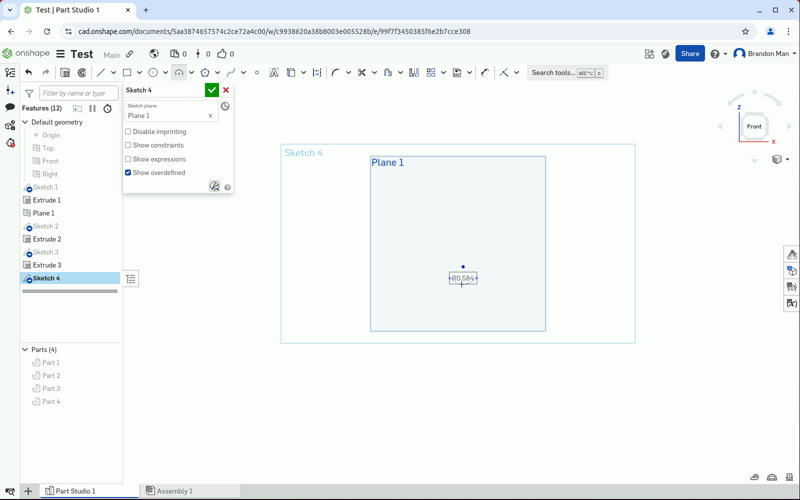
scroll(-6)
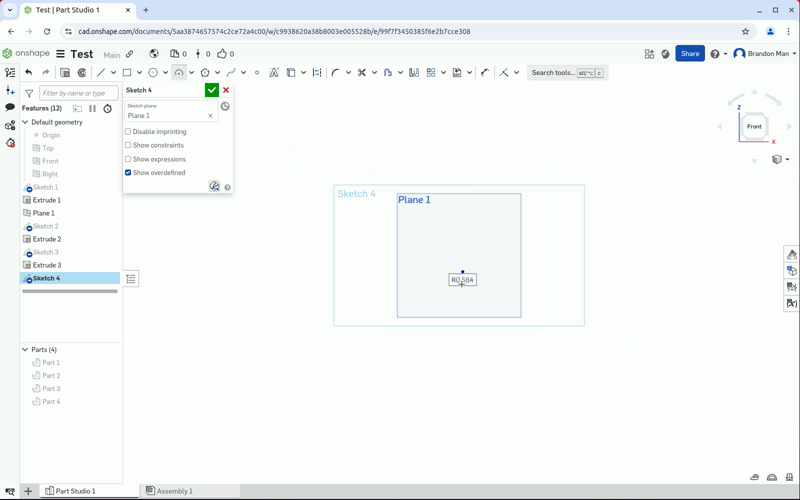
scroll(-6)
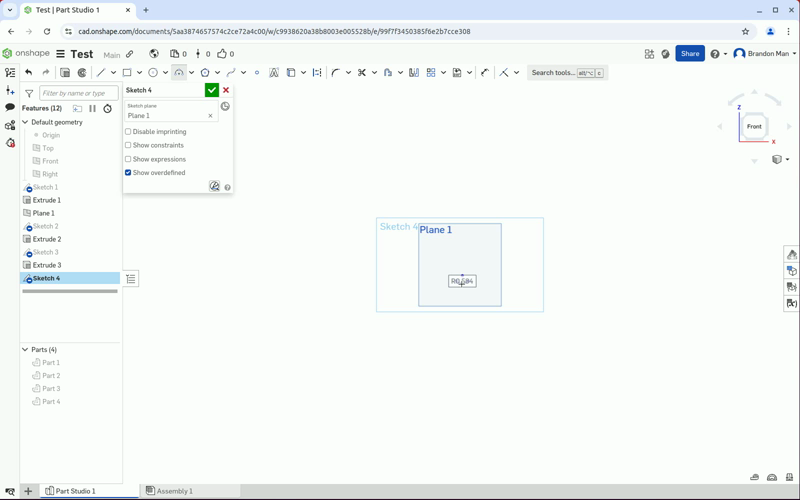
scroll(-6)
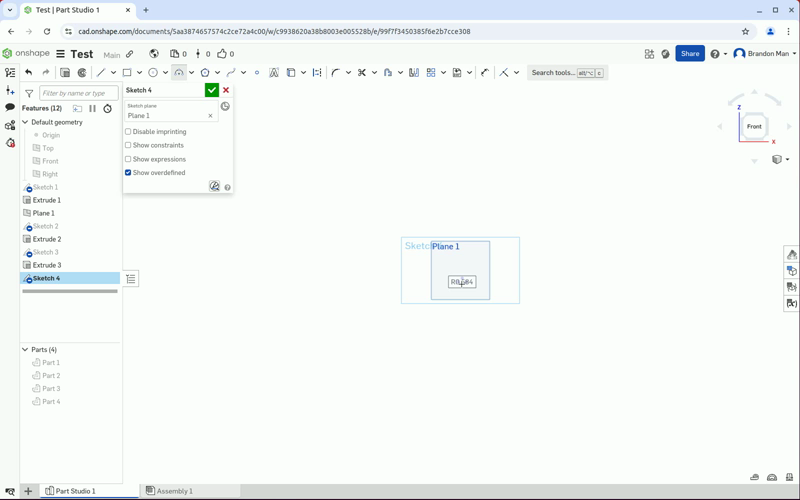
scroll(-6)
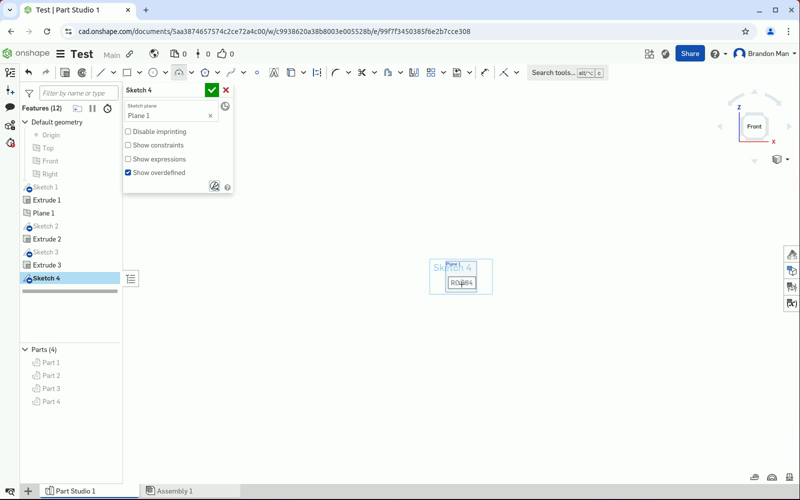
key_up(shift)
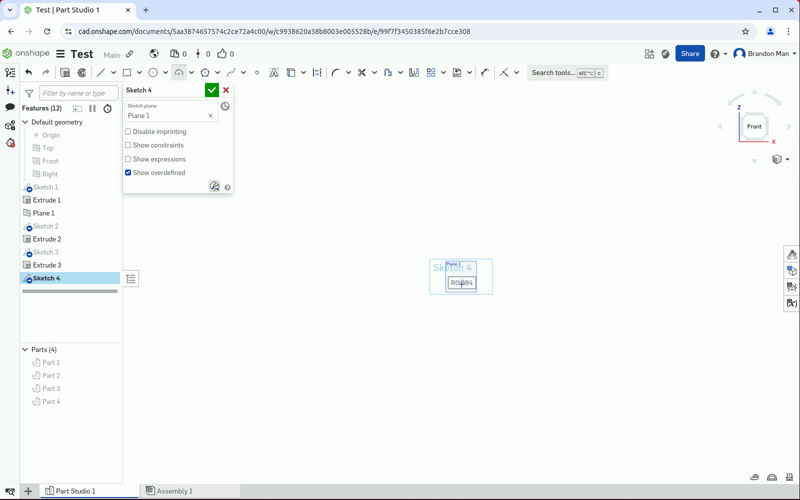
key(esc)
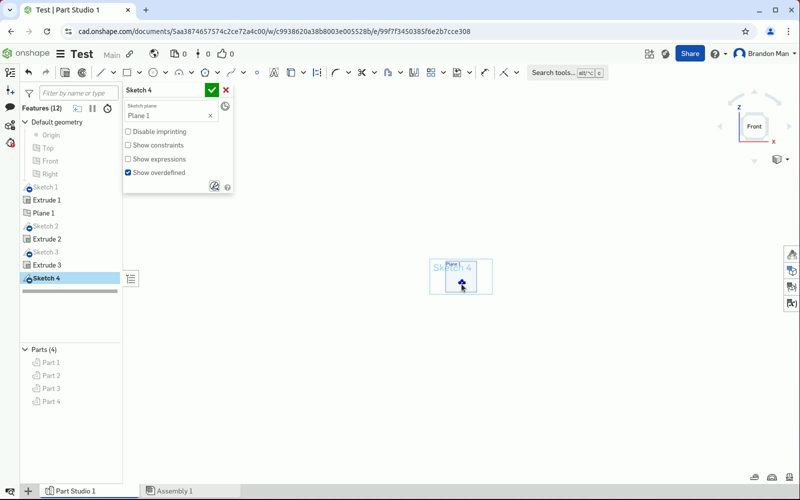
key(l)
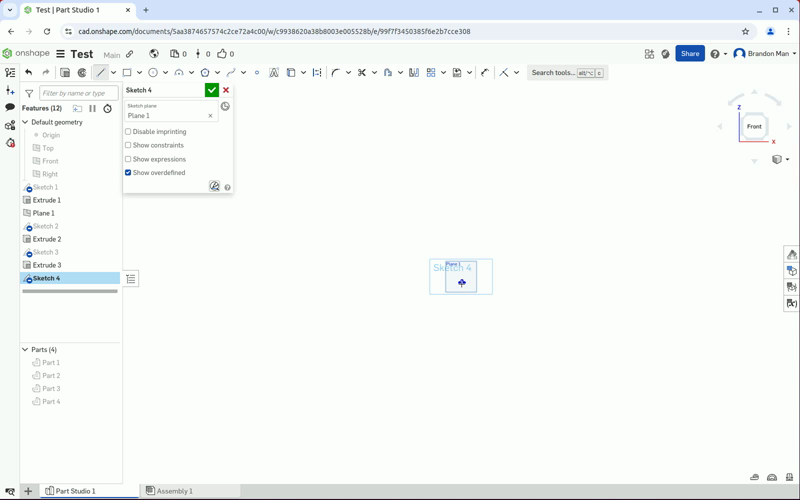
mouse_move(464, 282)
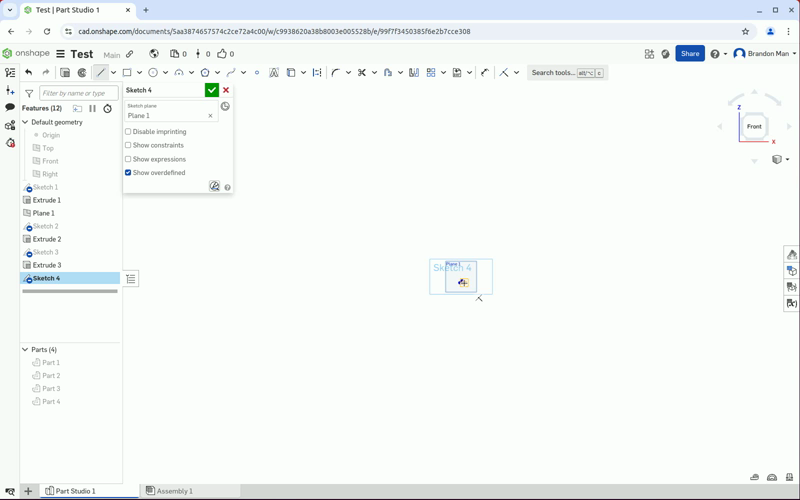
scroll(6)
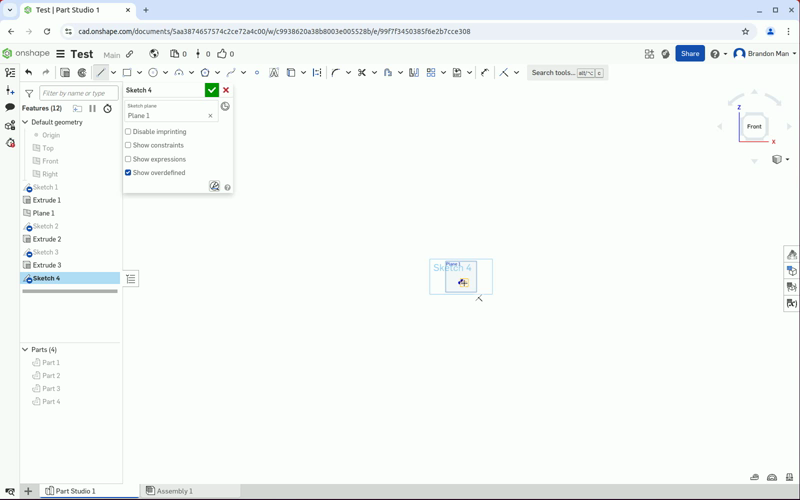
scroll(6)
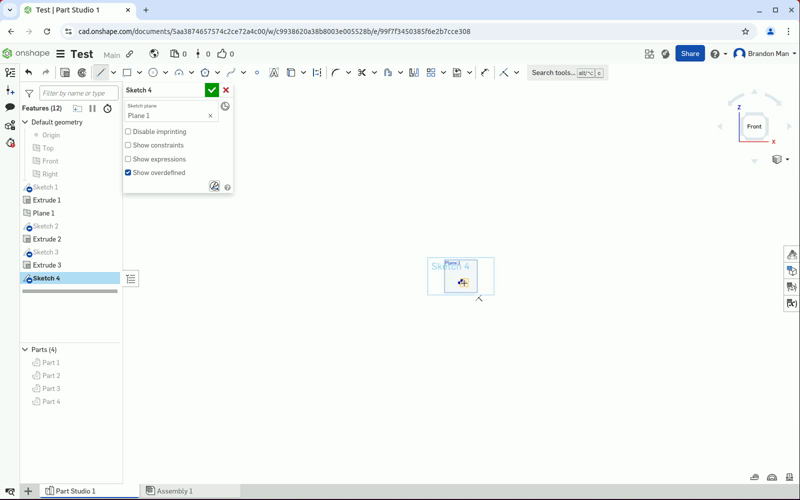
scroll(6)
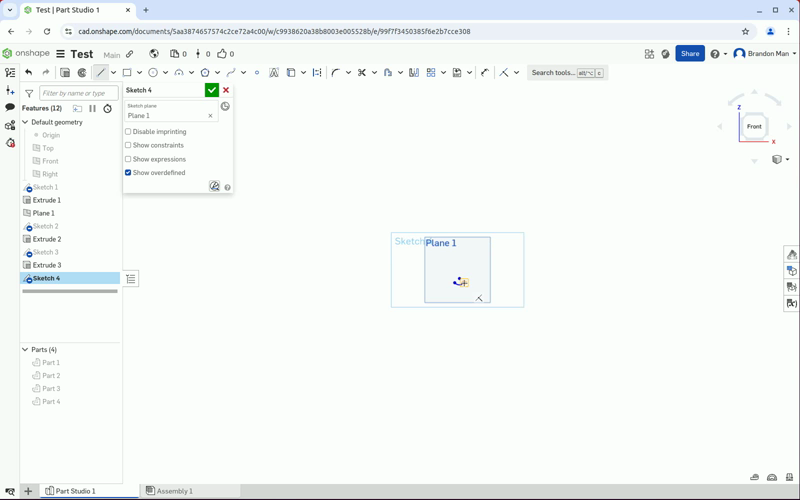
scroll(6)
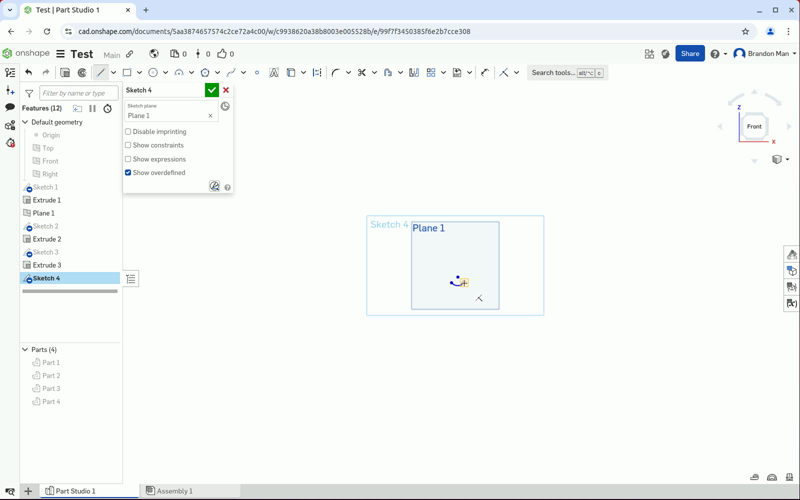
scroll(6)
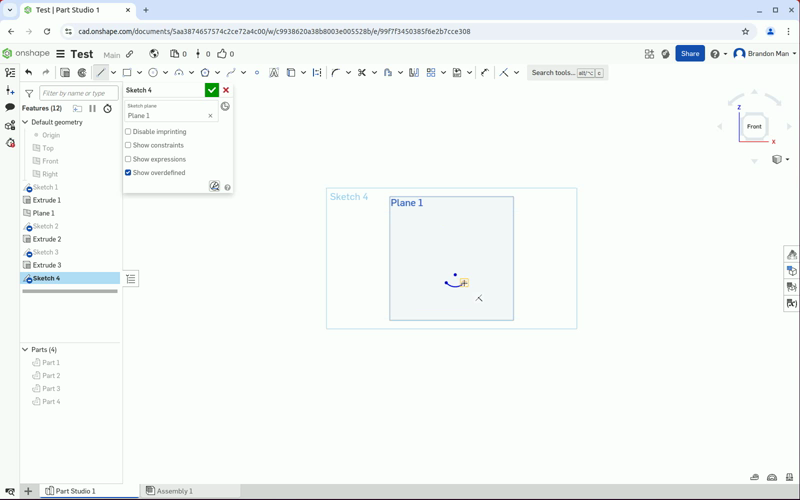
scroll(6)
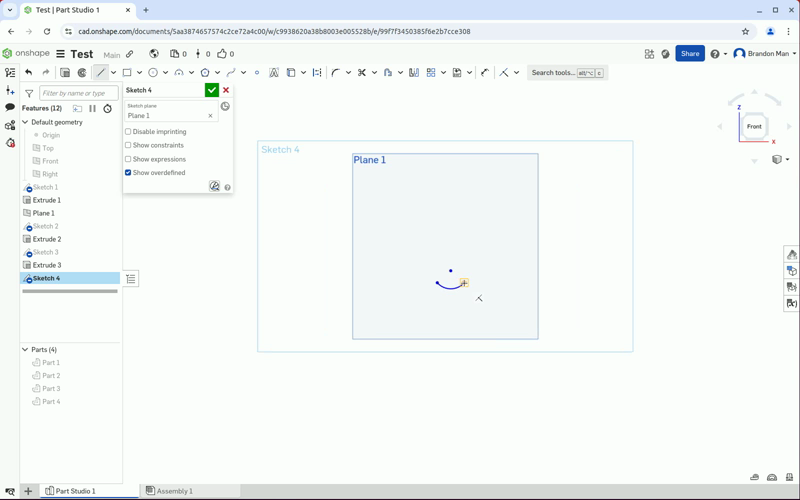
scroll(6)
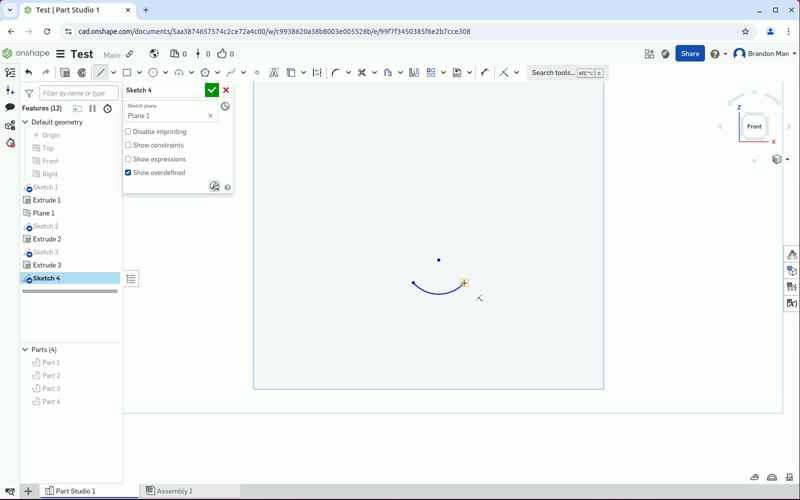
click(464, 282)
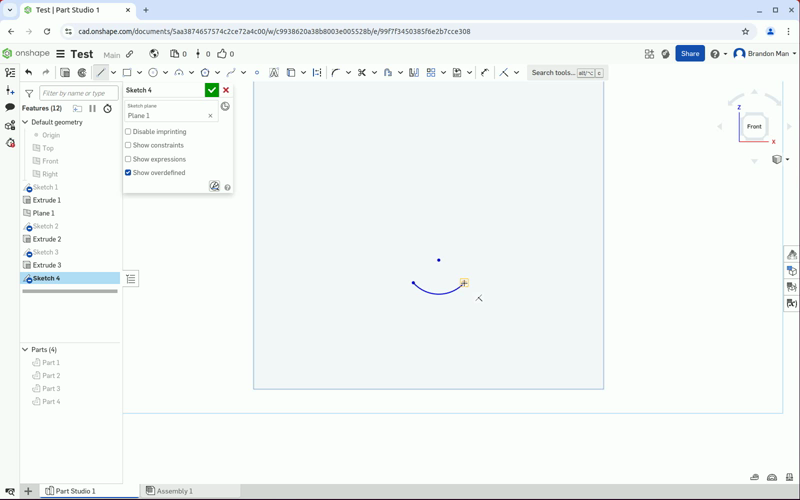
scroll(-6)
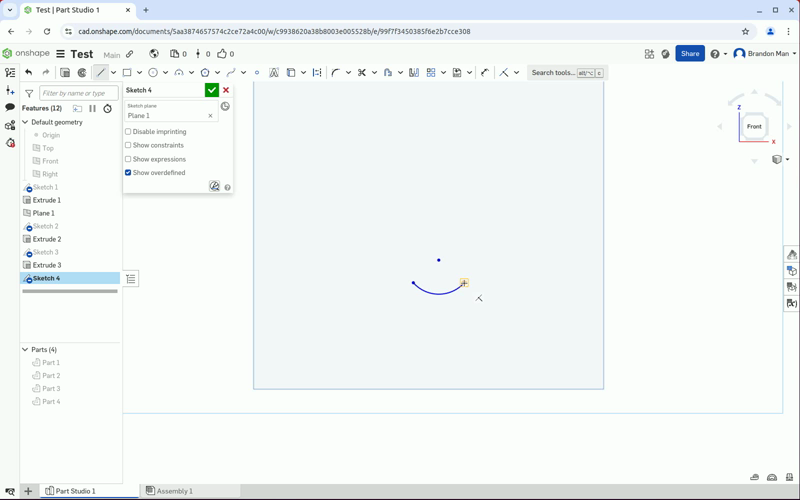
scroll(-6)
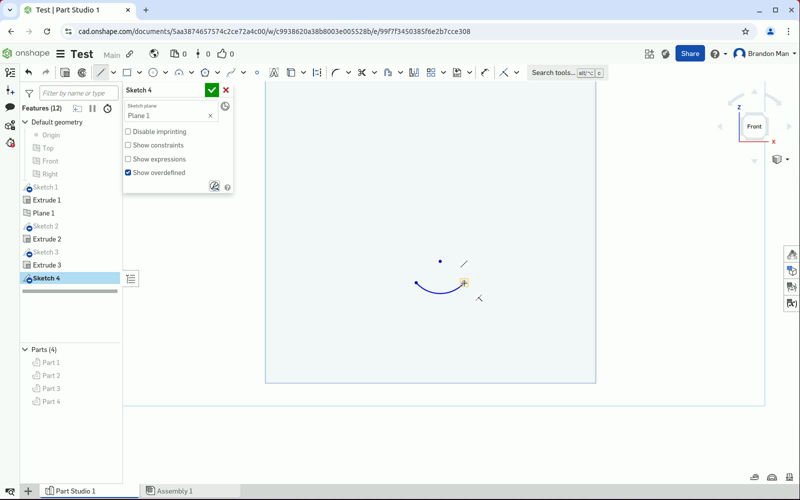
scroll(-6)
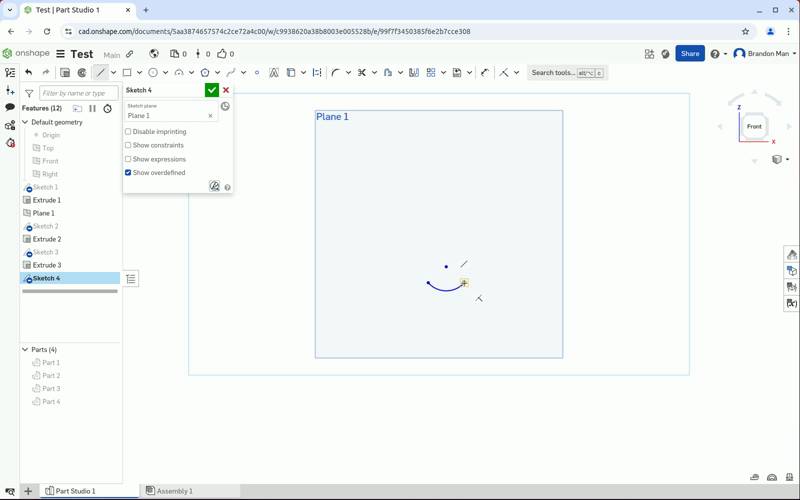
scroll(-6)
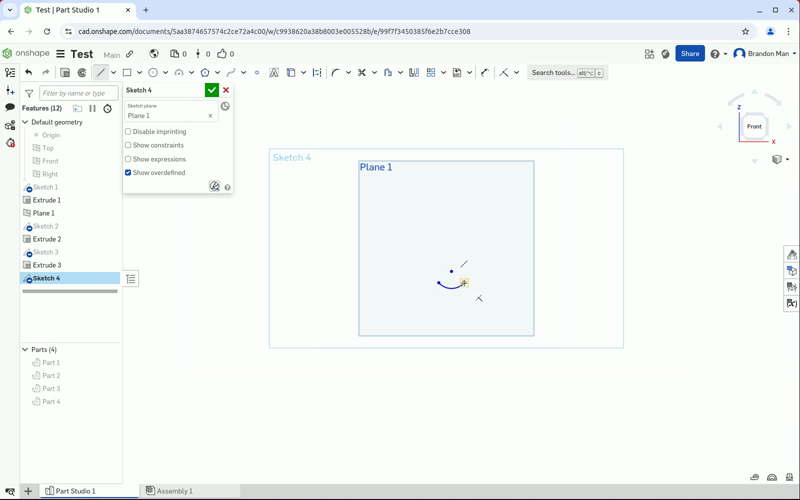
scroll(-6)
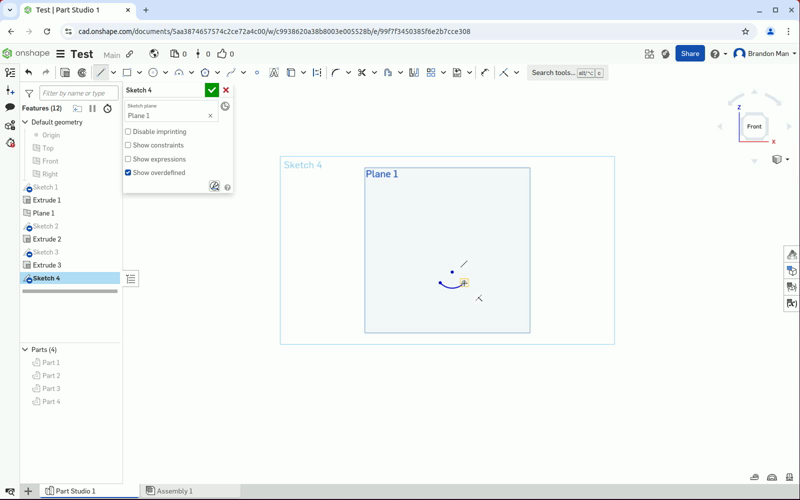
scroll(-6)
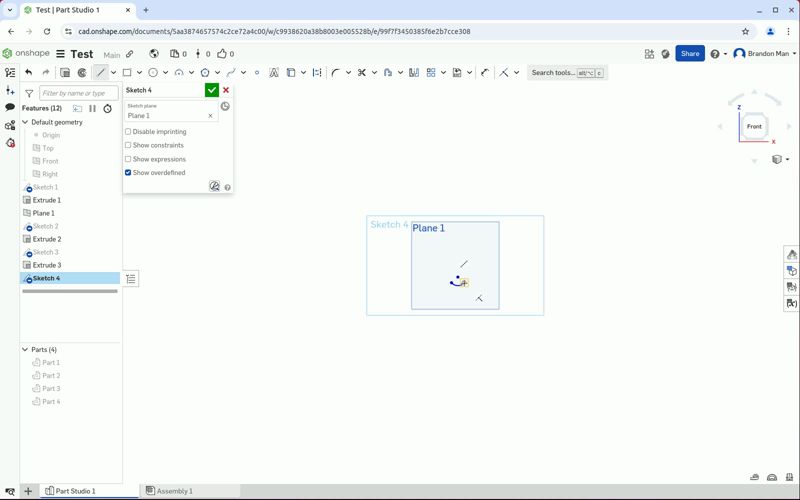
scroll(-6)
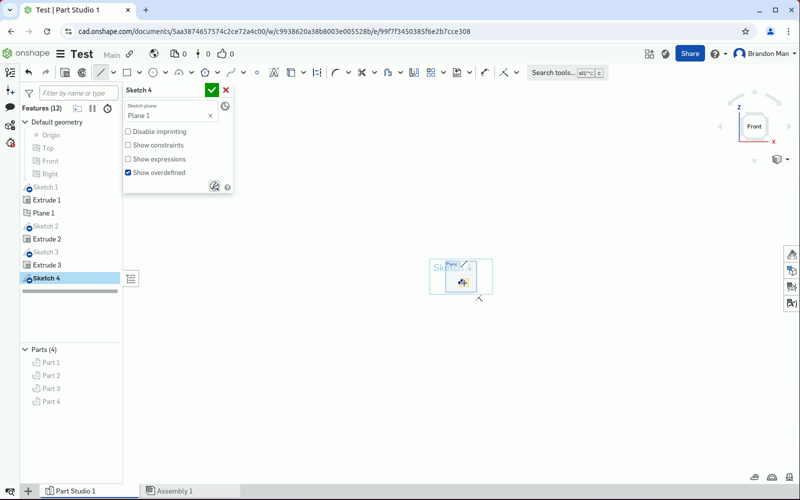
key_down(shift)
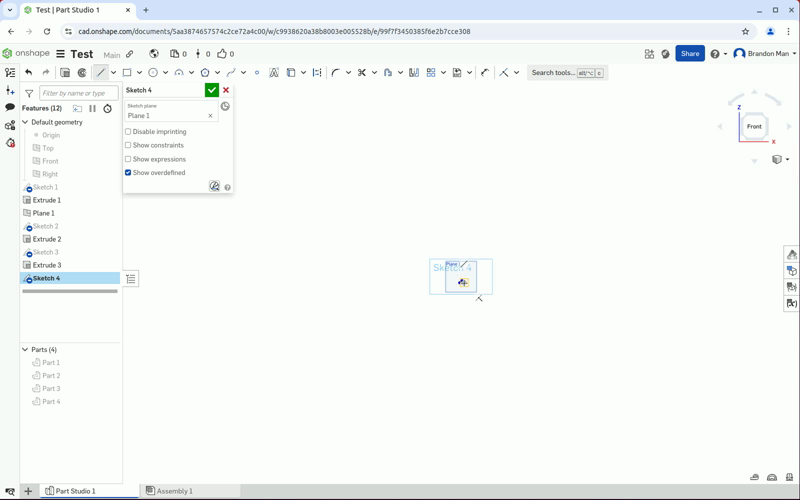
mouse_move(494, 282)
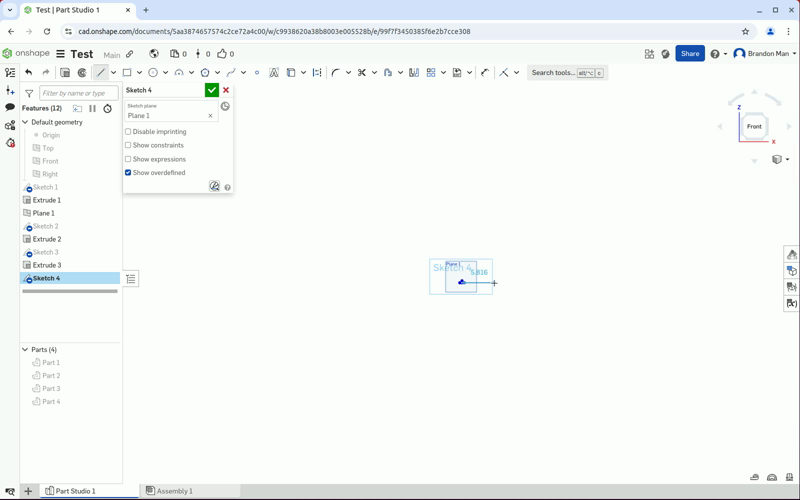
mouse_move(464, 278)
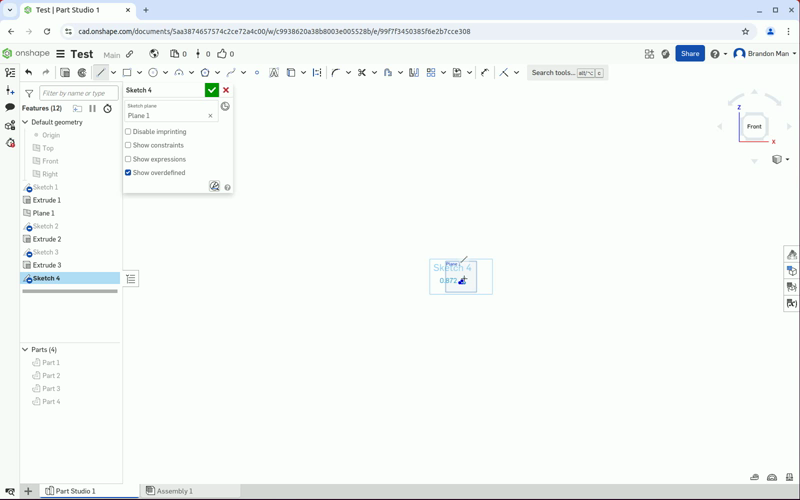
scroll(6)
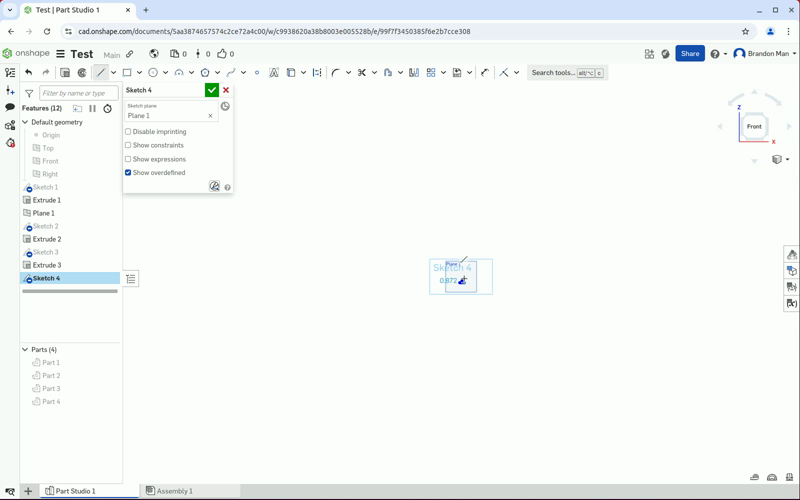
scroll(6)
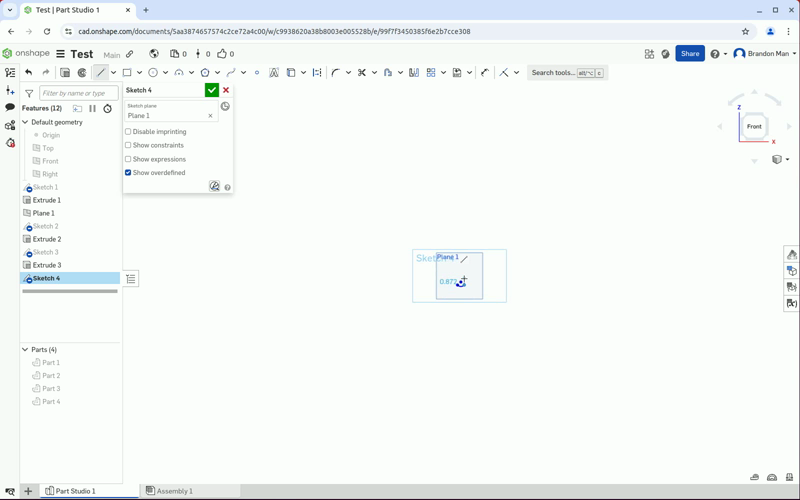
scroll(6)
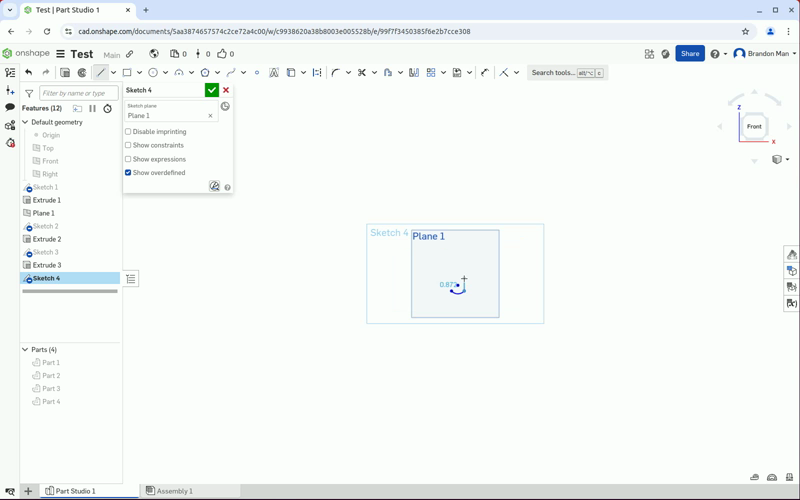
scroll(6)
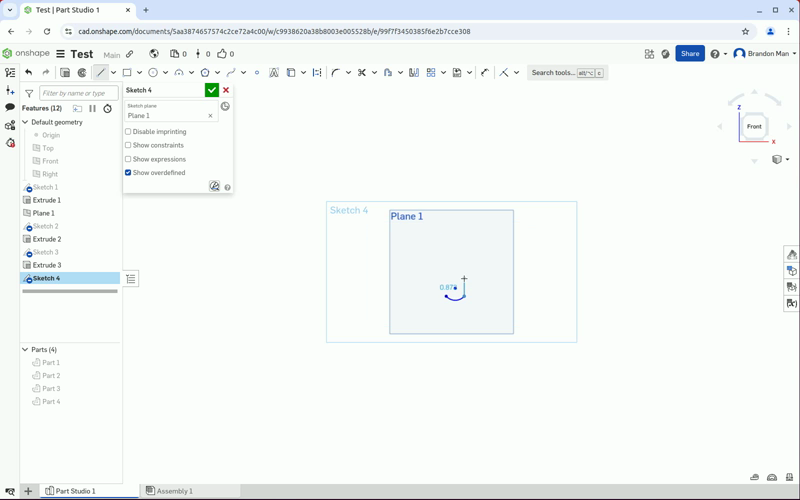
scroll(6)
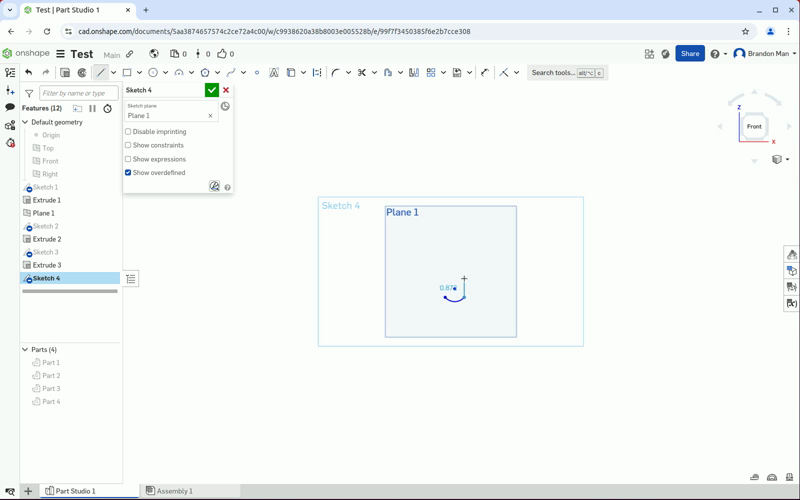
scroll(6)
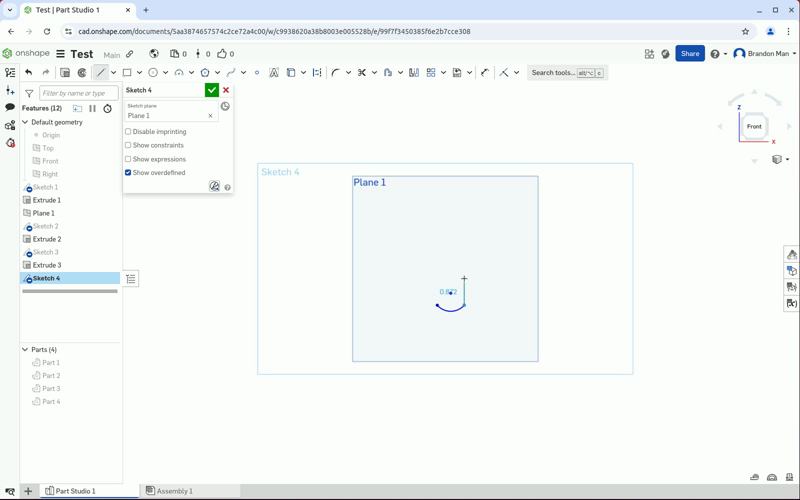
scroll(6)
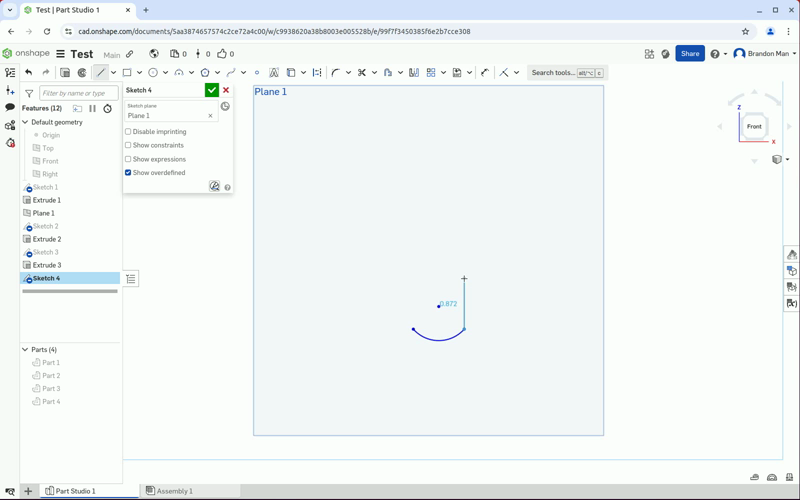
click(464, 278)
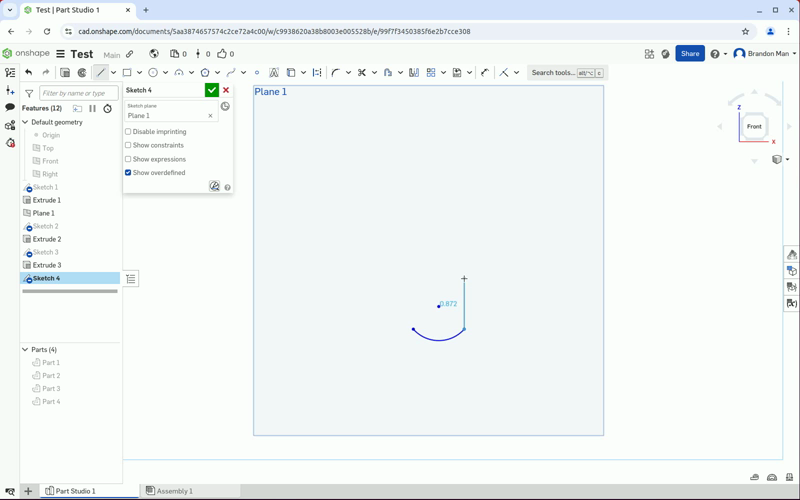
scroll(-6)
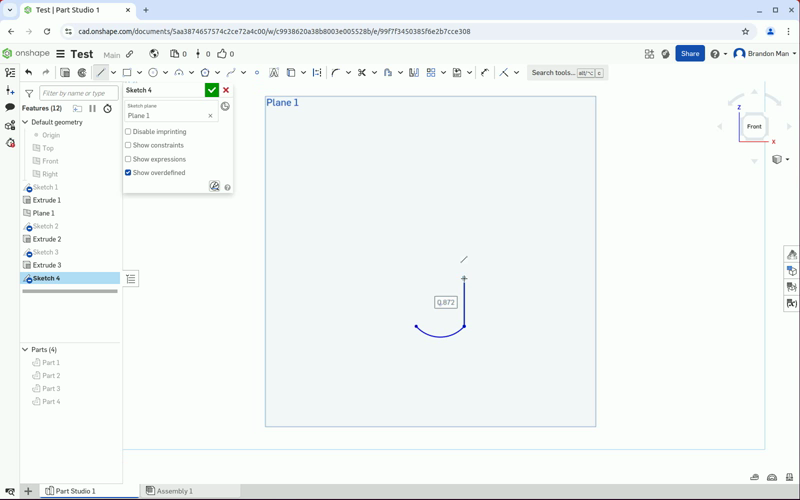
scroll(-6)
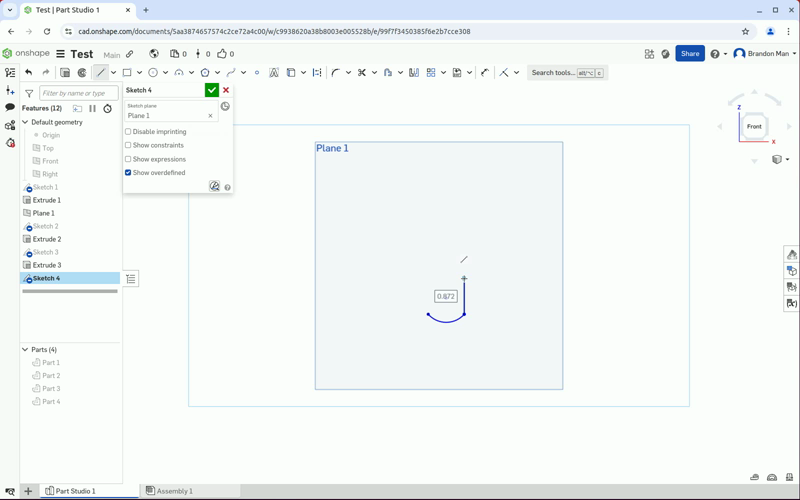
scroll(-6)
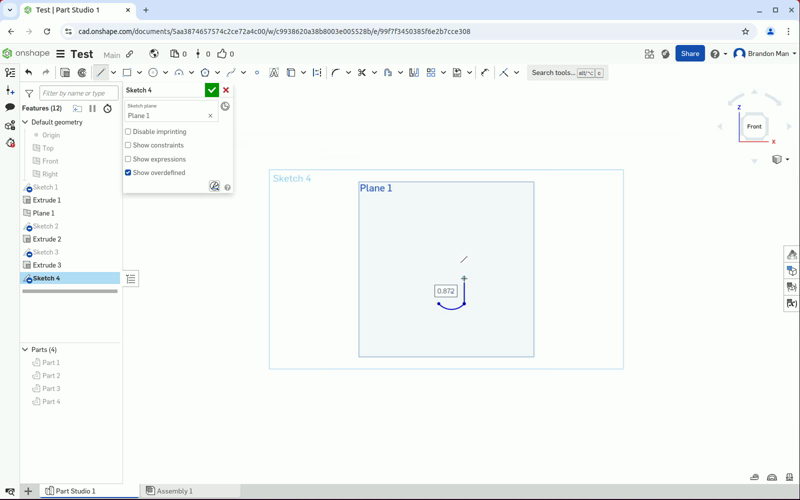
scroll(-6)
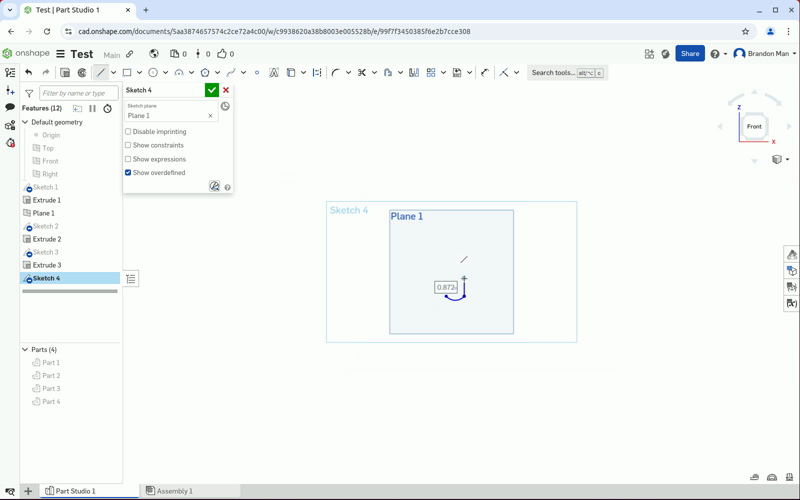
scroll(-6)
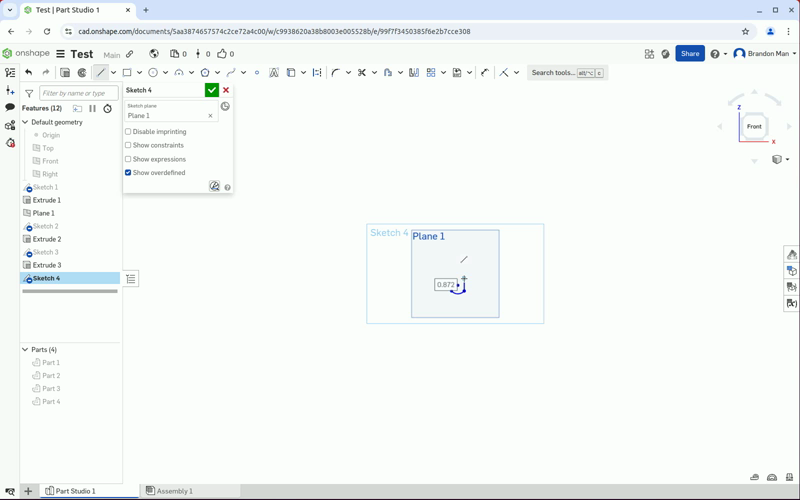
scroll(-6)
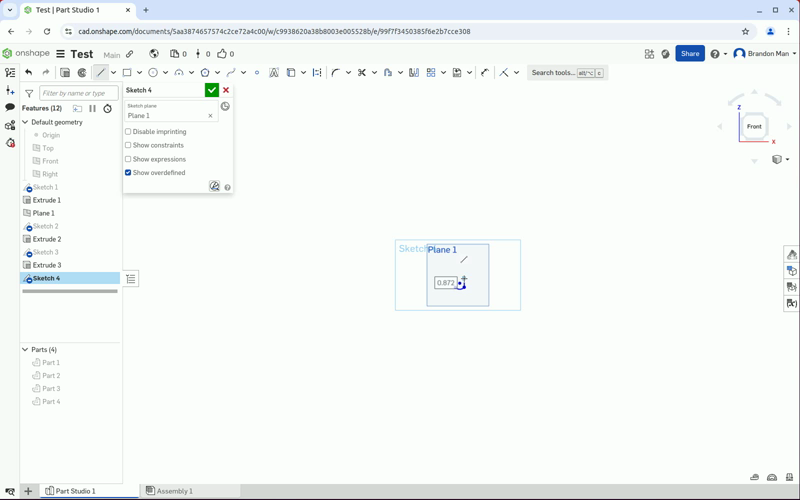
scroll(-6)
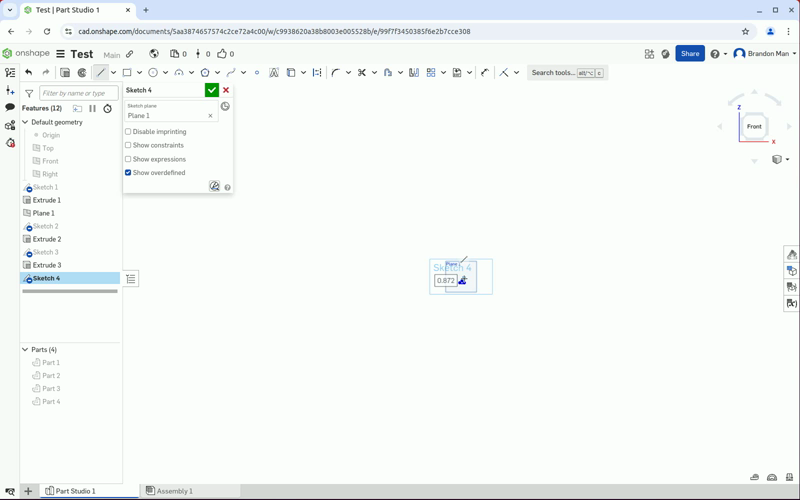
key_up(shift)
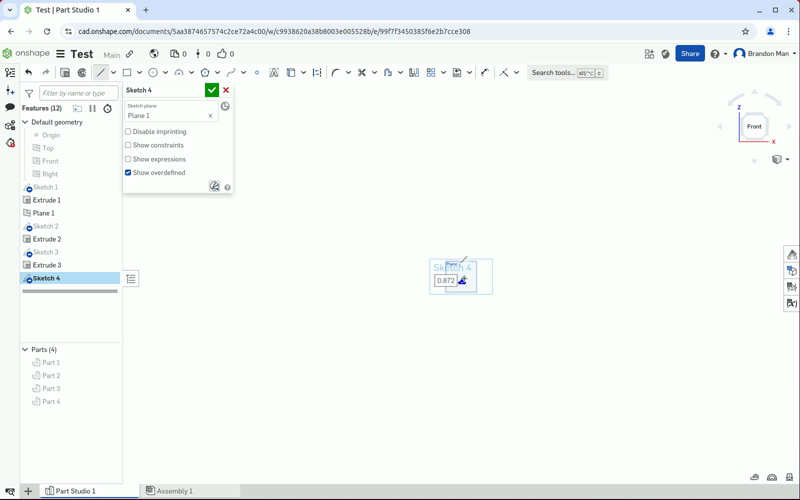
key_down(shift)
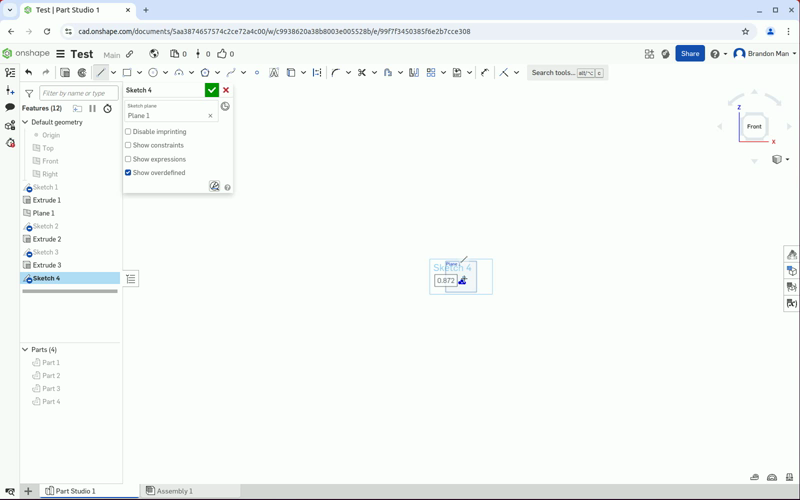
mouse_move(494, 278)
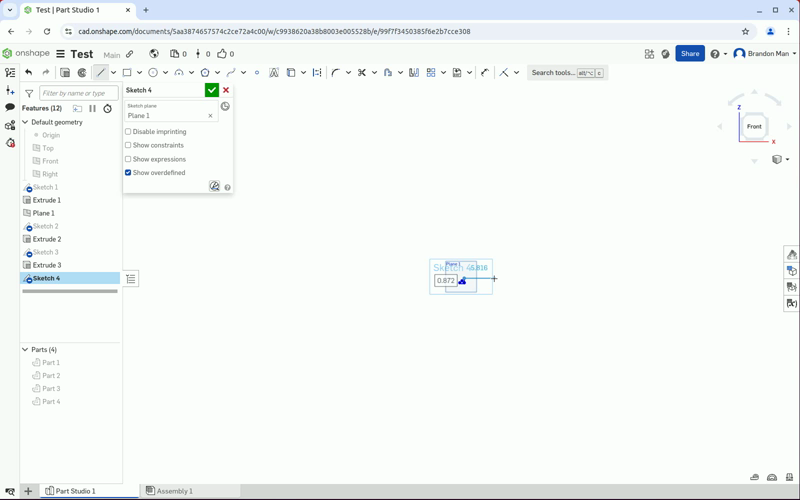
mouse_move(461, 278)
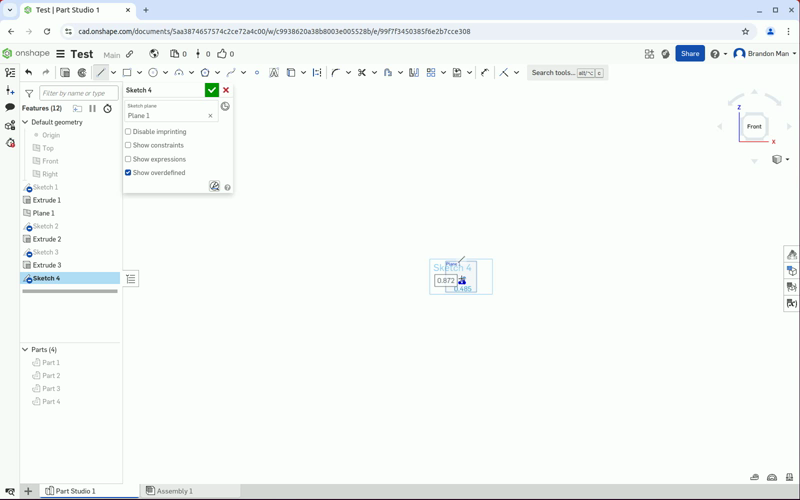
scroll(6)
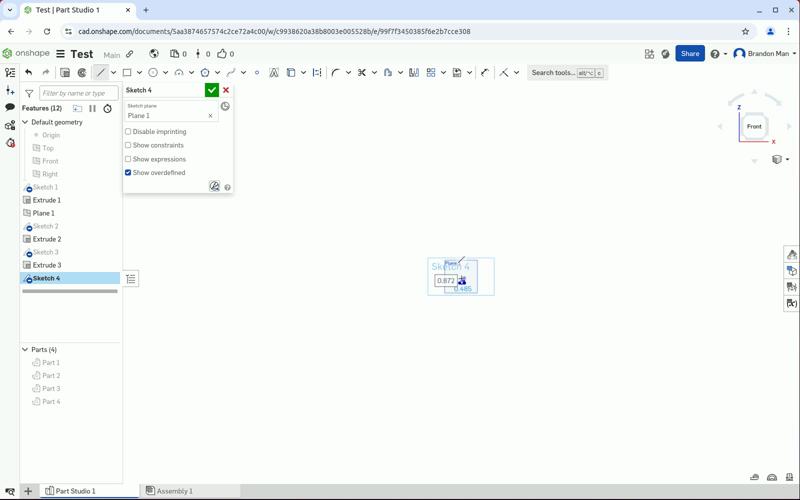
scroll(6)
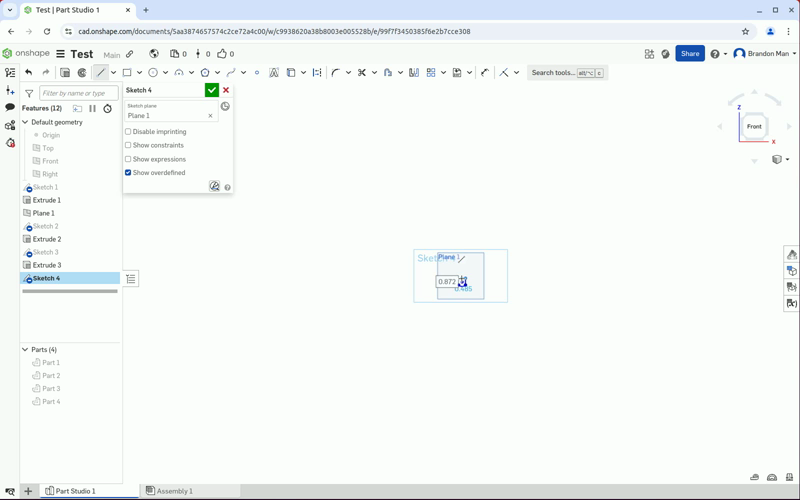
scroll(6)
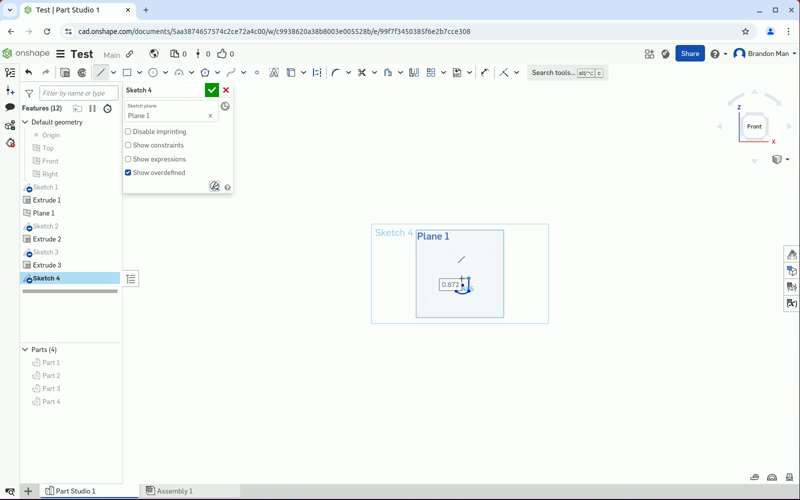
scroll(6)
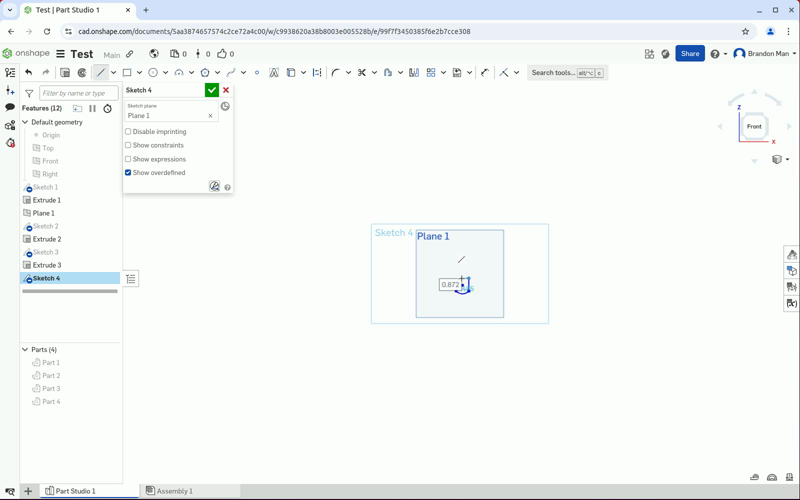
scroll(6)
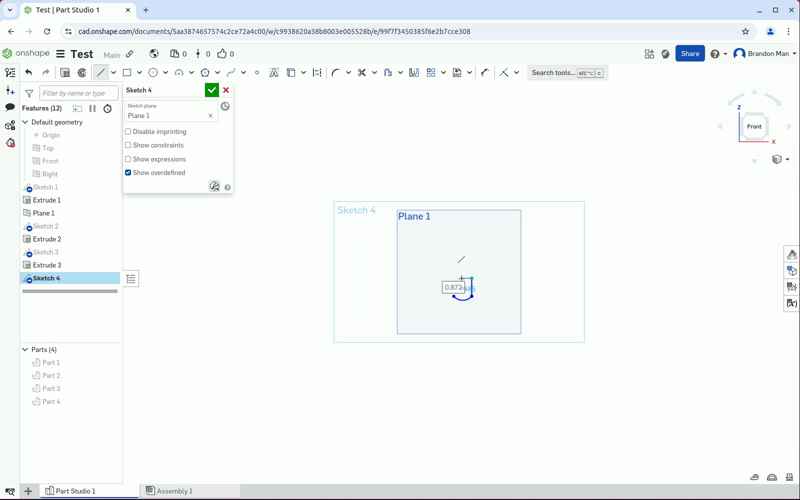
scroll(6)
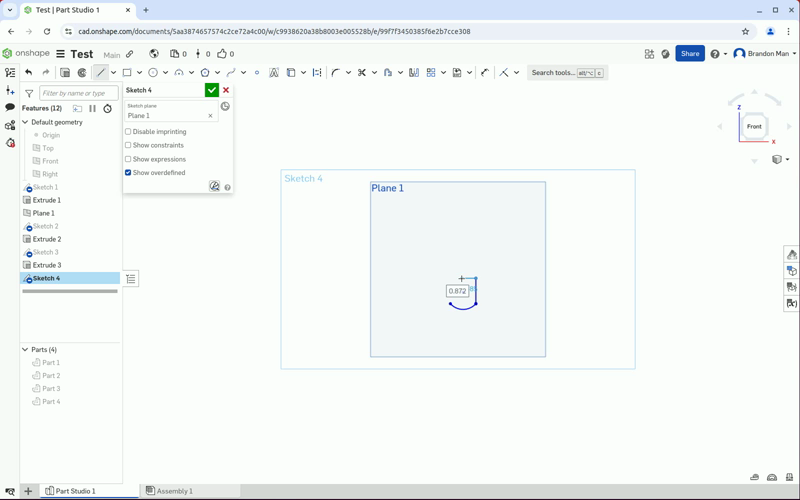
scroll(6)
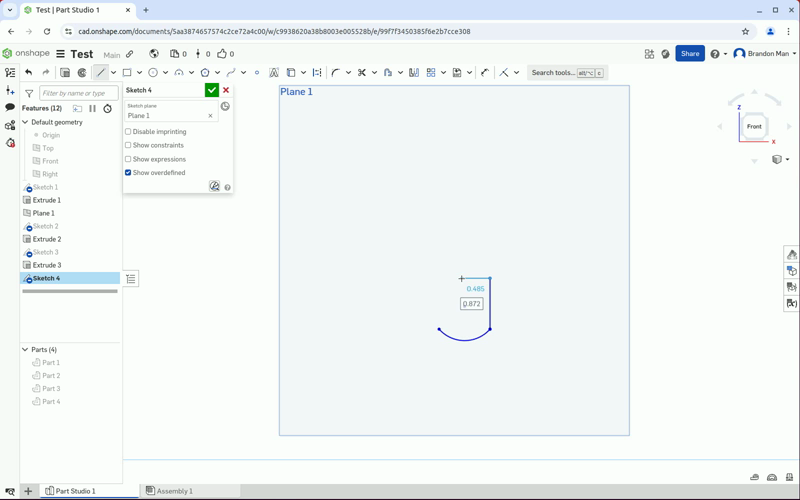
click(461, 278)
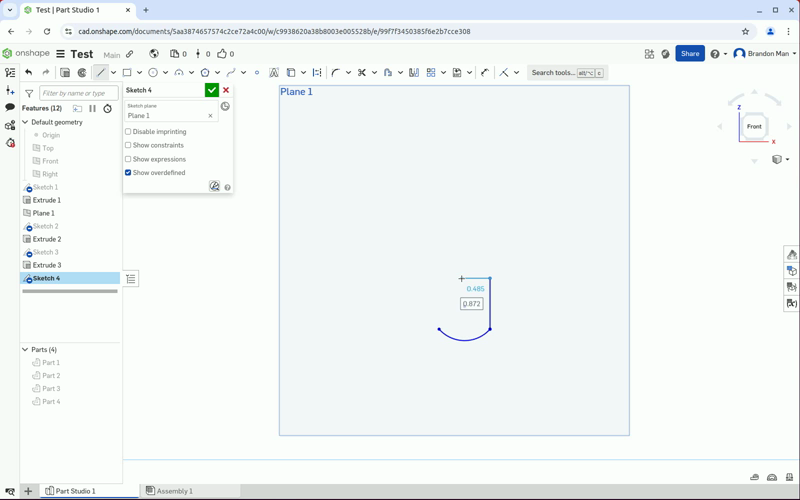
scroll(-6)
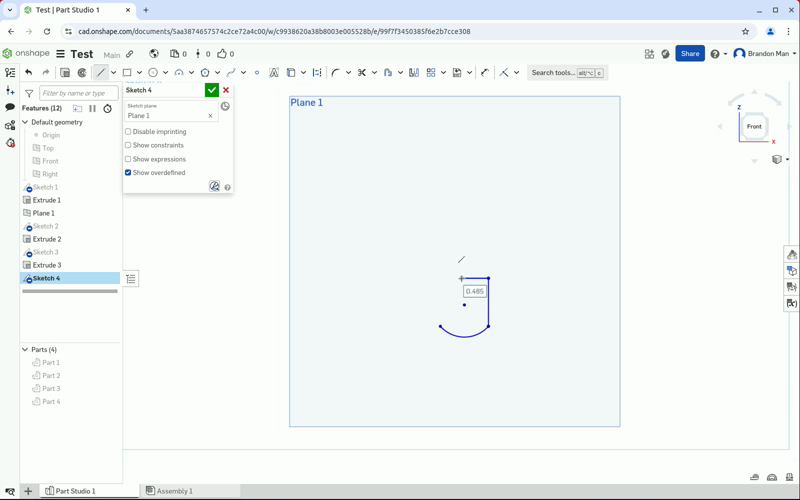
scroll(-6)
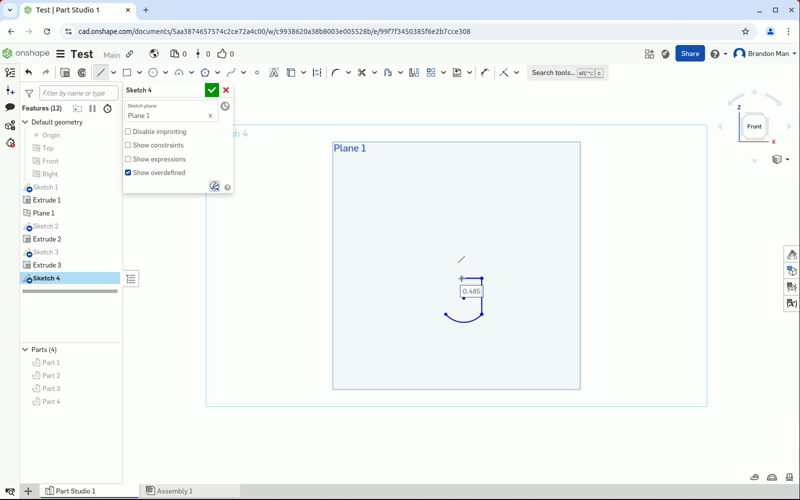
scroll(-6)
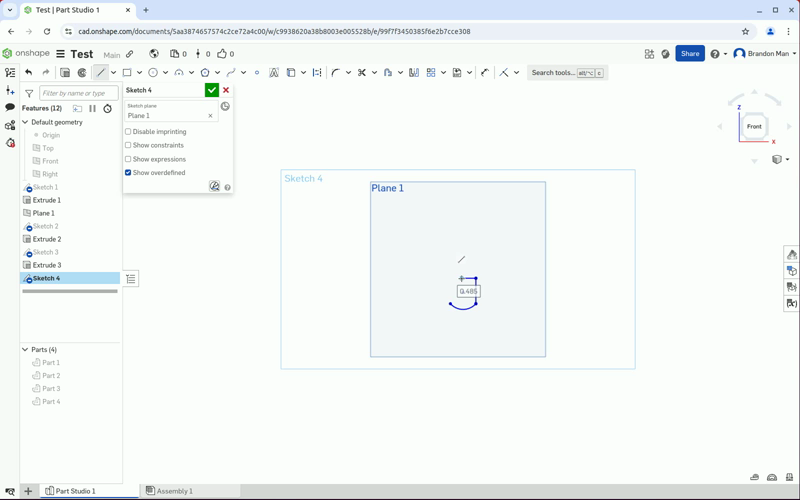
scroll(-6)
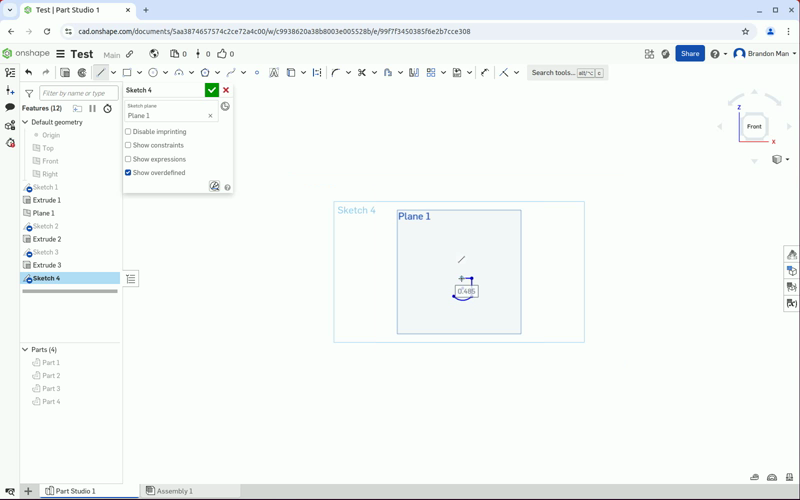
scroll(-6)
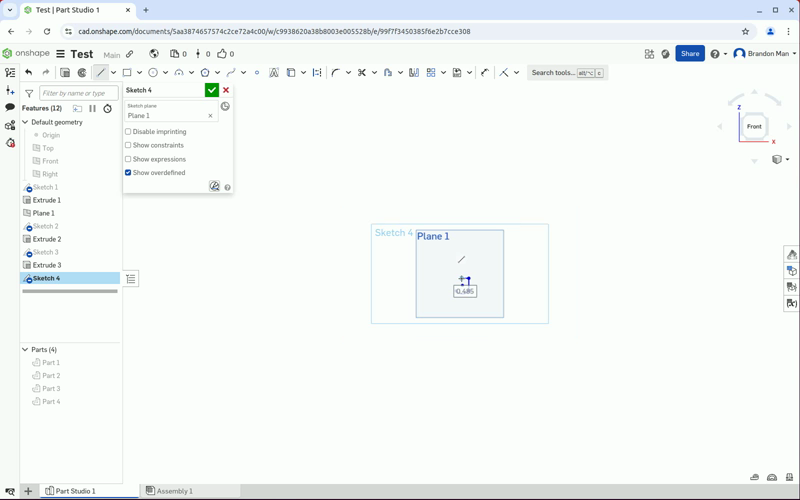
scroll(-6)
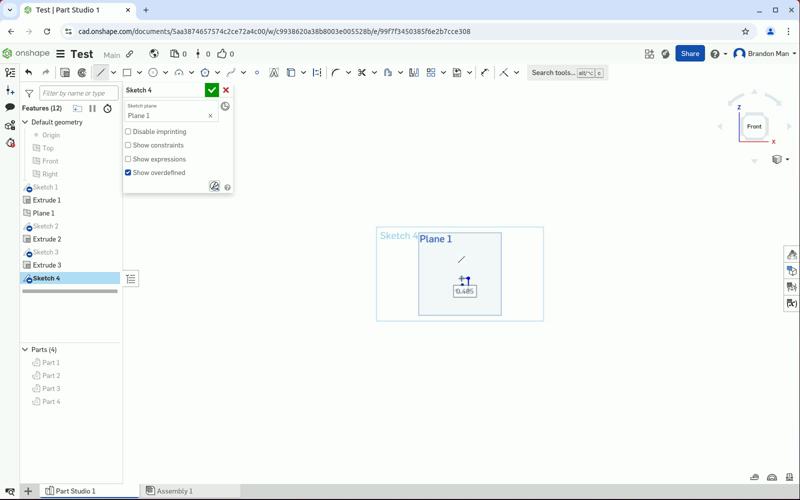
scroll(-6)
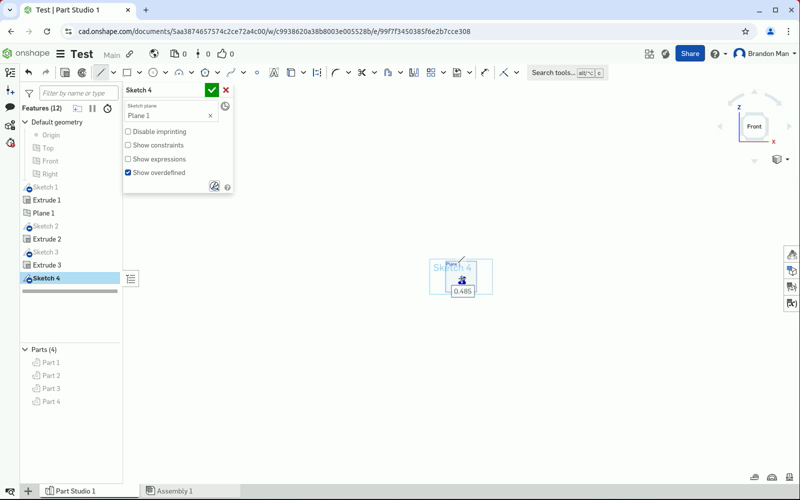
key_up(shift)
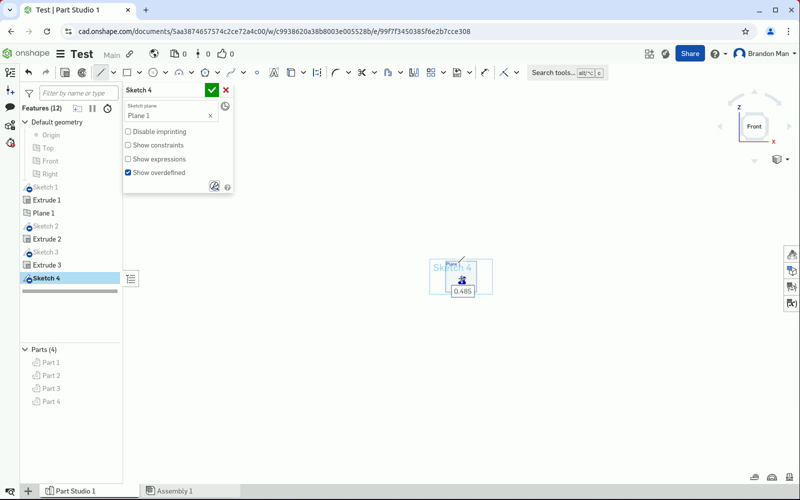
key_down(shift)
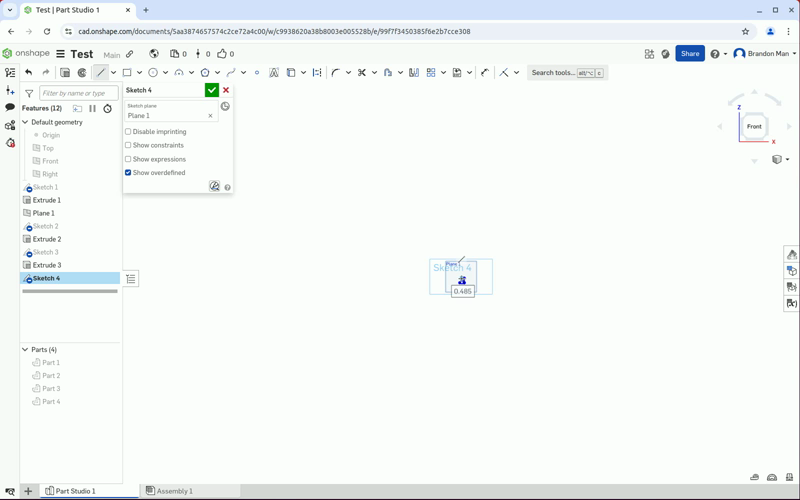
mouse_move(492, 278)
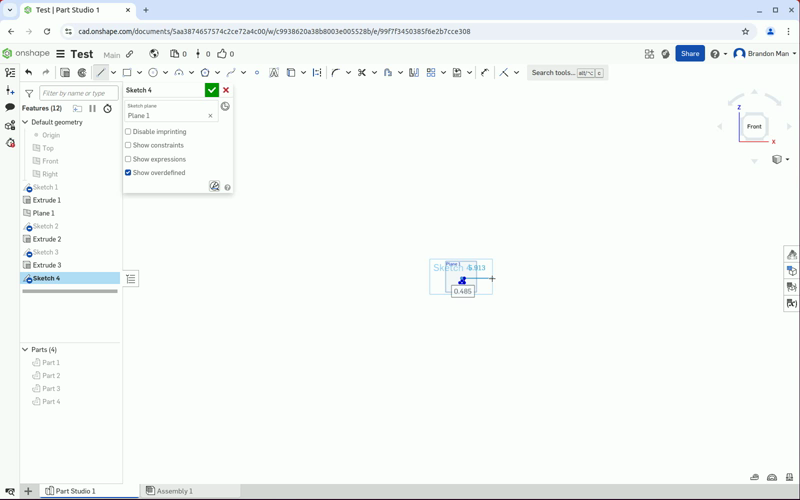
mouse_move(459, 278)
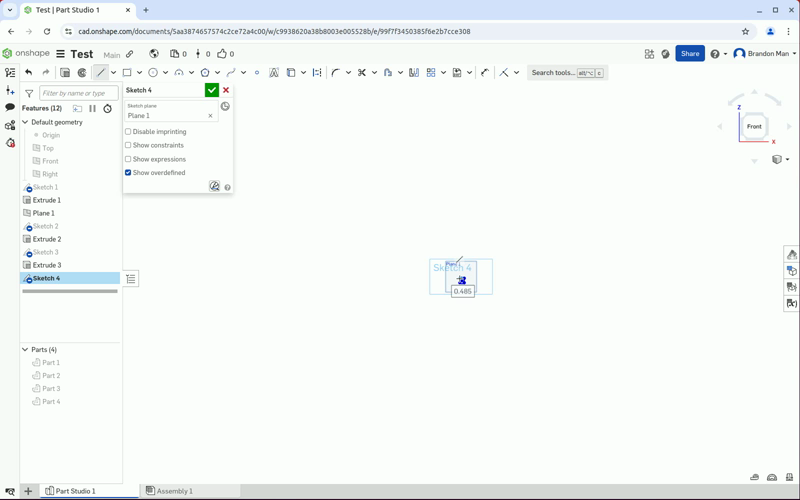
scroll(6)
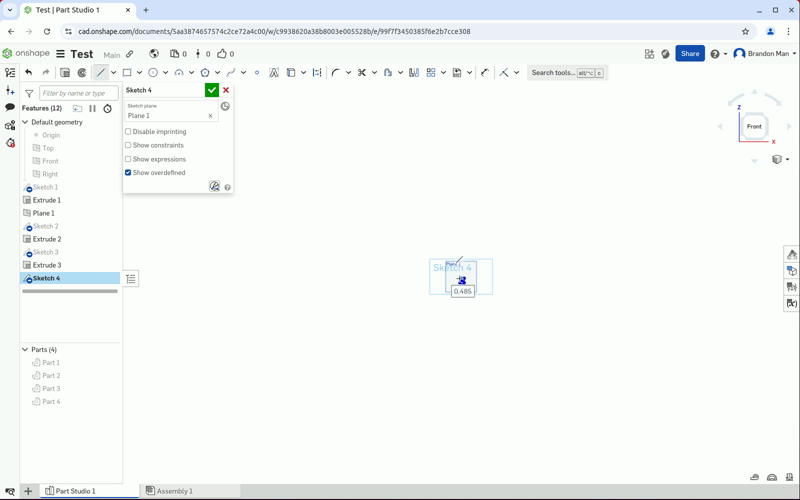
scroll(6)
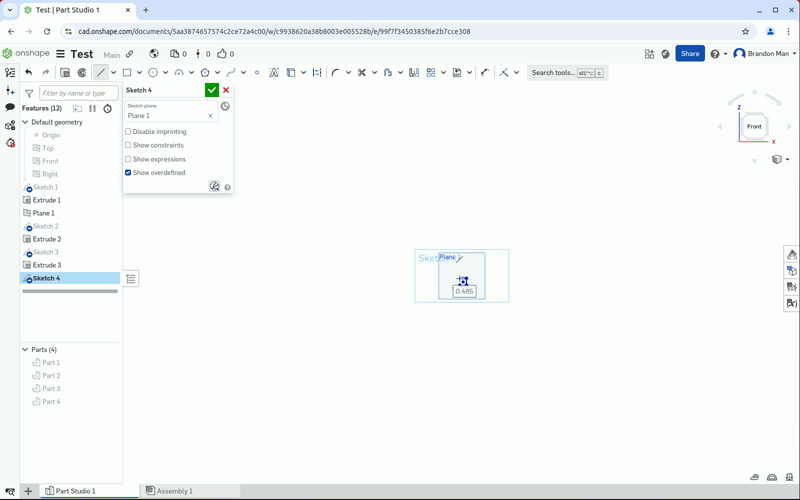
scroll(6)
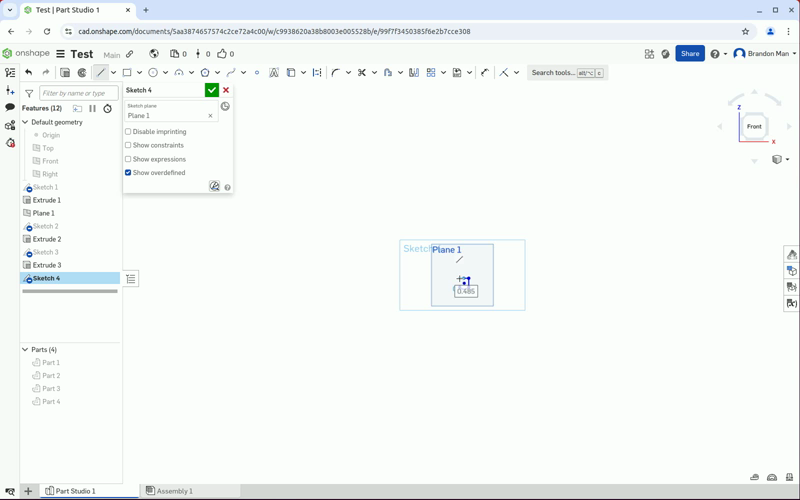
scroll(6)
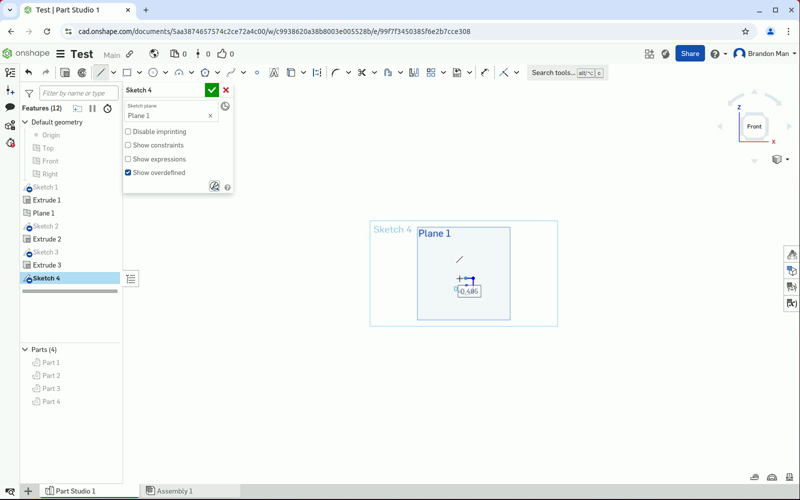
scroll(6)
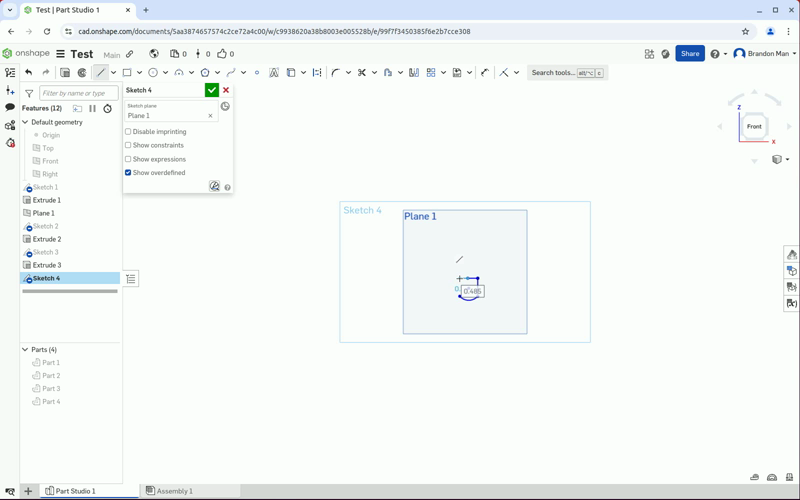
scroll(6)
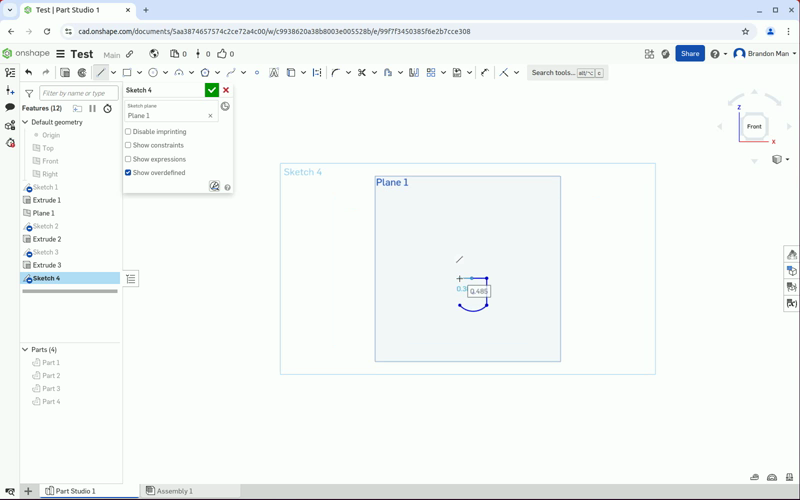
scroll(6)
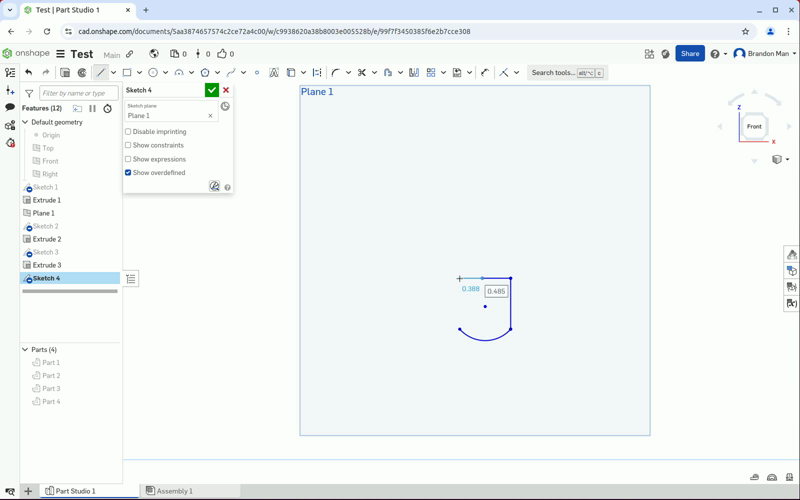
click(459, 278)
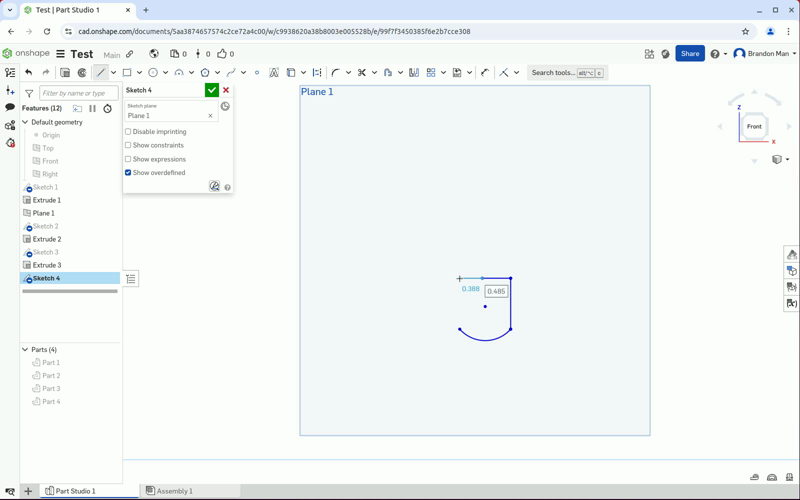
scroll(-6)
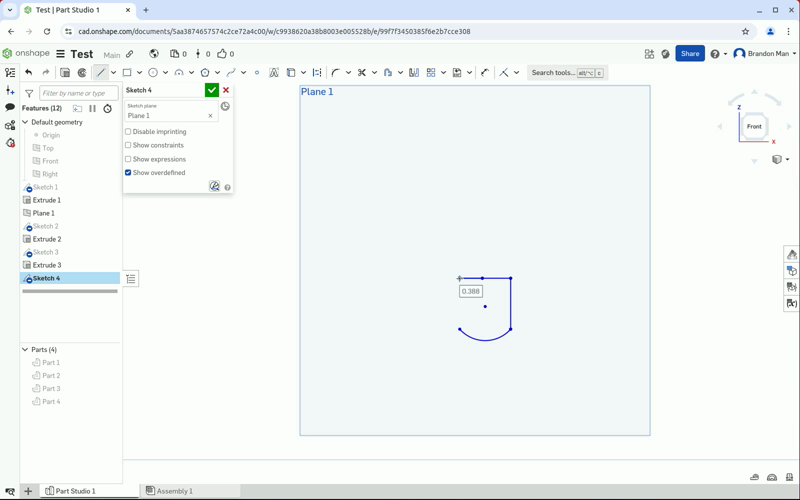
scroll(-6)
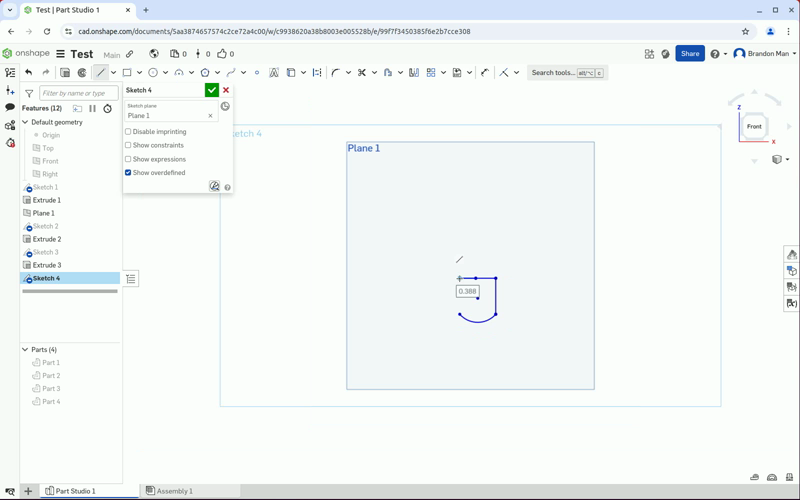
scroll(-6)
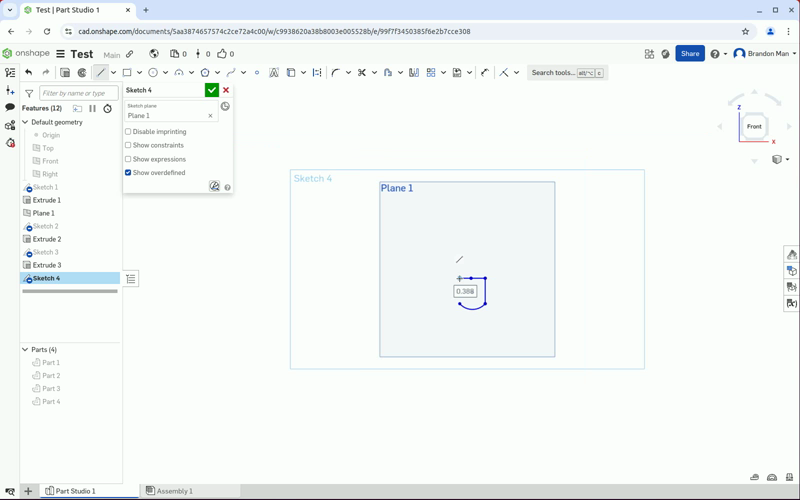
scroll(-6)
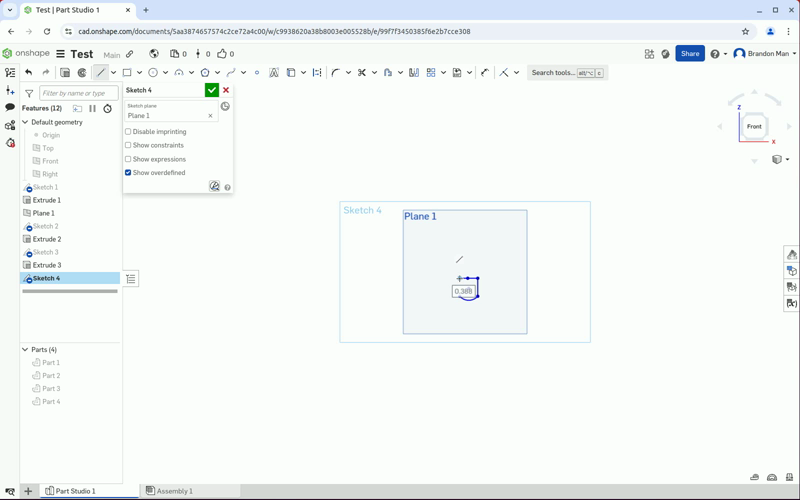
scroll(-6)
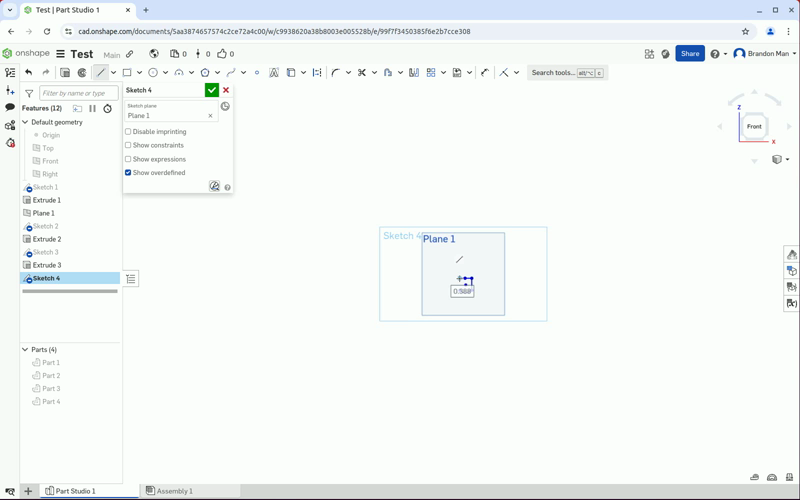
scroll(-6)
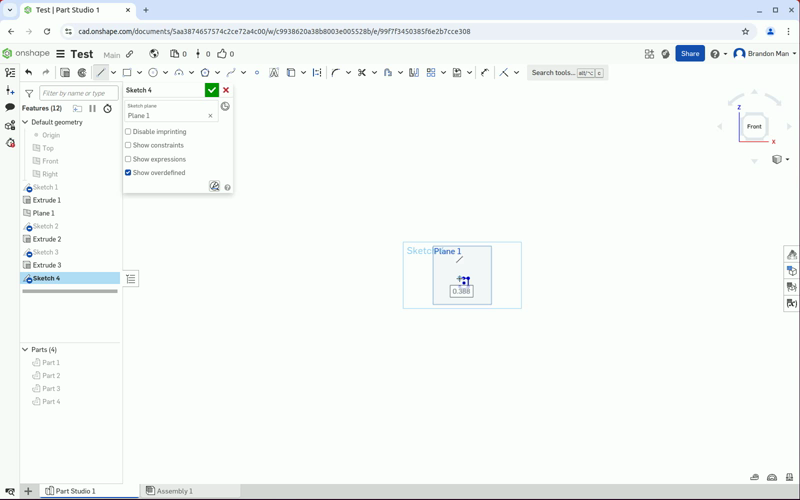
scroll(-6)
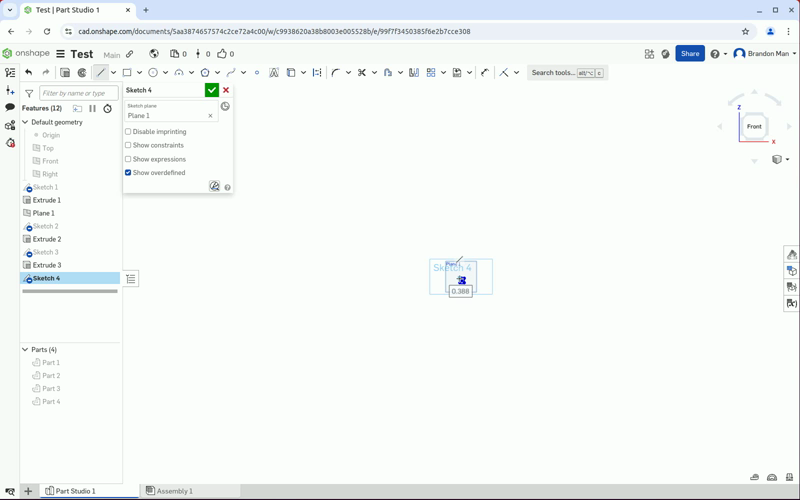
key_up(shift)
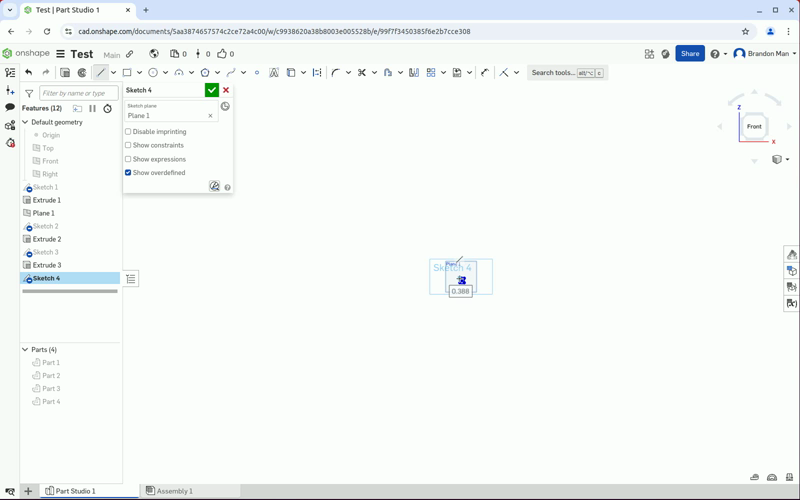
mouse_move(489, 278)
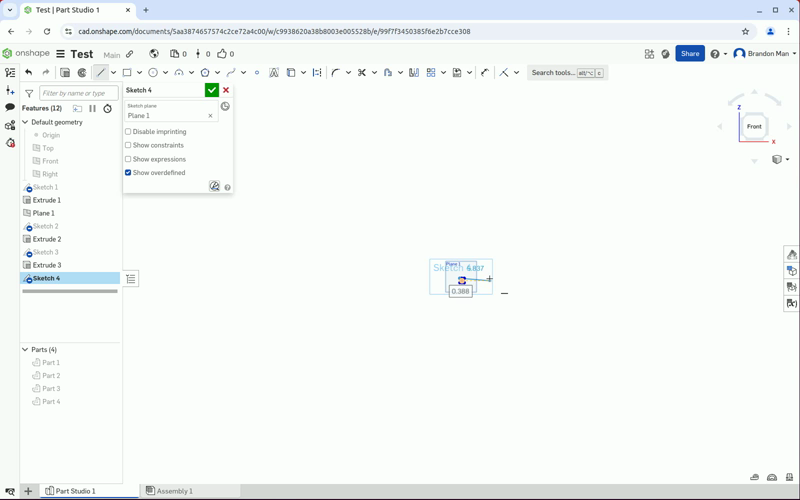
key_down(shift)
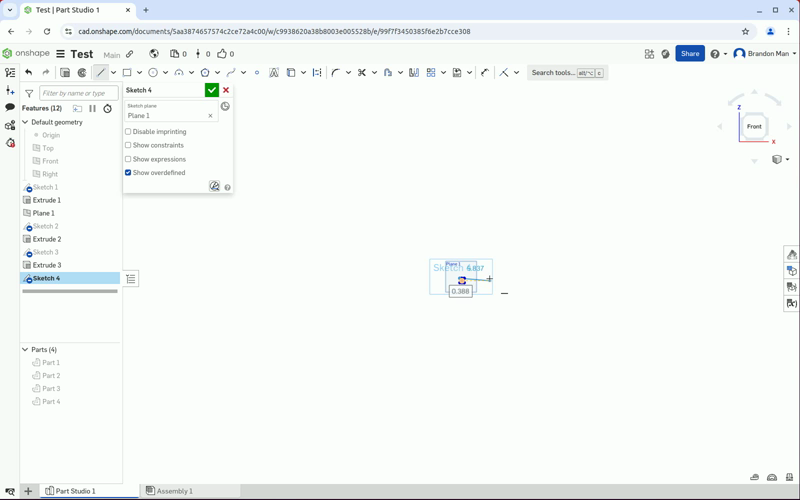
mouse_move(459, 282)
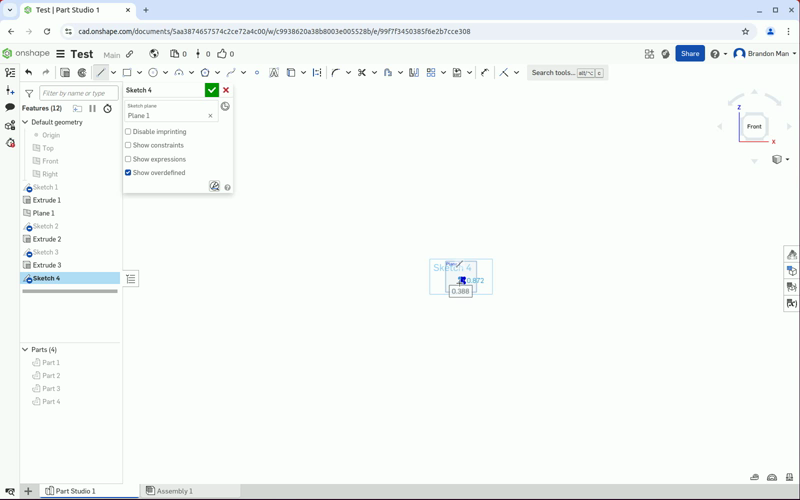
scroll(6)
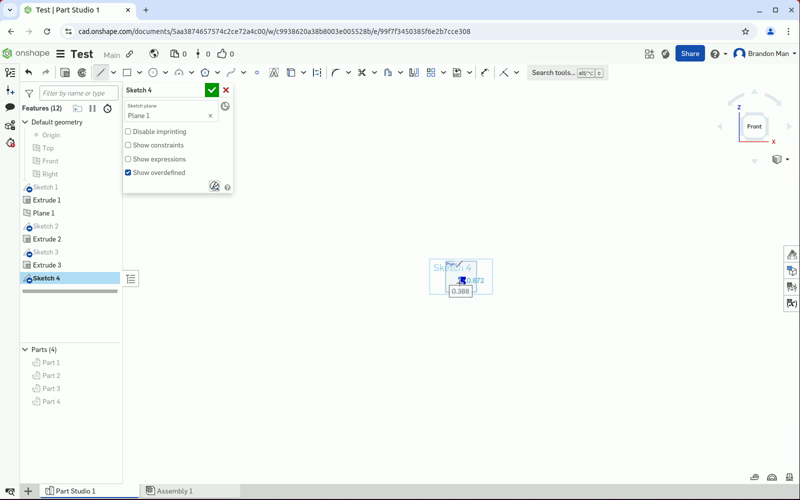
scroll(6)
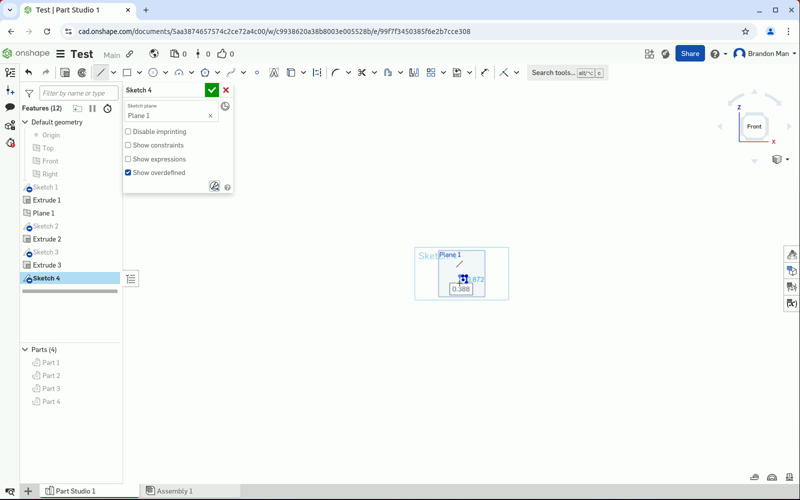
scroll(6)
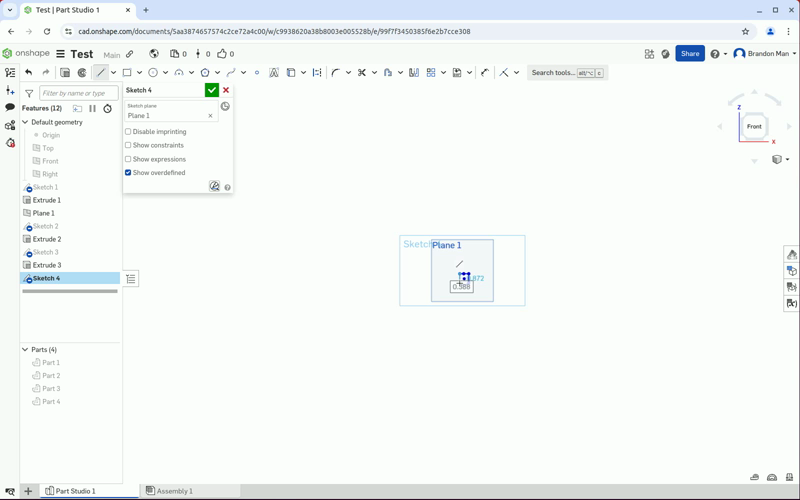
scroll(6)
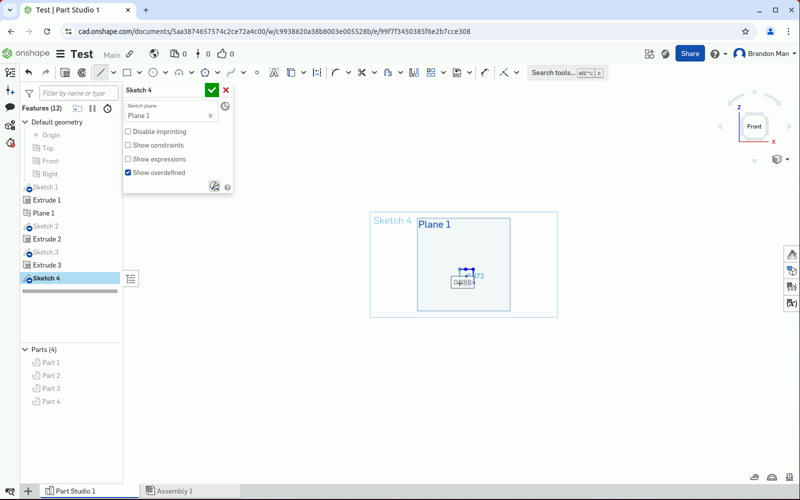
scroll(6)
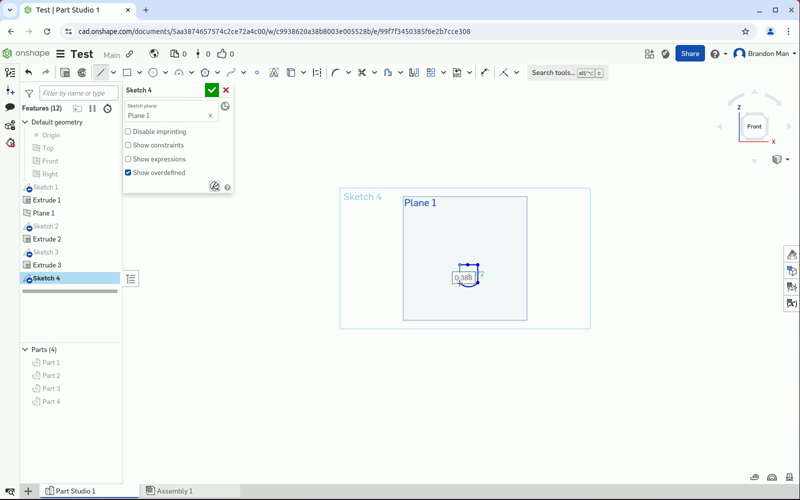
scroll(6)
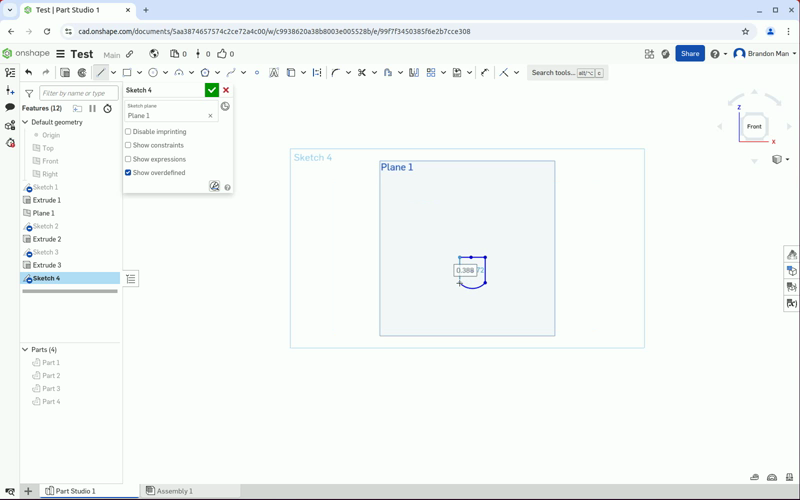
scroll(6)
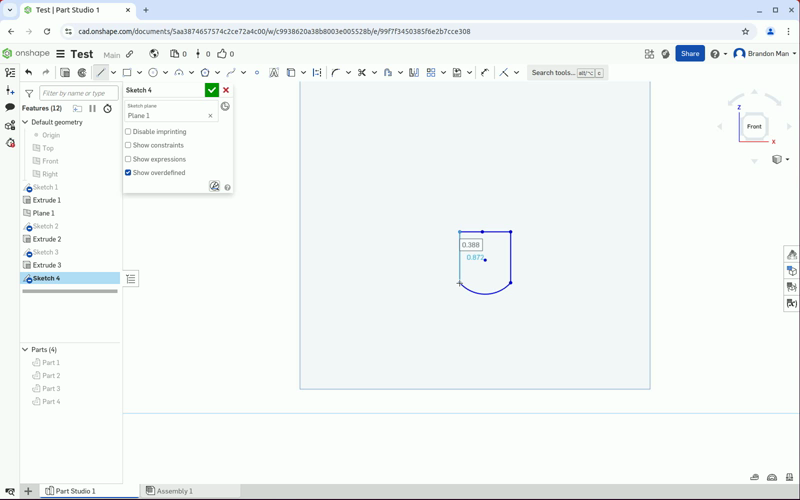
key_up(shift)
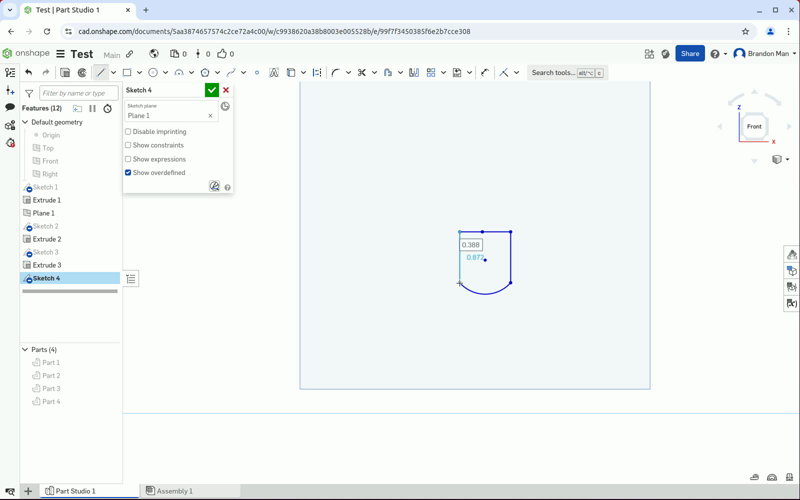
click(459, 282)
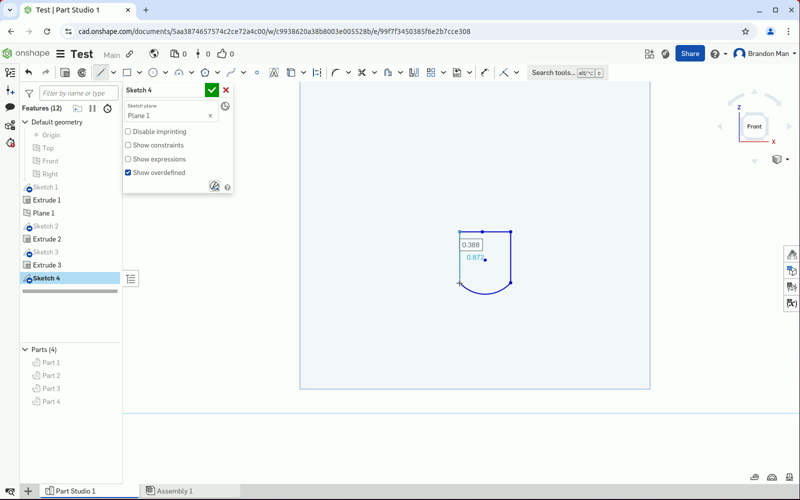
scroll(-6)
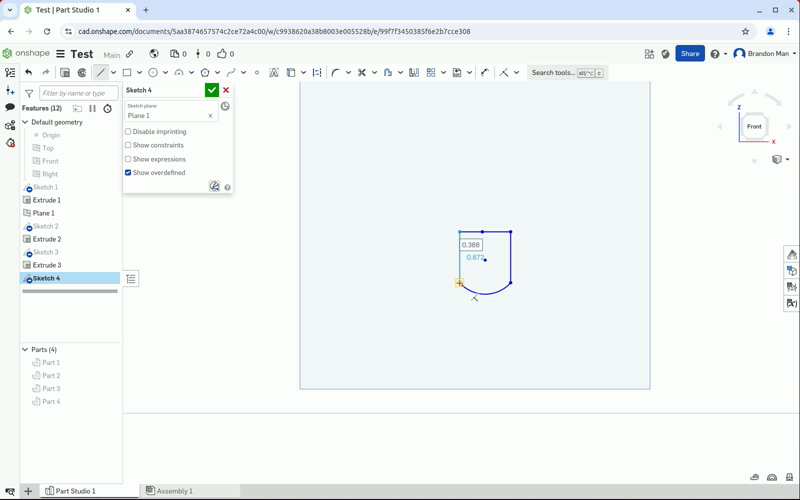
scroll(-6)
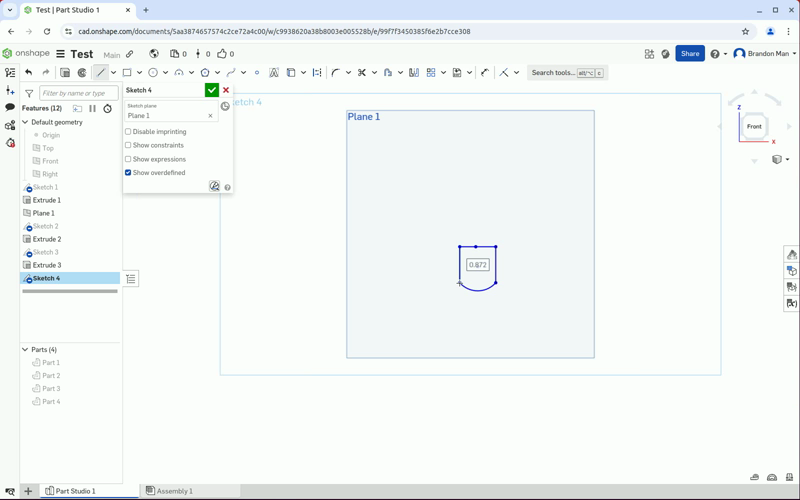
scroll(-6)
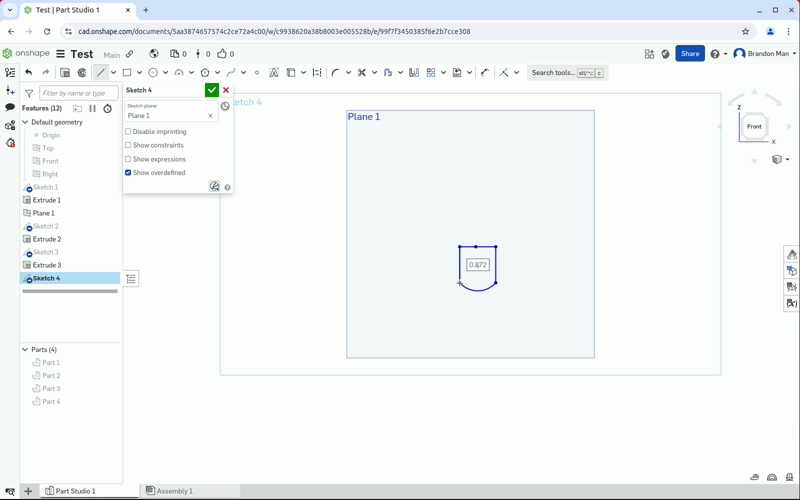
scroll(-6)
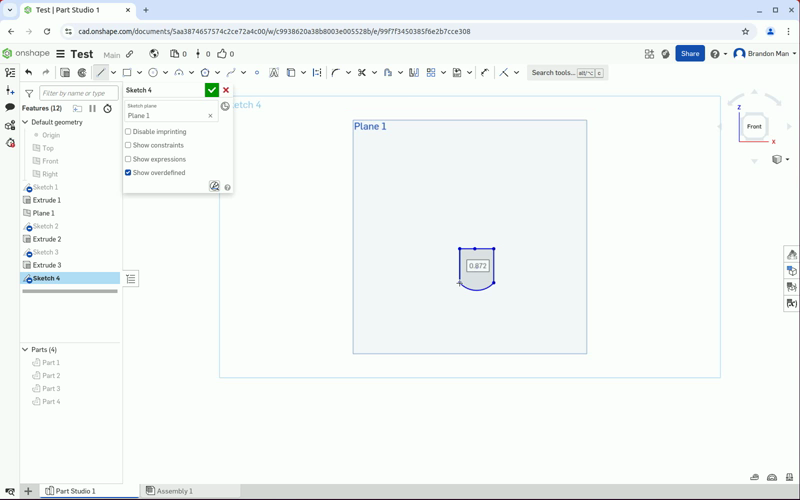
scroll(-6)
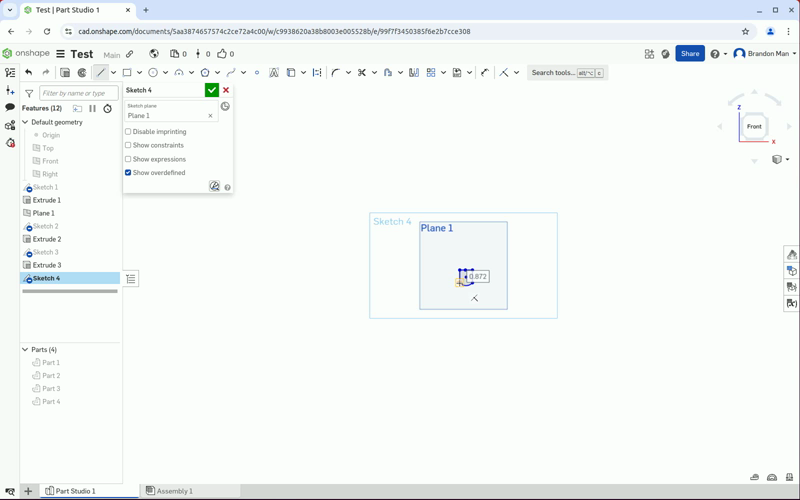
scroll(-6)
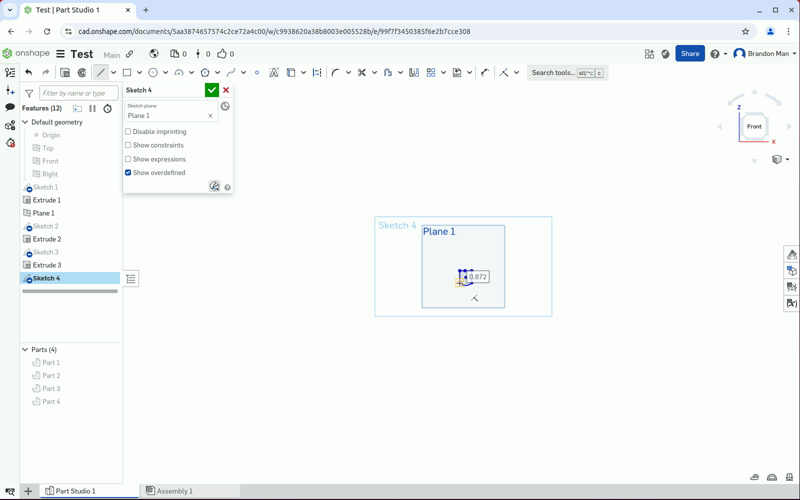
scroll(-6)
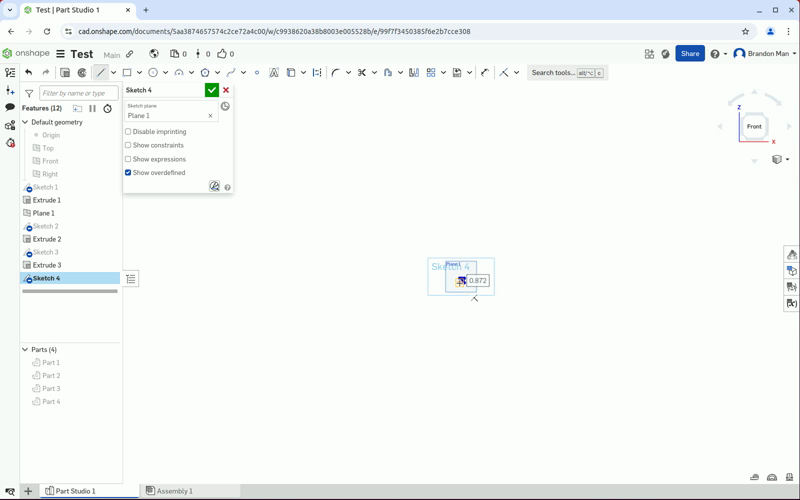
key(esc)
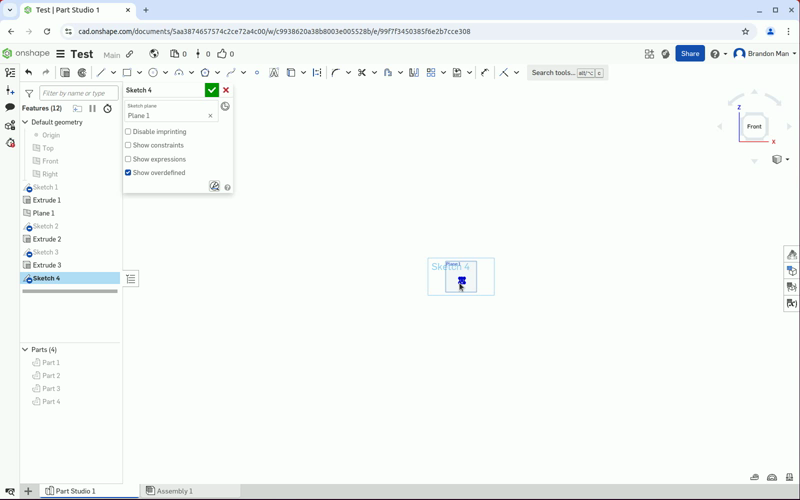
mouse_move(460, 280)
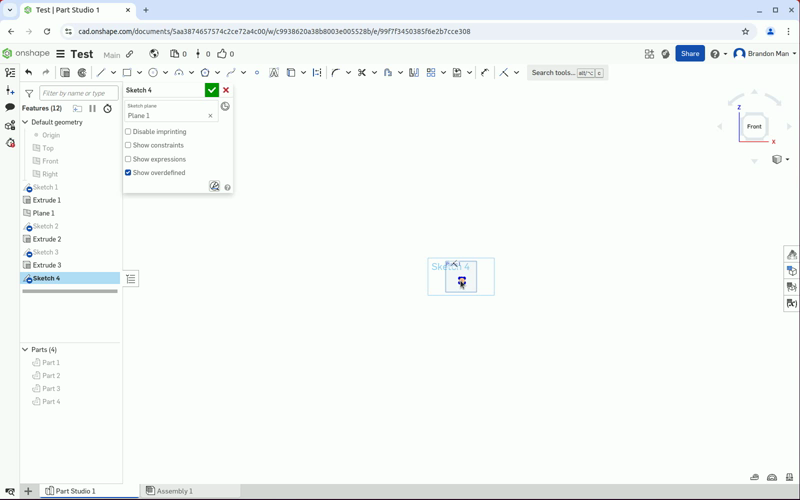
scroll(6)
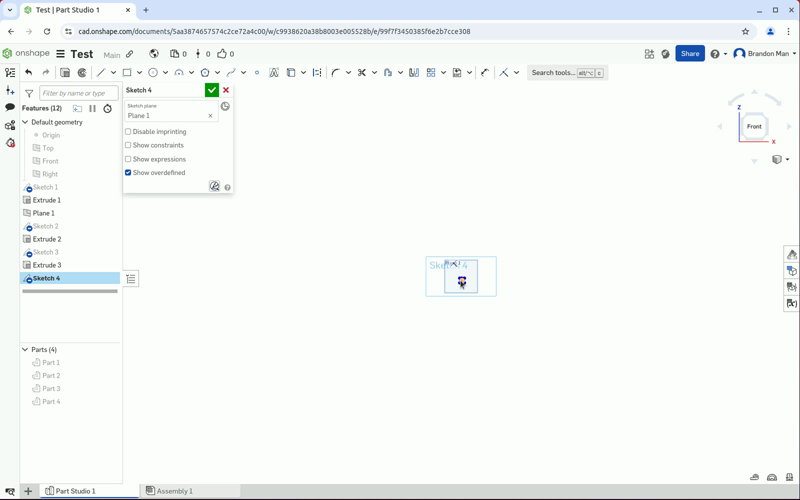
scroll(6)
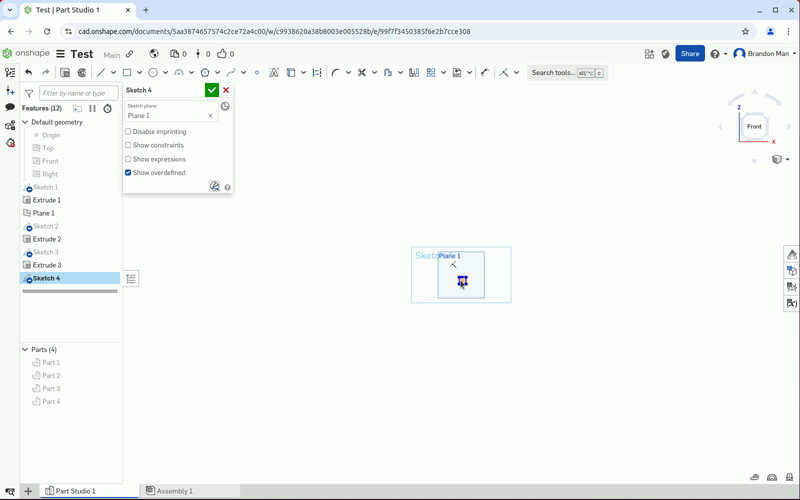
scroll(6)
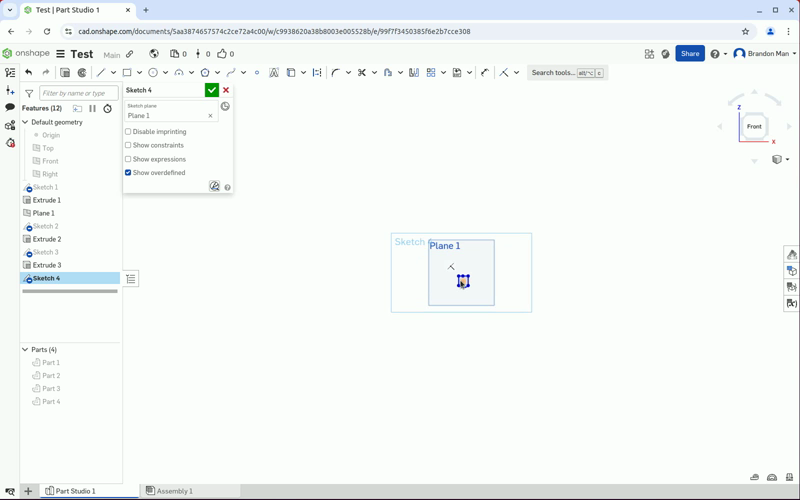
scroll(6)
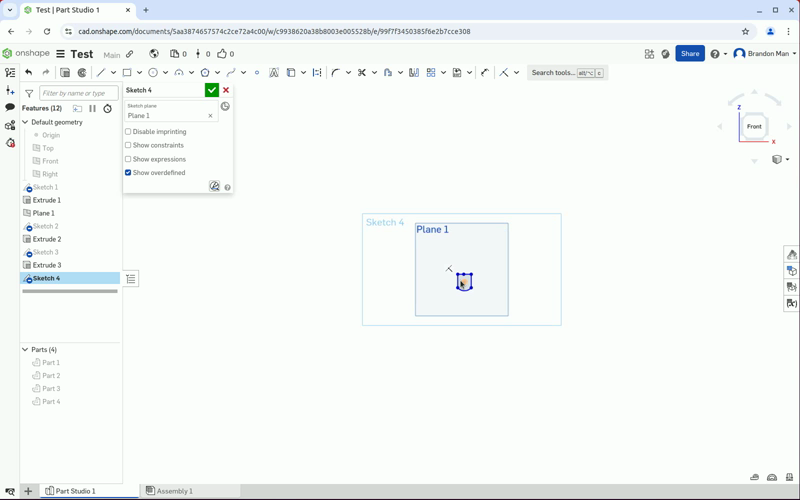
scroll(6)
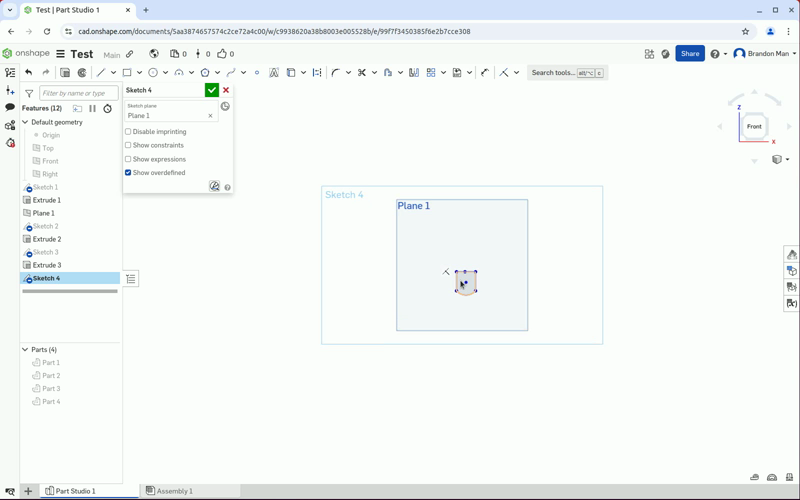
scroll(6)
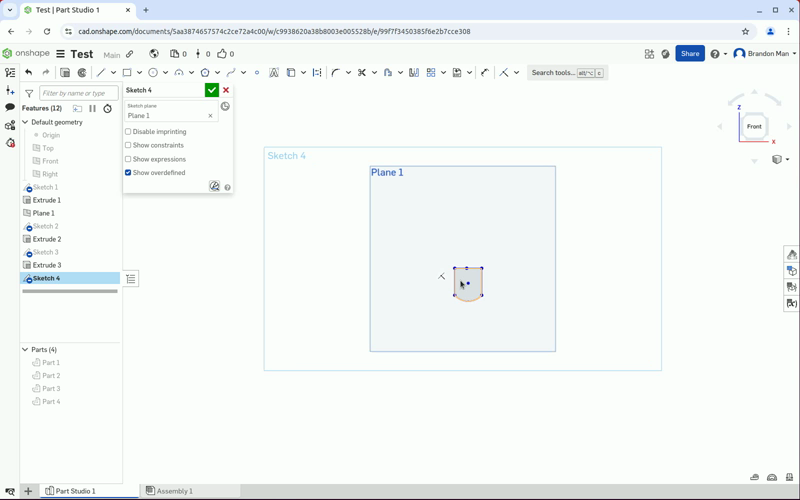
scroll(6)
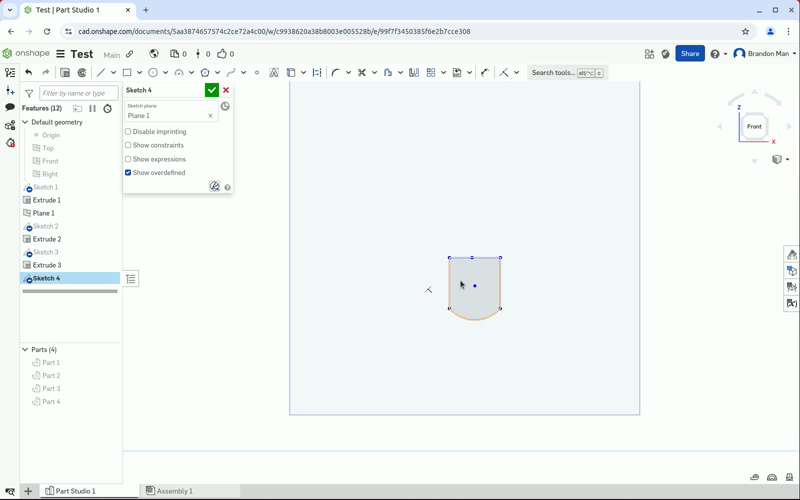
click(460, 280)
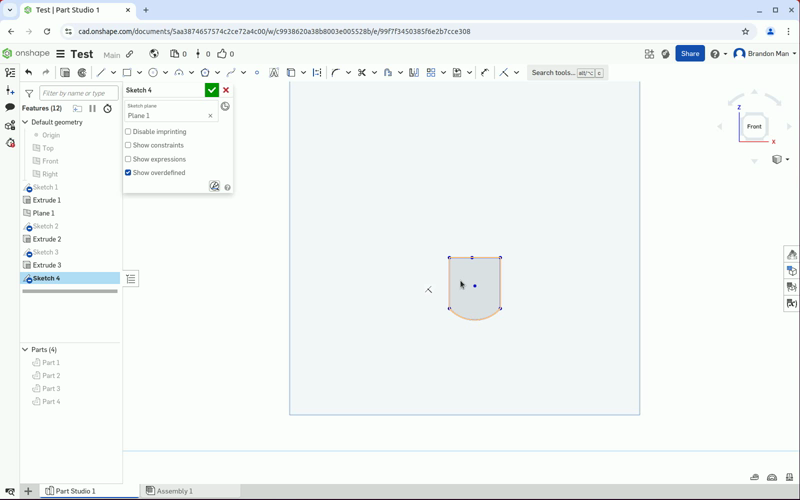
scroll(-6)
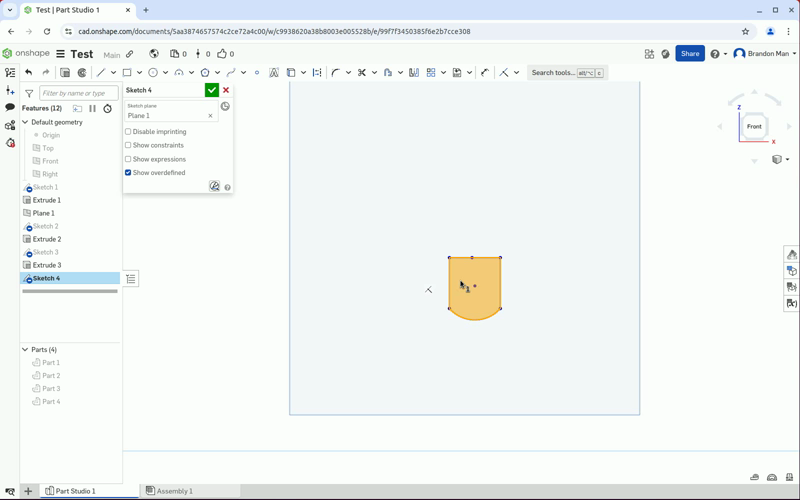
scroll(-6)
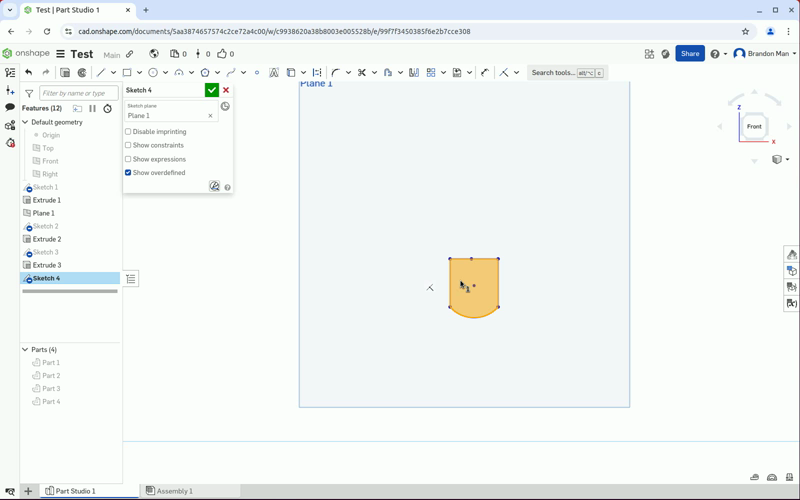
scroll(-6)
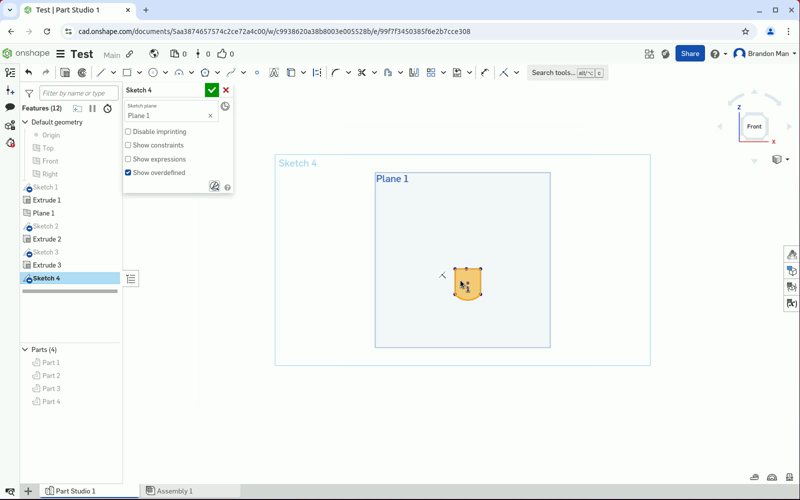
scroll(-6)
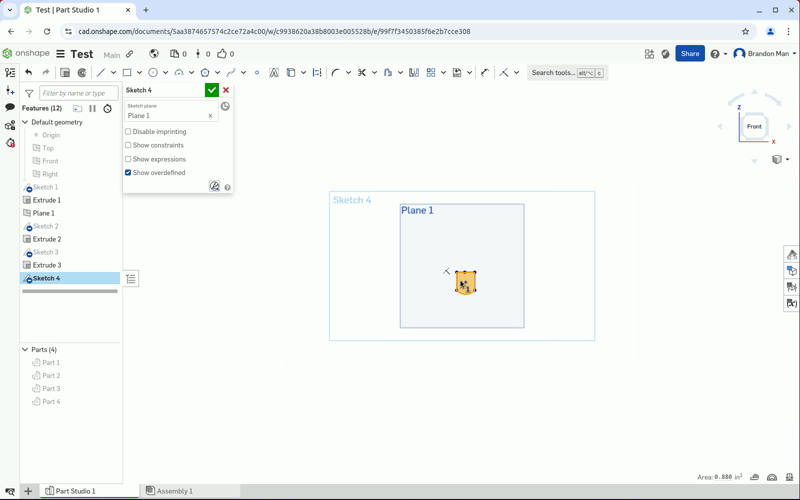
scroll(-6)
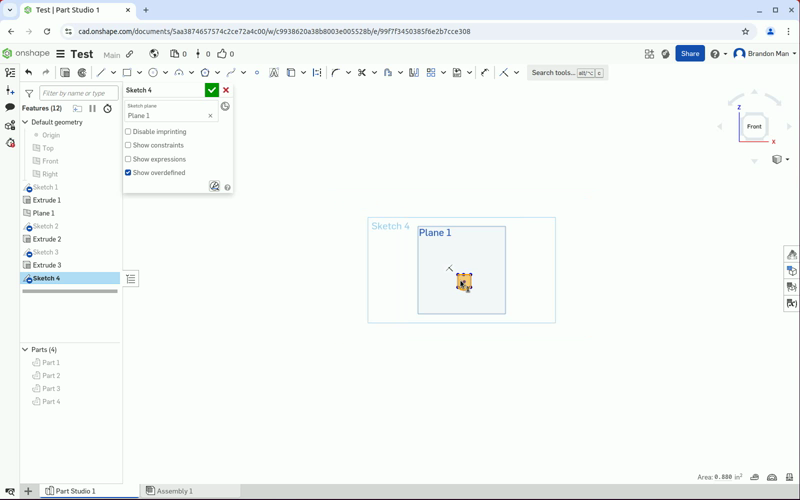
scroll(-6)
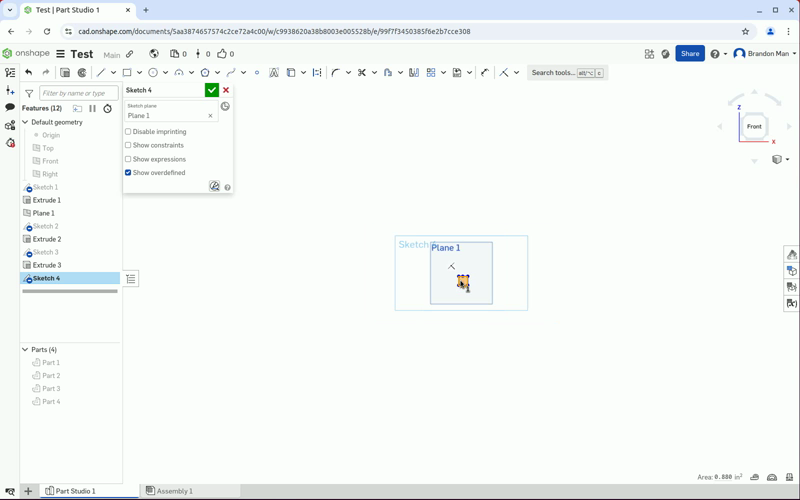
scroll(-6)
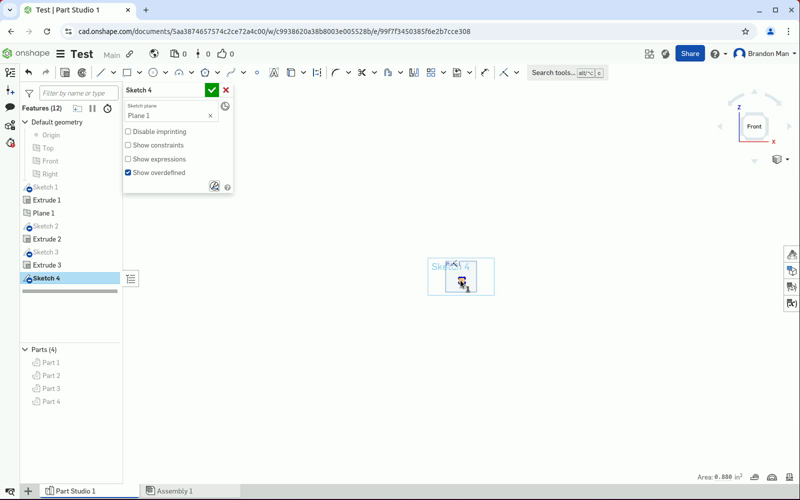
mouse_move(73, 352)
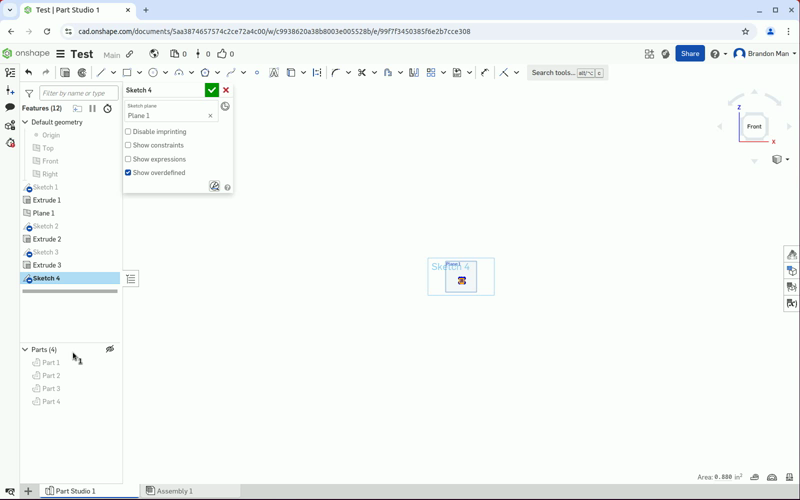
key(shift+y)
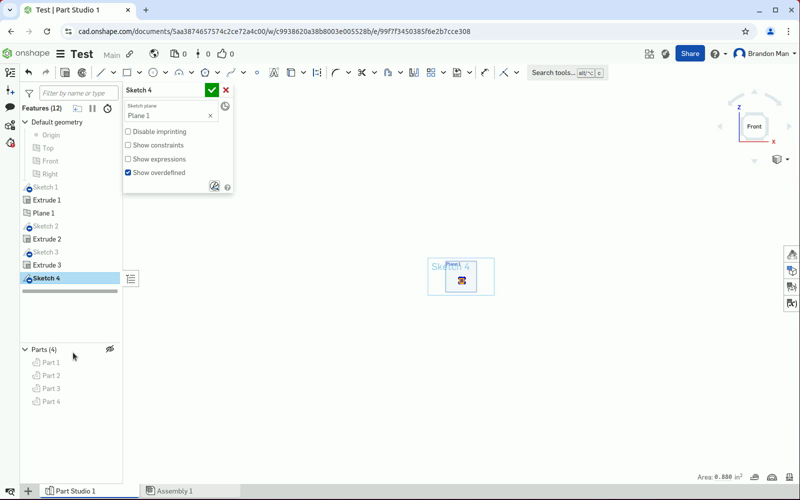
key(shift+e)
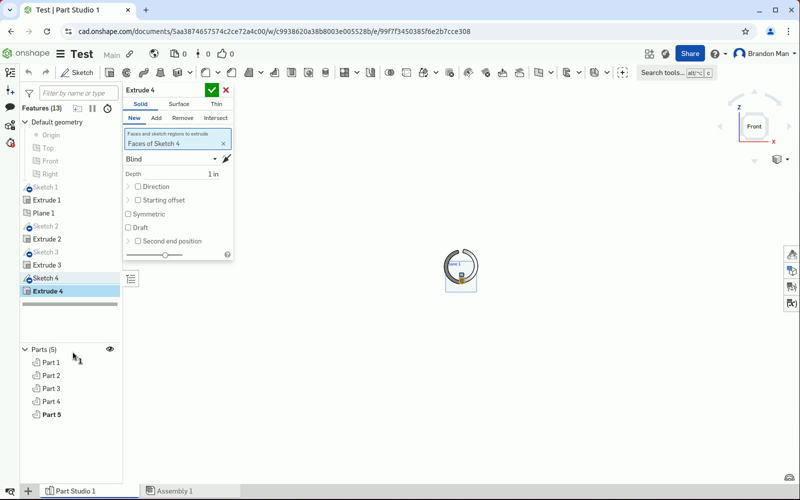
mouse_move(143, 106)
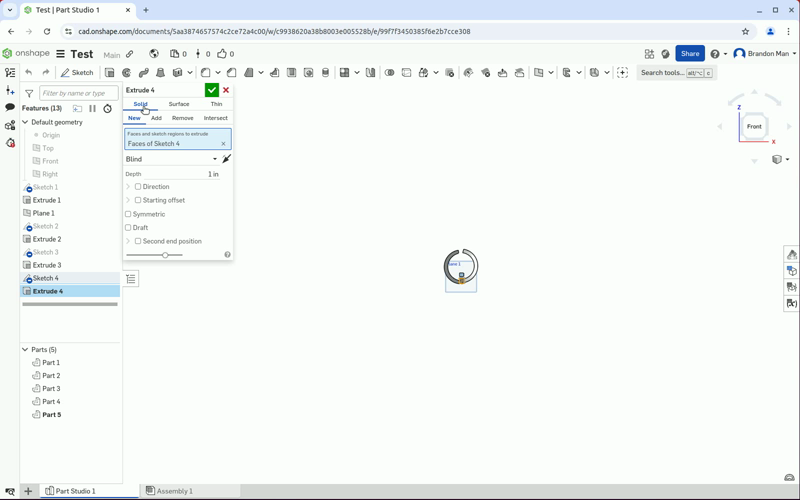
click(143, 106)
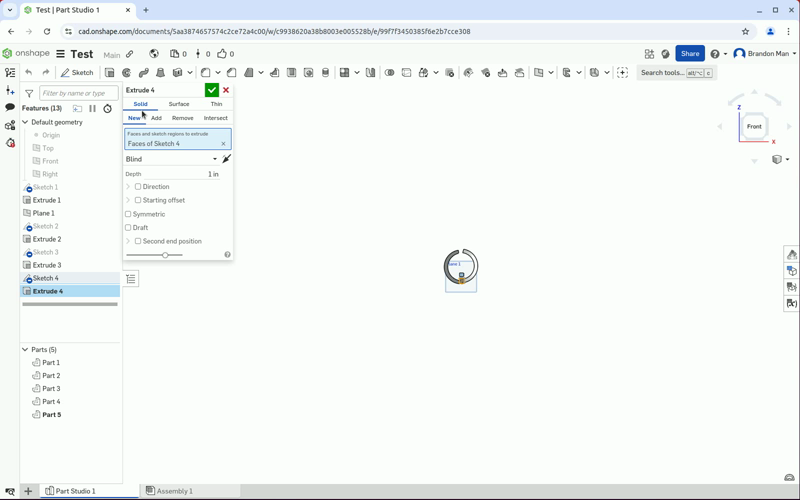
mouse_move(137, 120)
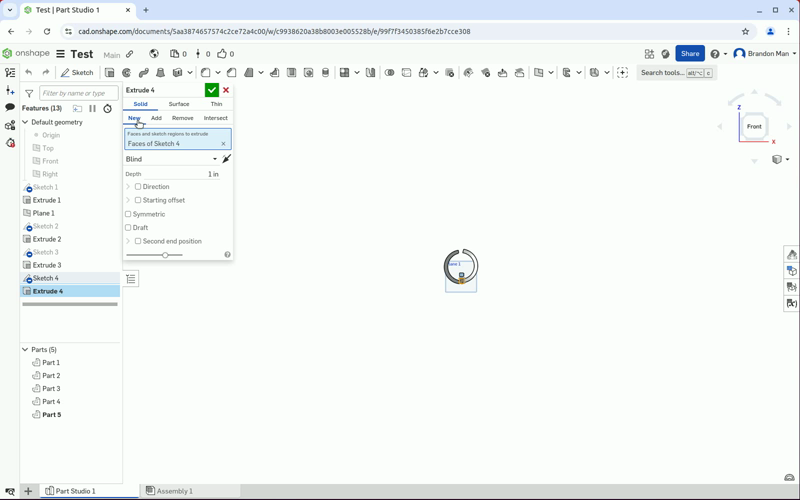
click(137, 120)
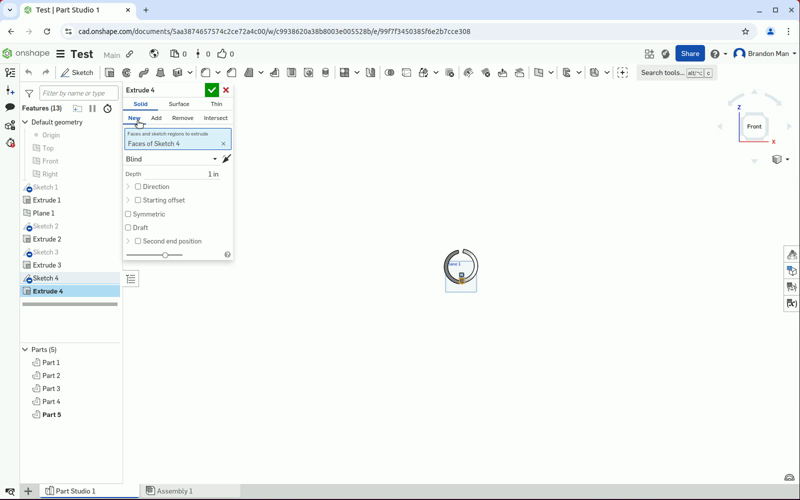
key(tab, 4)
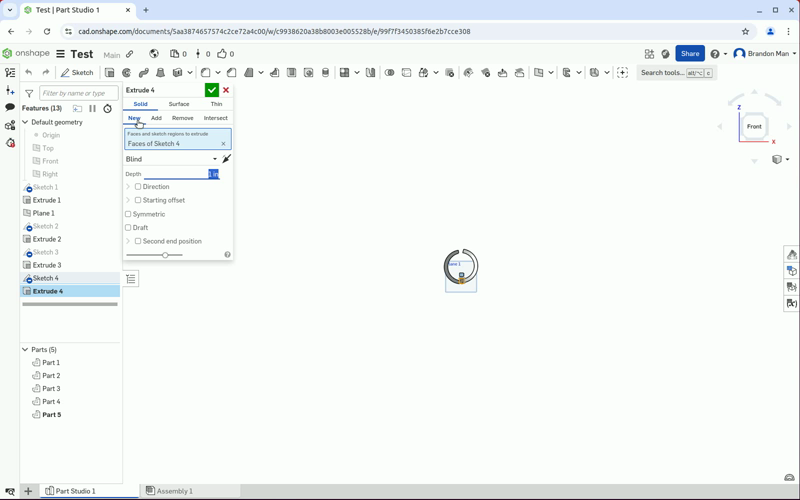
text(2.166)
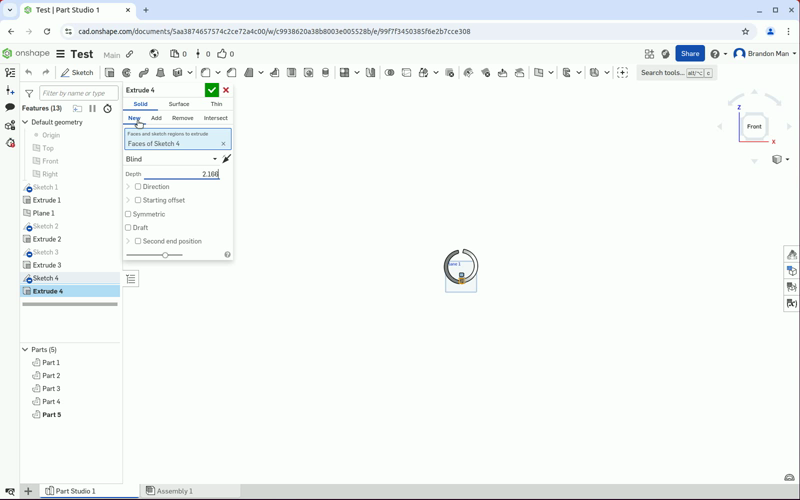
key(enter)
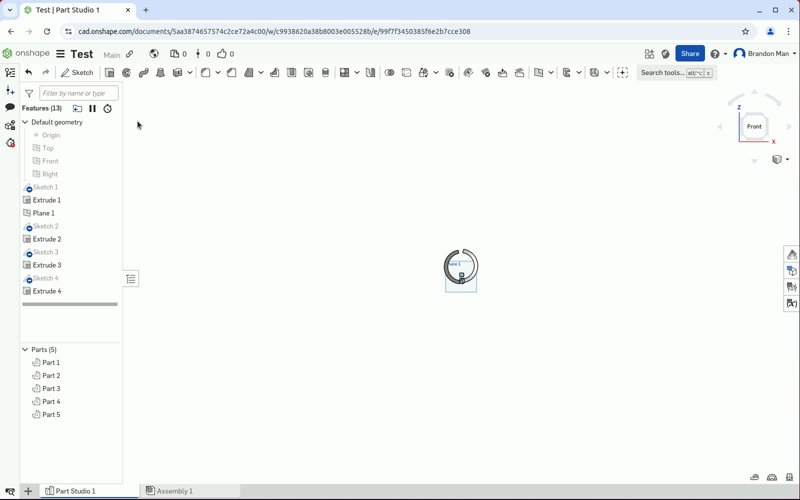
key(shift+h)
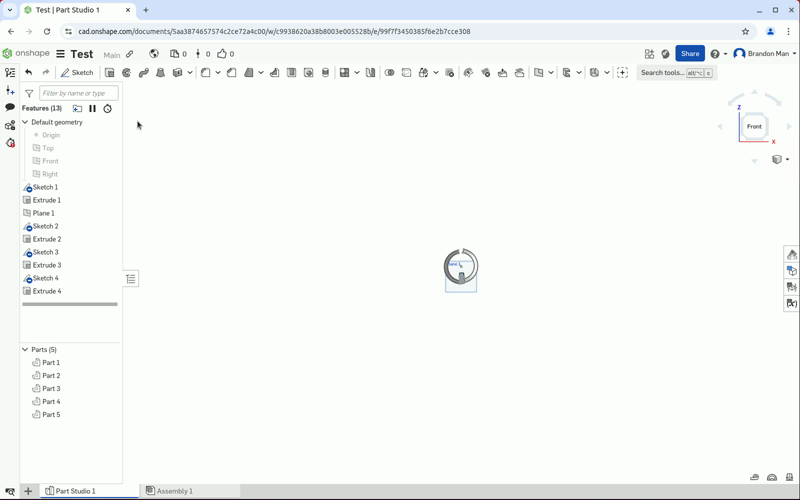
key(shift+h)
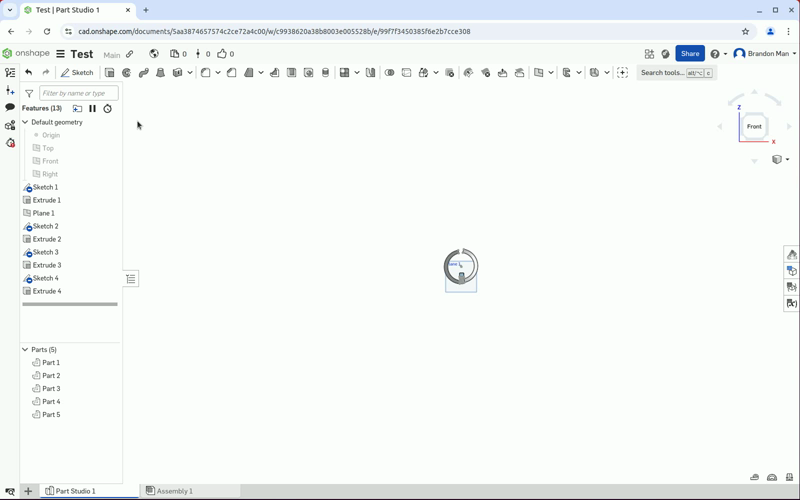
key(shift+7)
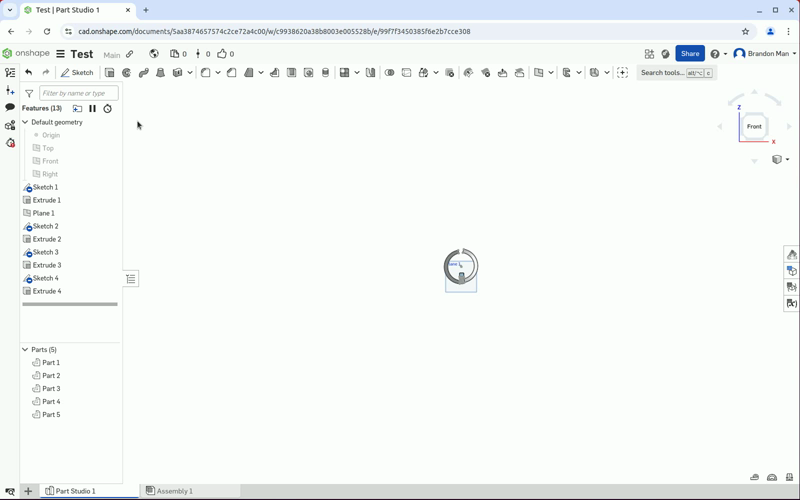
key(left, 2)
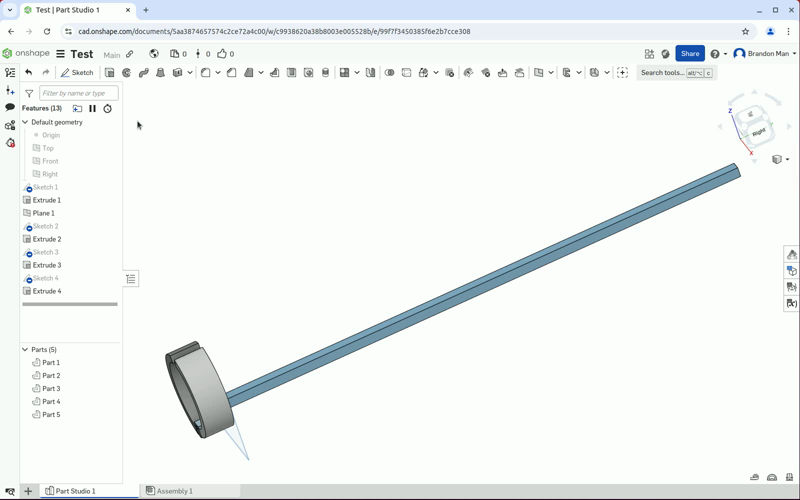
key(down, 2)
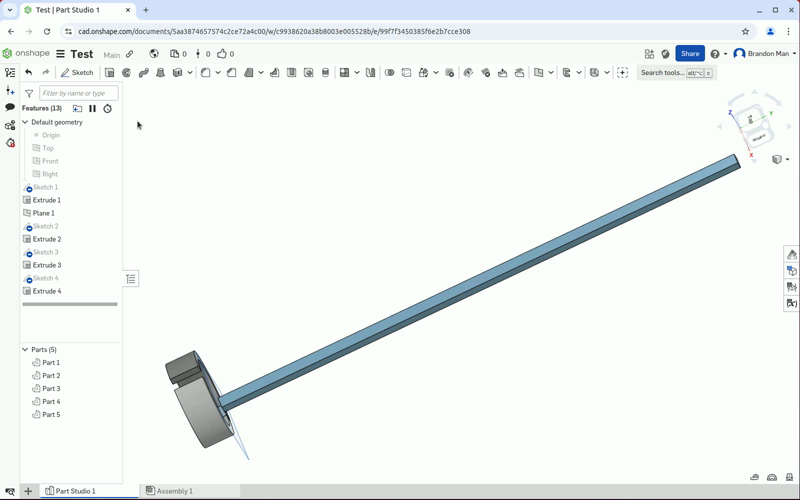
key(up, 2)
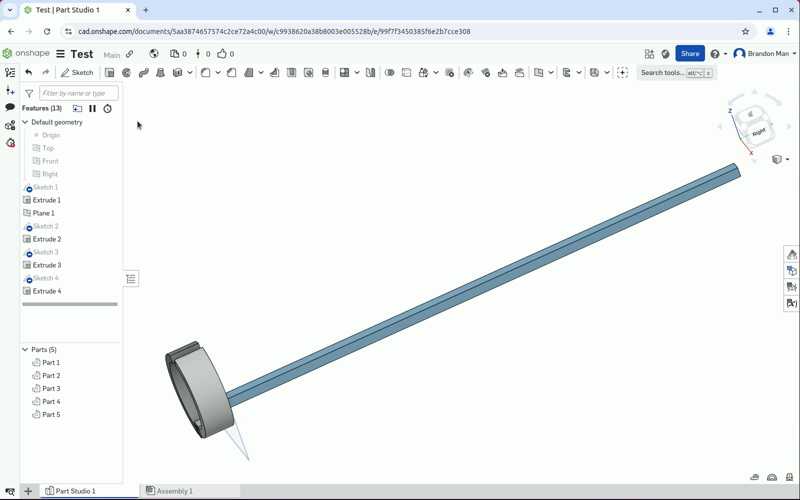
key(right, 2)
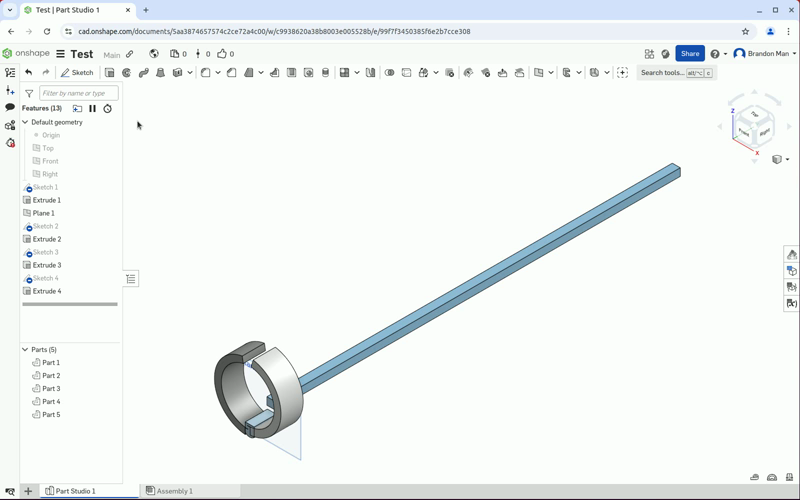
mouse_move(73, 189)
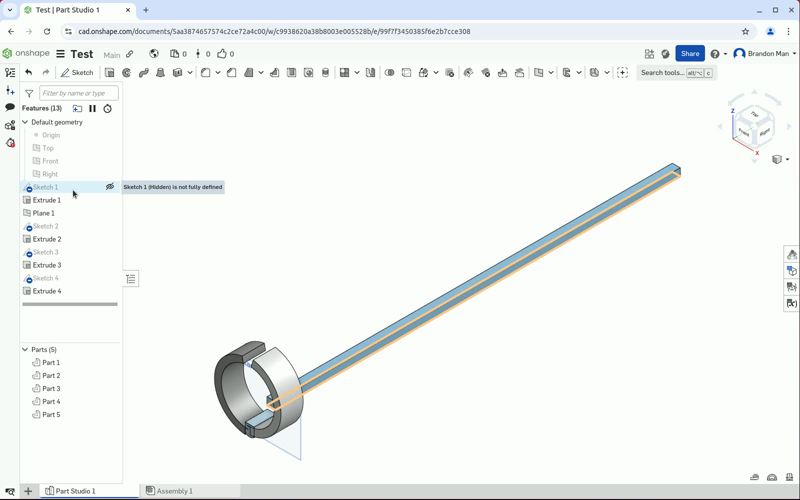
click(73, 189)